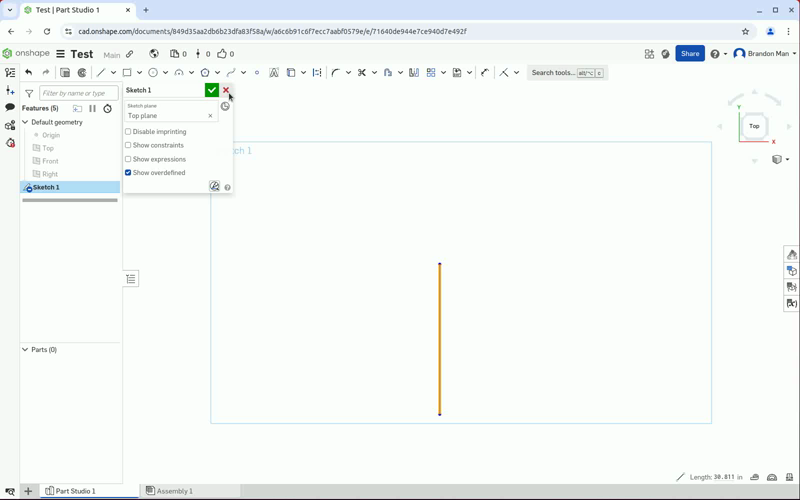
key(shift+h)
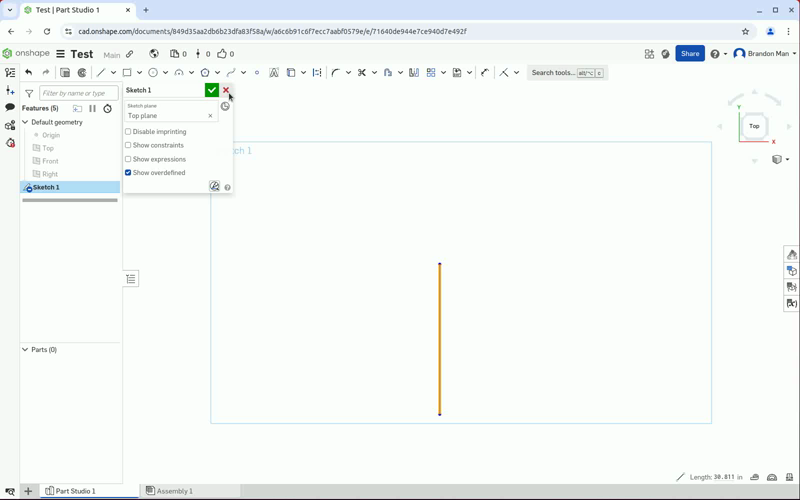
key(shift+s)
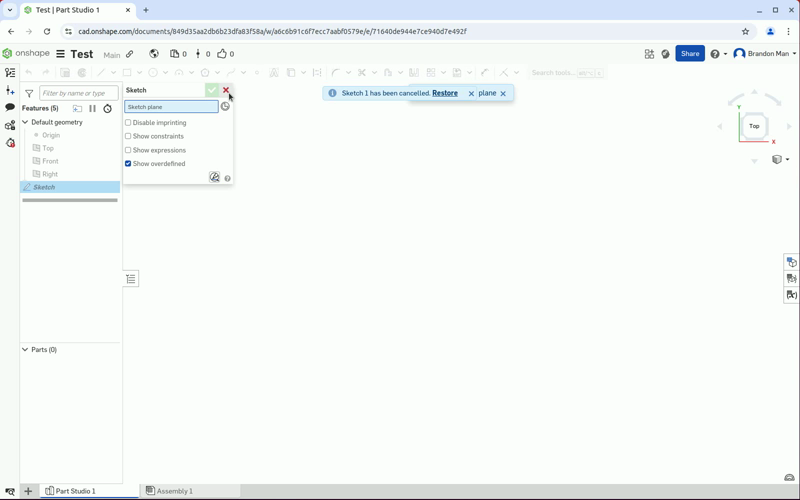
mouse_move(73, 150)
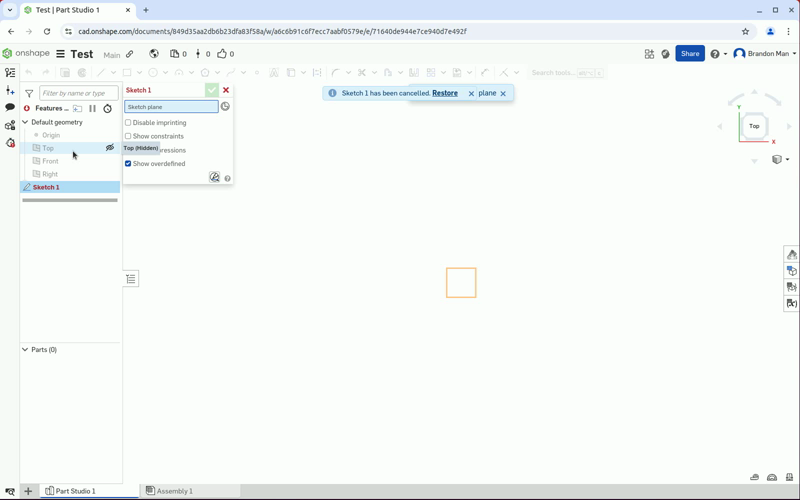
click(73, 150)
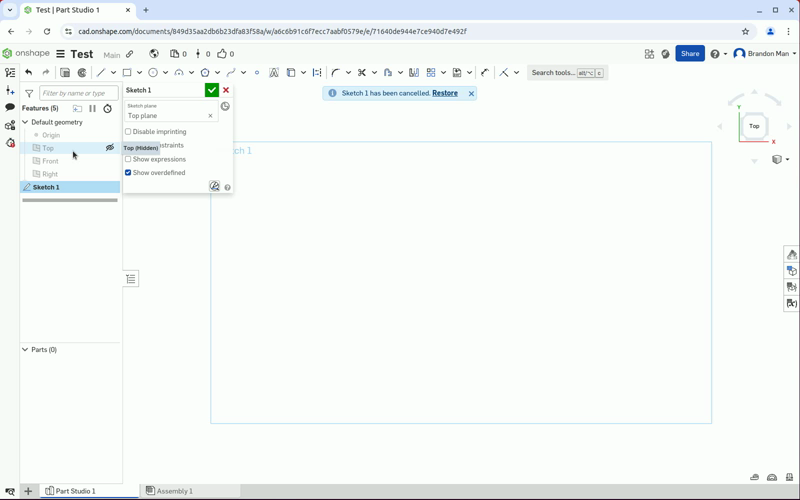
mouse_move(73, 352)
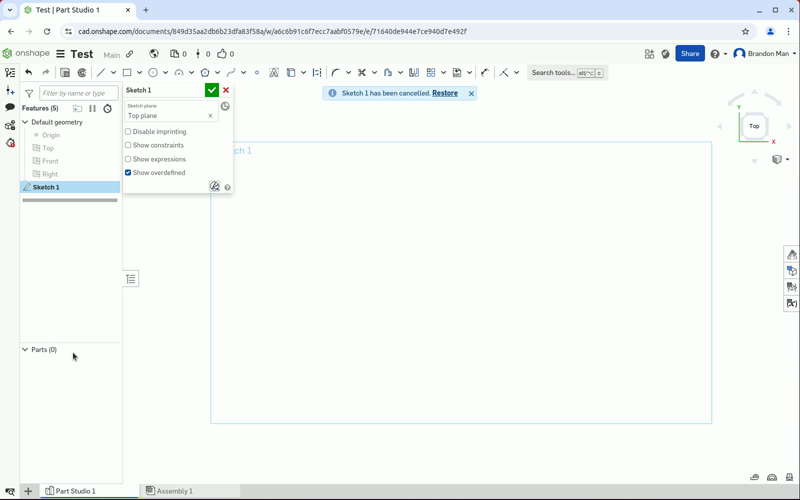
key(y)
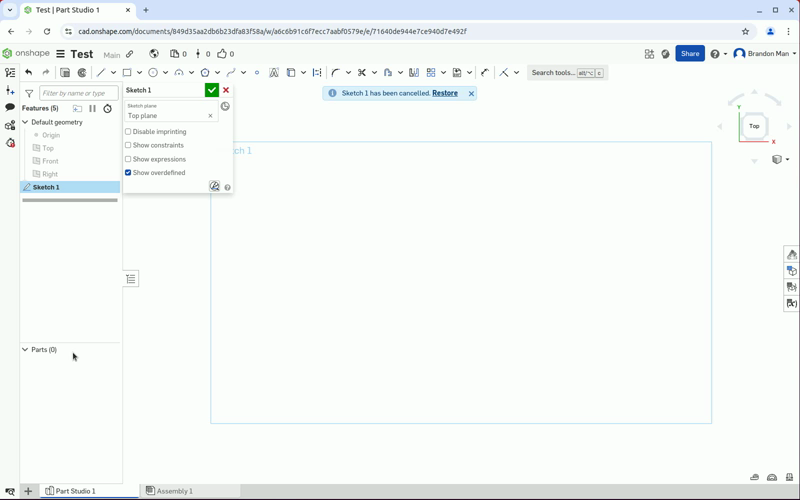
key(a)
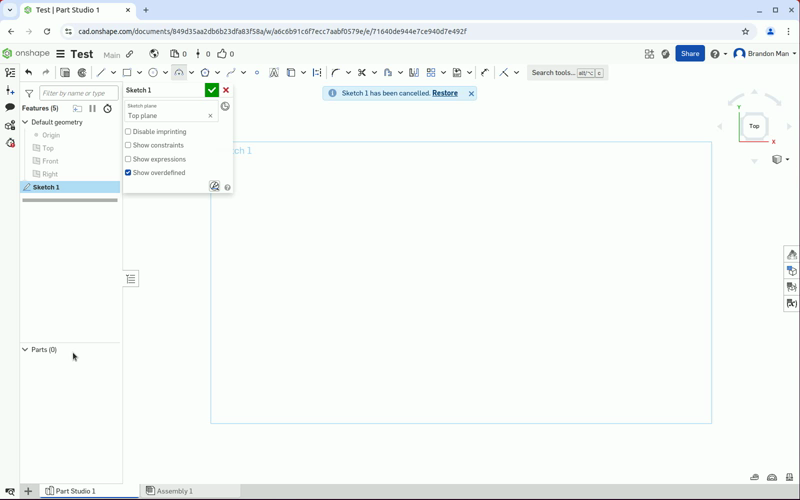
key_down(shift)
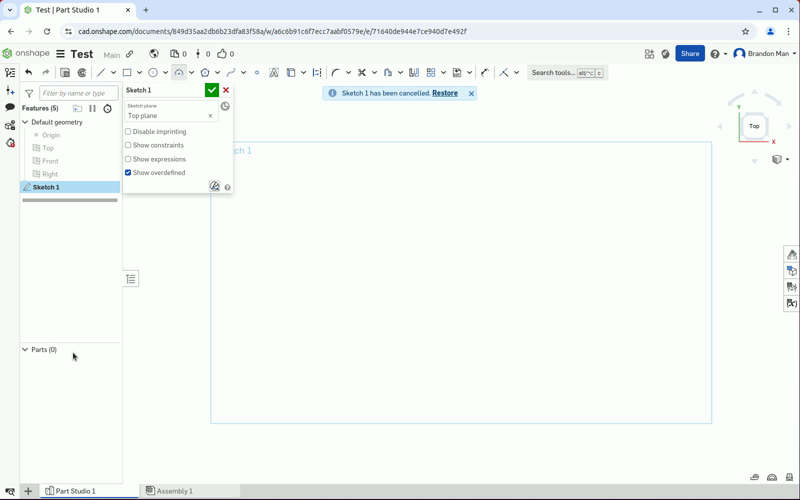
mouse_move(463, 247)
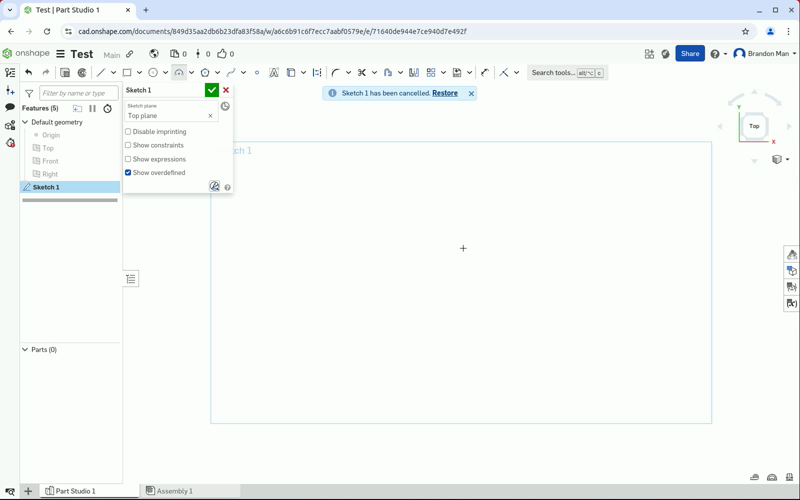
click(463, 247)
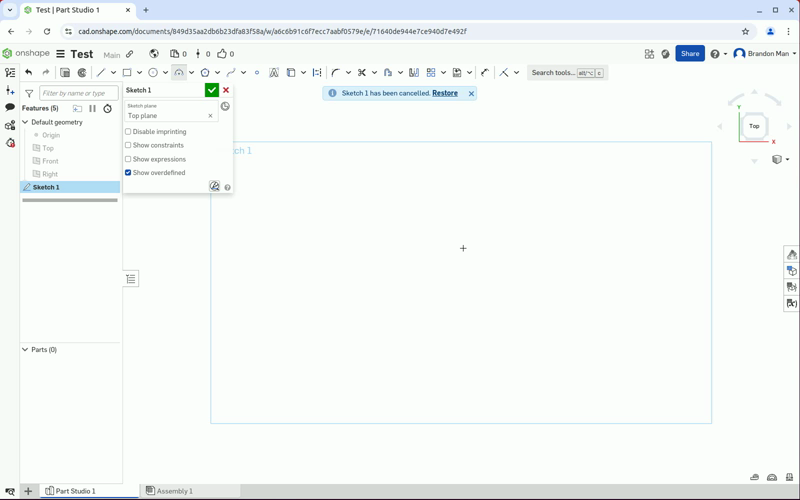
key_up(shift)
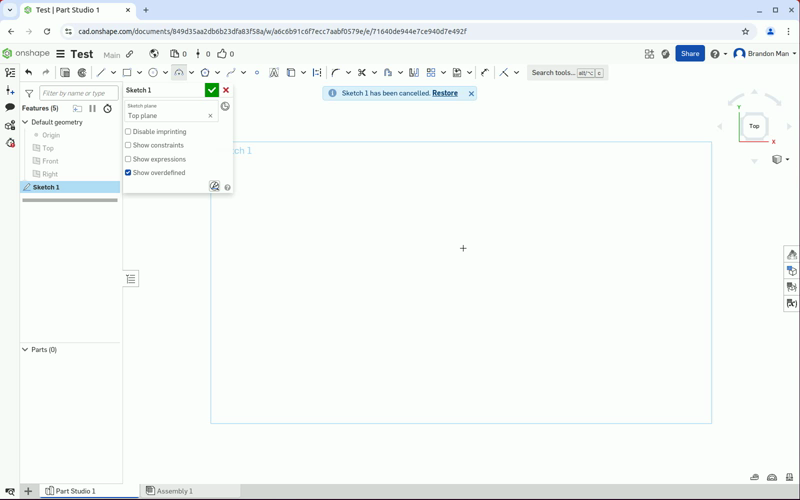
key_down(shift)
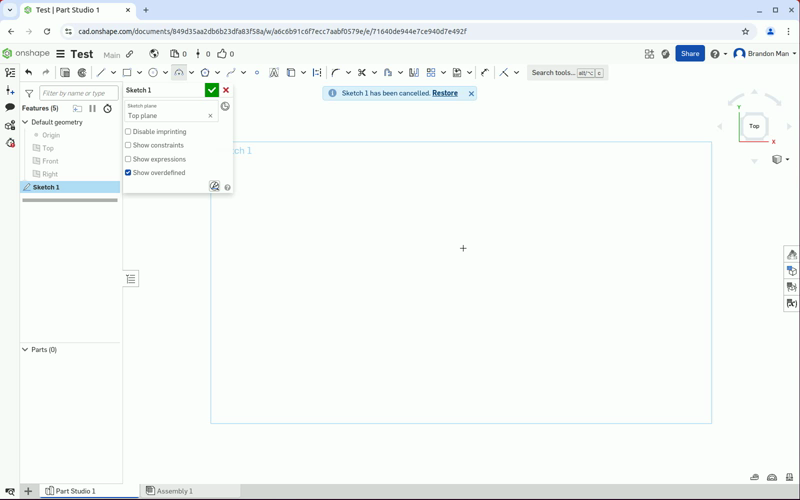
mouse_move(470, 249)
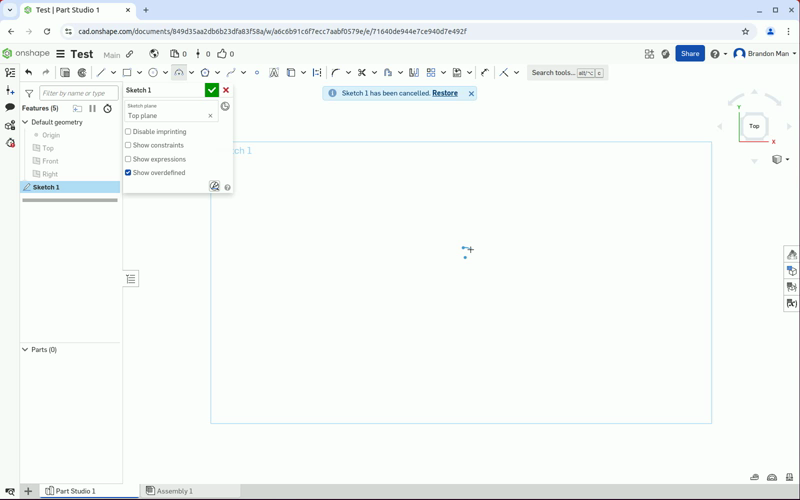
click(470, 249)
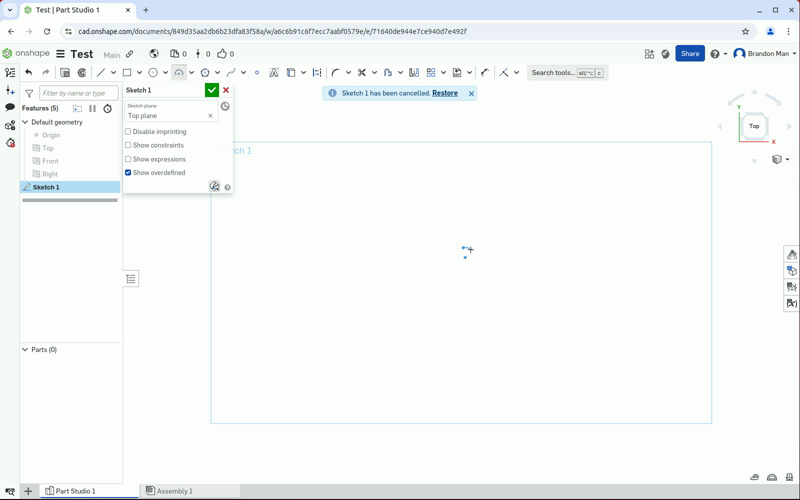
mouse_move(467, 248)
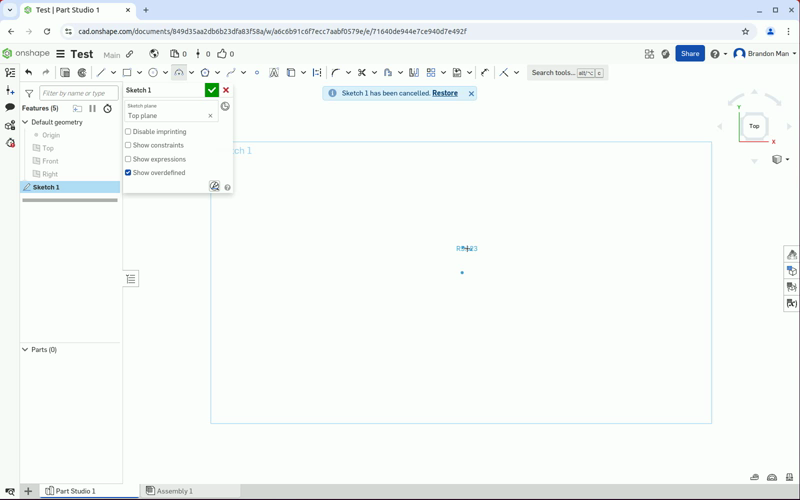
click(467, 248)
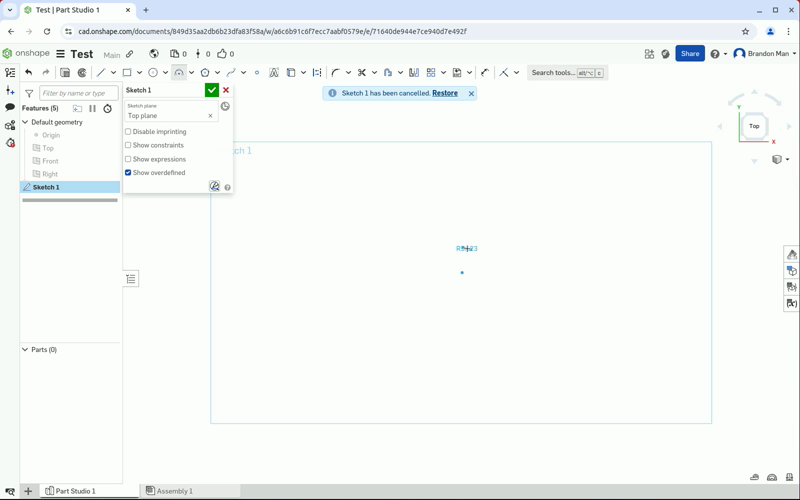
key_up(shift)
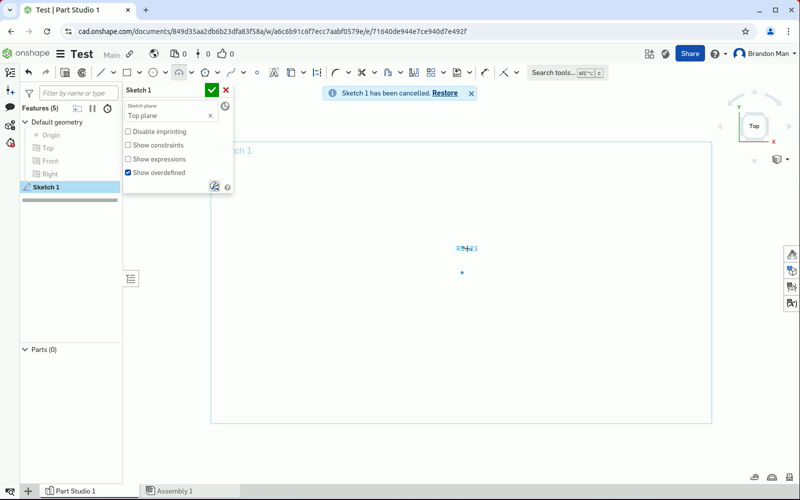
key(esc)
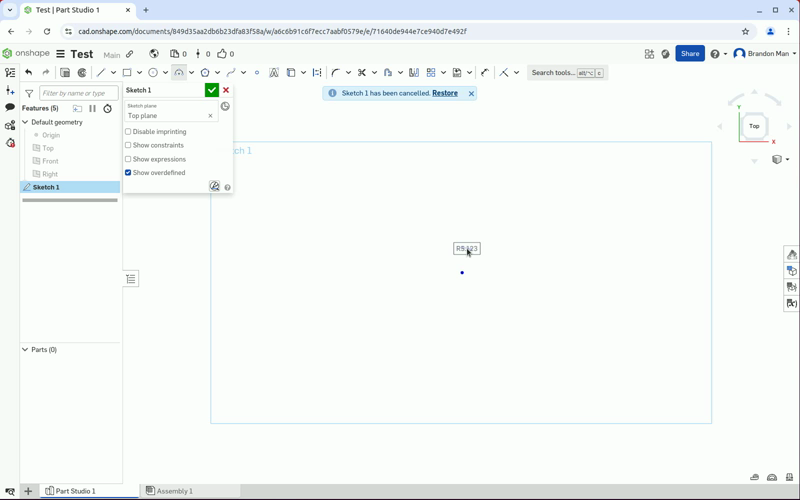
key(l)
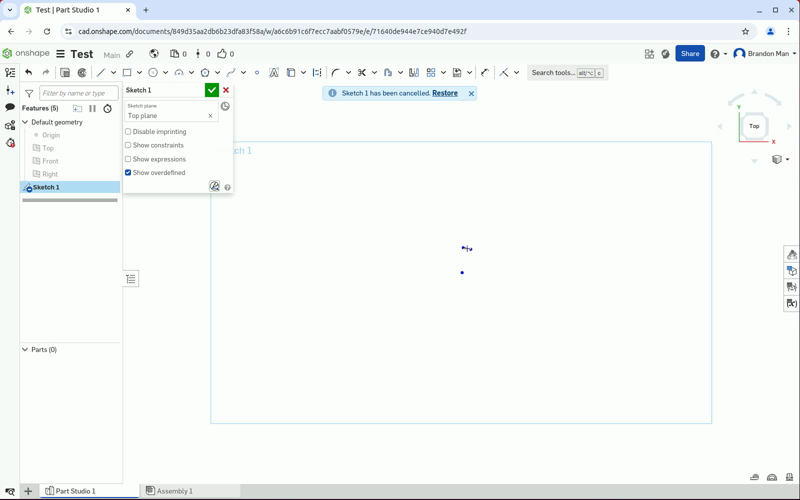
mouse_move(470, 249)
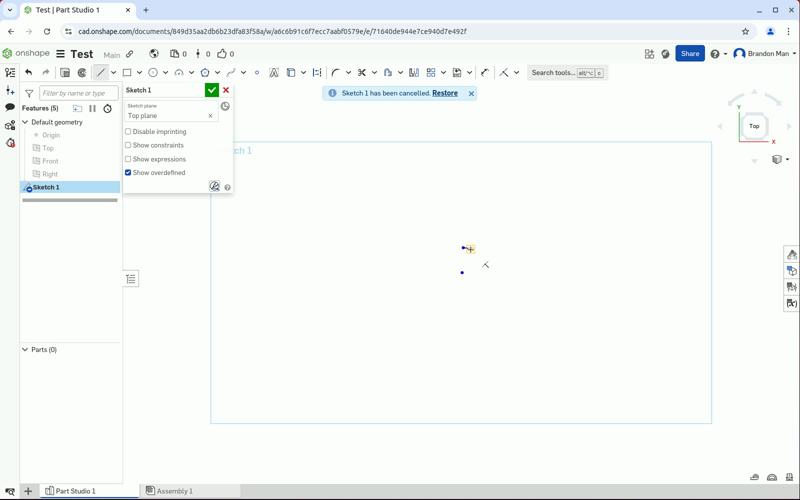
scroll(6)
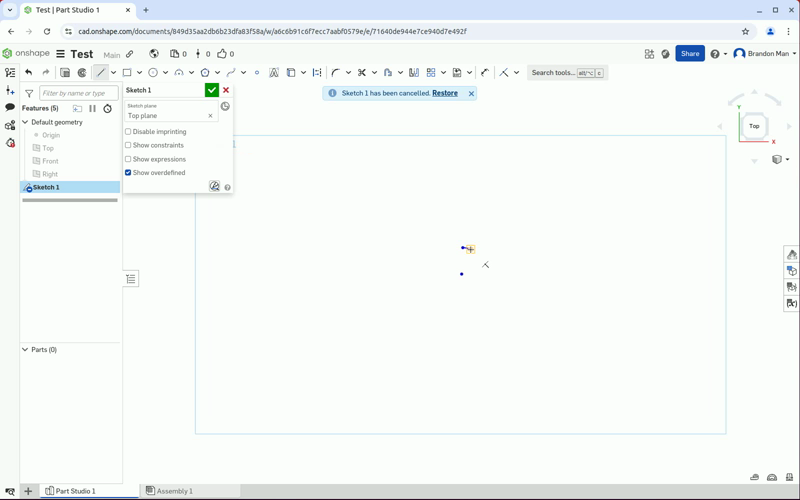
scroll(6)
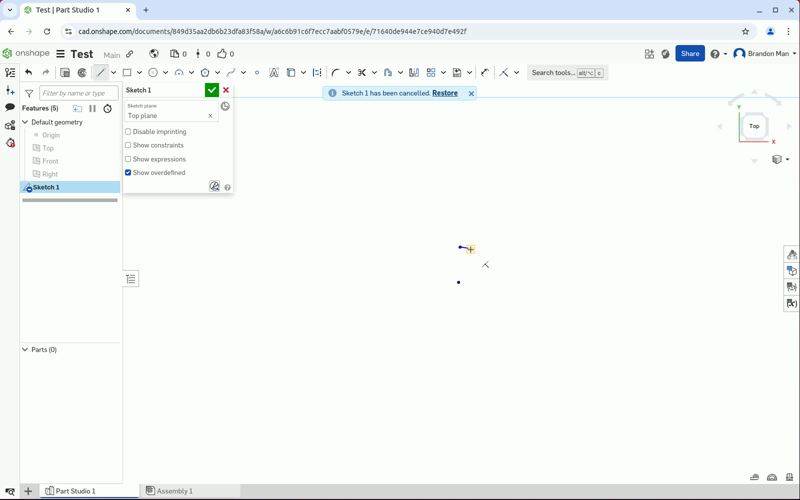
scroll(6)
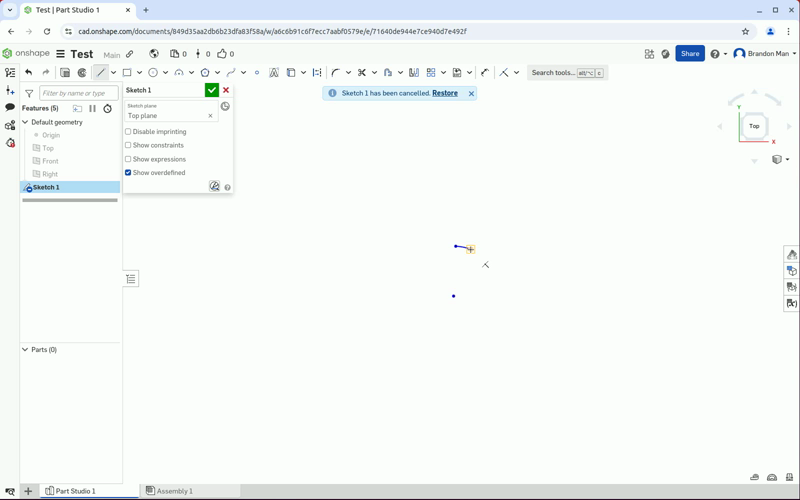
scroll(6)
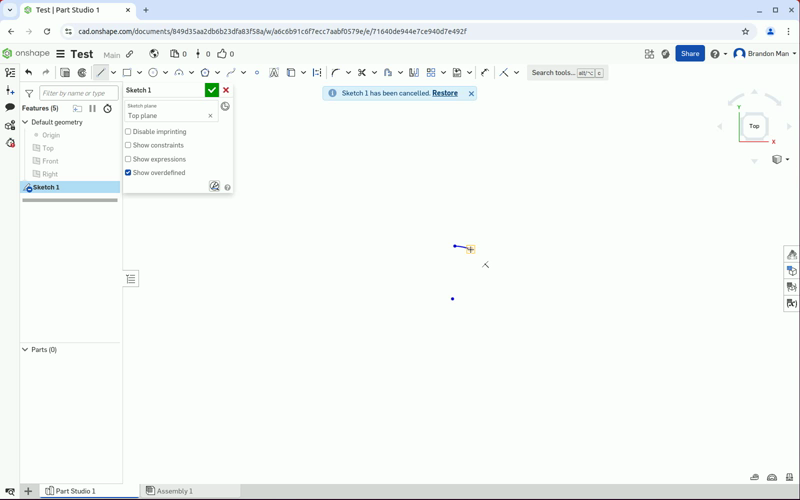
scroll(6)
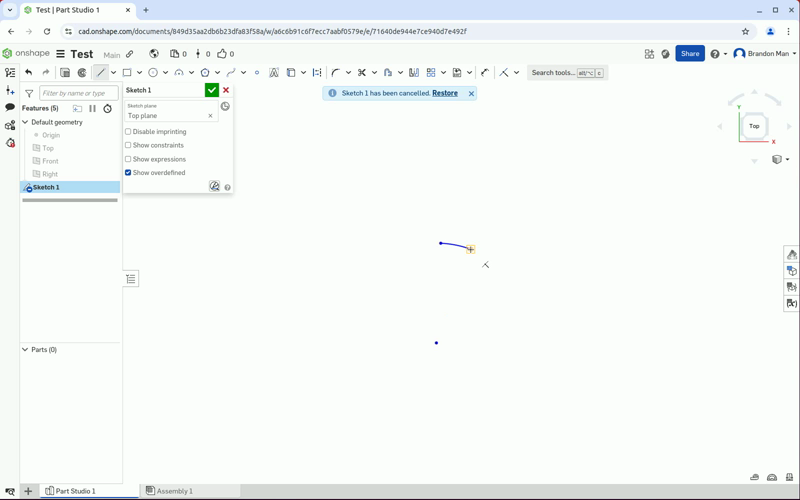
scroll(6)
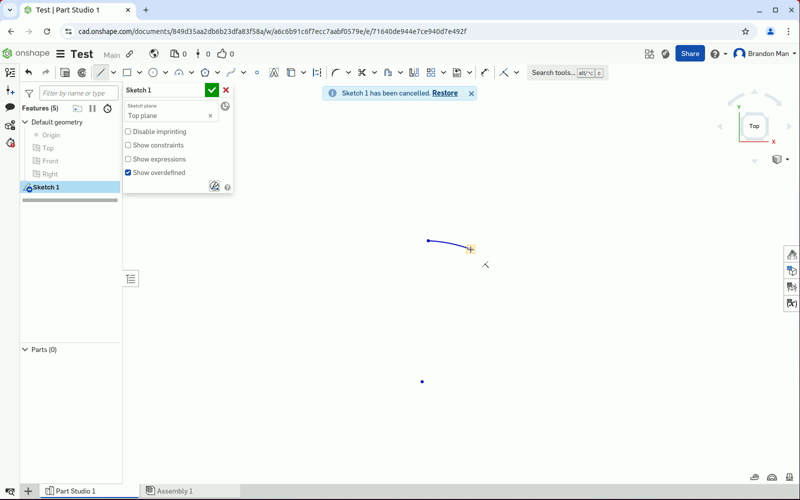
scroll(6)
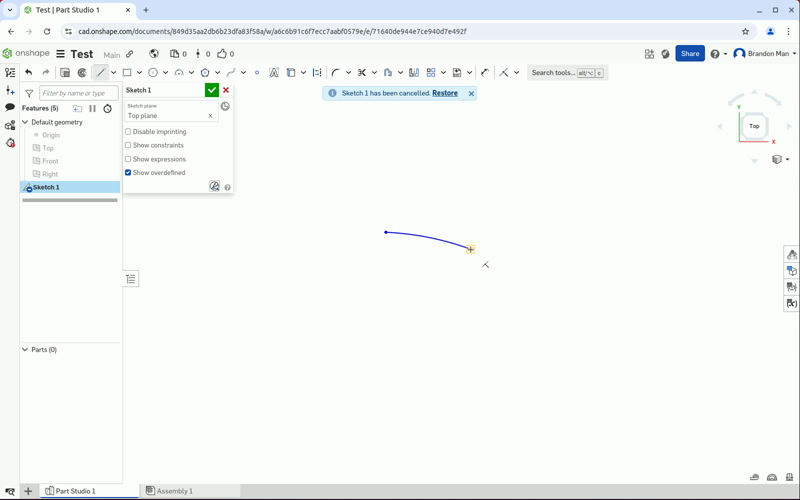
click(470, 249)
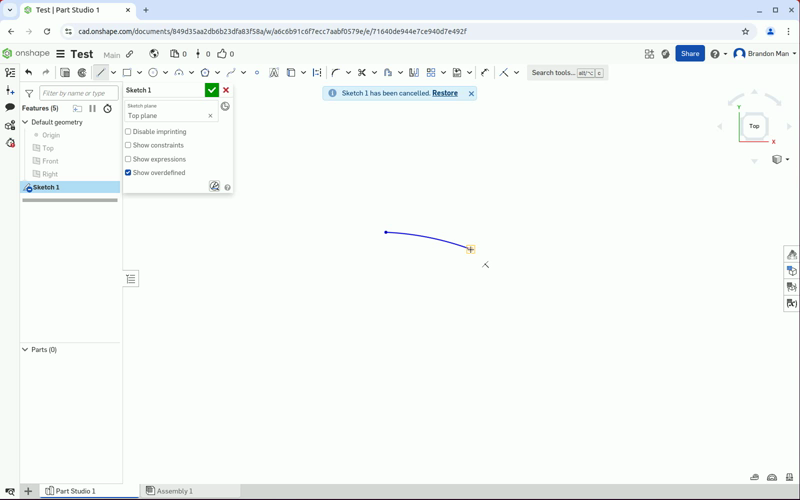
scroll(-6)
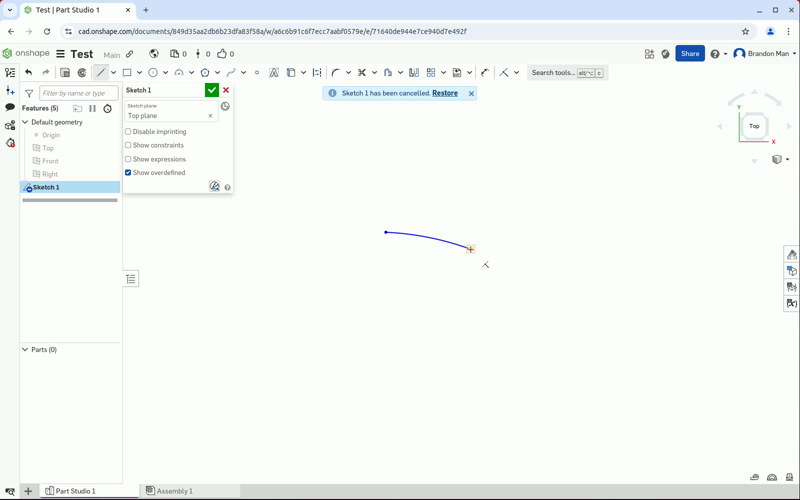
scroll(-6)
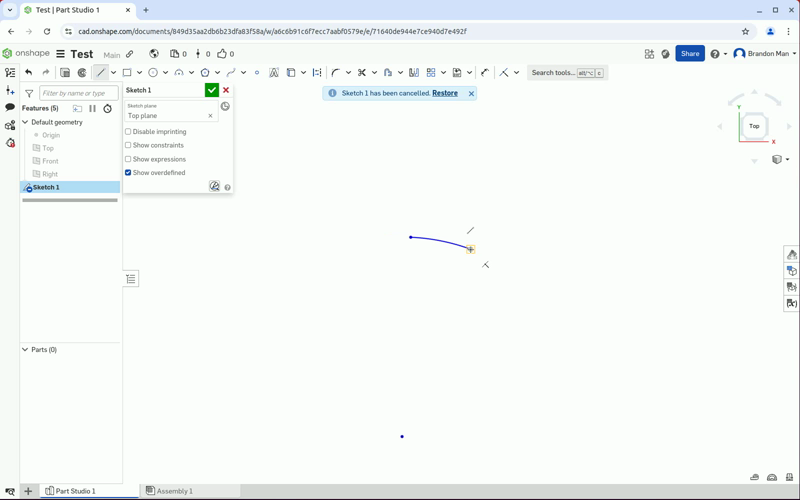
scroll(-6)
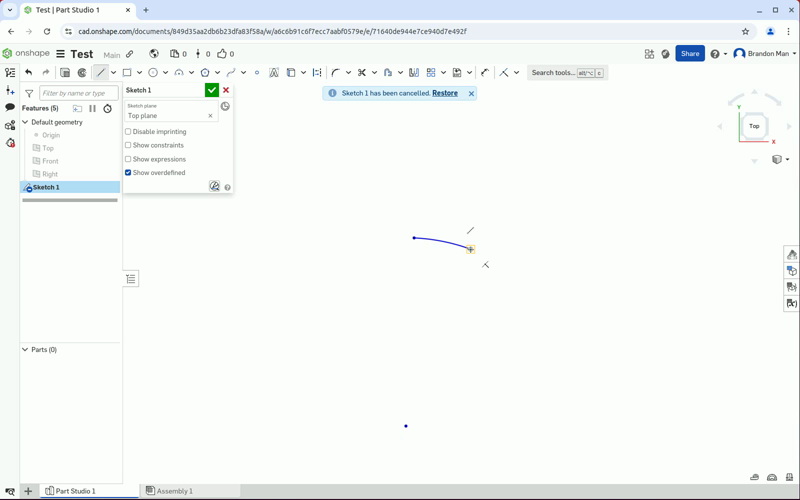
scroll(-6)
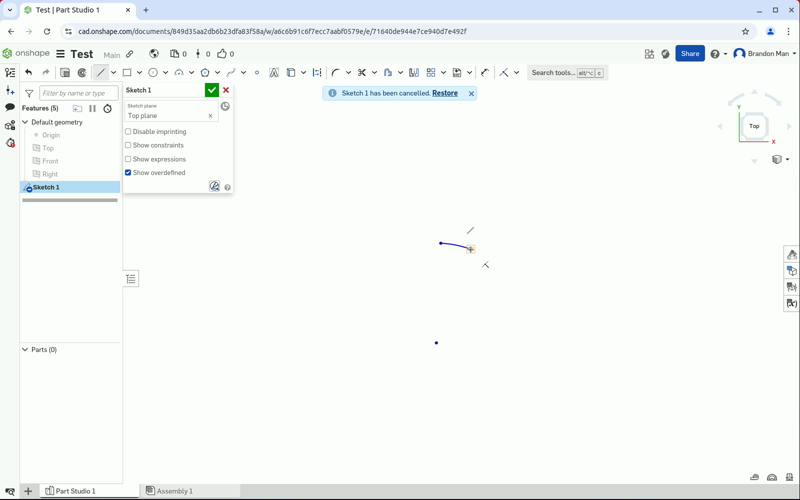
scroll(-6)
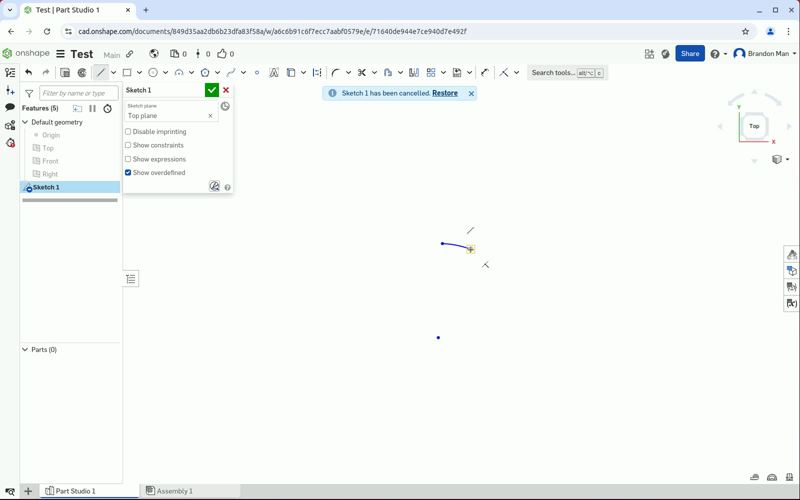
scroll(-6)
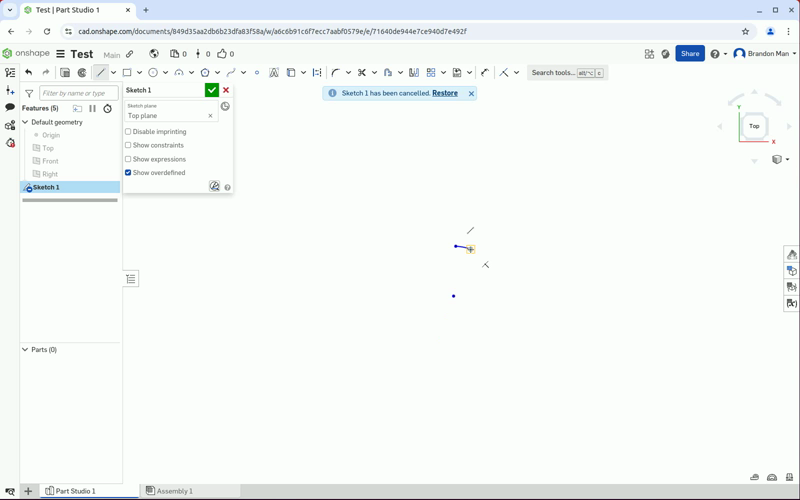
scroll(-6)
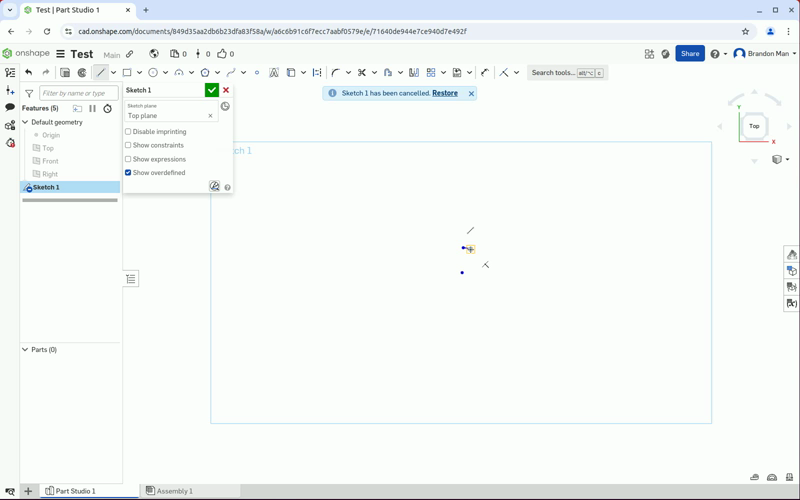
key_down(shift)
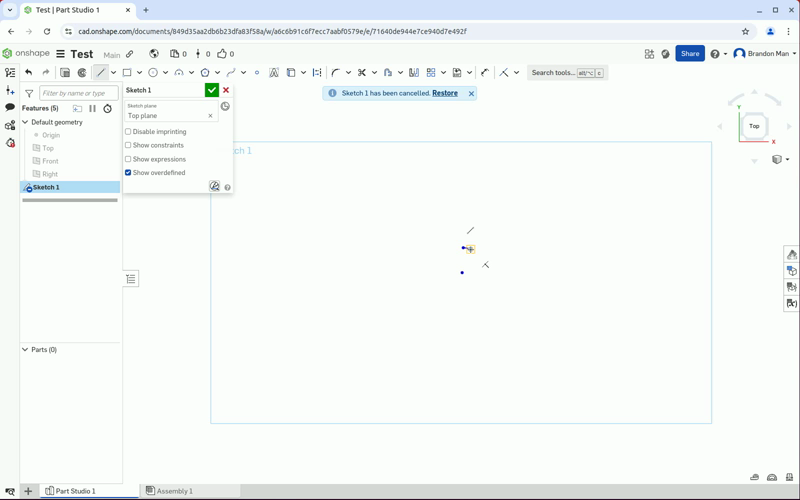
mouse_move(500, 249)
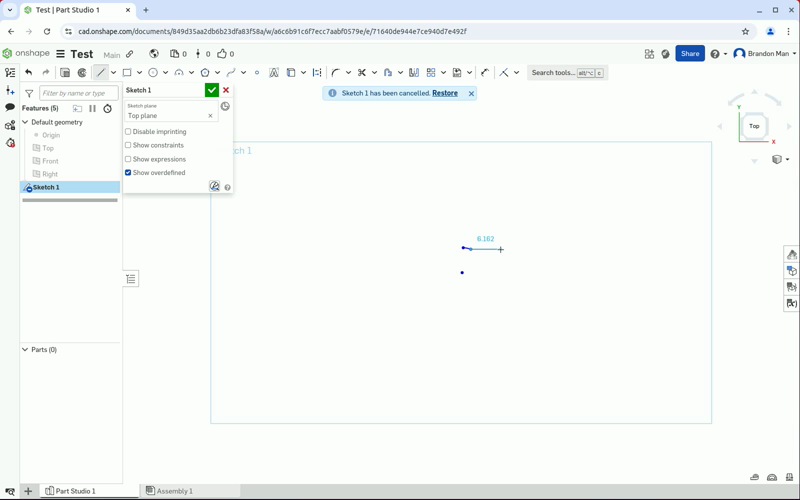
mouse_move(468, 234)
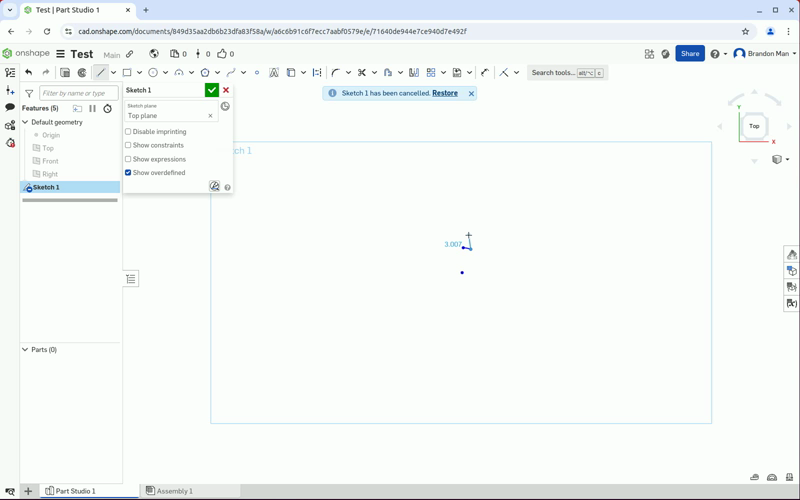
click(468, 234)
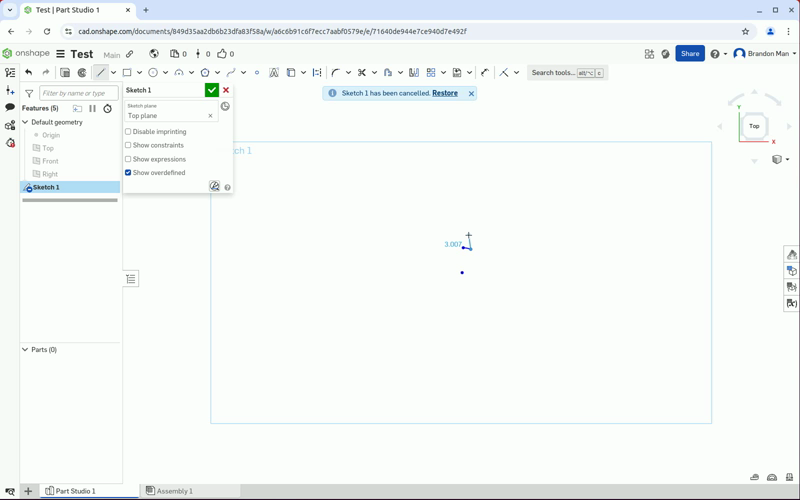
key_up(shift)
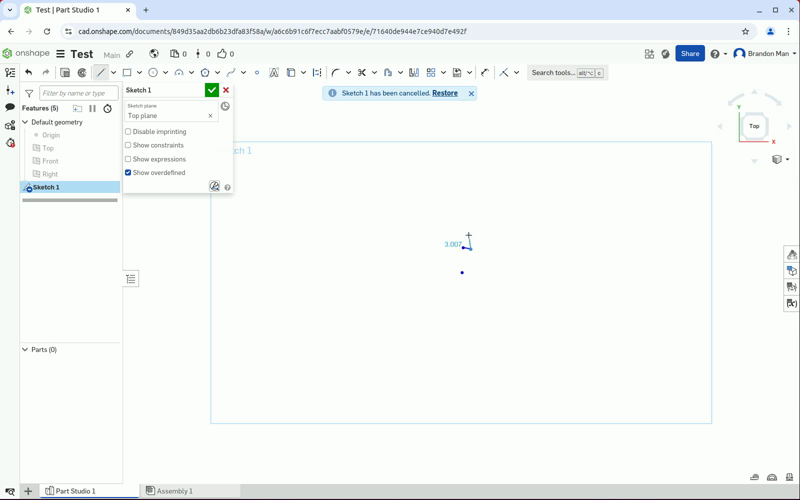
mouse_move(498, 234)
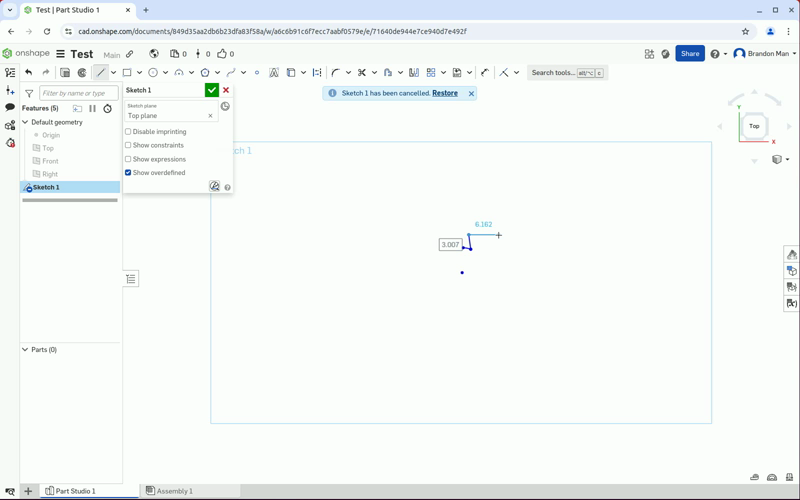
key_down(shift)
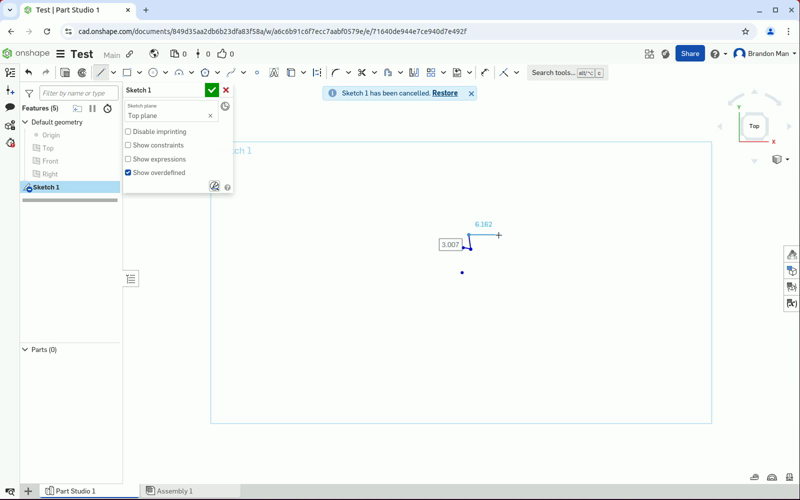
mouse_move(463, 247)
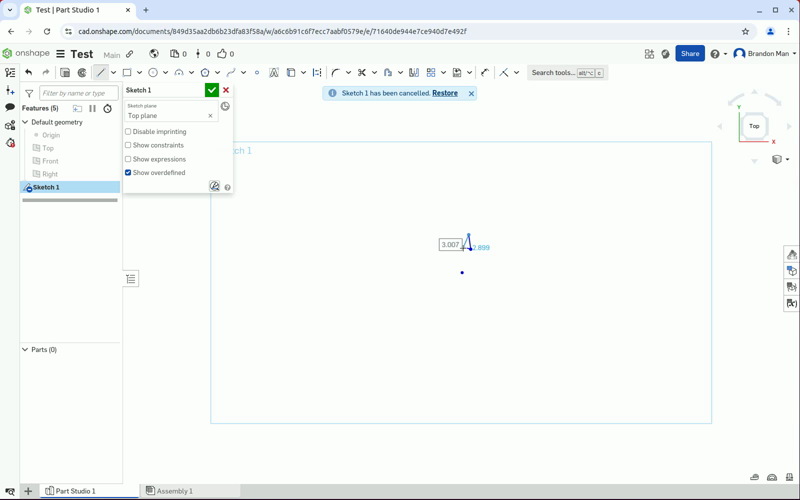
scroll(6)
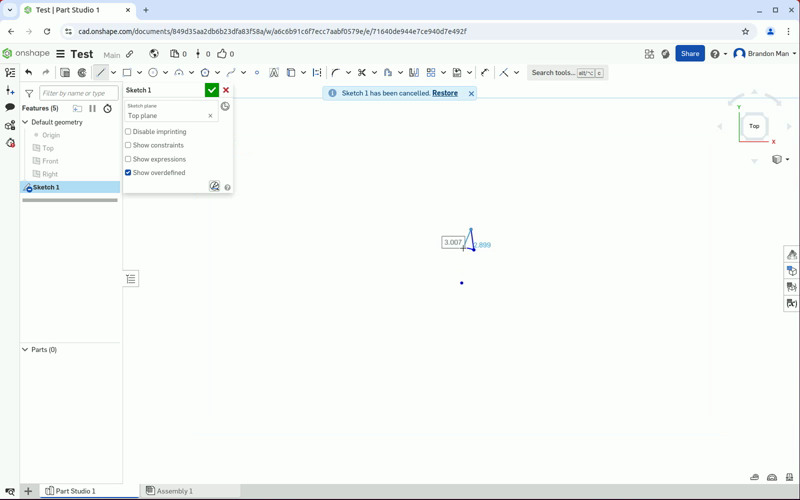
scroll(6)
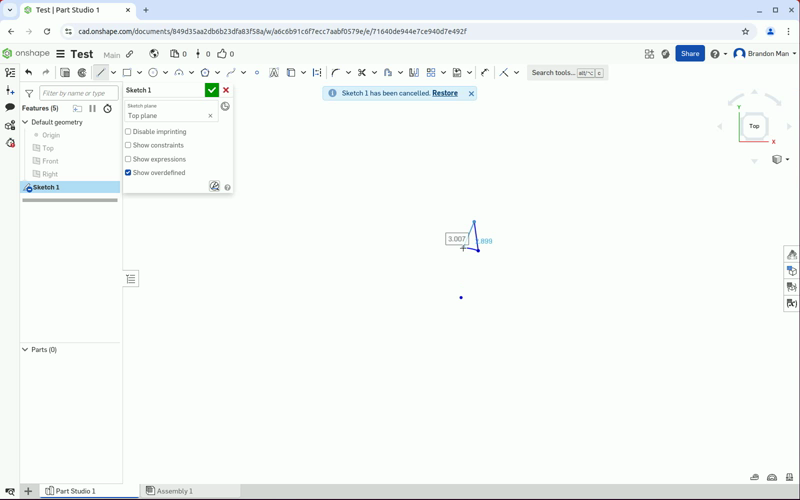
scroll(6)
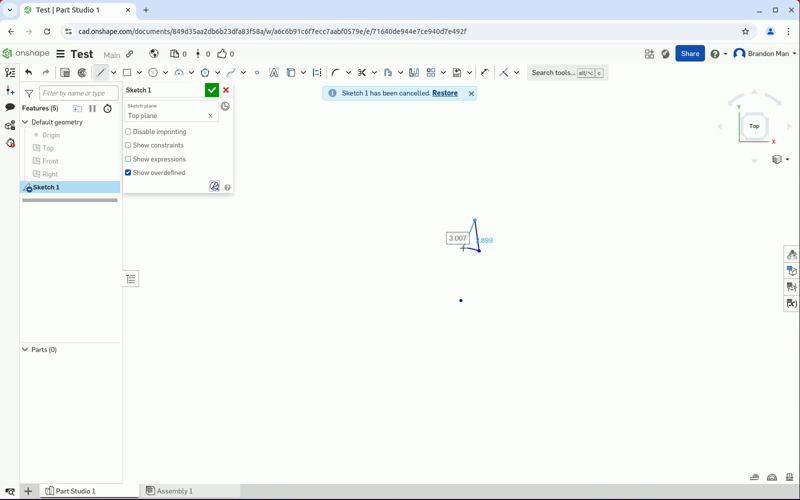
scroll(6)
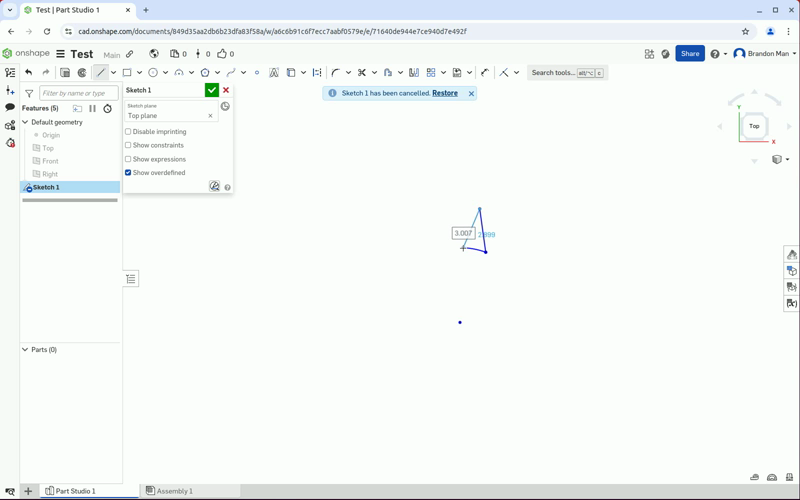
scroll(6)
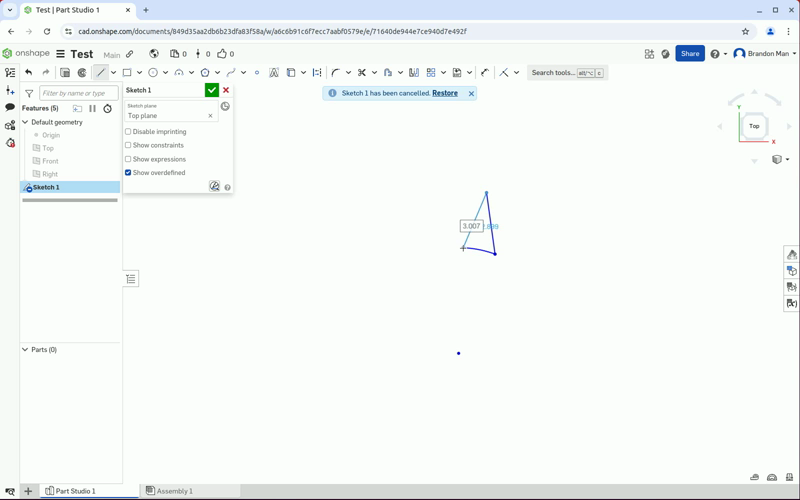
scroll(6)
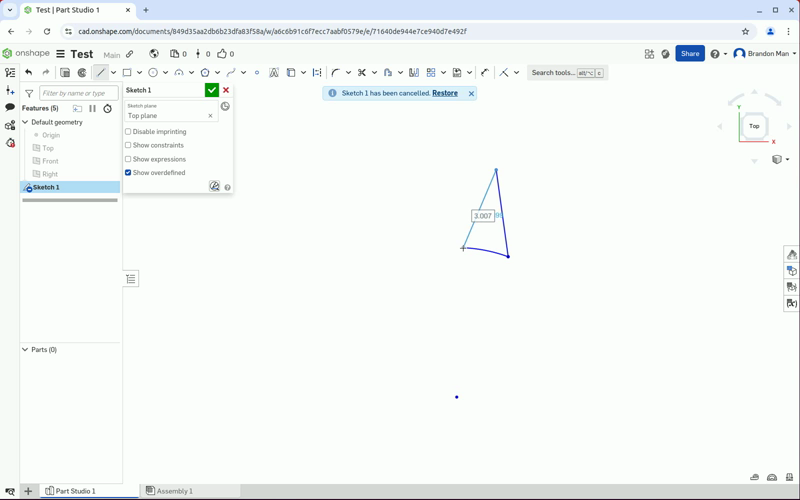
scroll(6)
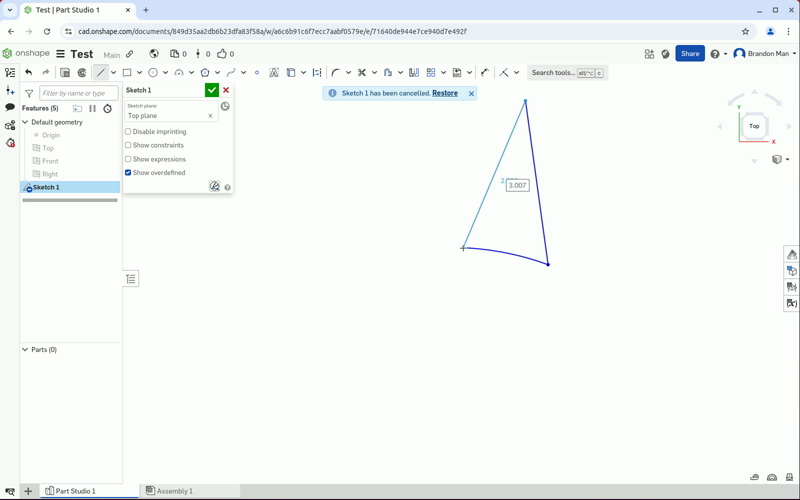
key_up(shift)
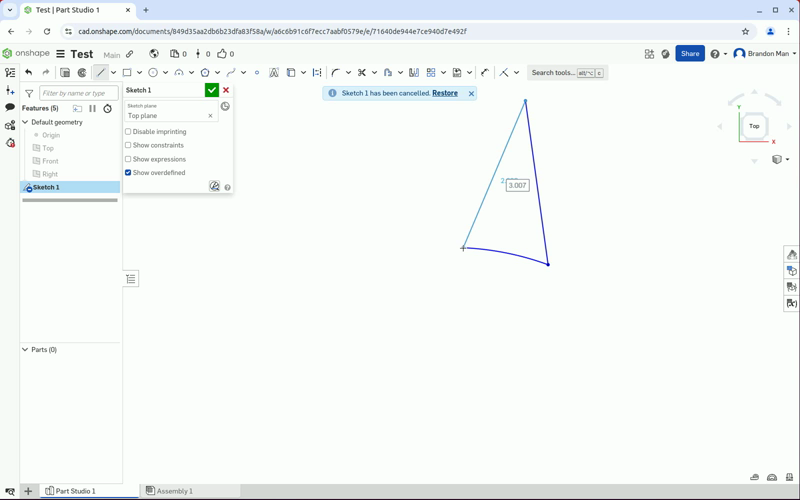
click(463, 247)
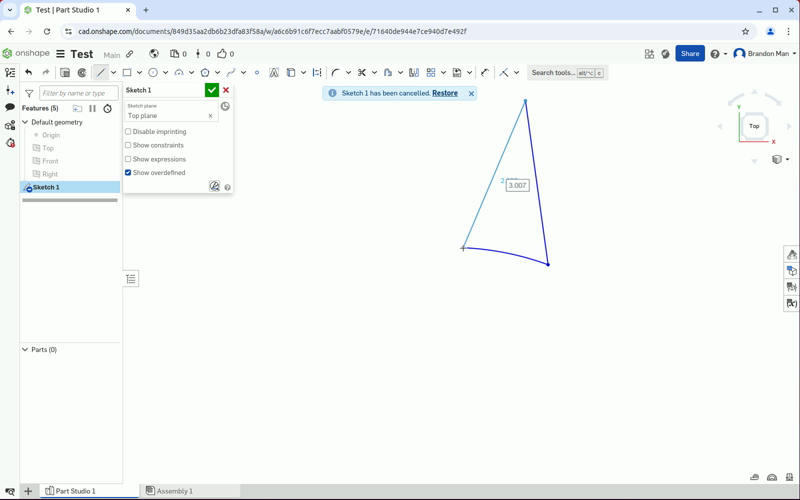
scroll(-6)
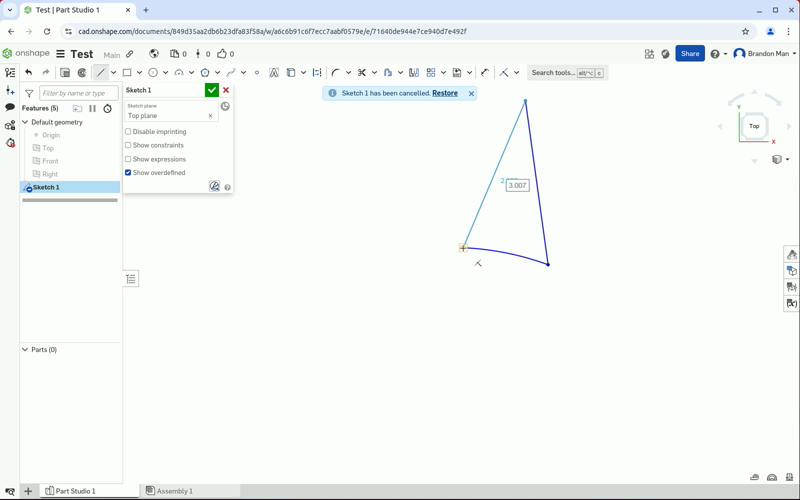
scroll(-6)
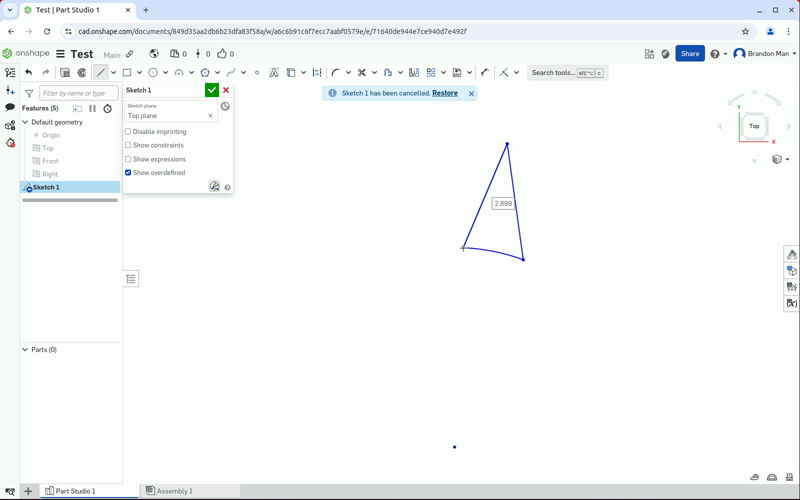
scroll(-6)
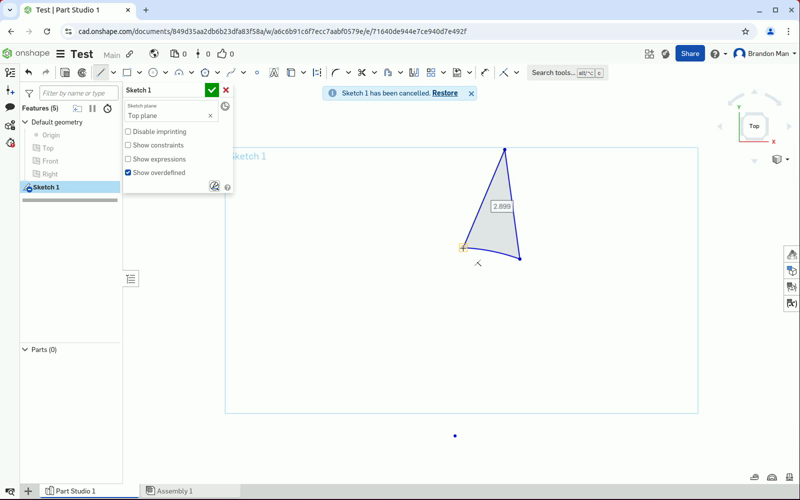
scroll(-6)
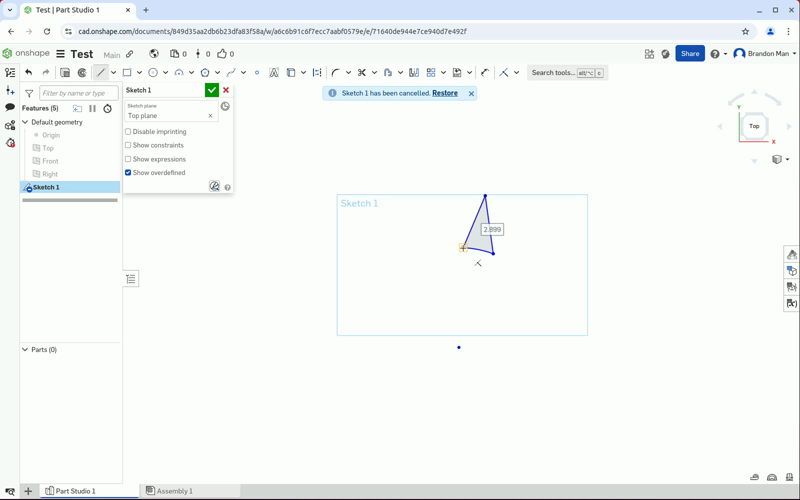
scroll(-6)
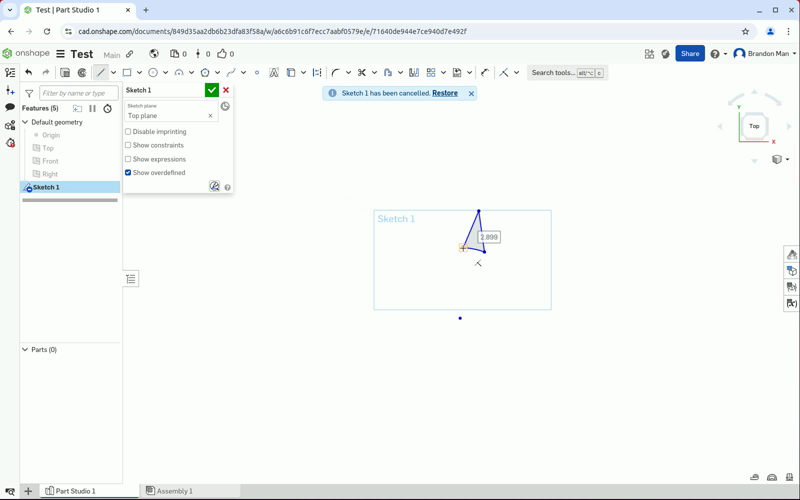
scroll(-6)
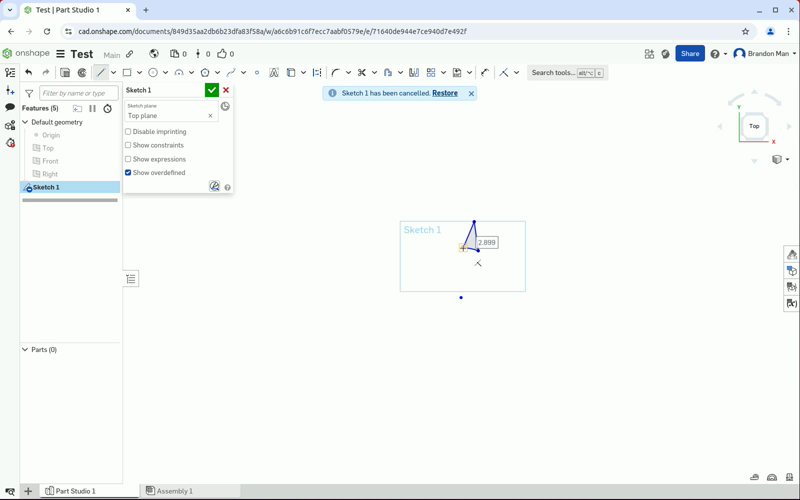
scroll(-6)
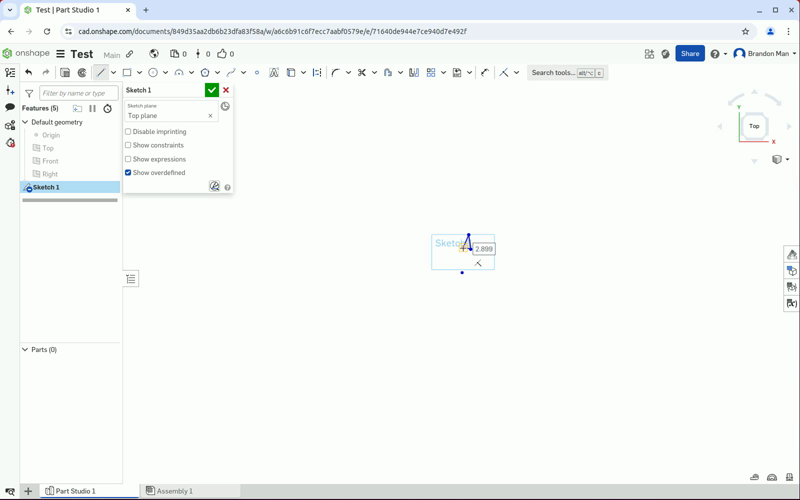
key(esc)
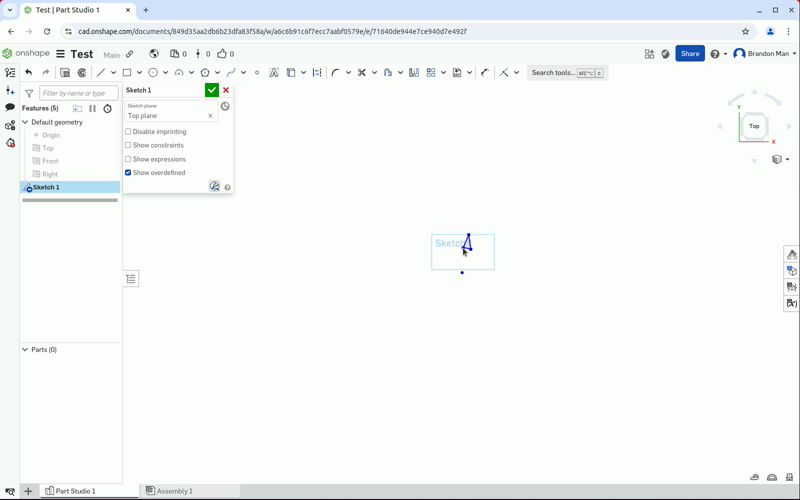
mouse_move(465, 243)
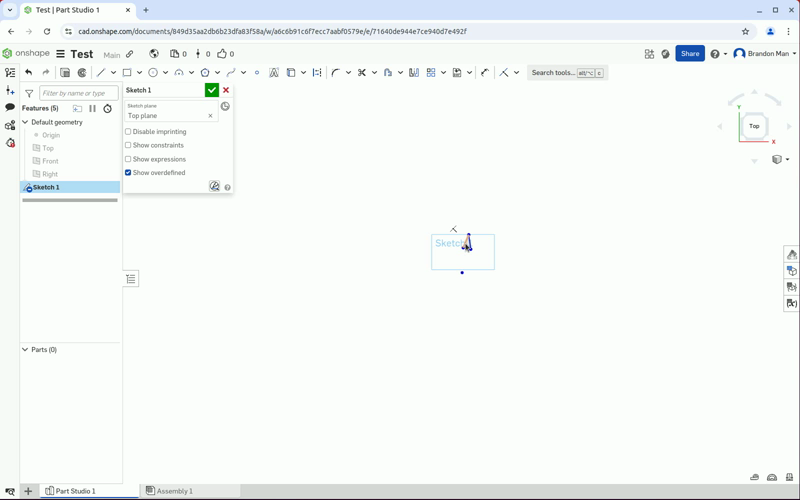
scroll(6)
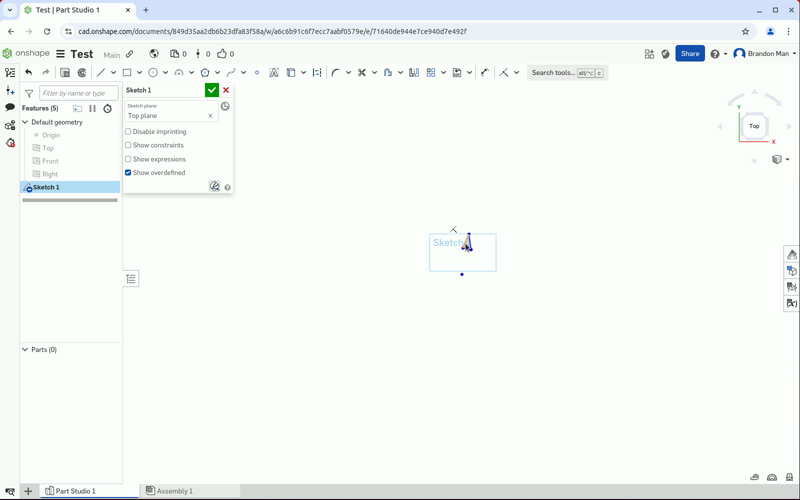
scroll(6)
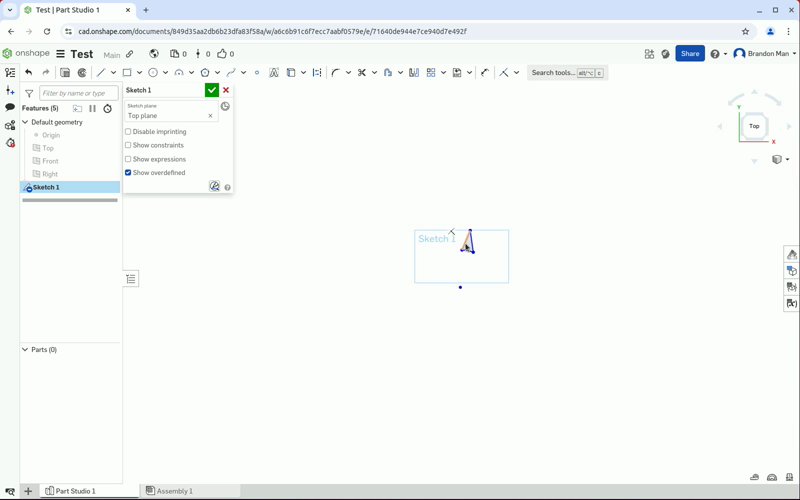
scroll(6)
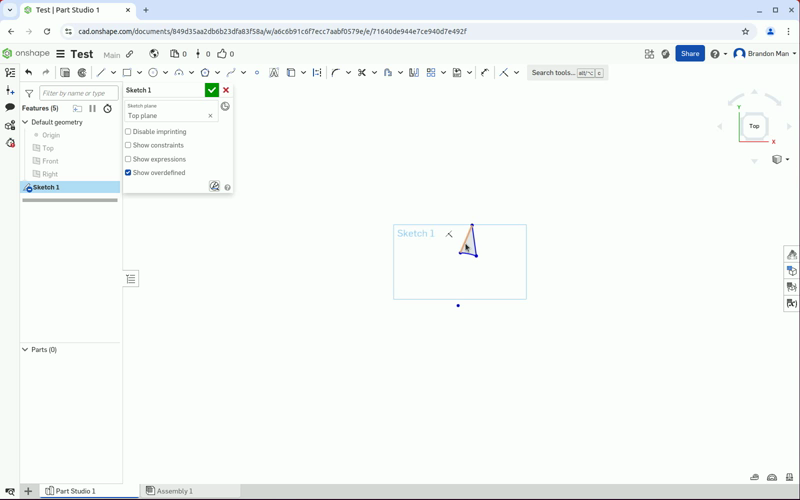
scroll(6)
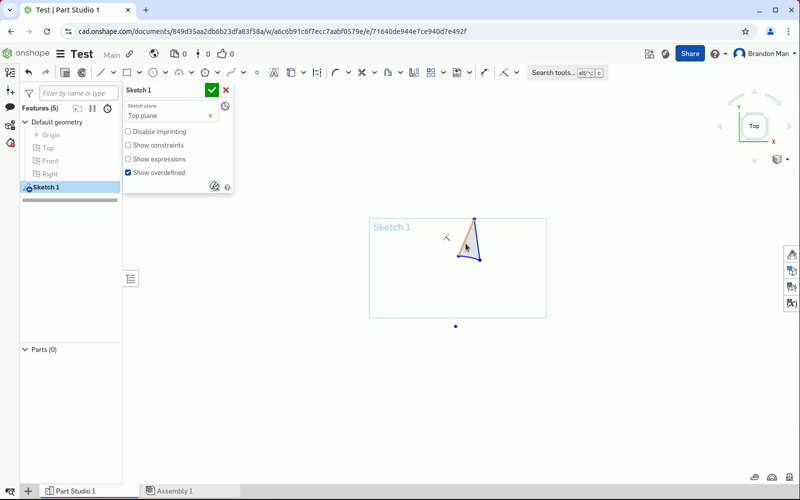
scroll(6)
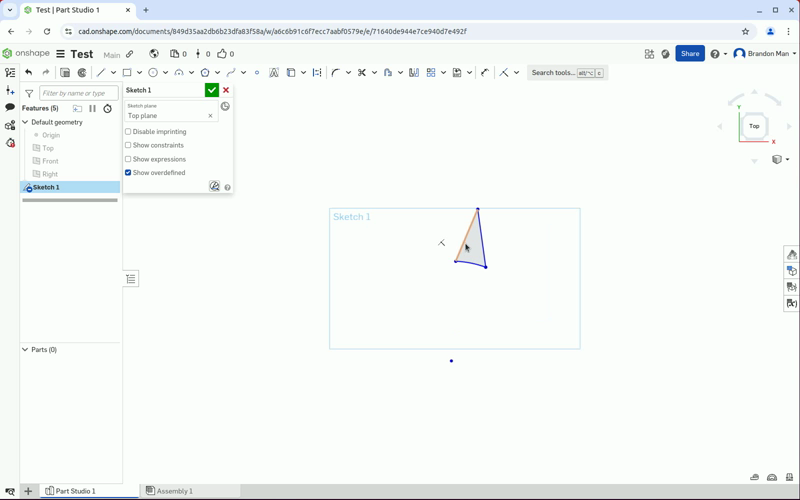
scroll(6)
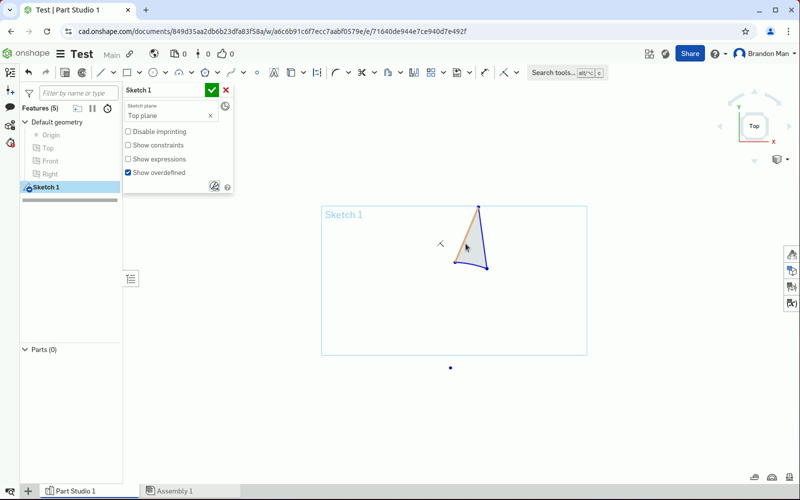
scroll(6)
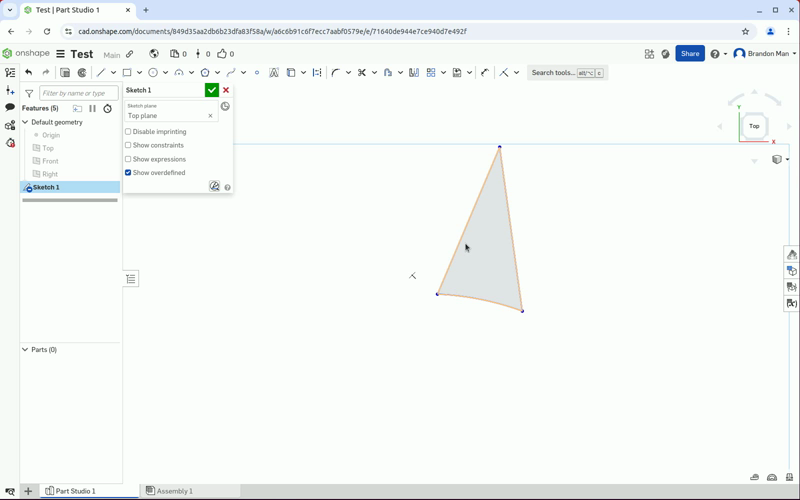
click(465, 243)
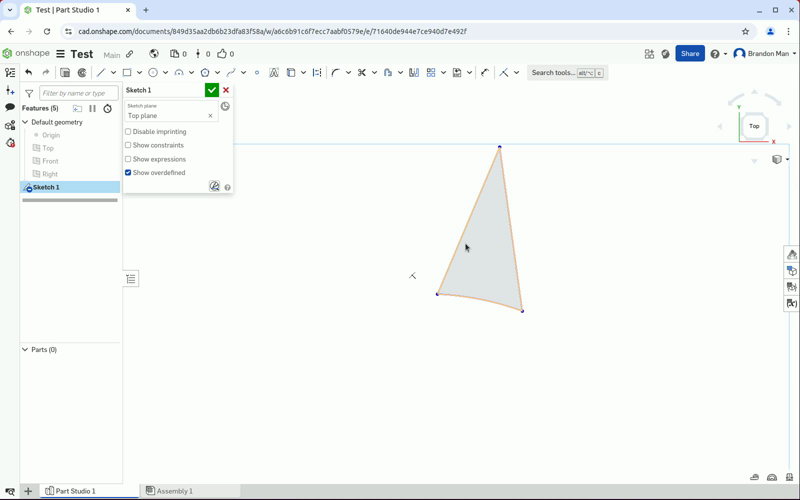
scroll(-6)
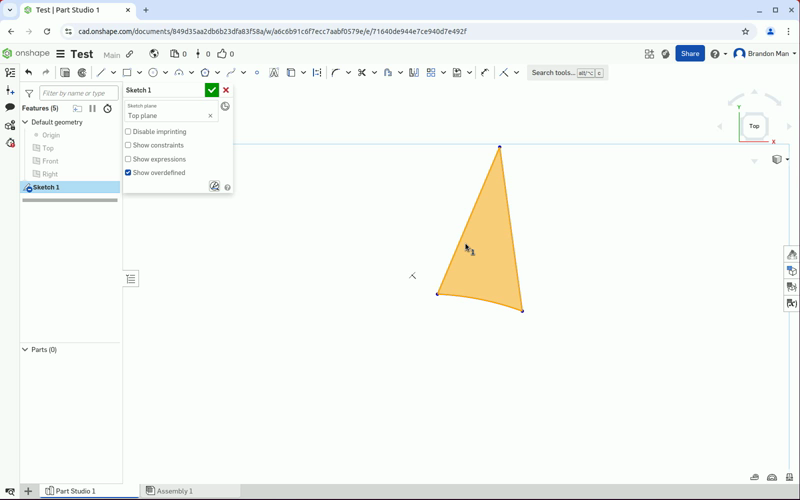
scroll(-6)
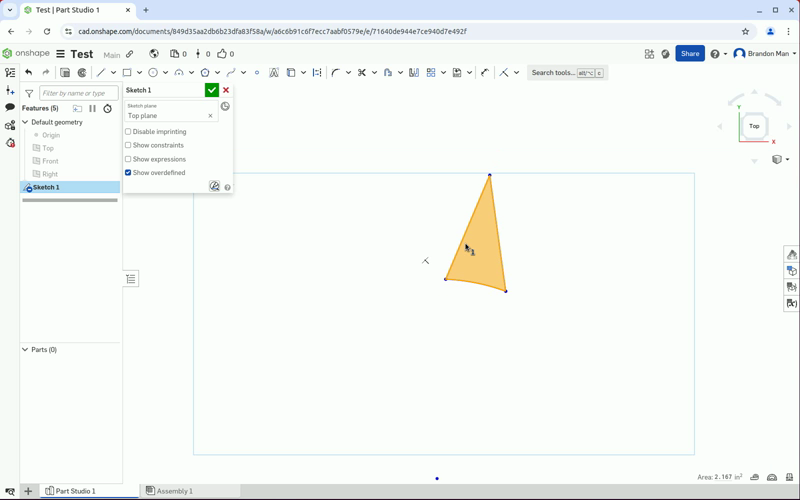
scroll(-6)
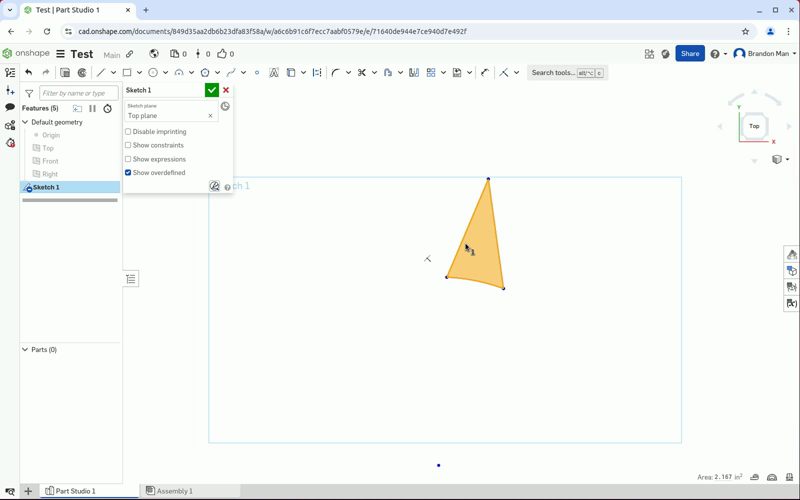
scroll(-6)
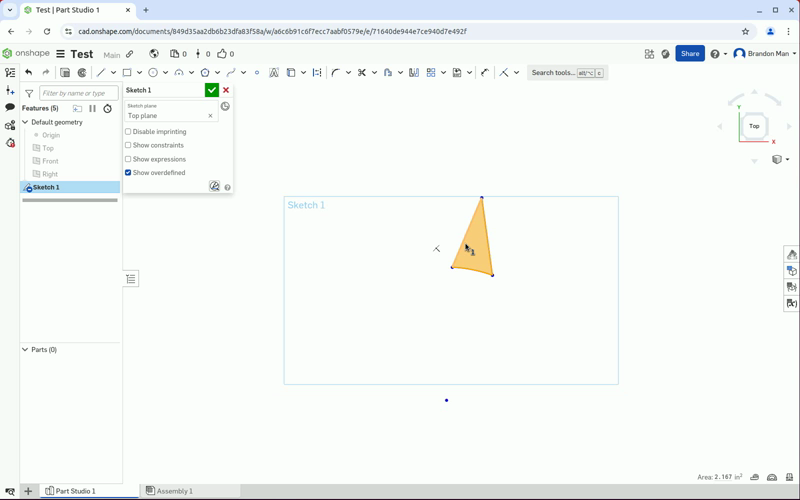
scroll(-6)
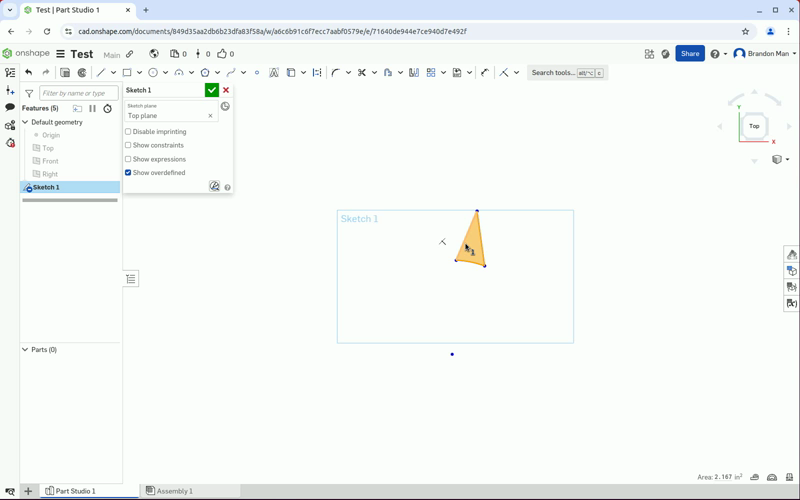
scroll(-6)
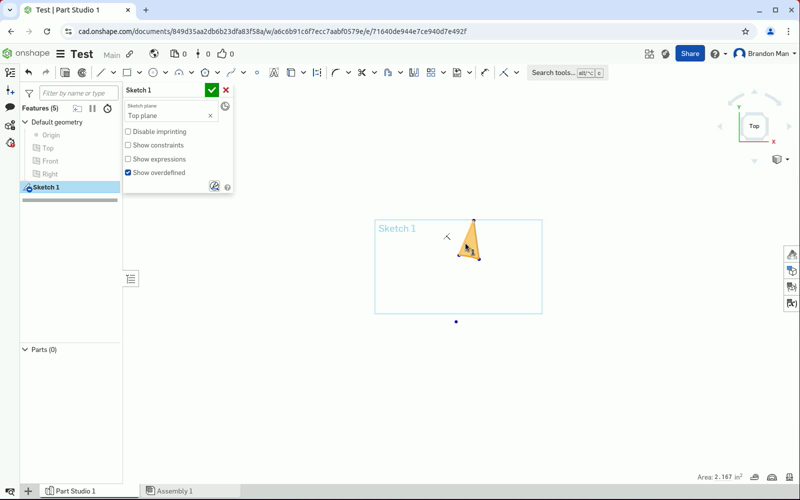
scroll(-6)
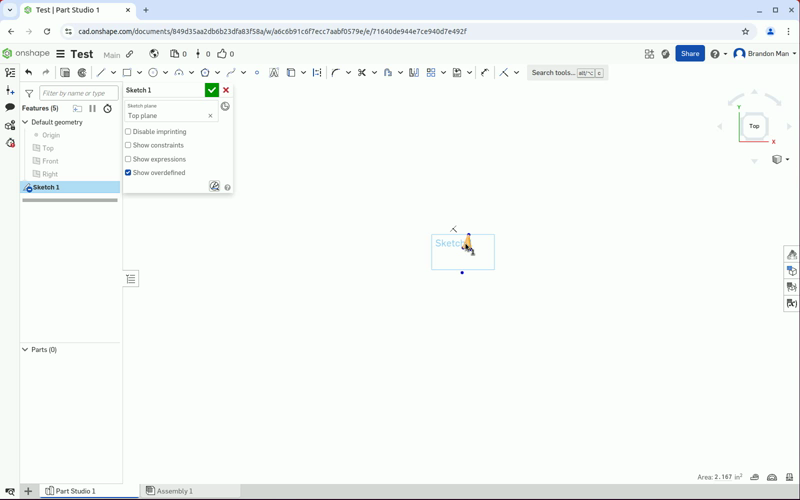
mouse_move(73, 352)
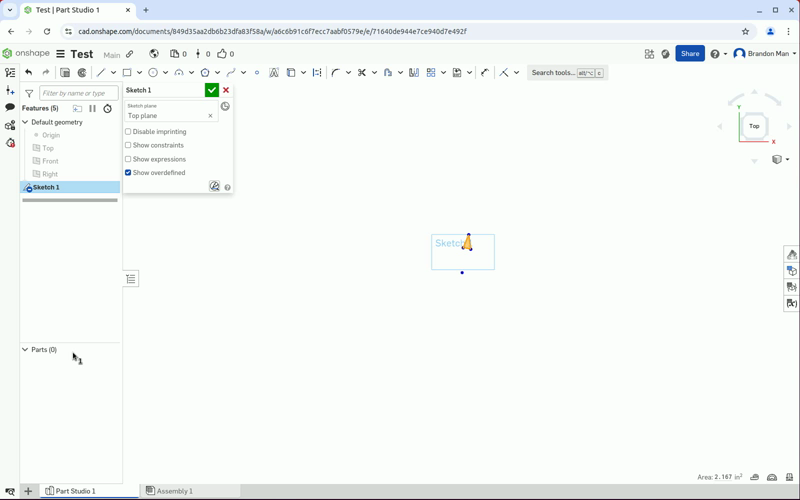
key(shift+y)
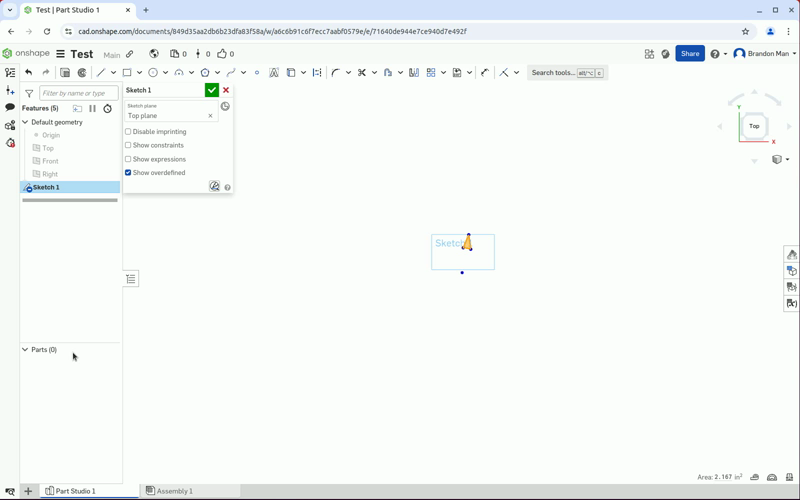
key(shift+e)
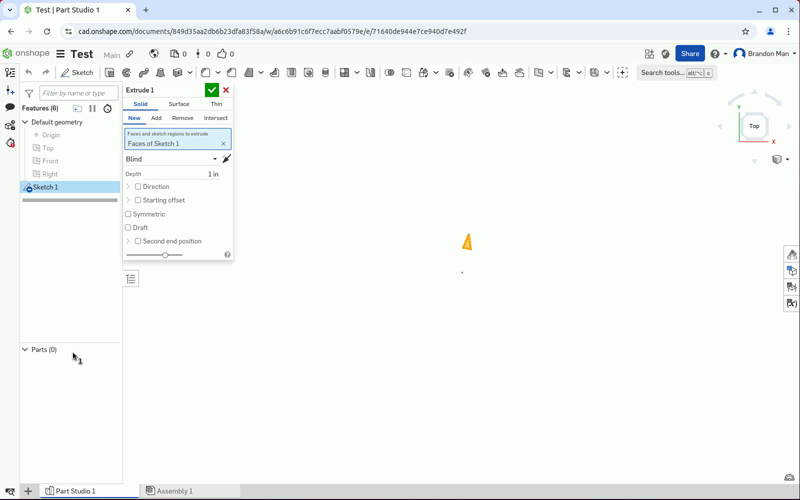
mouse_move(143, 106)
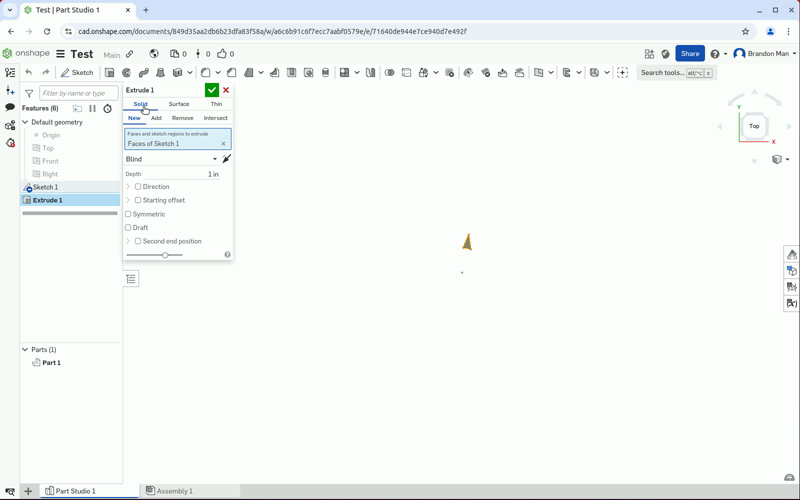
click(143, 106)
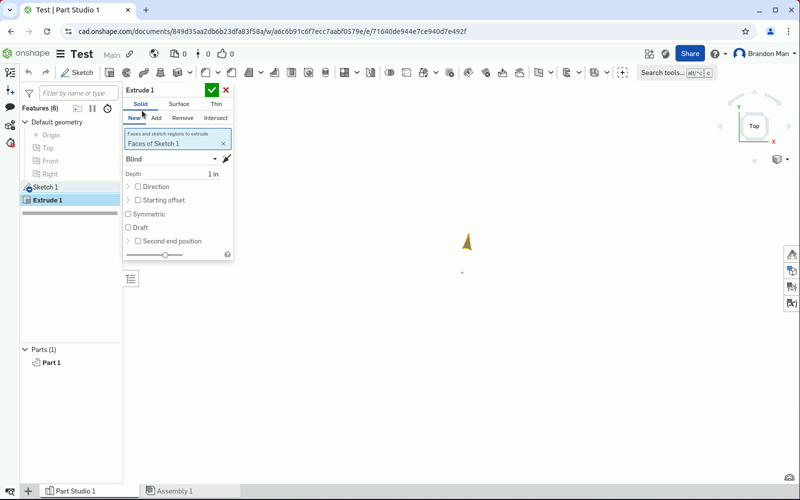
mouse_move(137, 120)
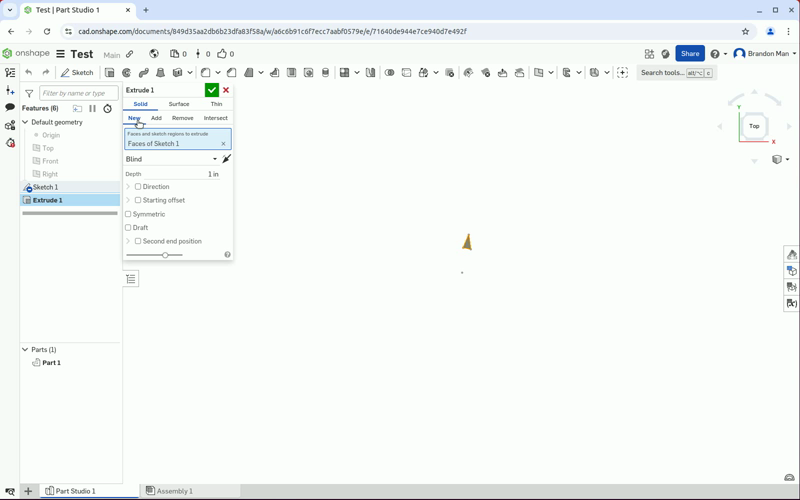
click(137, 120)
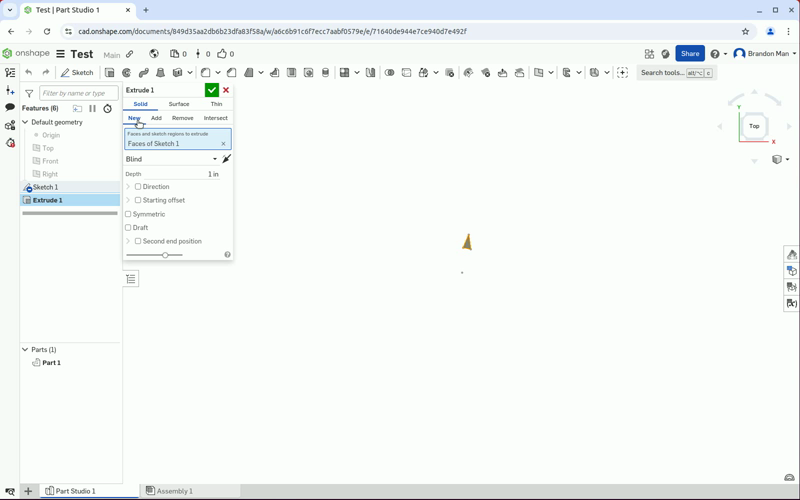
key(tab, 4)
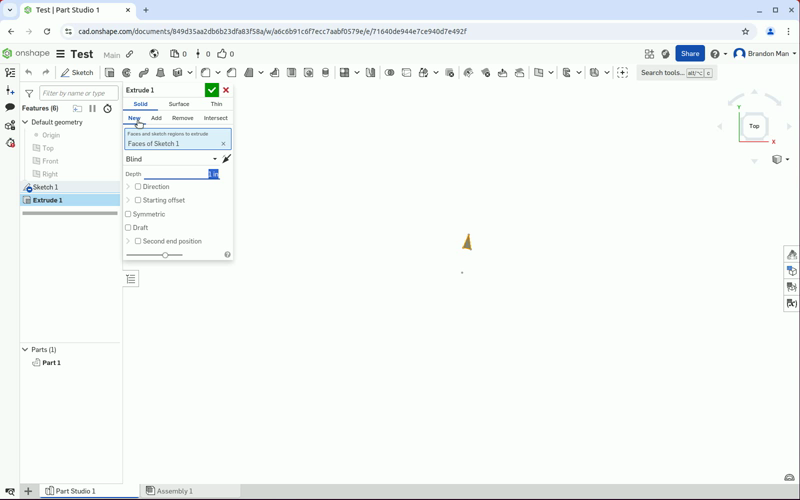
text(3.129)
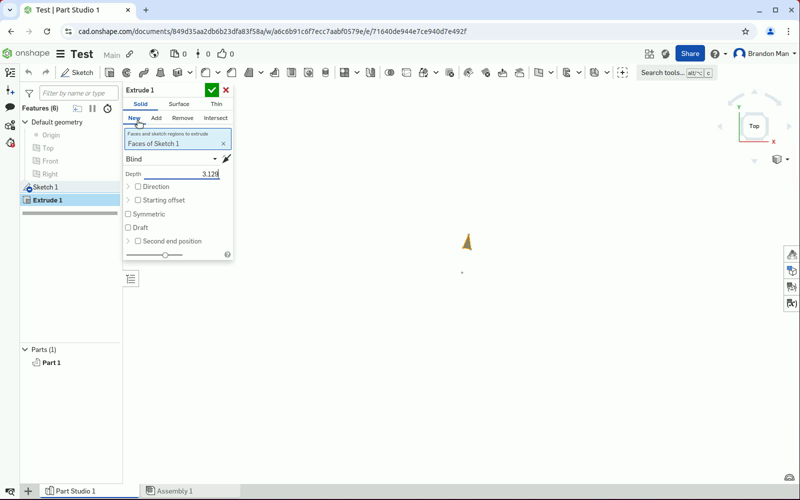
key(enter)
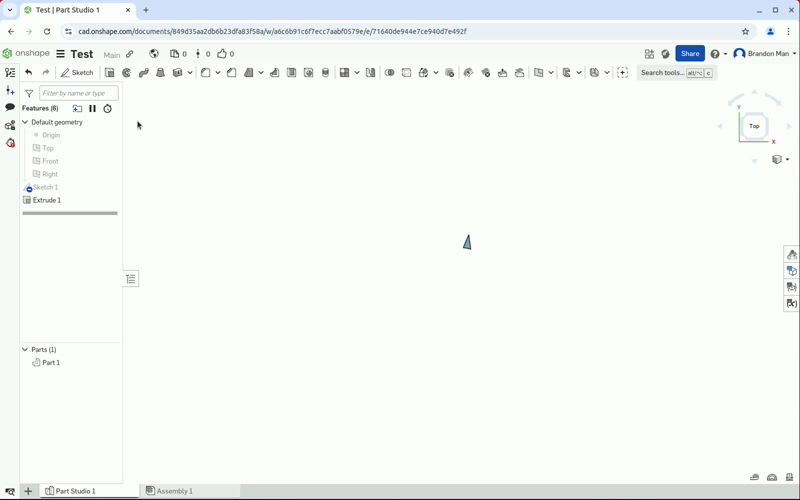
key(shift+h)
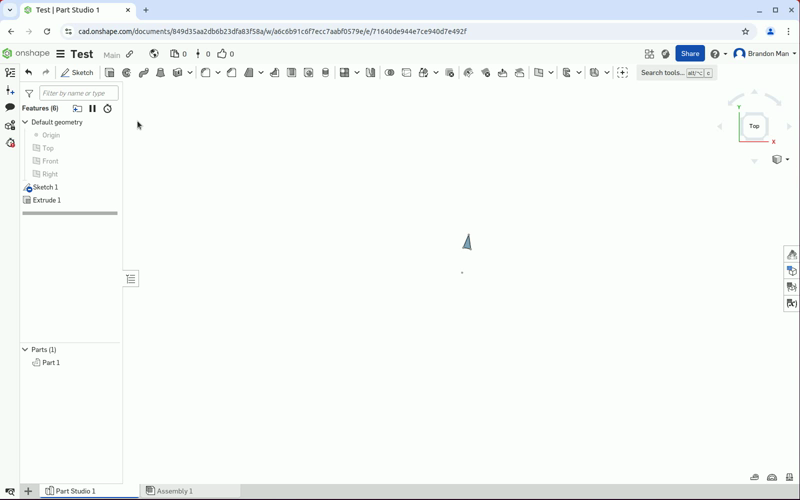
key(shift+h)
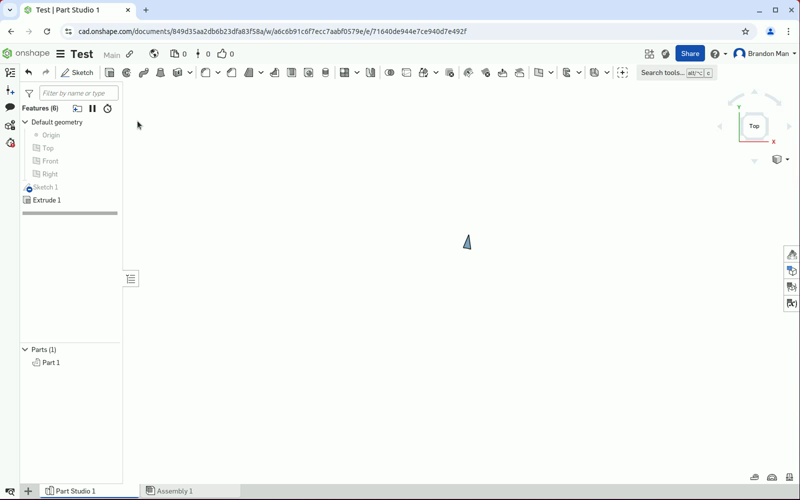
mouse_move(73, 189)
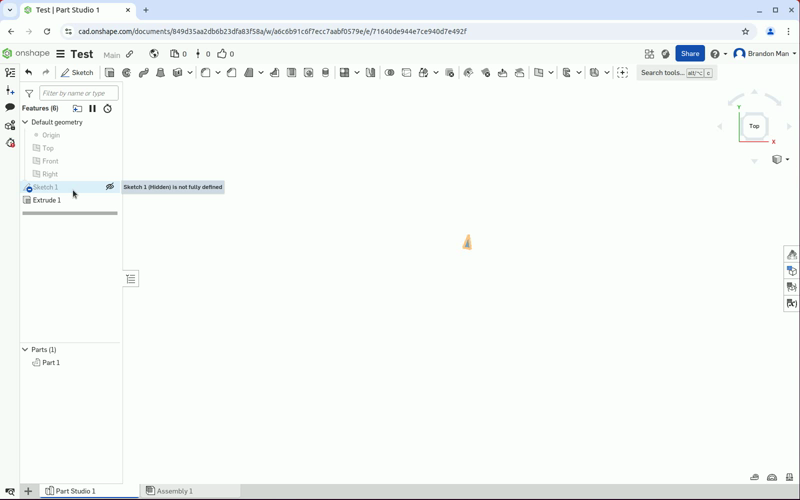
click(73, 189)
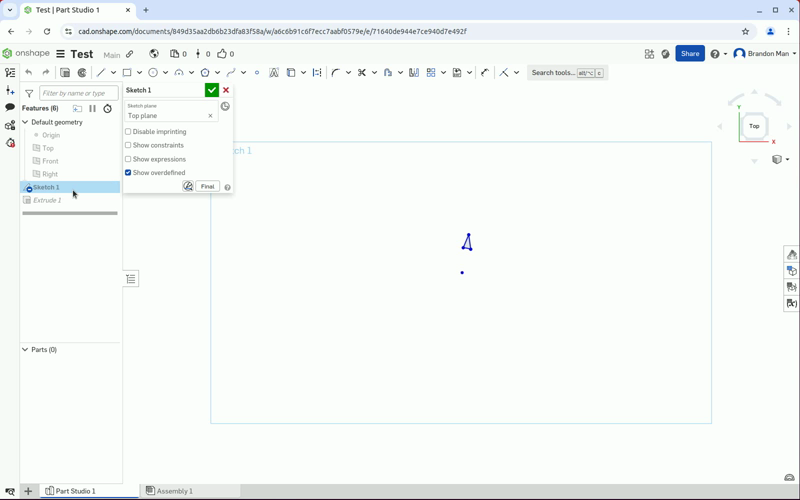
mouse_move(229, 92)
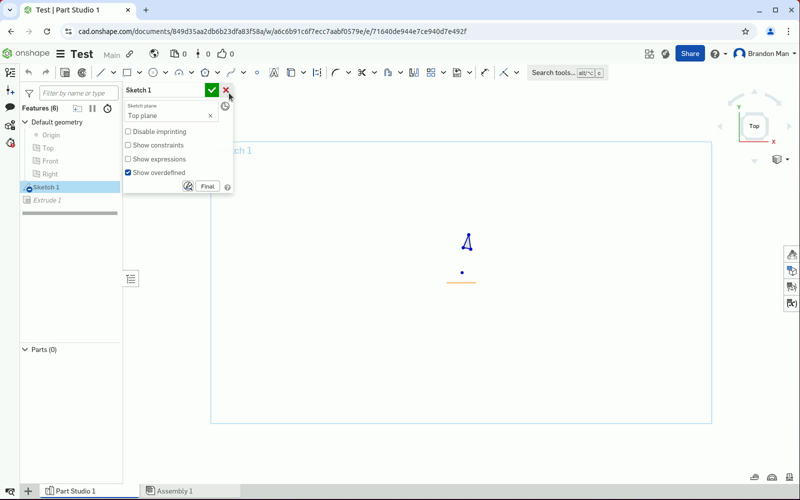
click(229, 92)
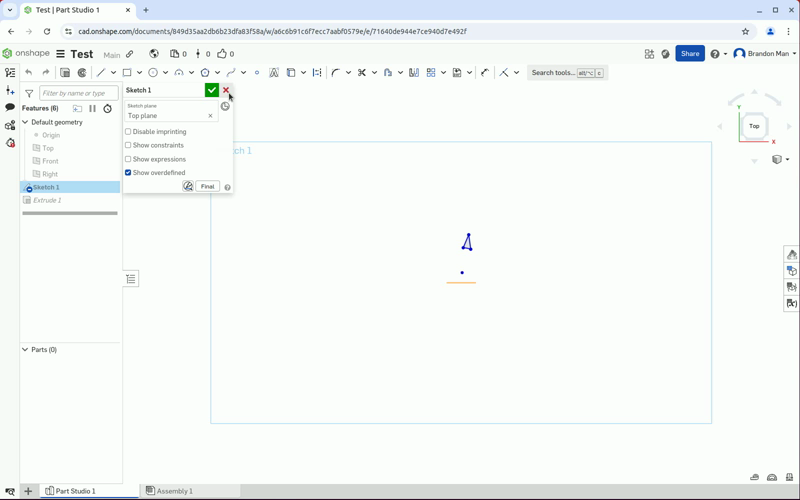
key(shift+s)
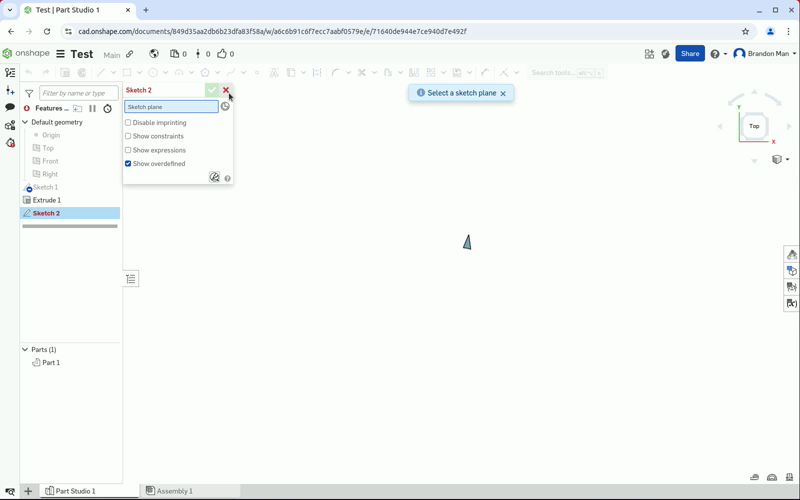
mouse_move(73, 150)
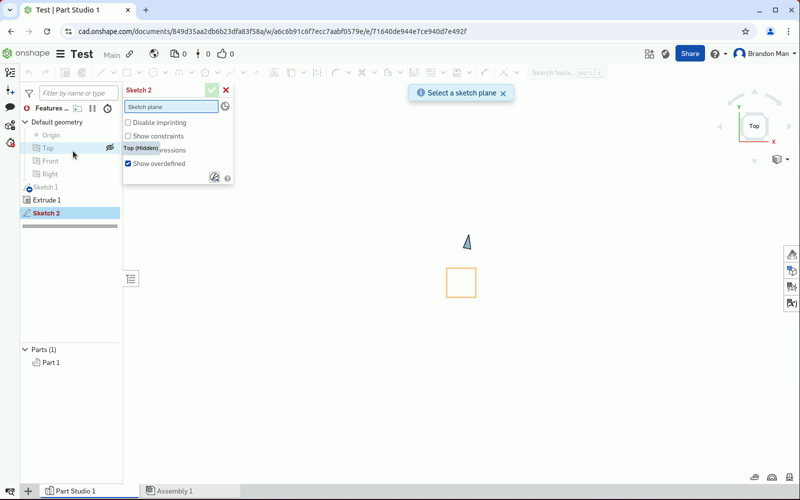
click(73, 150)
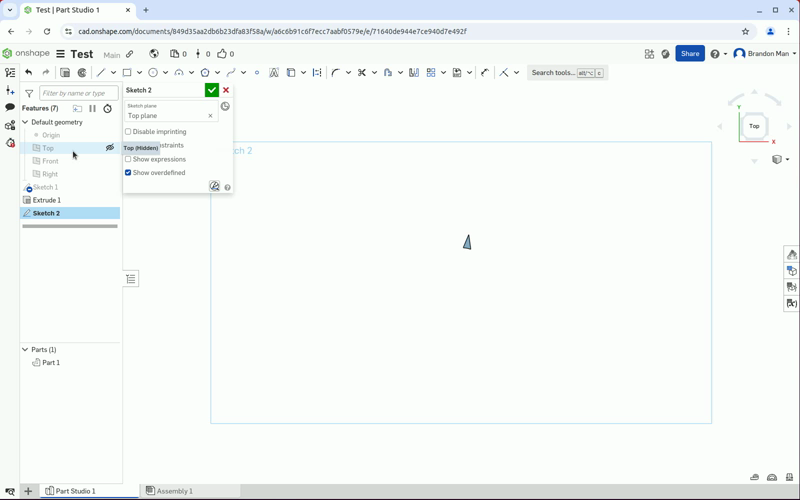
mouse_move(73, 352)
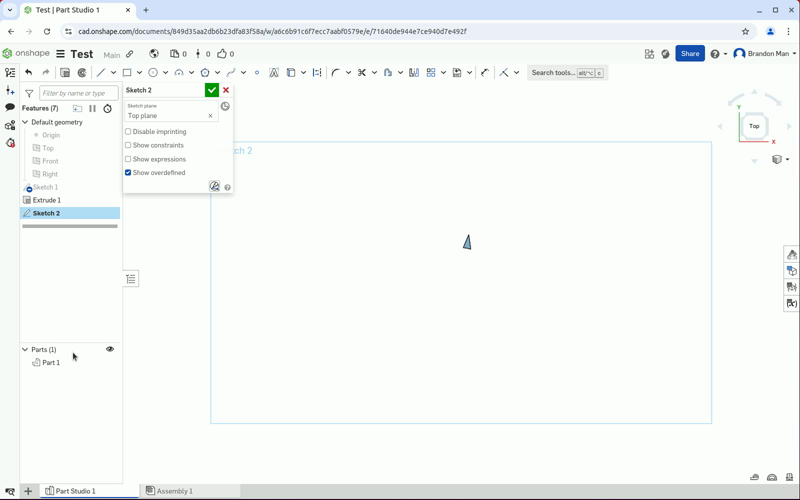
key(y)
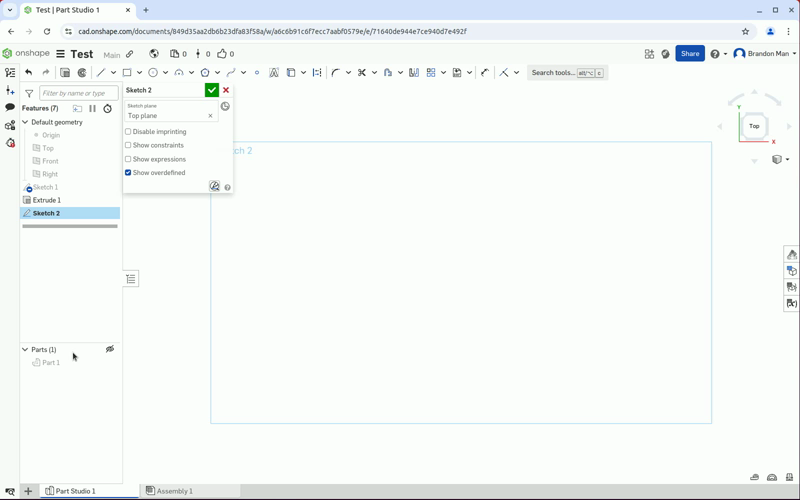
key(a)
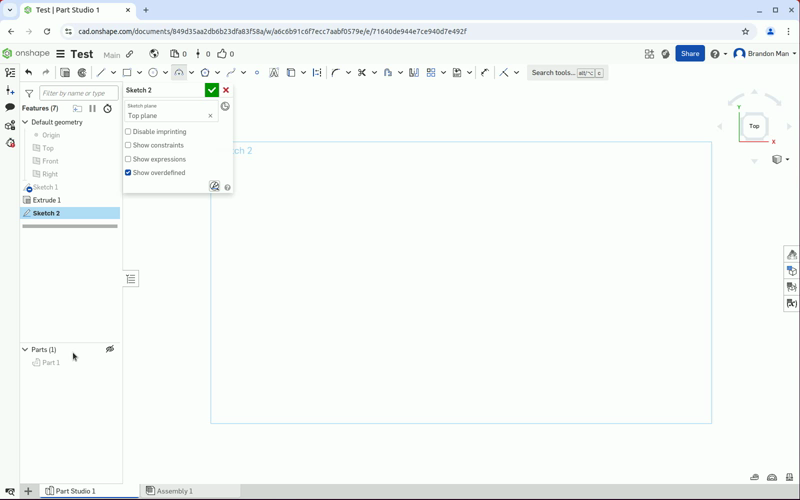
key_down(shift)
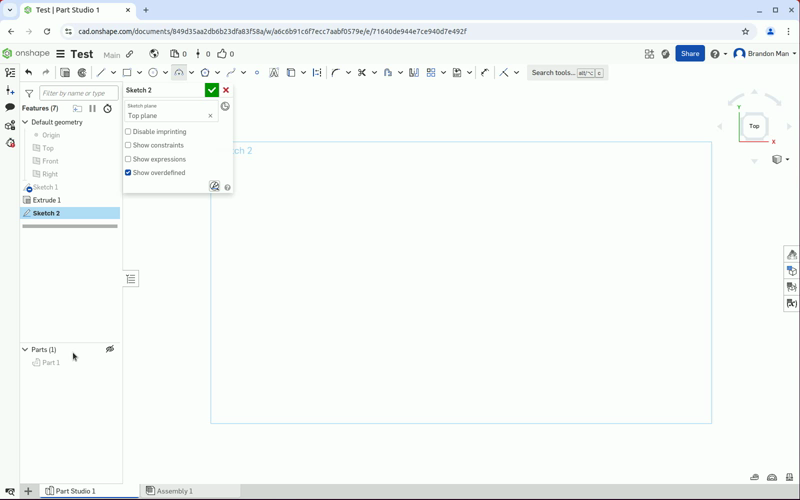
mouse_move(451, 250)
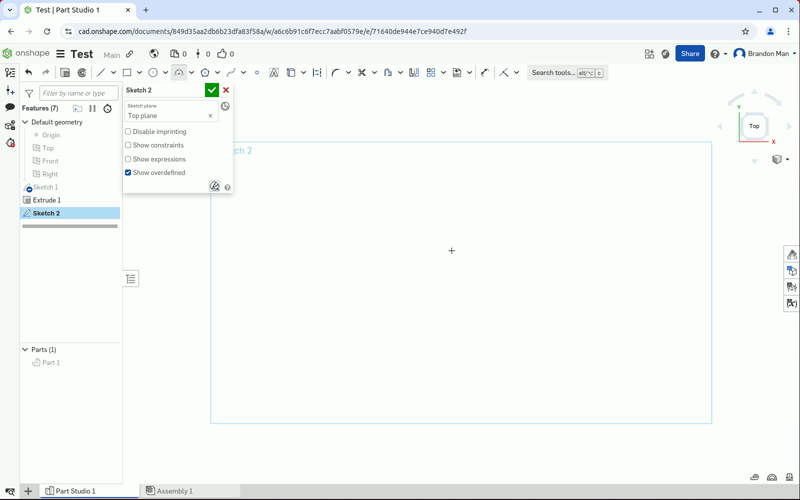
click(451, 250)
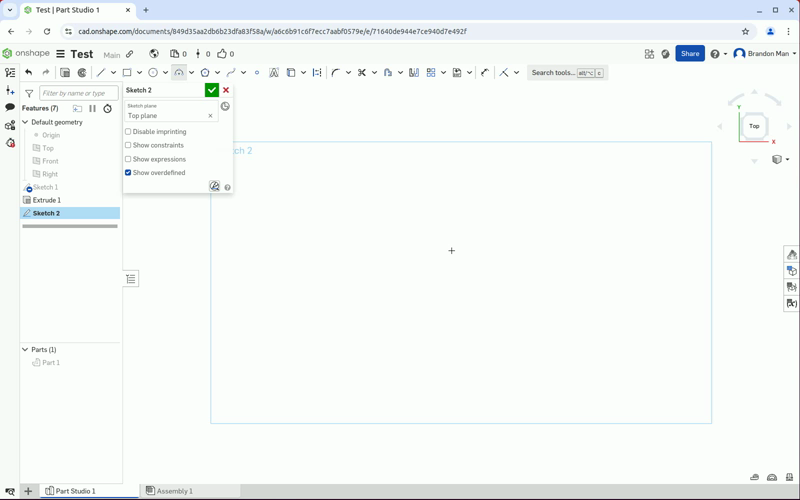
key_up(shift)
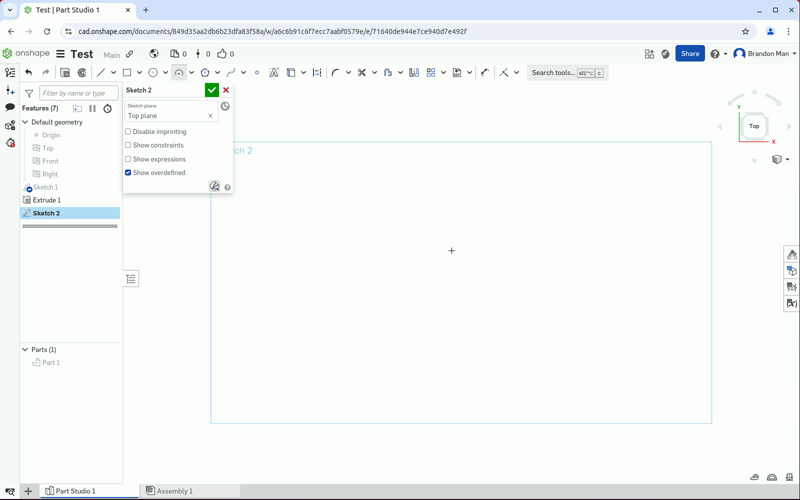
key_down(shift)
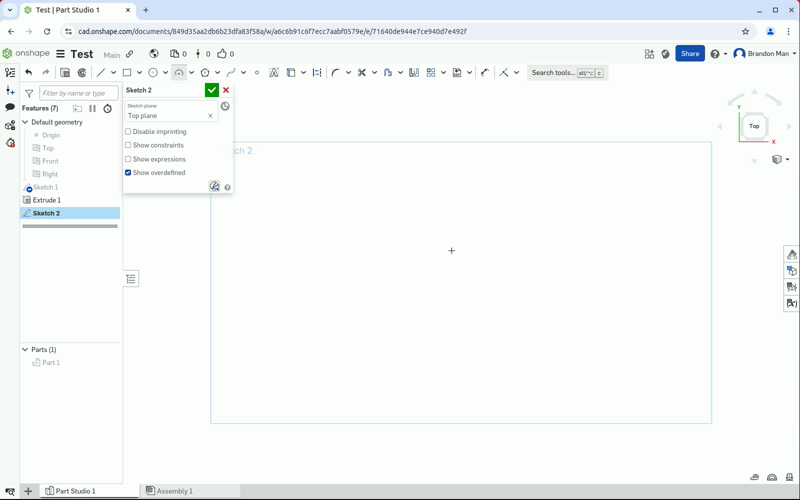
mouse_move(458, 248)
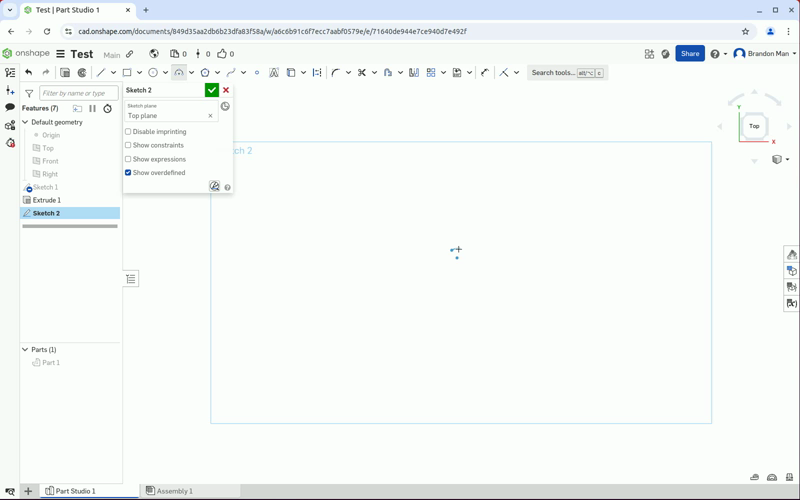
scroll(6)
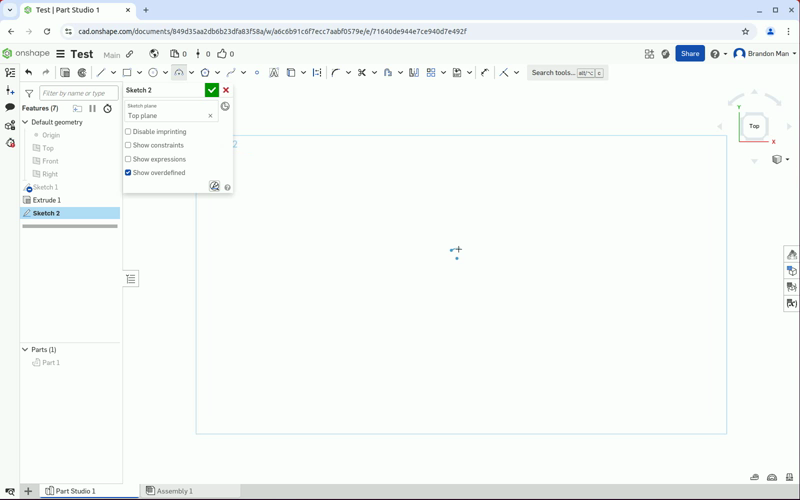
scroll(6)
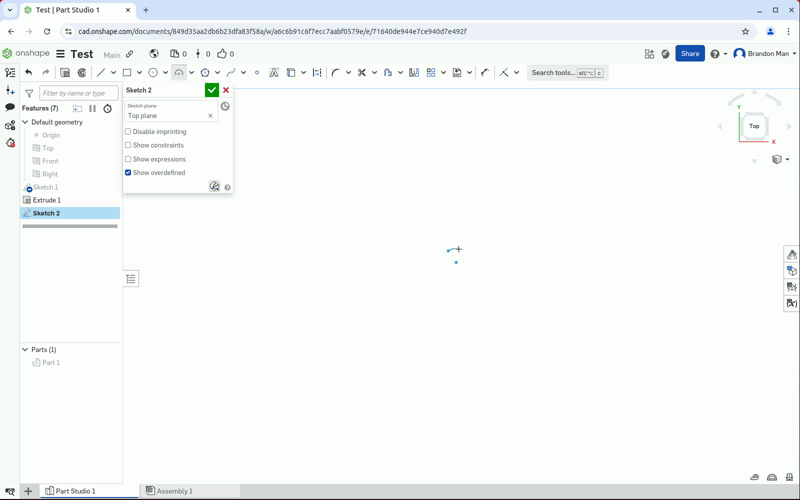
scroll(6)
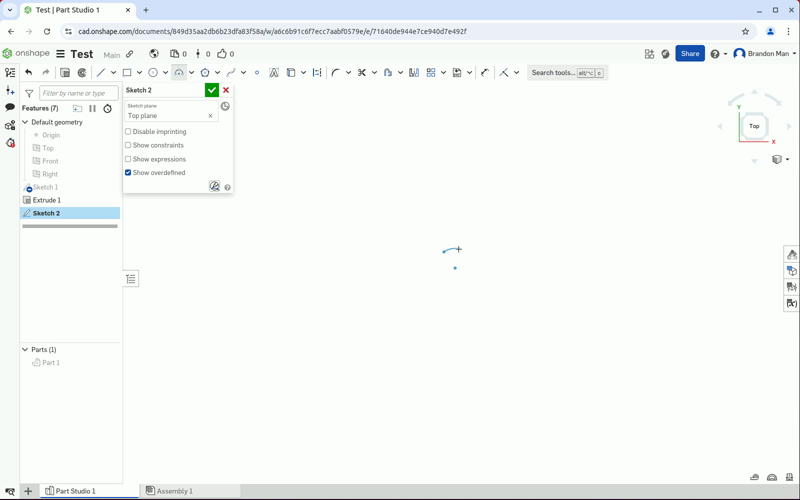
scroll(6)
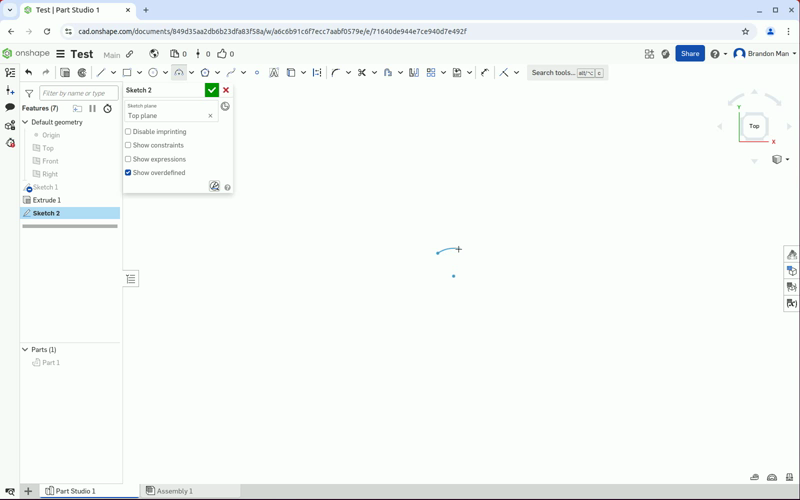
scroll(6)
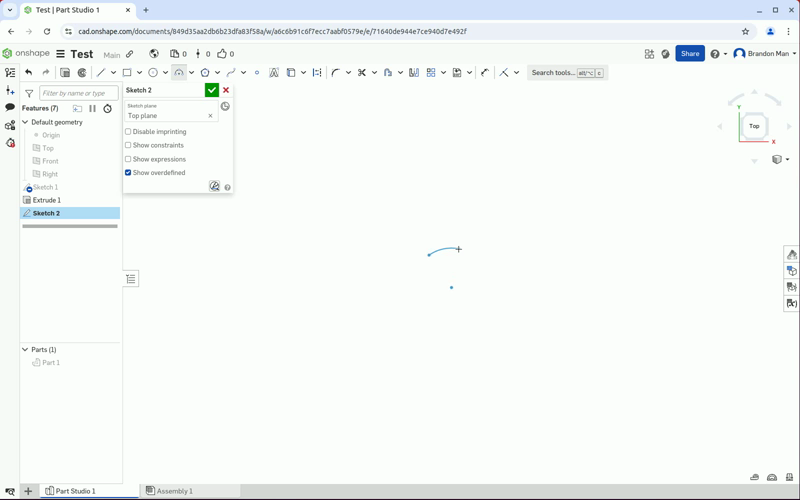
scroll(6)
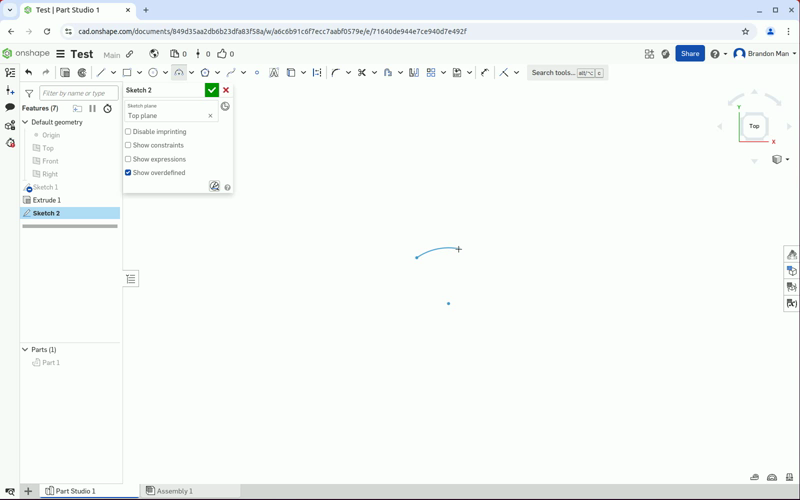
scroll(6)
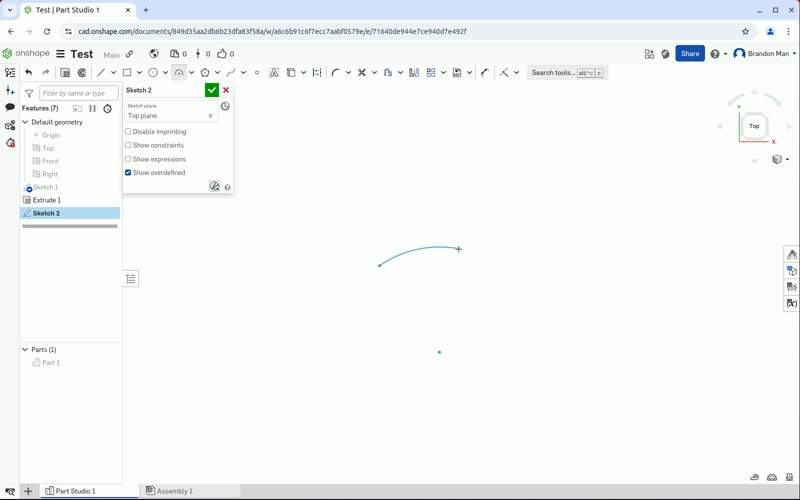
click(458, 248)
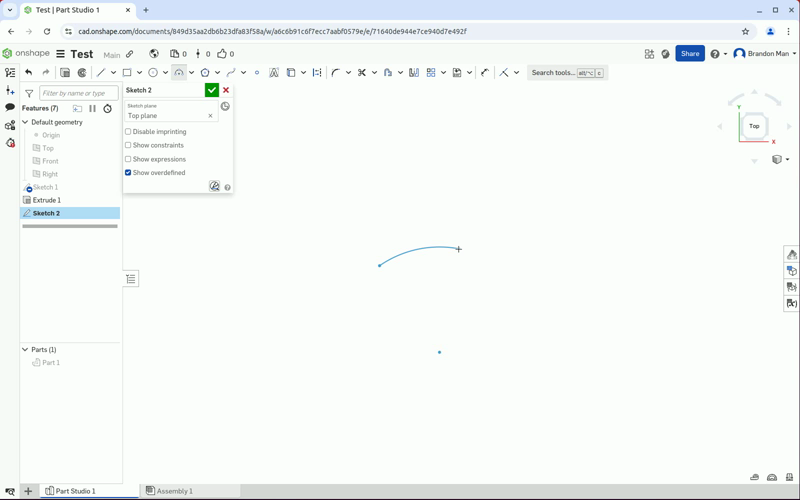
scroll(-6)
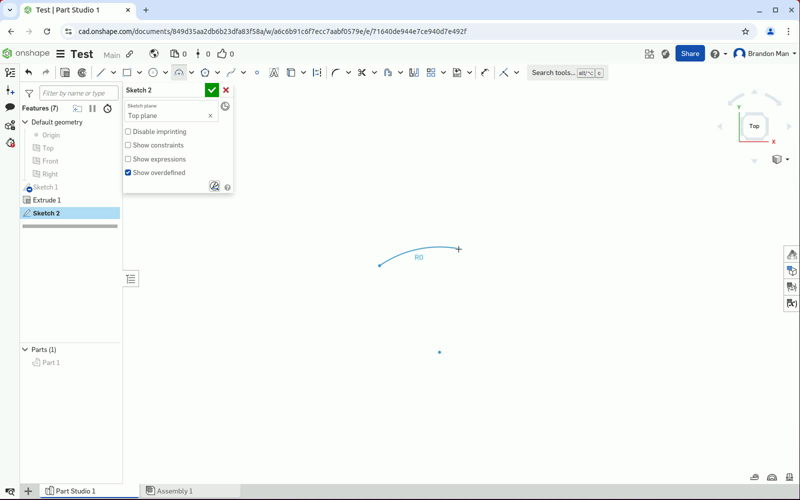
scroll(-6)
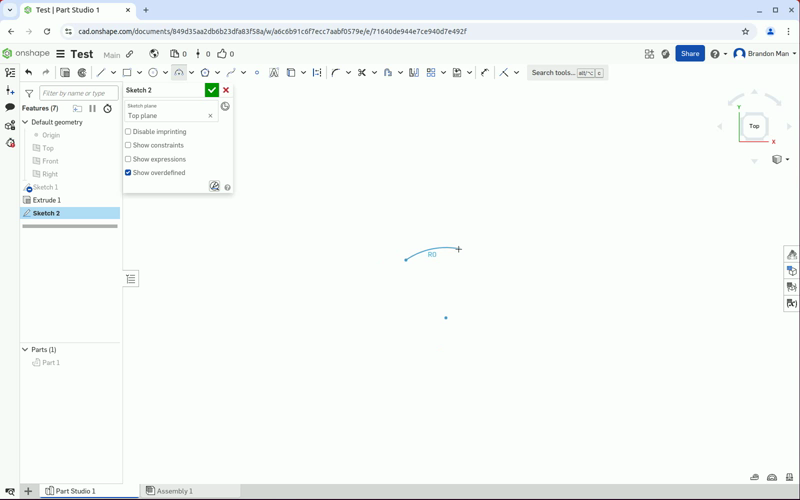
scroll(-6)
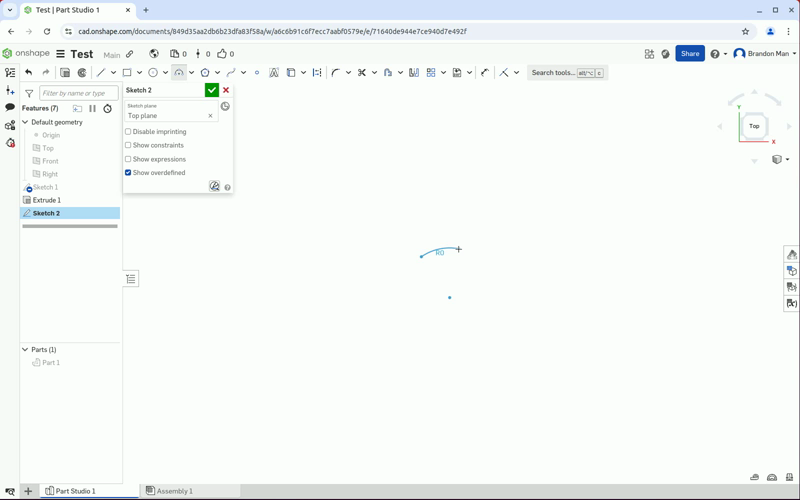
scroll(-6)
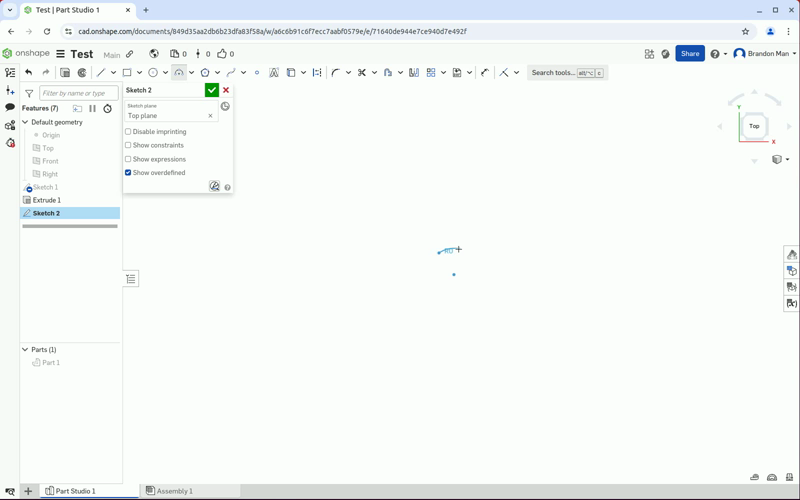
scroll(-6)
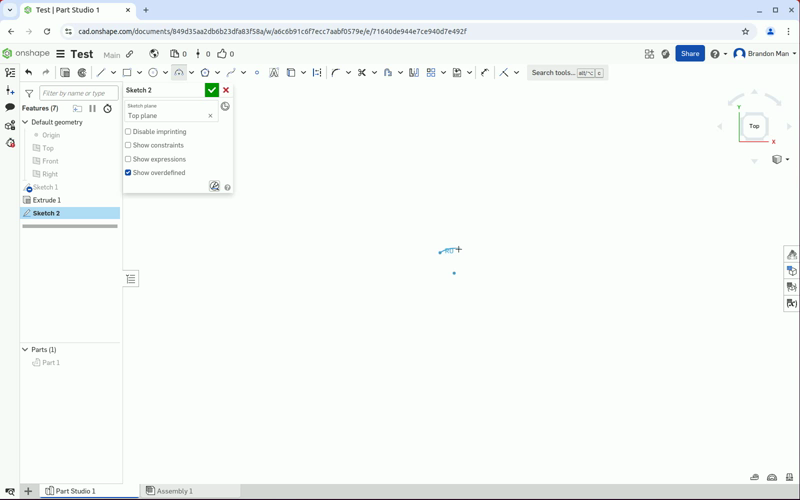
scroll(-6)
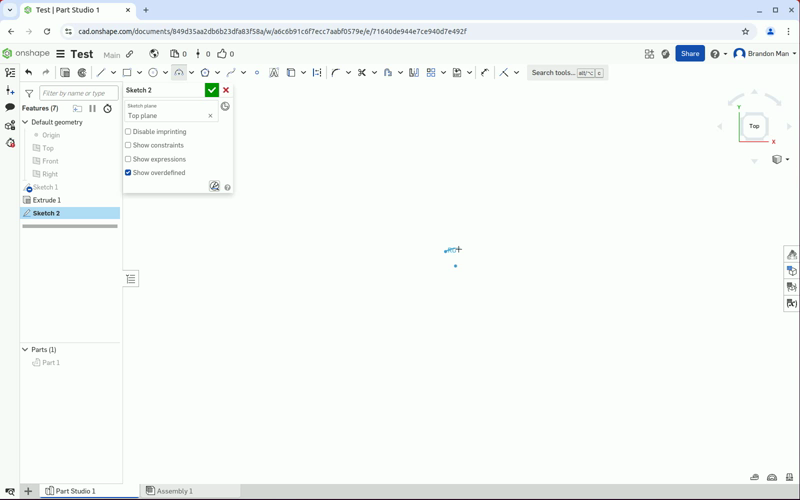
scroll(-6)
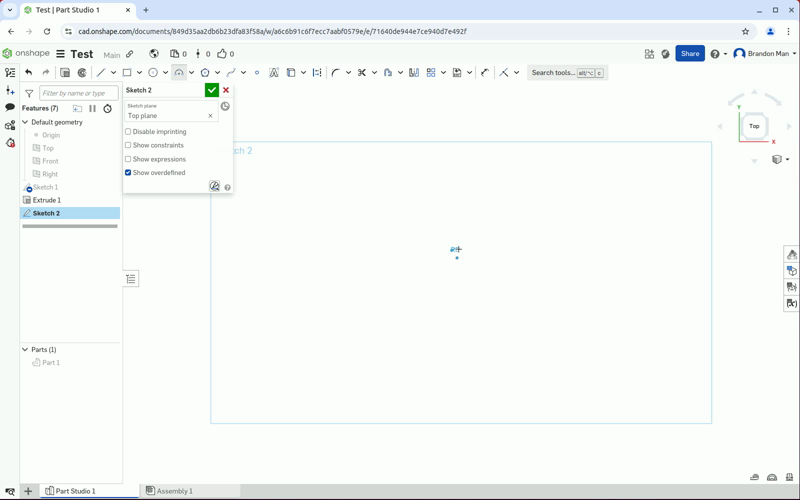
mouse_move(455, 249)
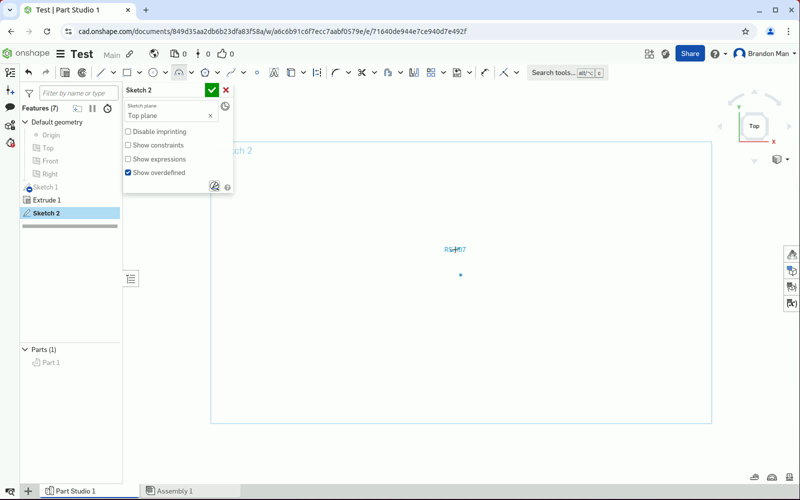
scroll(6)
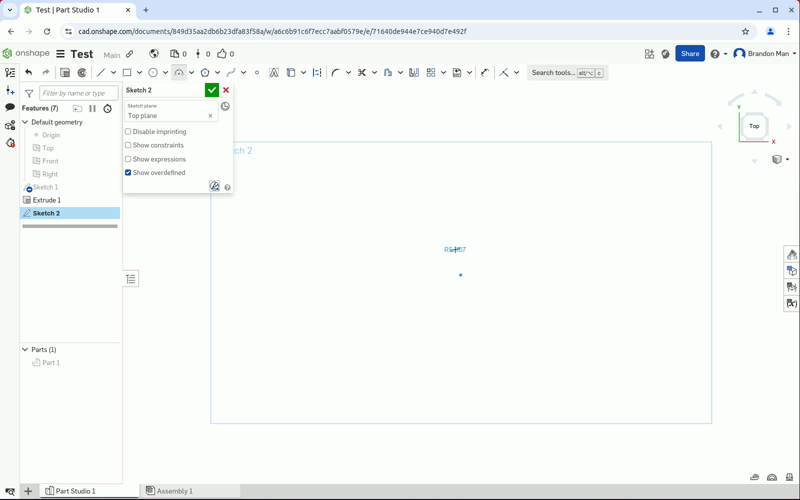
scroll(6)
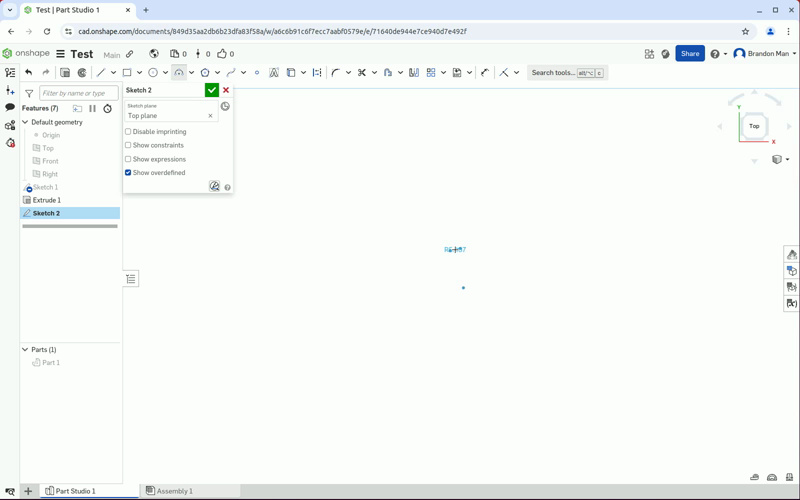
scroll(6)
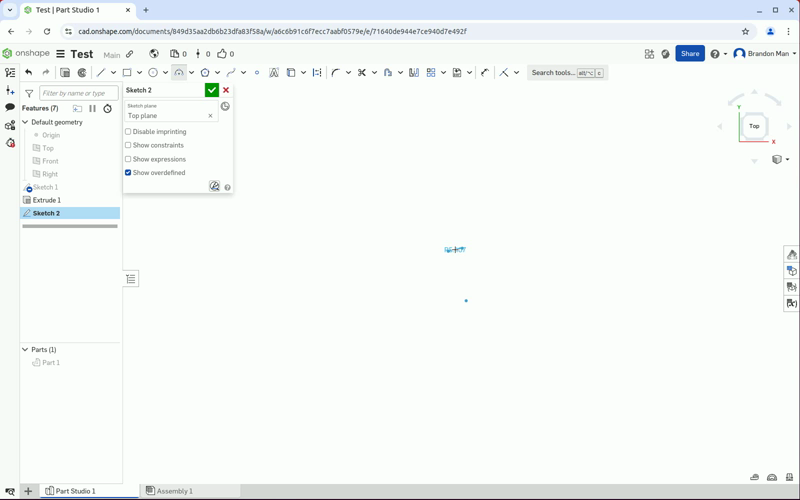
scroll(6)
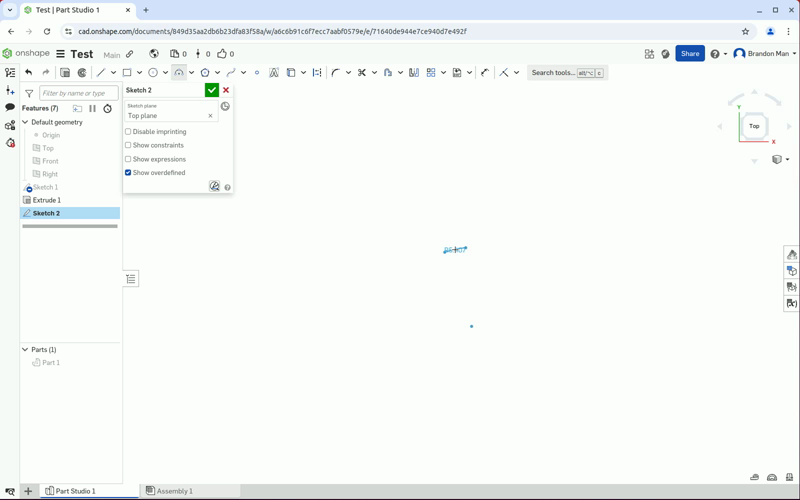
scroll(6)
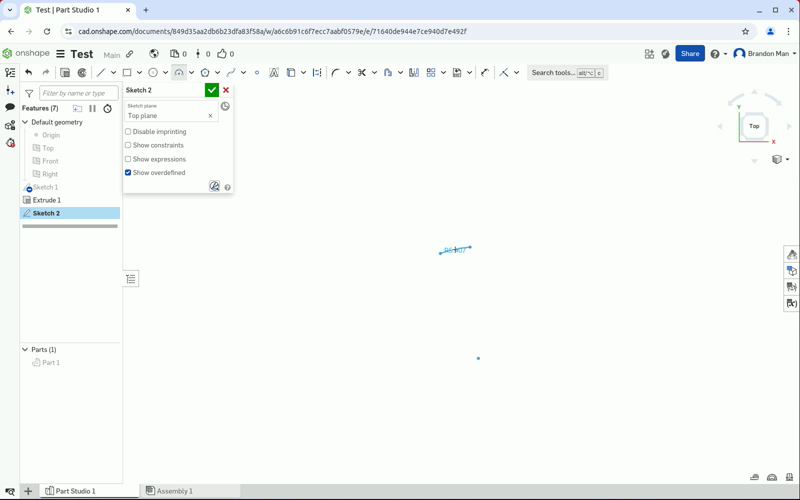
scroll(6)
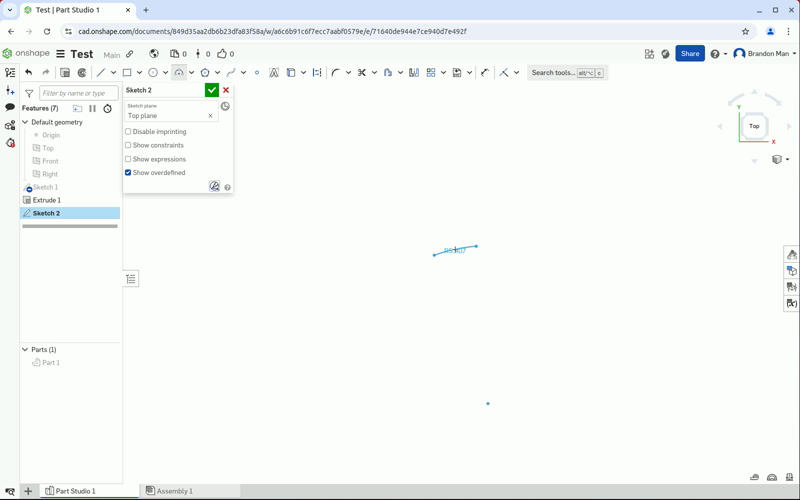
scroll(6)
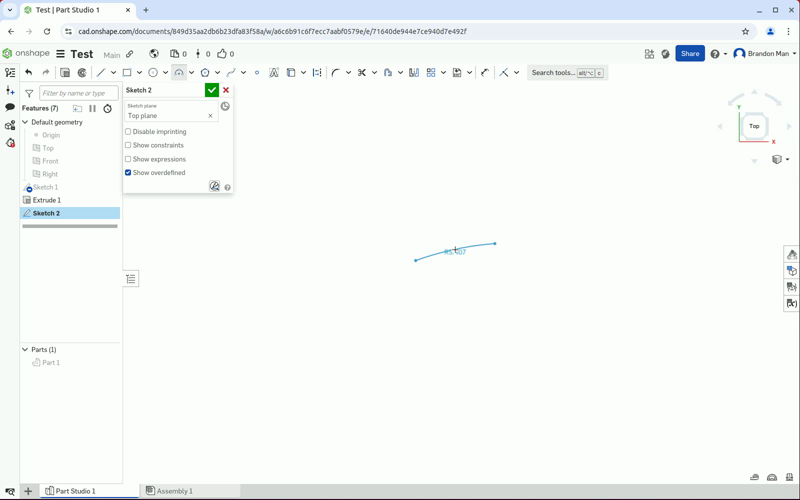
click(455, 249)
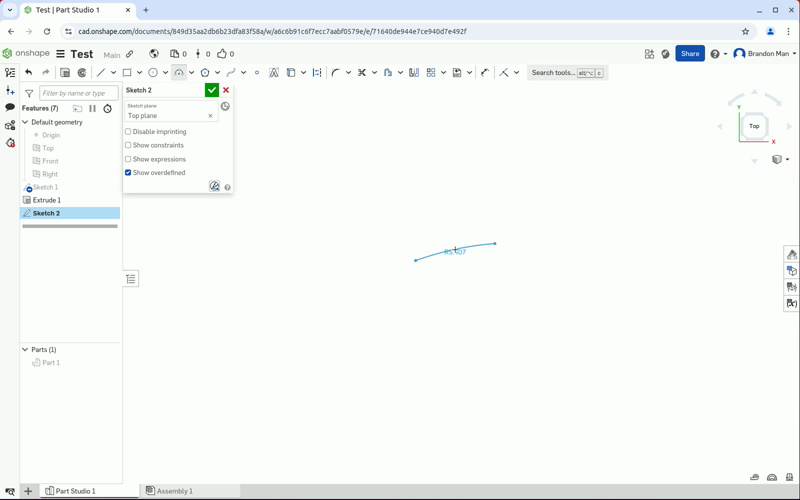
scroll(-6)
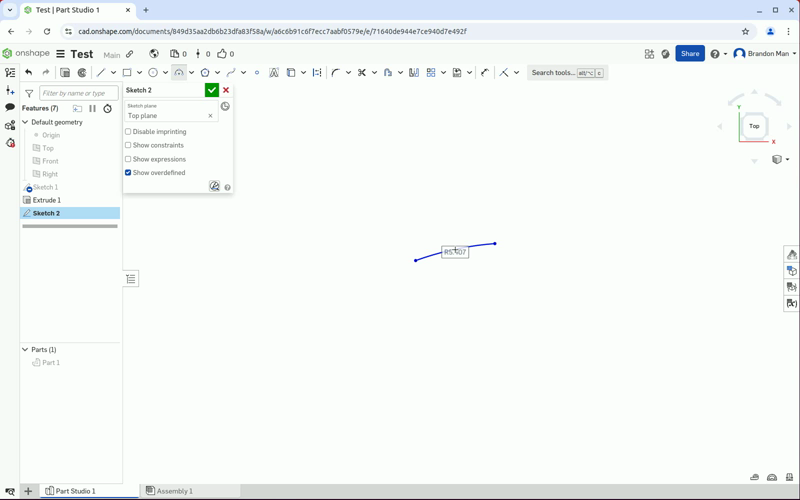
scroll(-6)
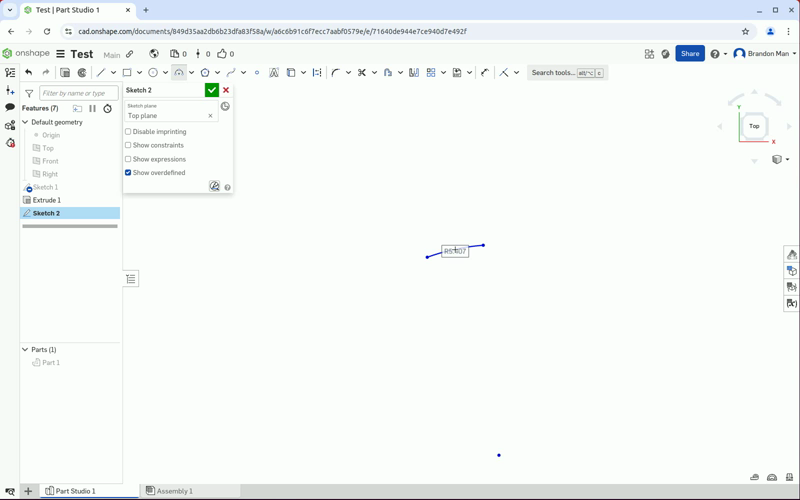
scroll(-6)
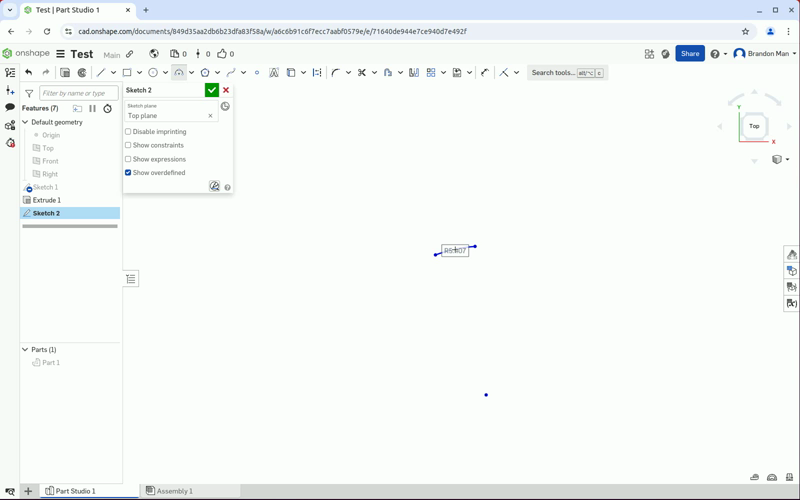
scroll(-6)
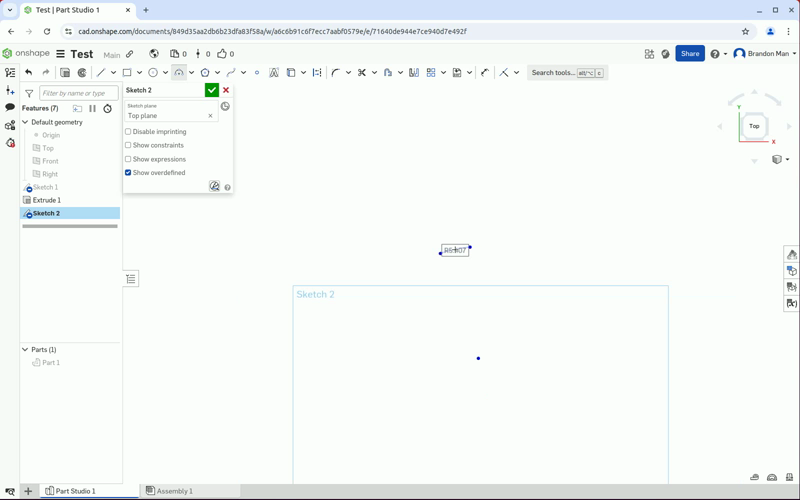
scroll(-6)
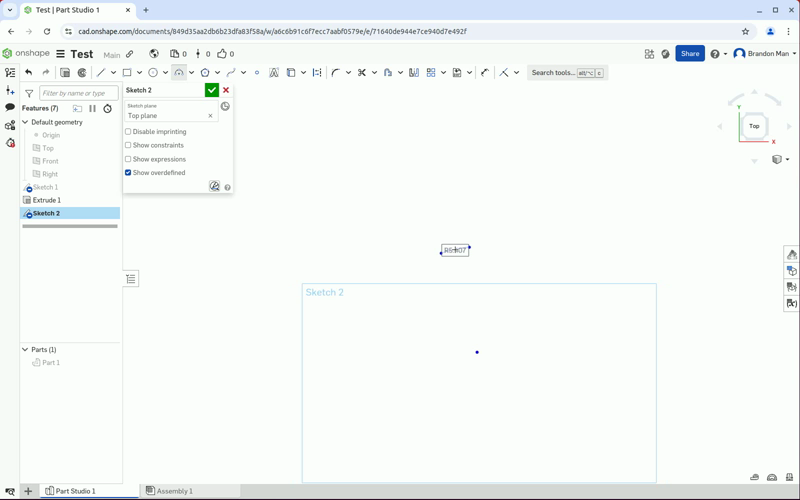
scroll(-6)
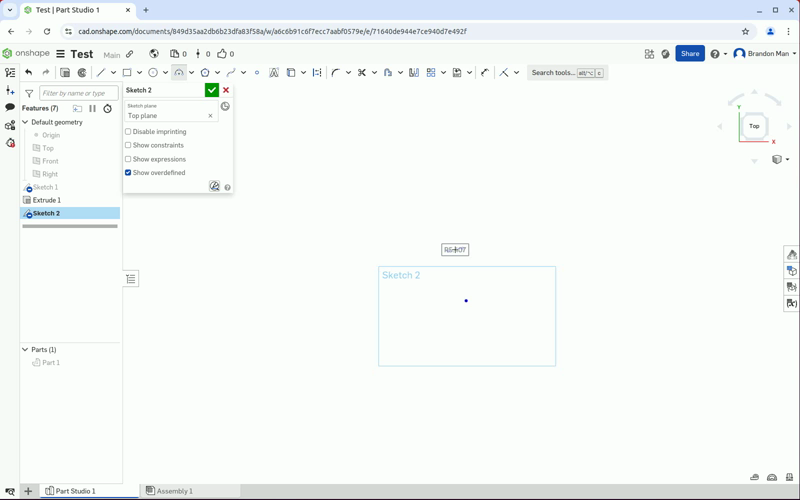
scroll(-6)
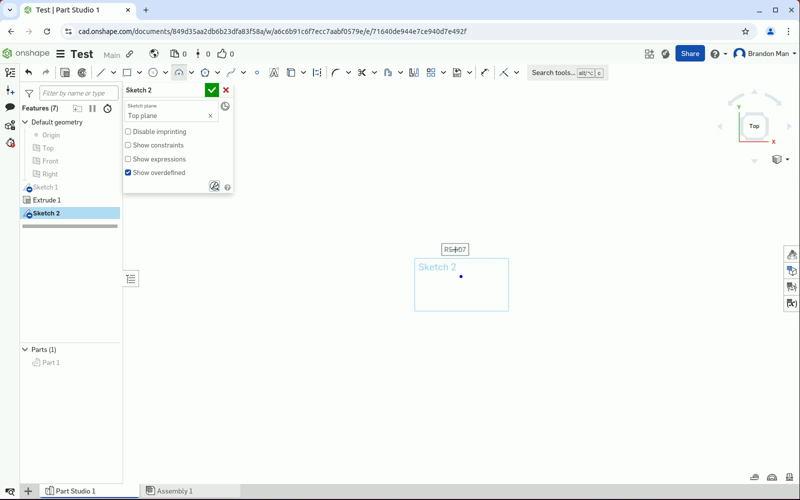
key_up(shift)
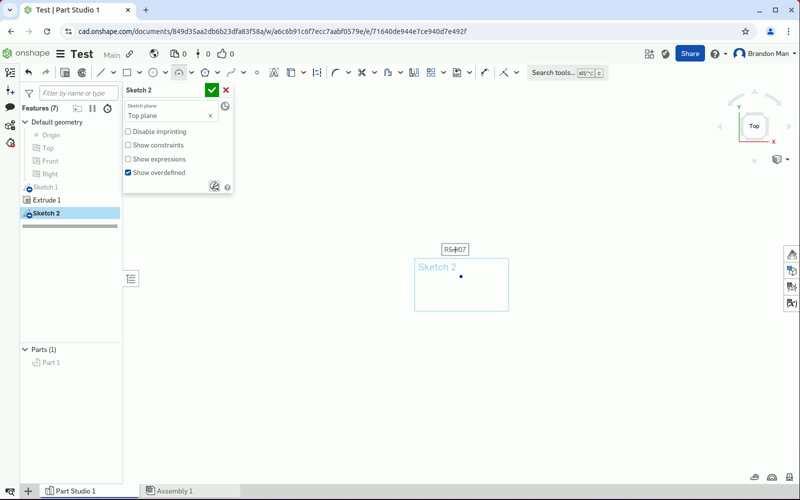
key(esc)
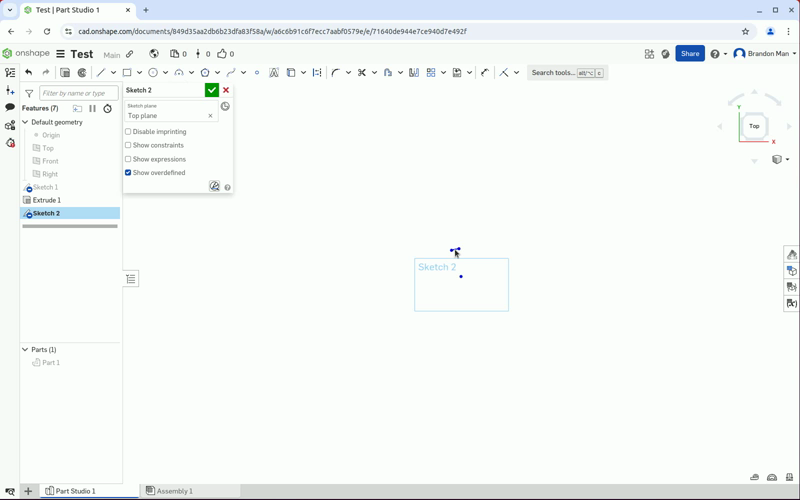
key(l)
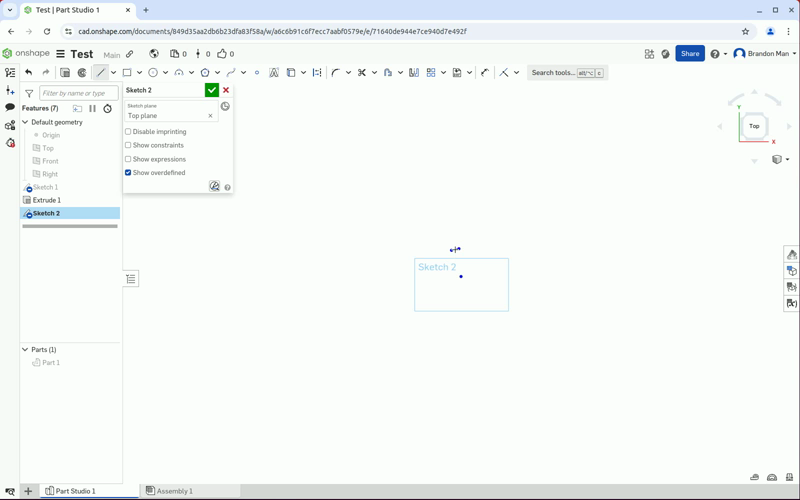
mouse_move(458, 248)
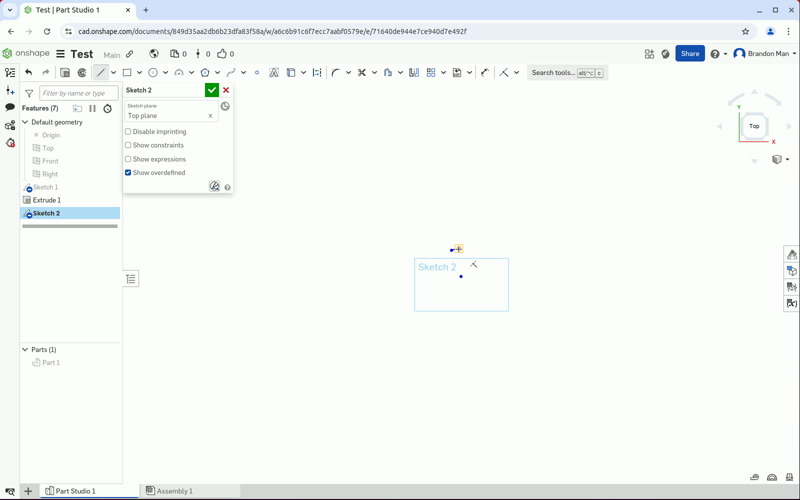
scroll(6)
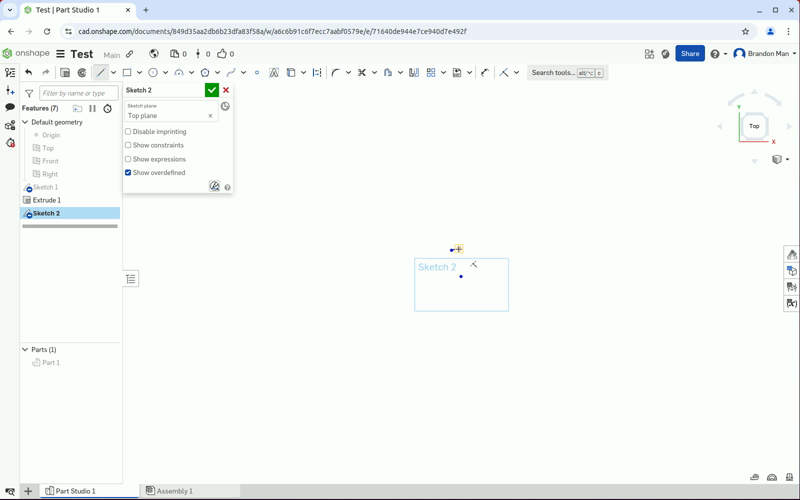
scroll(6)
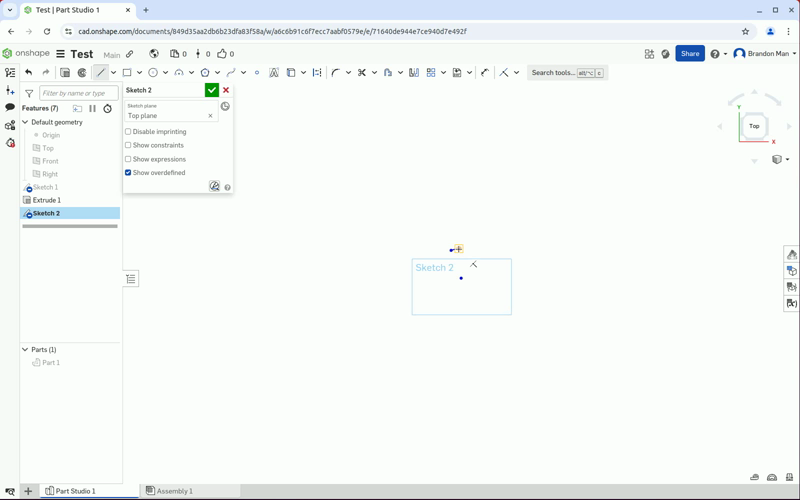
scroll(6)
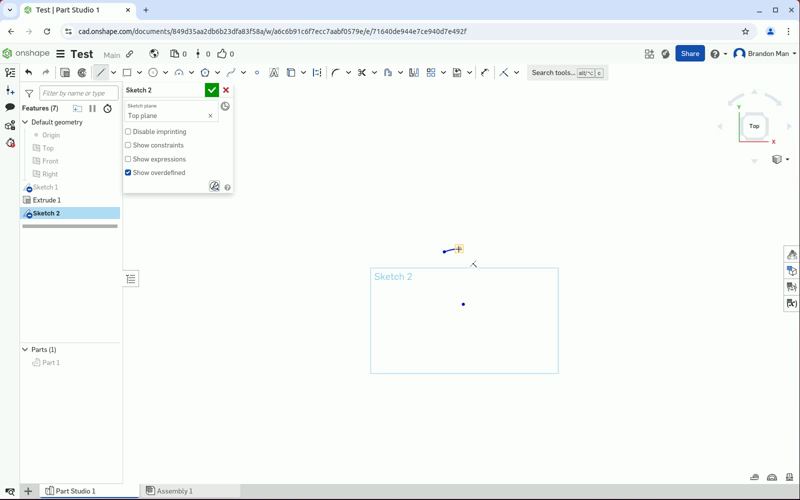
scroll(6)
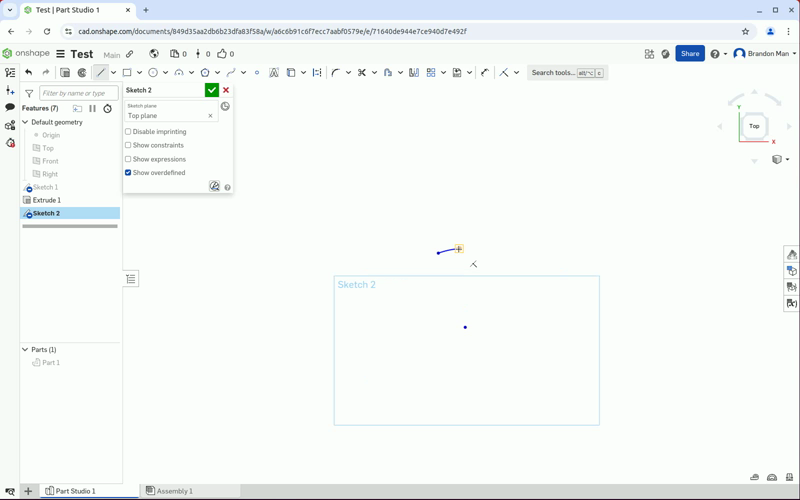
scroll(6)
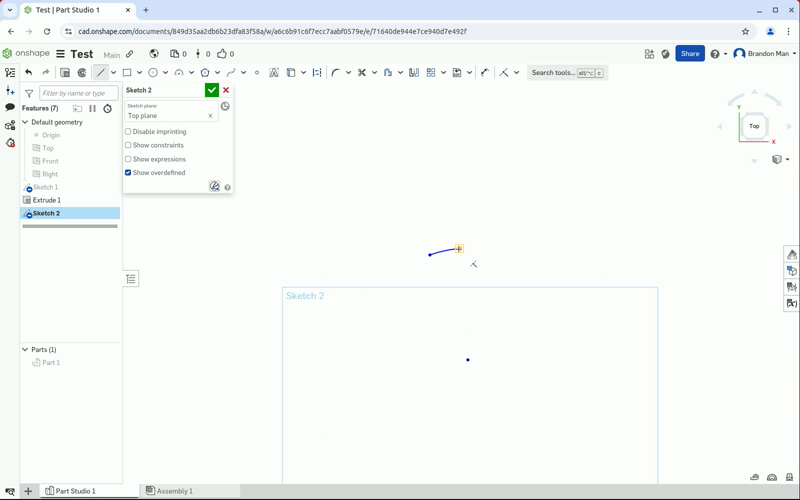
scroll(6)
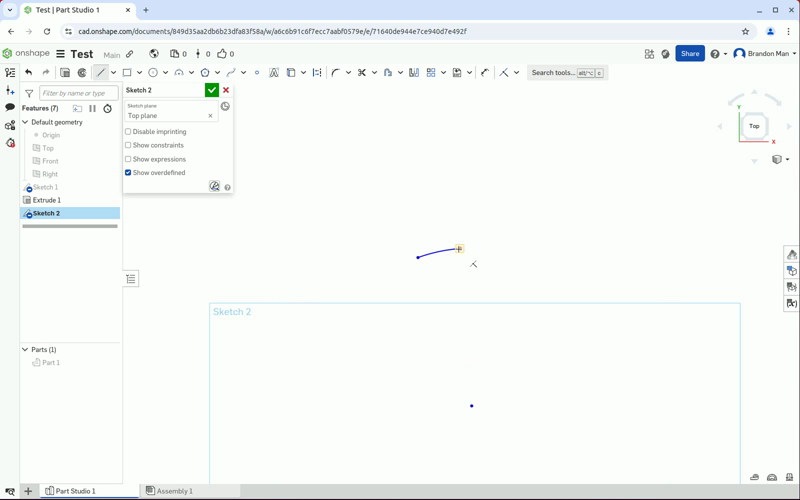
scroll(6)
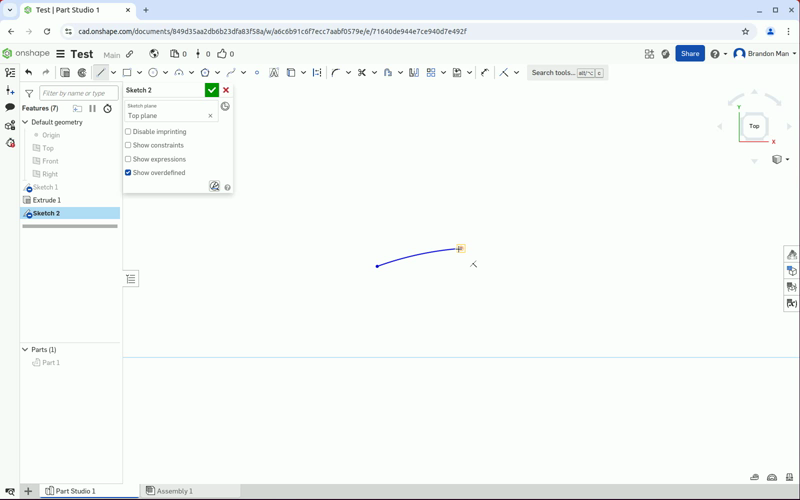
click(458, 248)
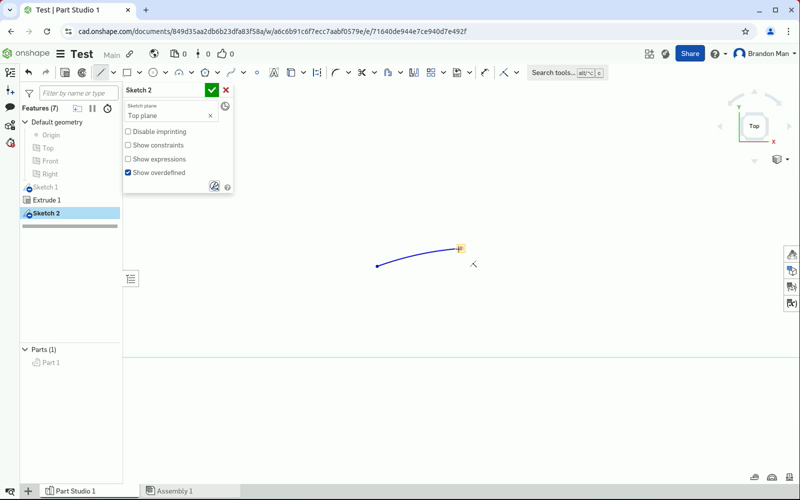
scroll(-6)
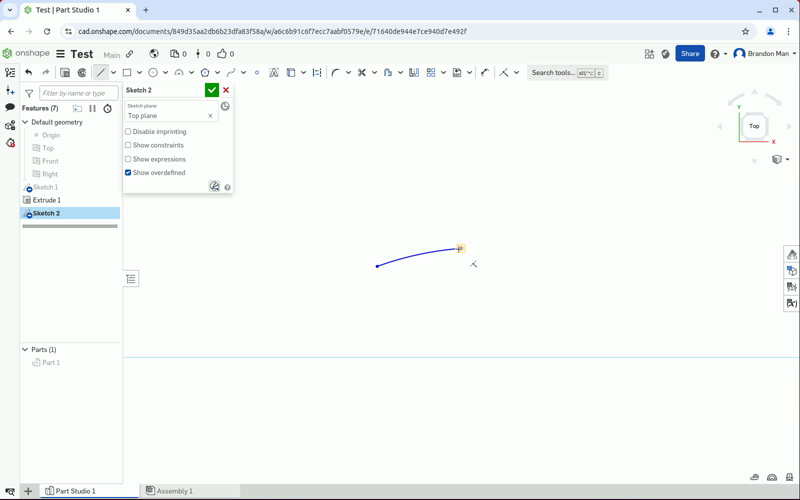
scroll(-6)
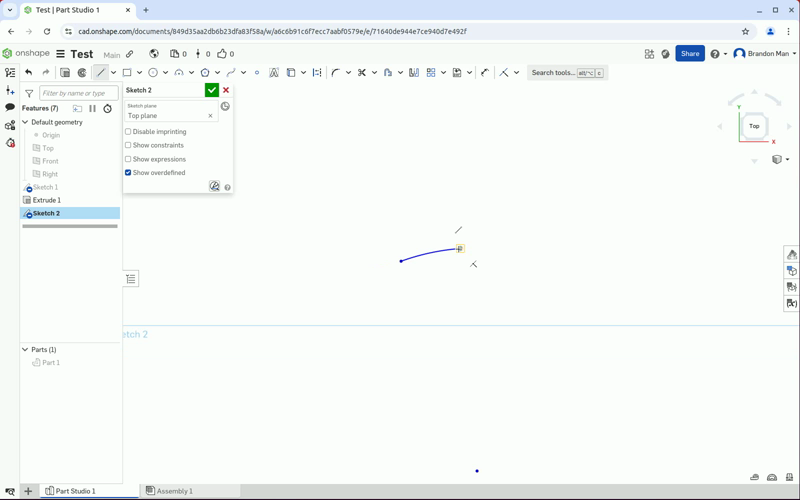
scroll(-6)
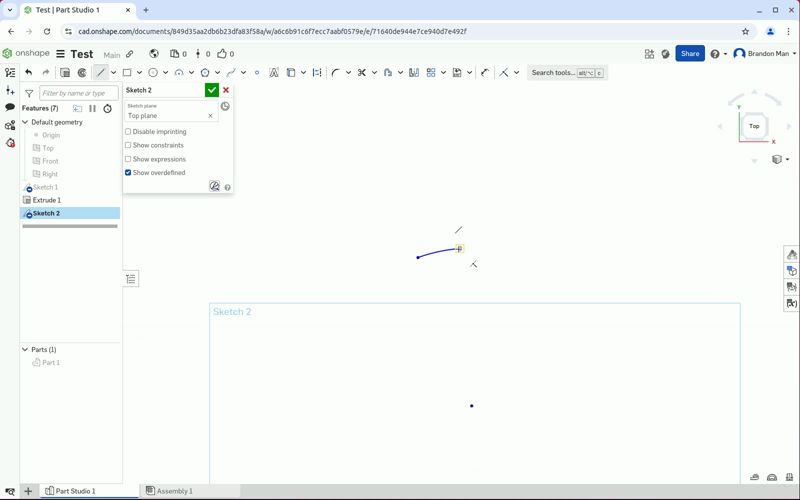
scroll(-6)
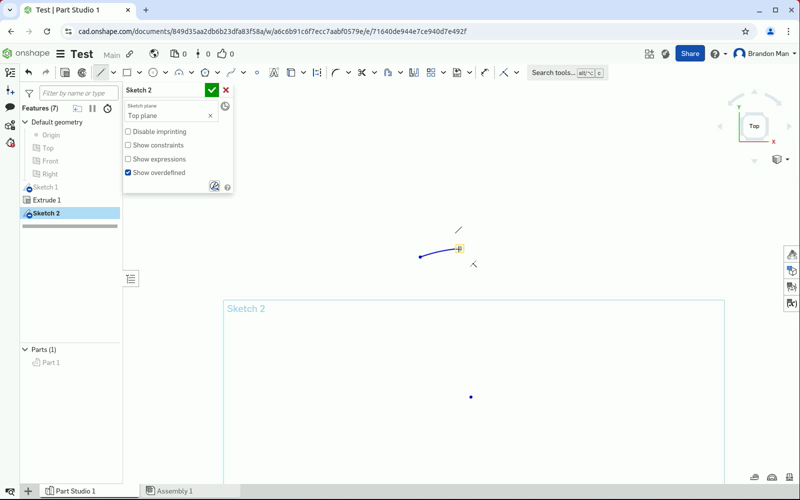
scroll(-6)
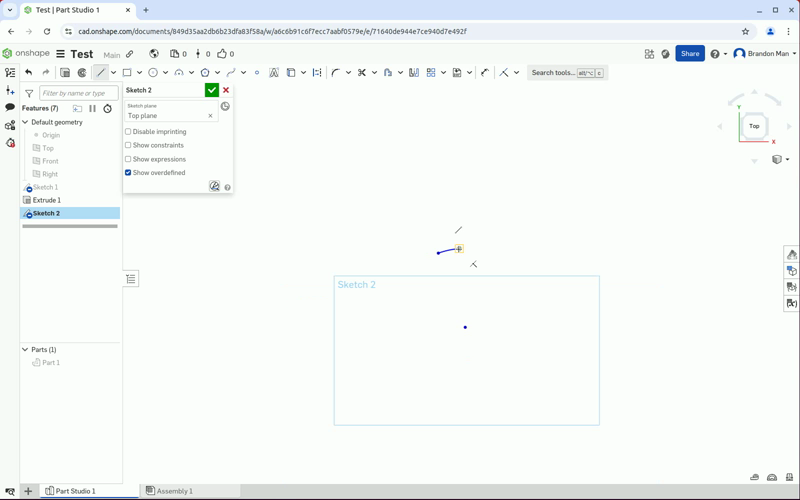
scroll(-6)
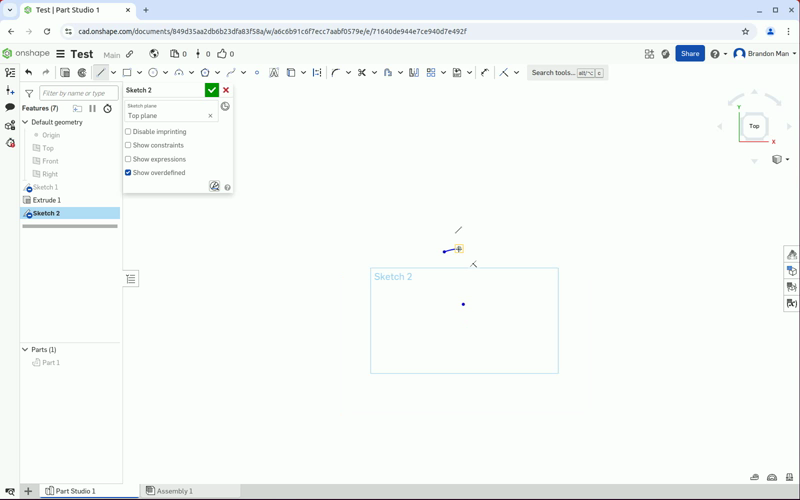
scroll(-6)
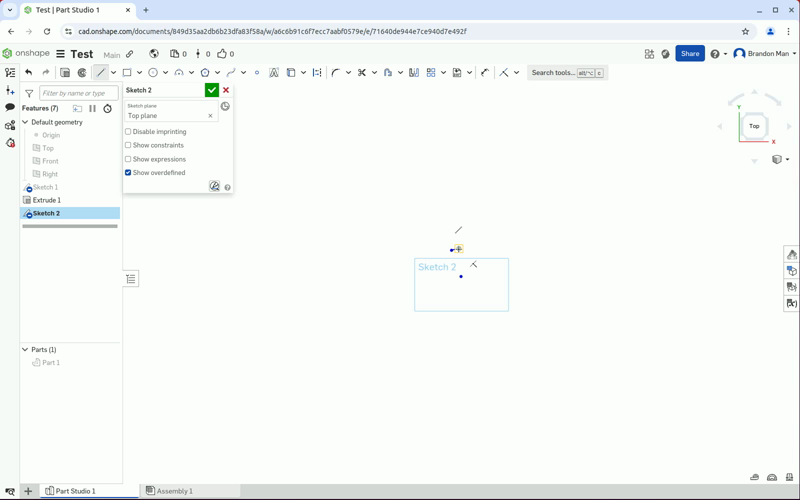
key_down(shift)
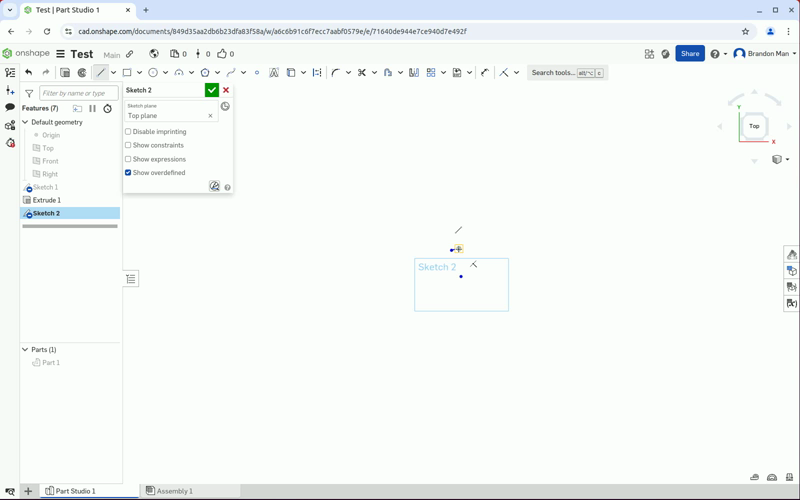
mouse_move(488, 248)
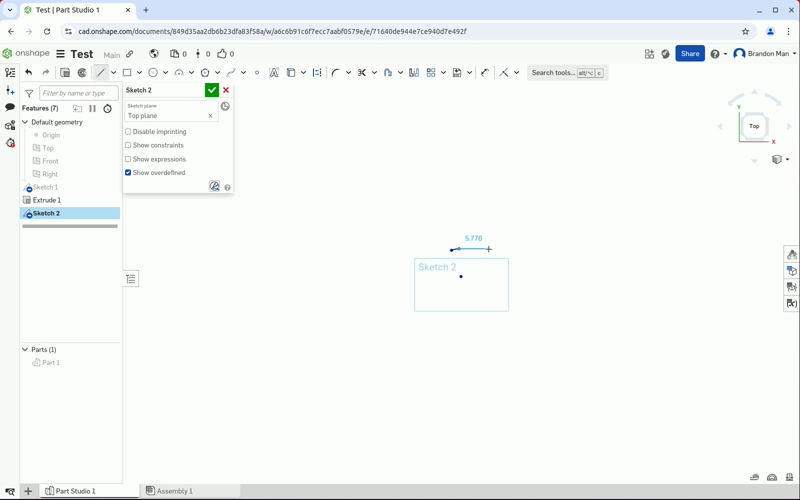
mouse_move(453, 236)
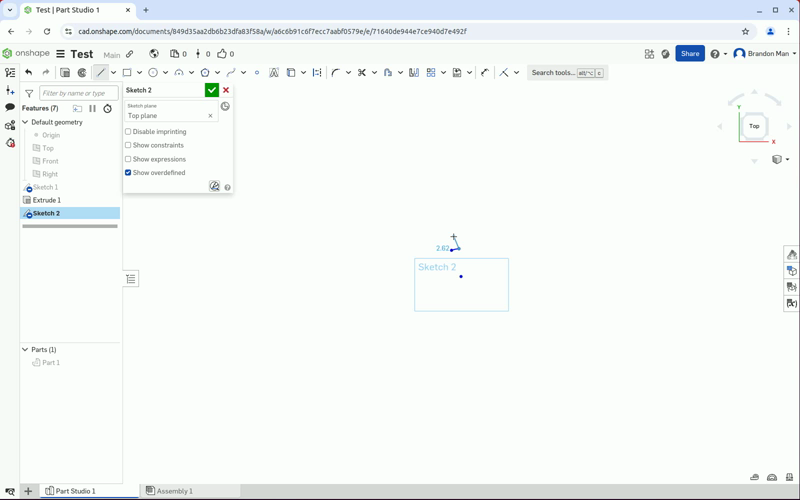
click(453, 236)
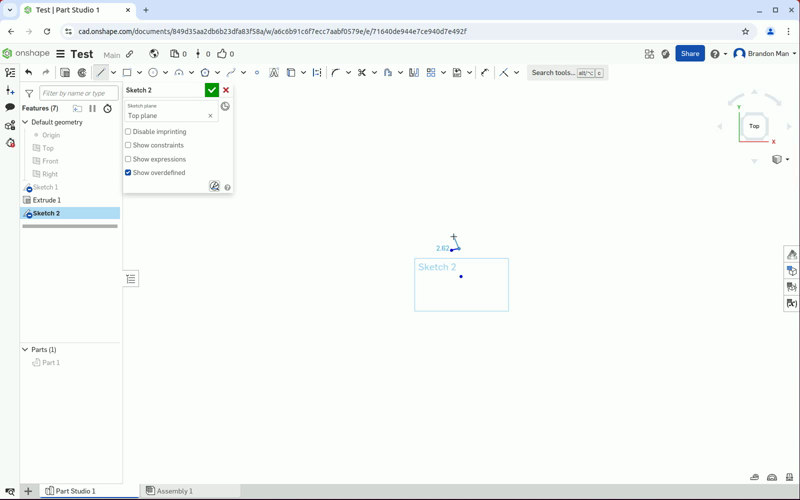
key_up(shift)
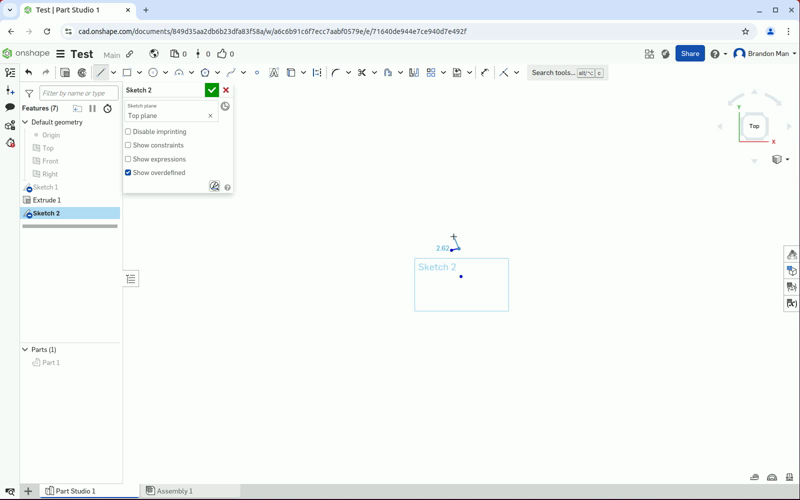
mouse_move(483, 236)
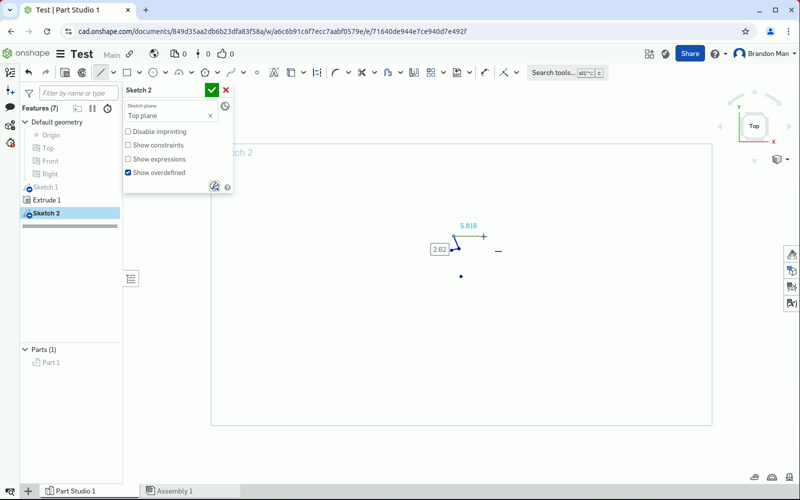
key_down(shift)
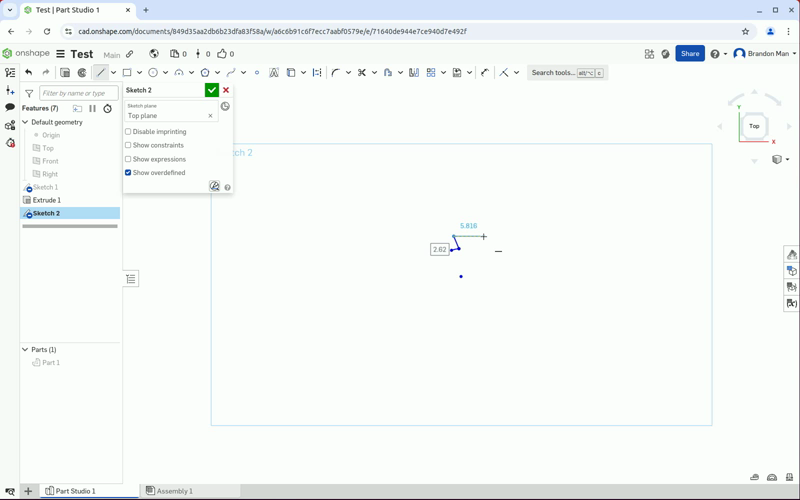
mouse_move(451, 250)
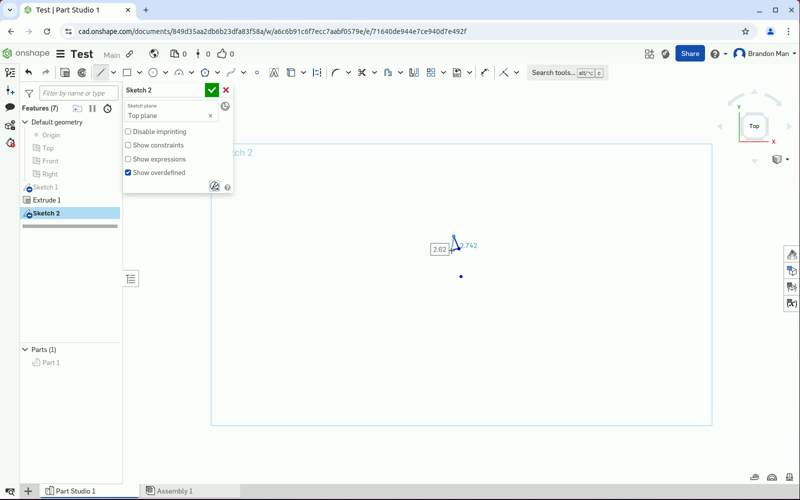
scroll(6)
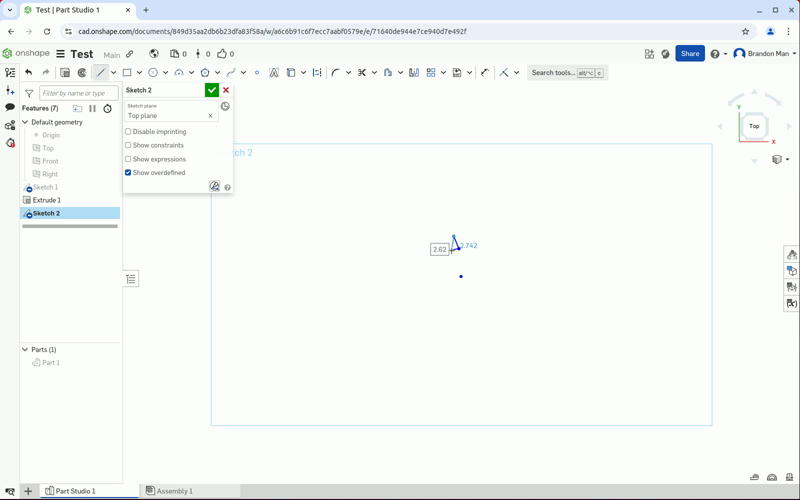
scroll(6)
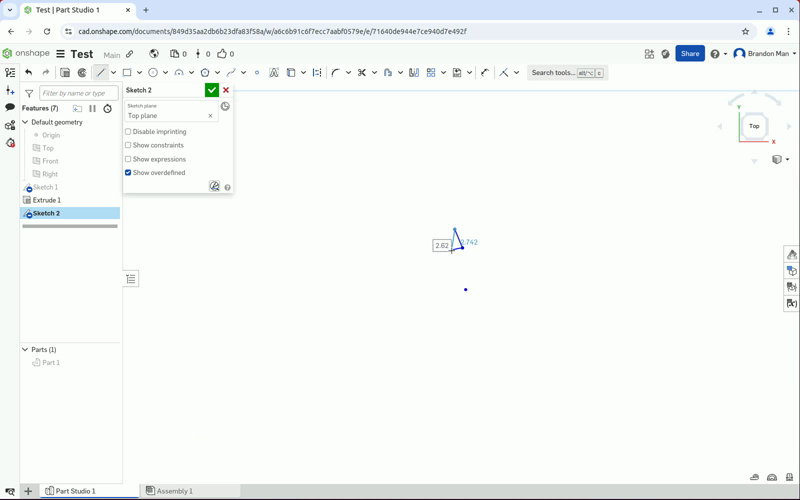
scroll(6)
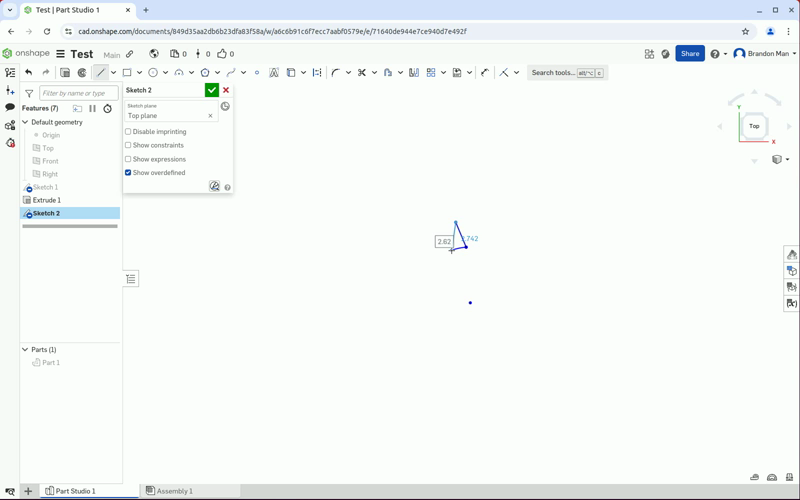
scroll(6)
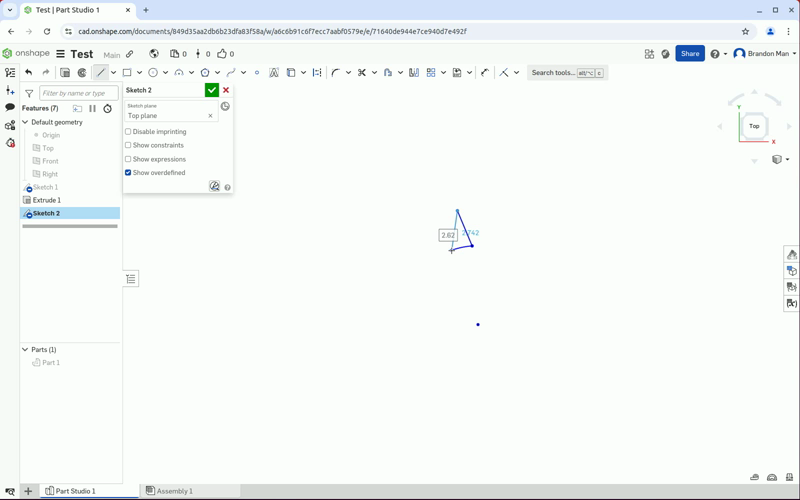
scroll(6)
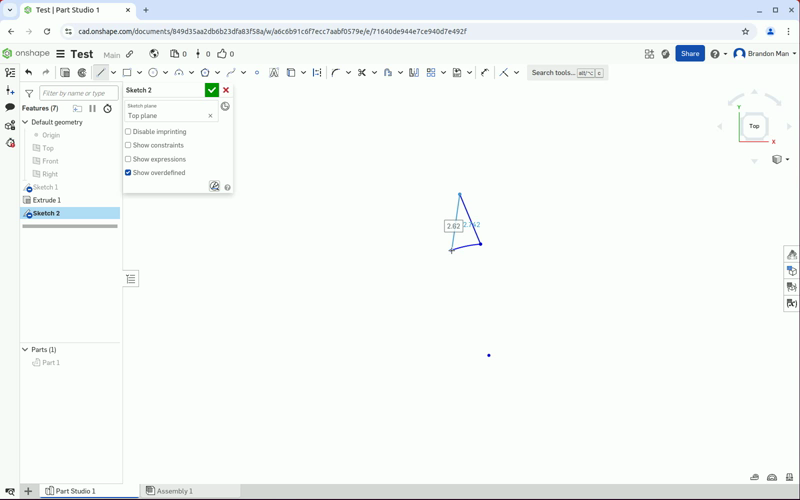
scroll(6)
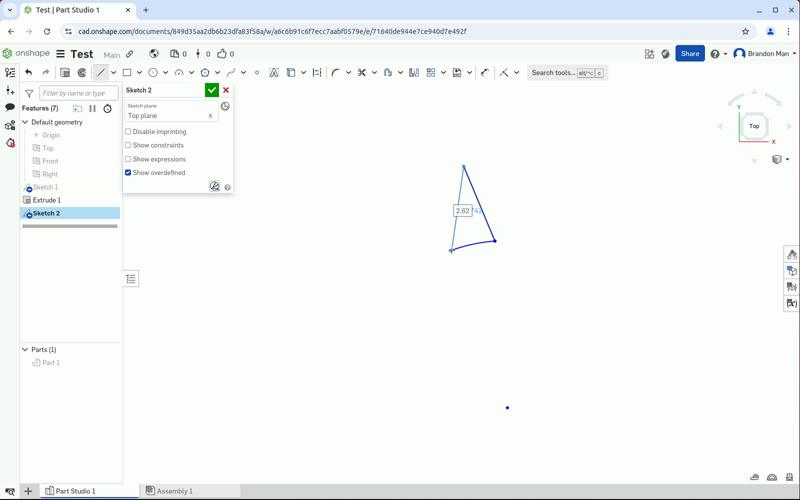
scroll(6)
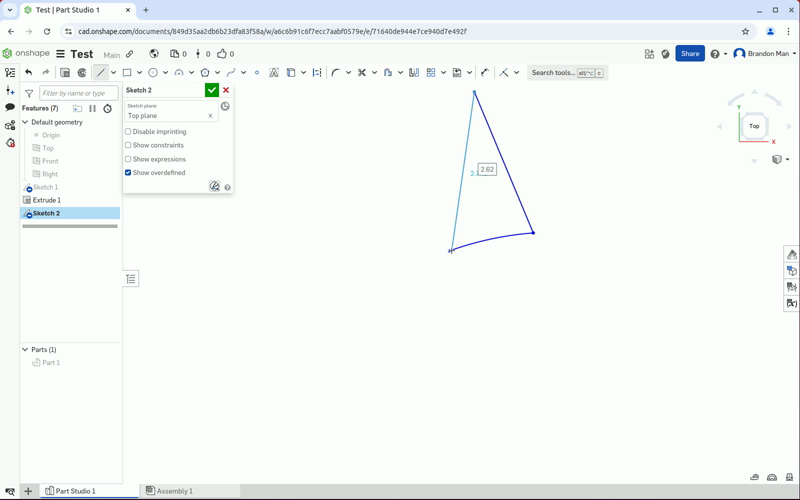
key_up(shift)
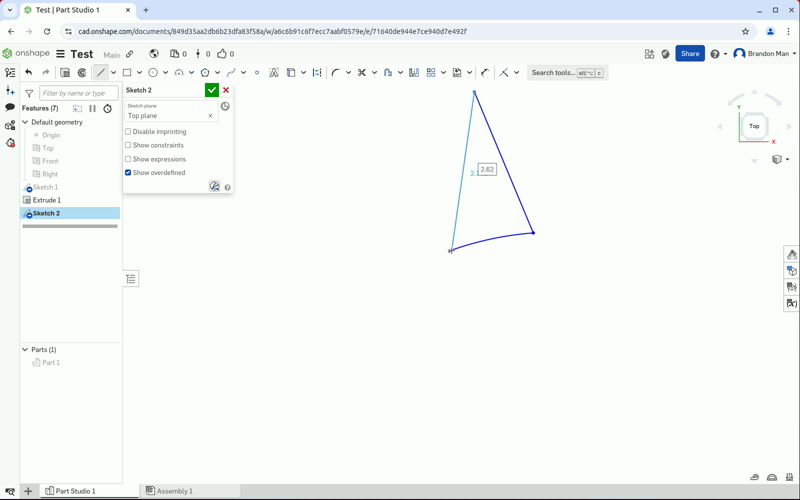
click(451, 250)
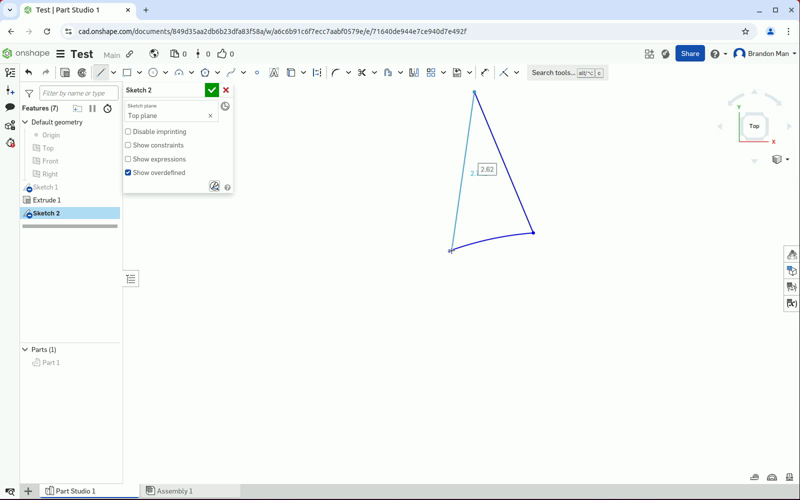
scroll(-6)
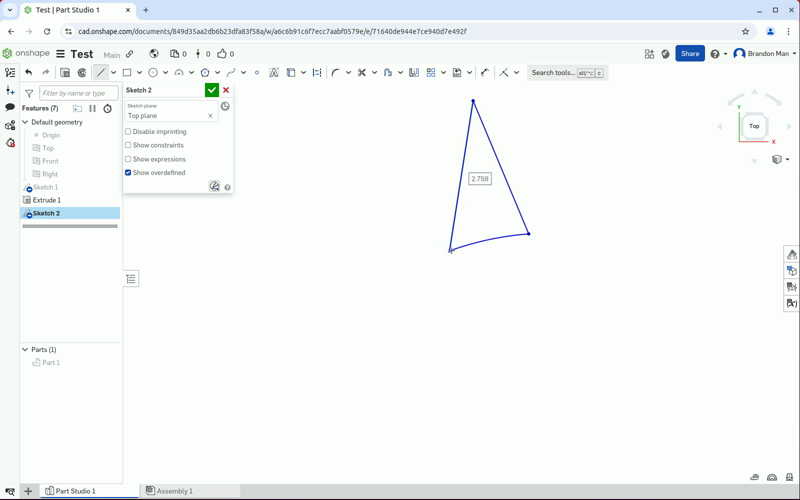
scroll(-6)
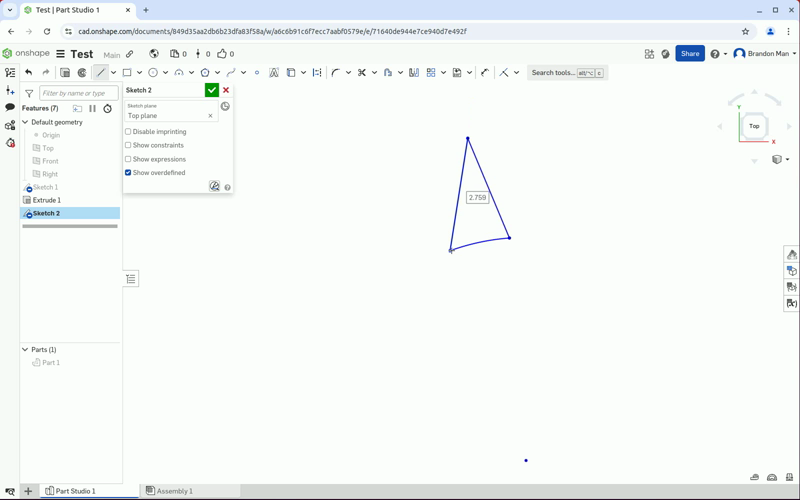
scroll(-6)
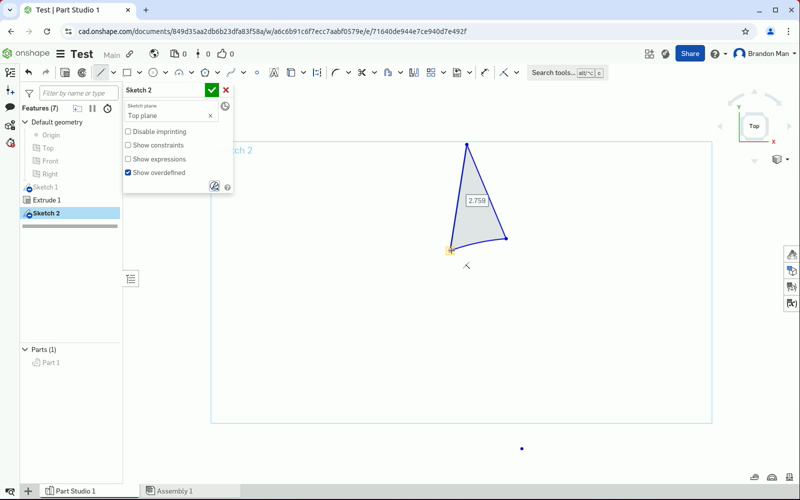
scroll(-6)
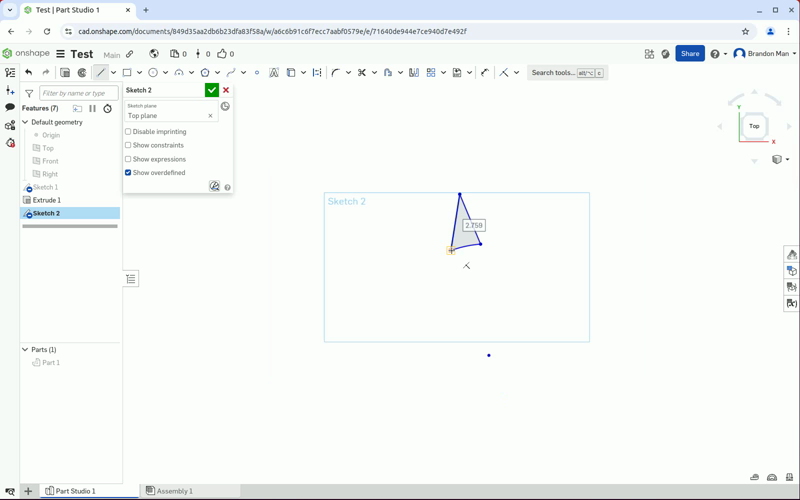
scroll(-6)
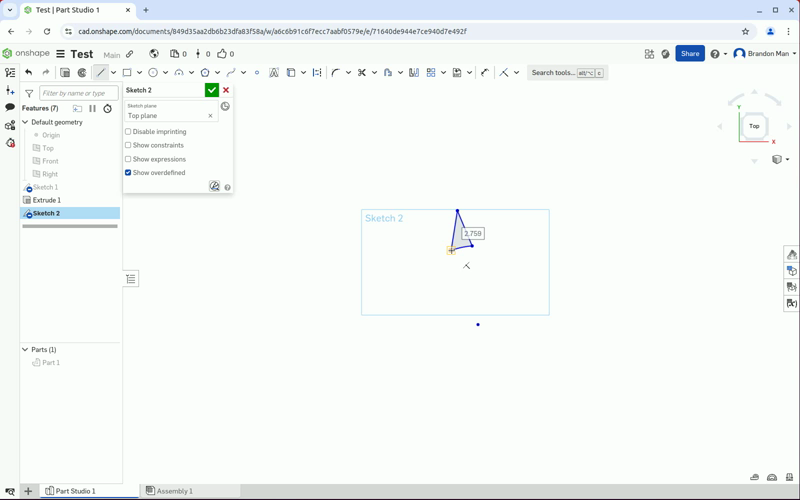
scroll(-6)
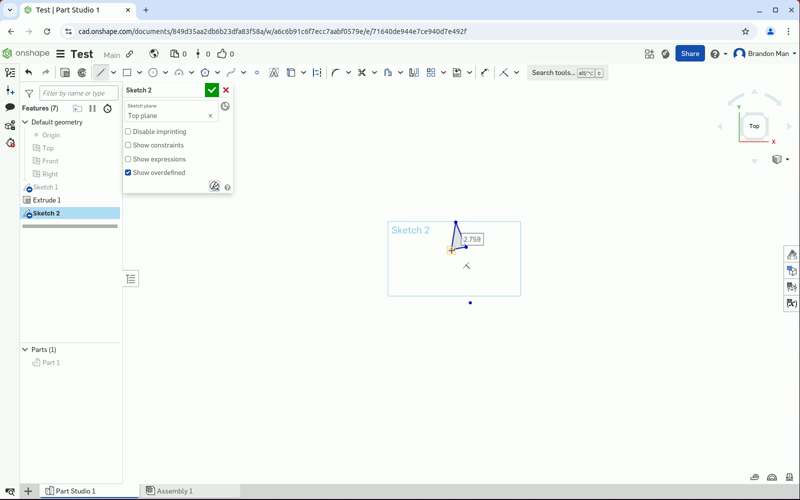
scroll(-6)
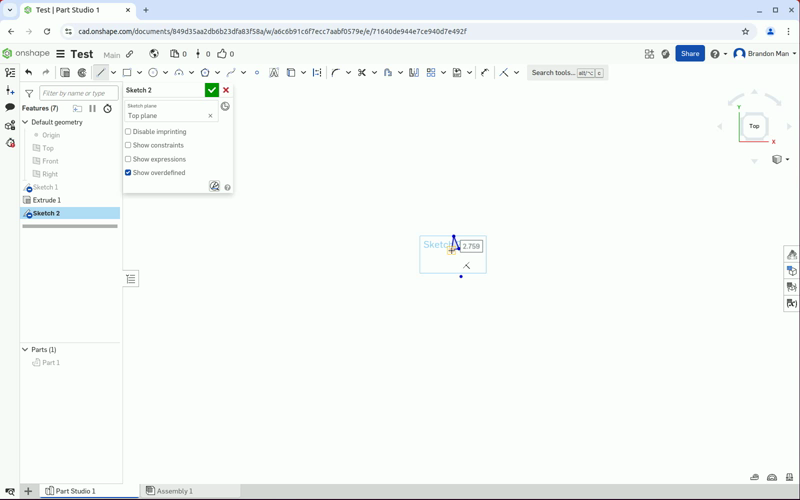
key(esc)
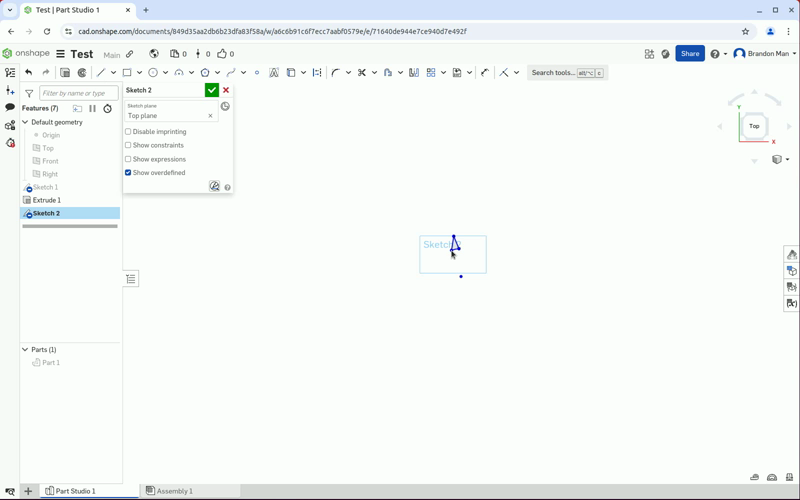
mouse_move(452, 246)
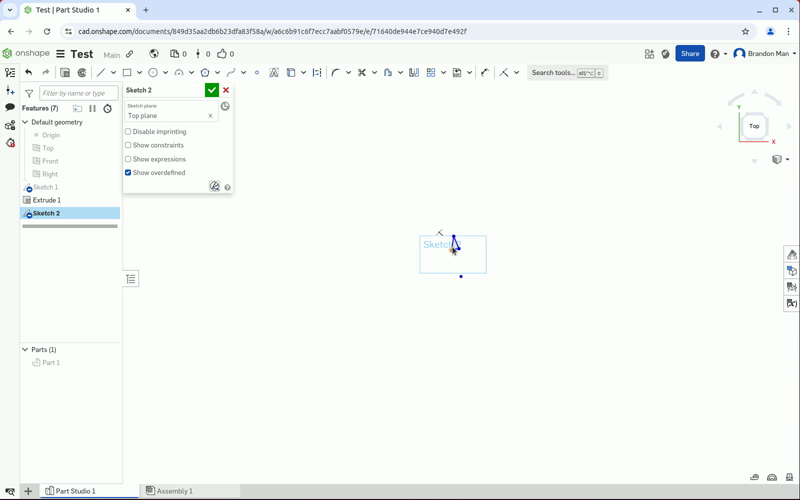
scroll(6)
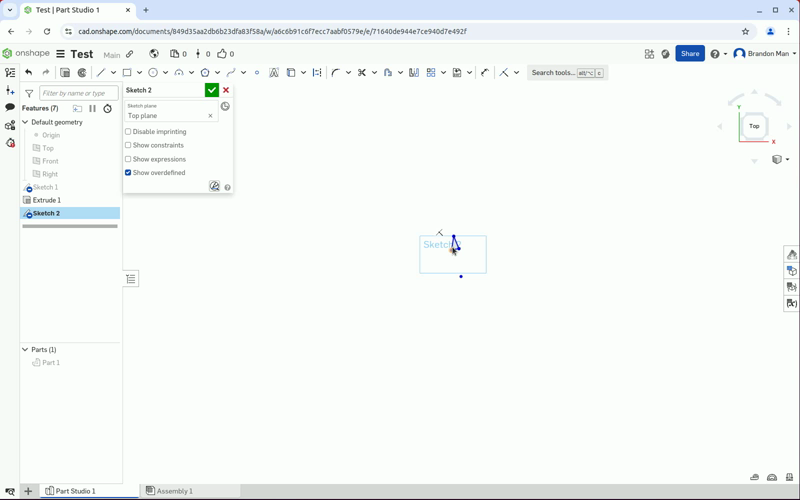
scroll(6)
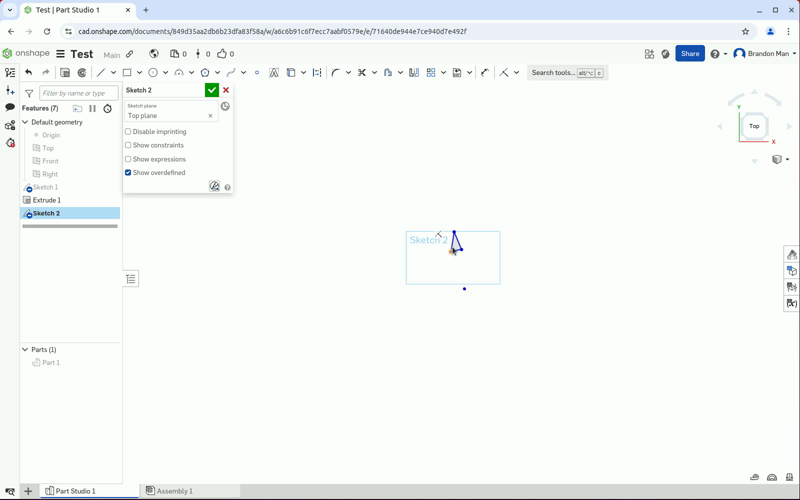
scroll(6)
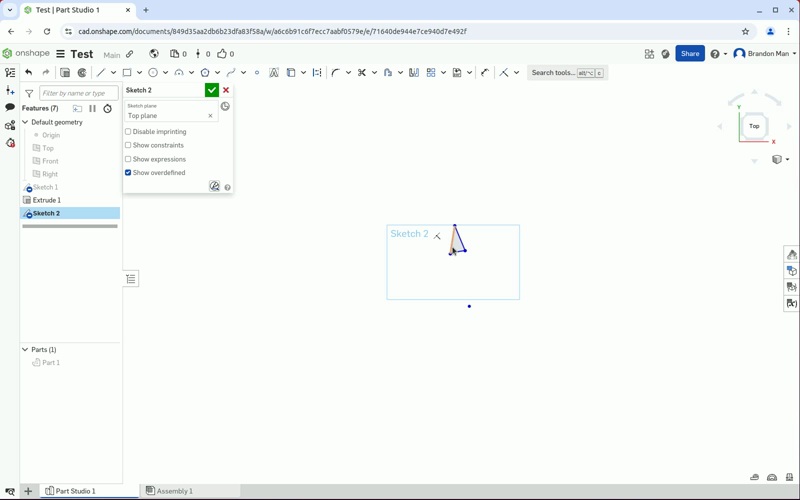
scroll(6)
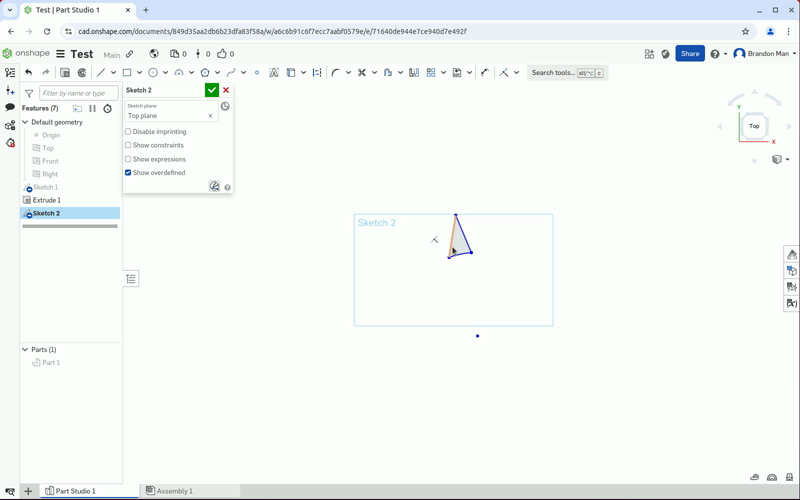
scroll(6)
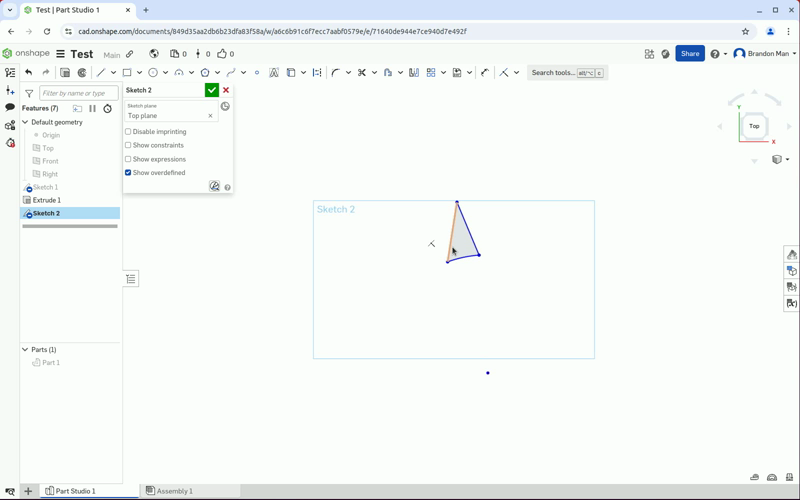
scroll(6)
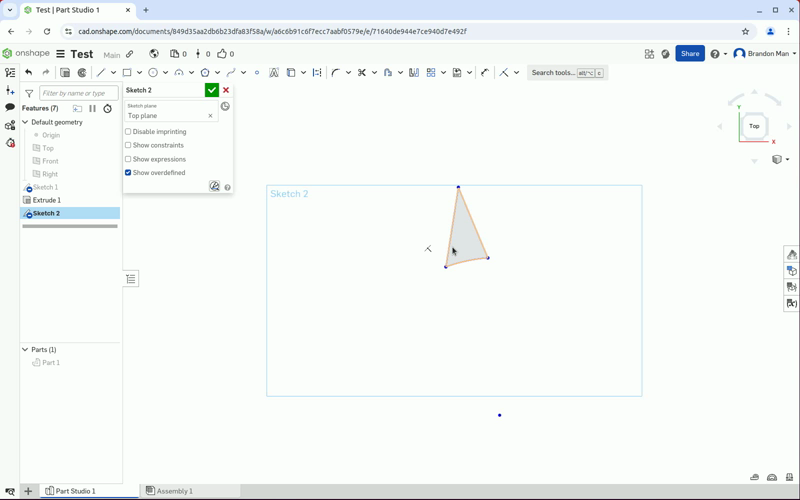
scroll(6)
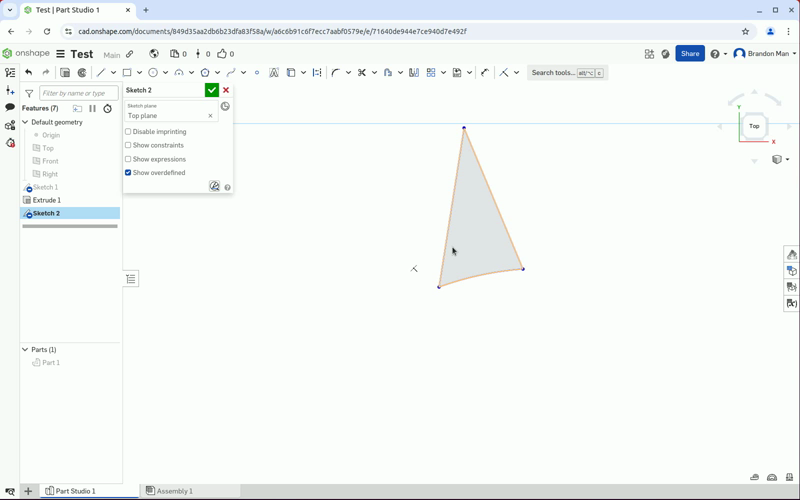
click(452, 246)
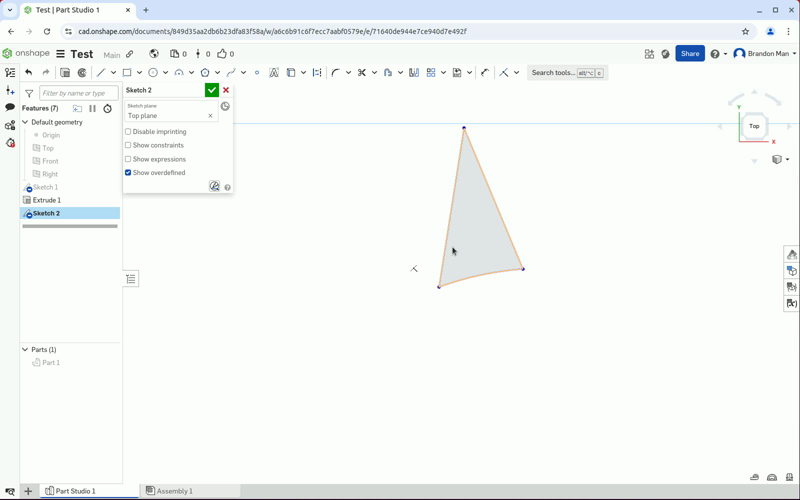
scroll(-6)
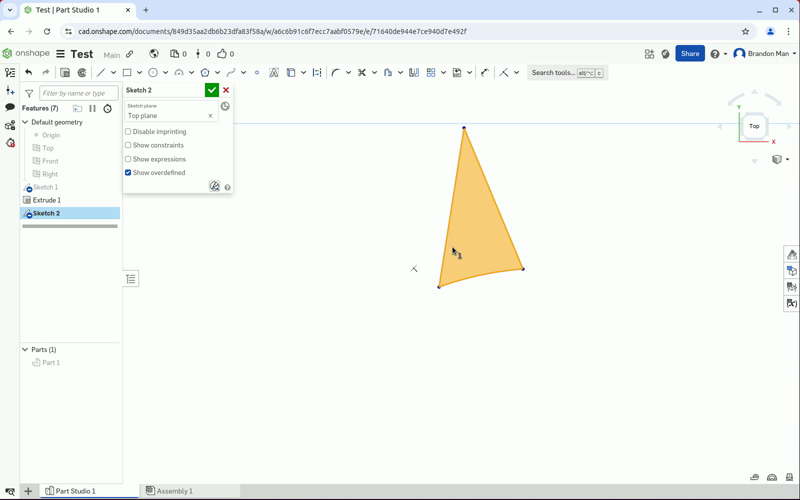
scroll(-6)
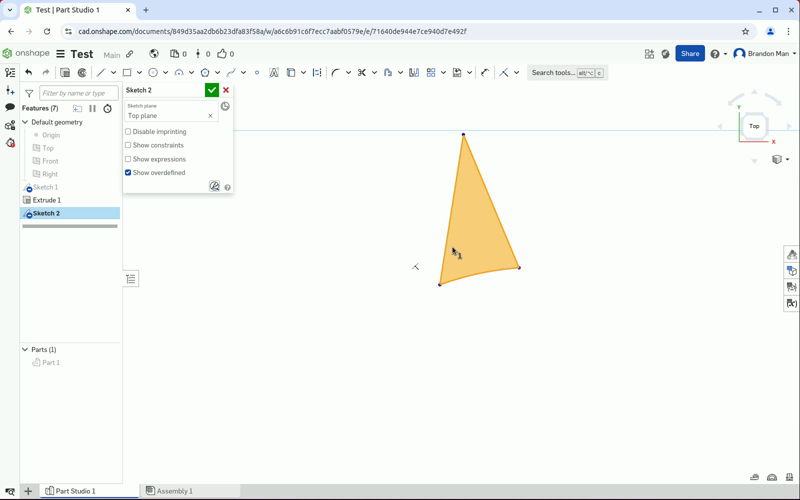
scroll(-6)
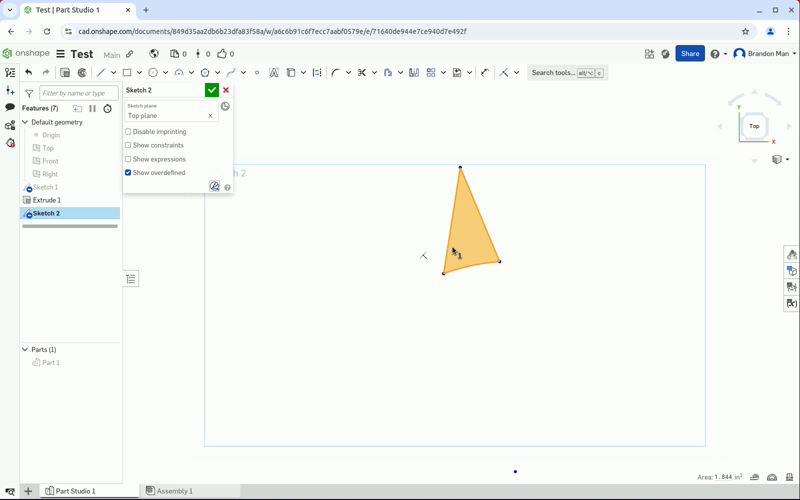
scroll(-6)
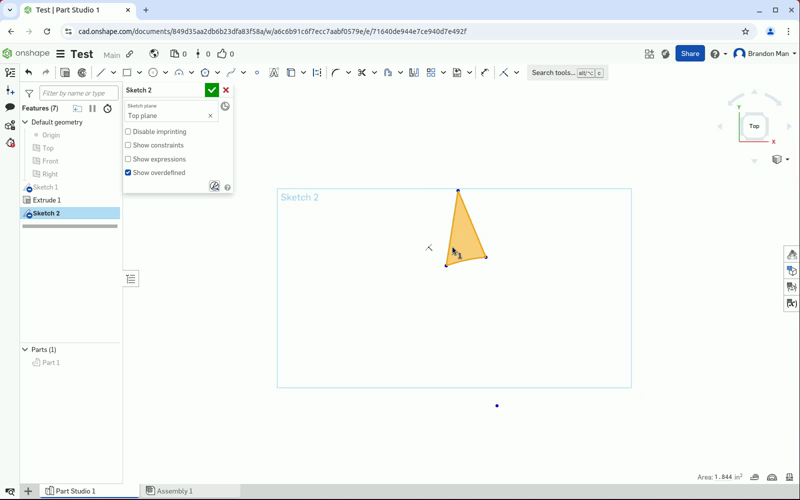
scroll(-6)
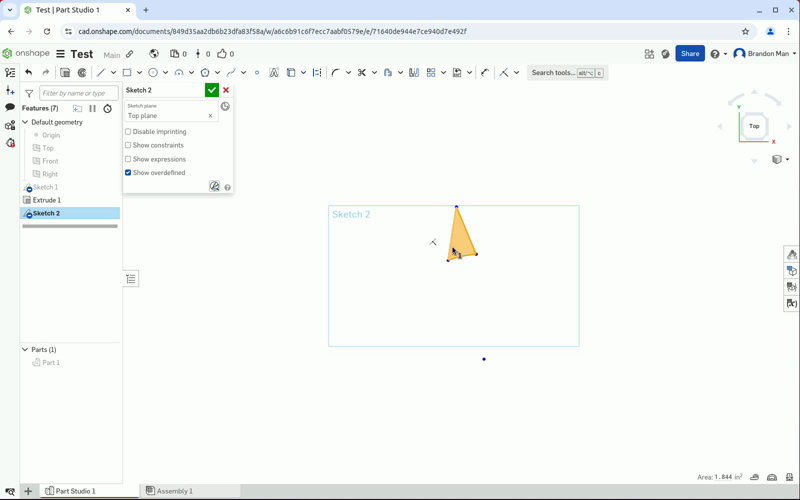
scroll(-6)
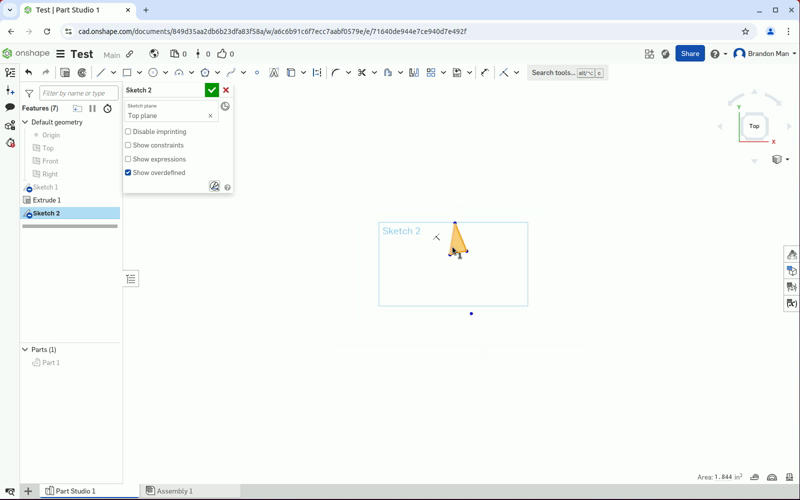
scroll(-6)
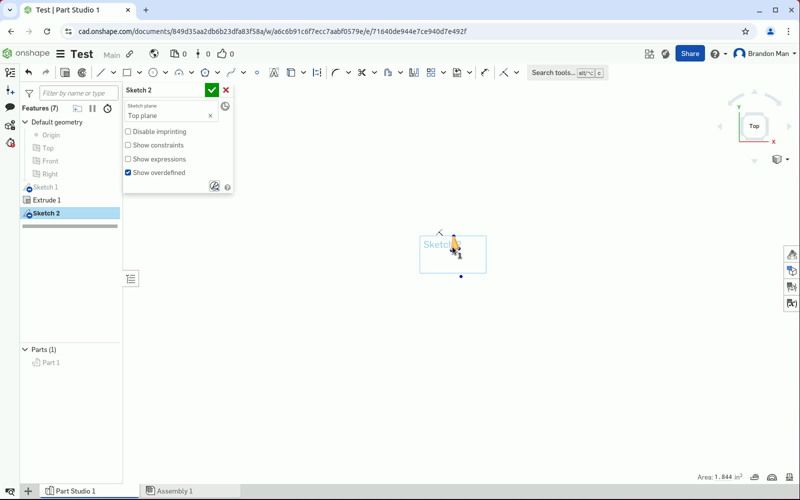
mouse_move(73, 352)
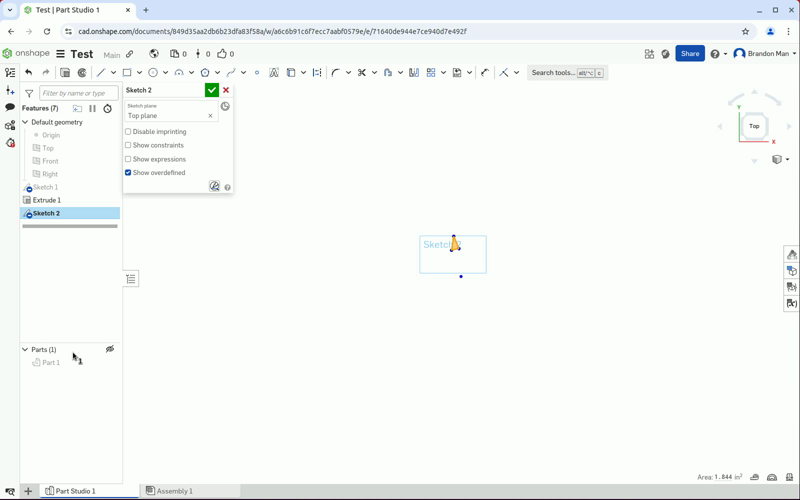
key(shift+y)
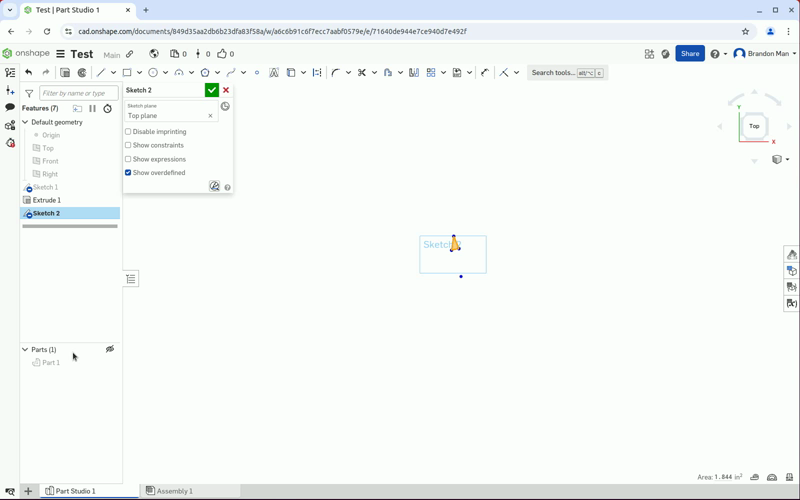
key(shift+e)
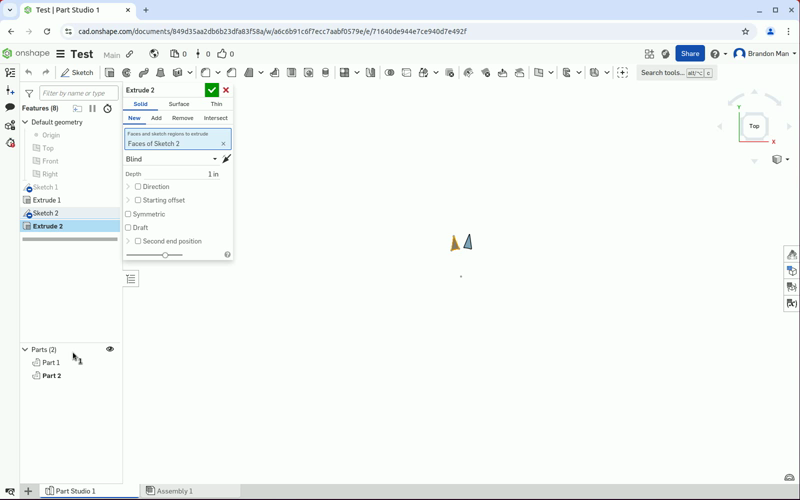
mouse_move(143, 106)
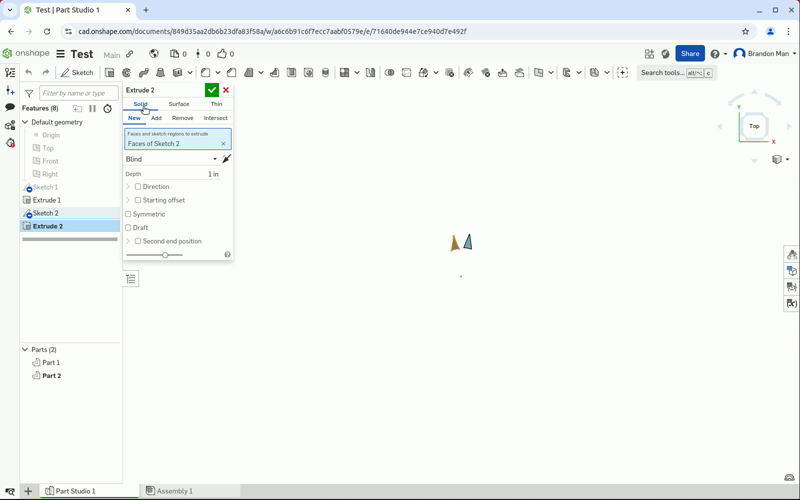
click(143, 106)
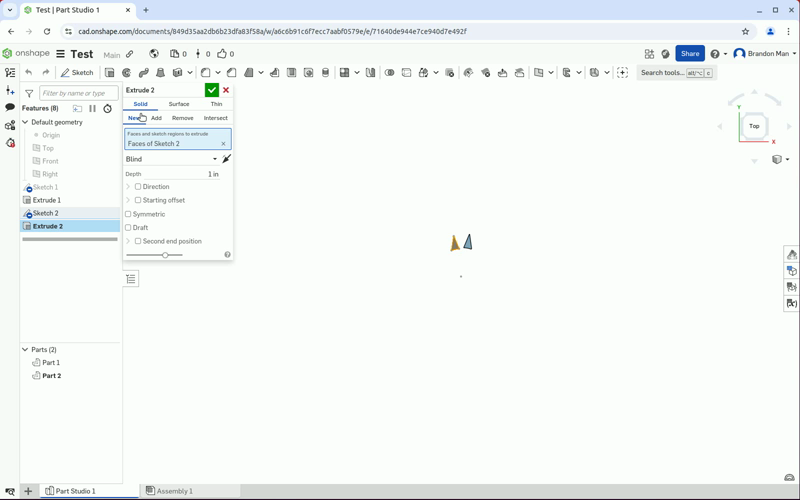
mouse_move(137, 120)
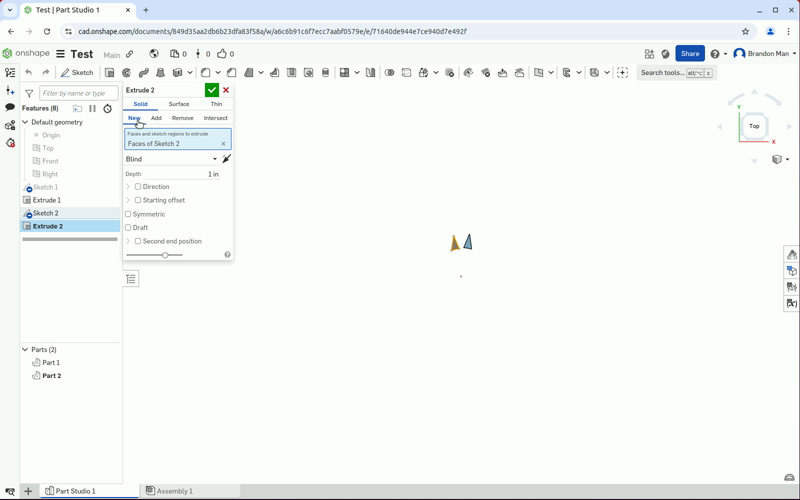
click(137, 120)
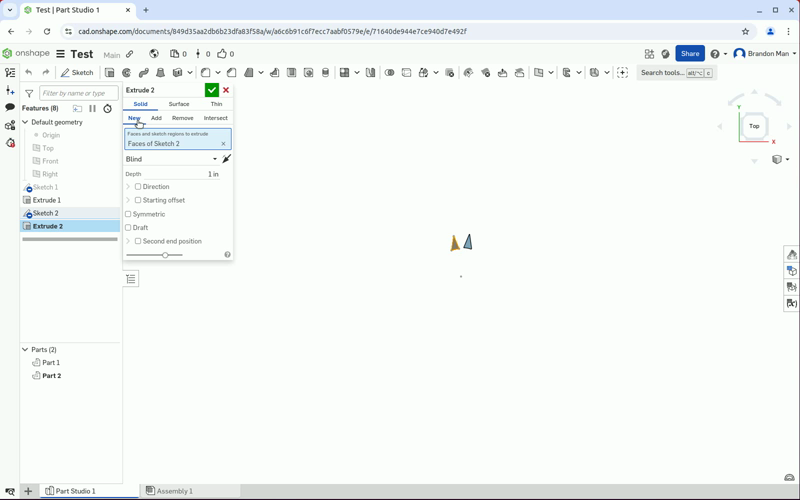
key(tab, 4)
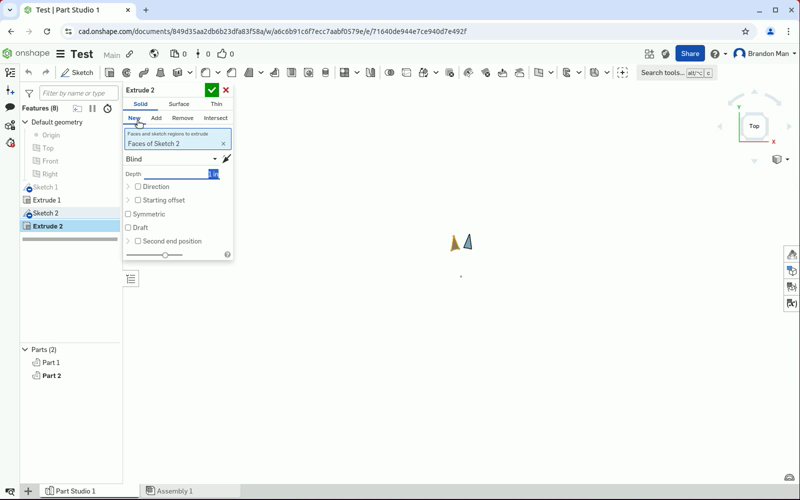
text(3.129)
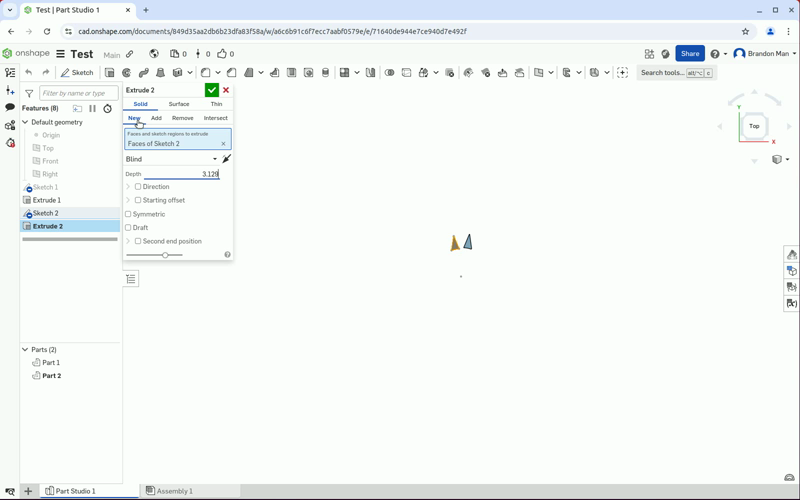
key(enter)
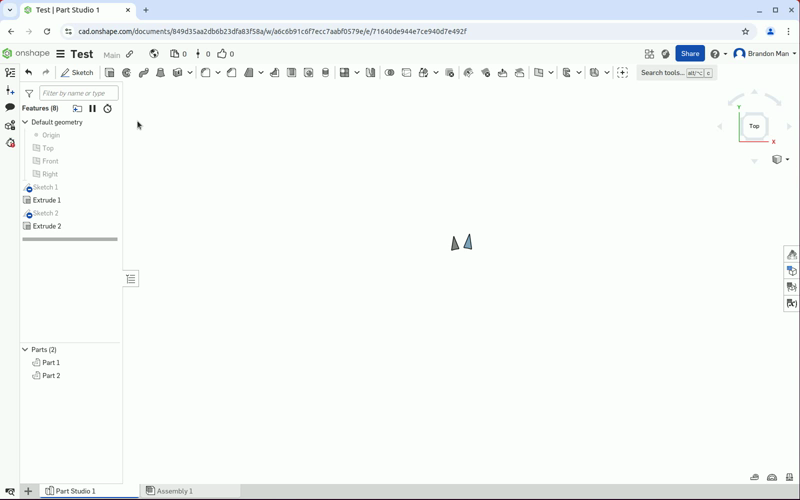
key(shift+h)
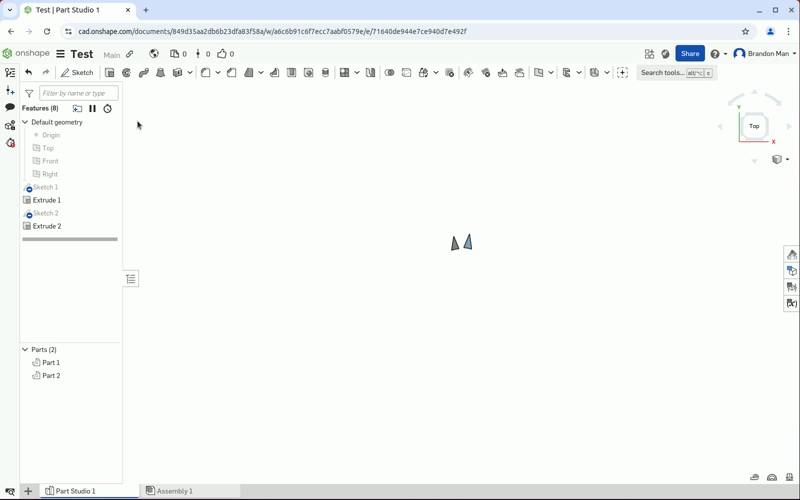
key(shift+h)
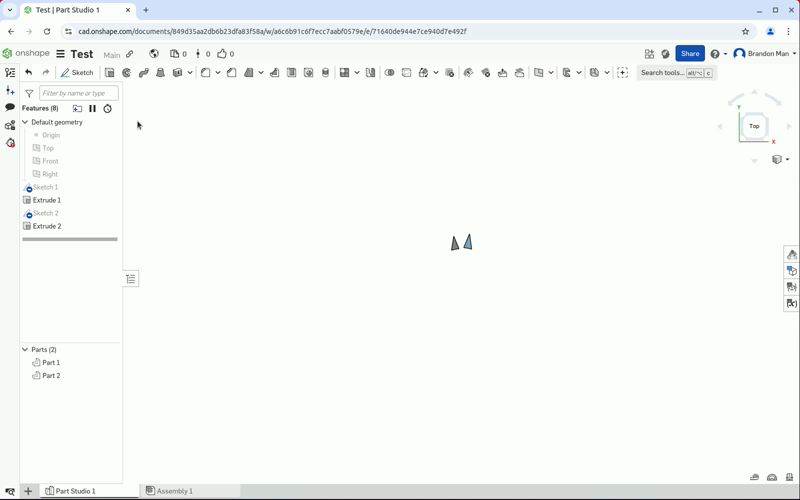
mouse_move(73, 189)
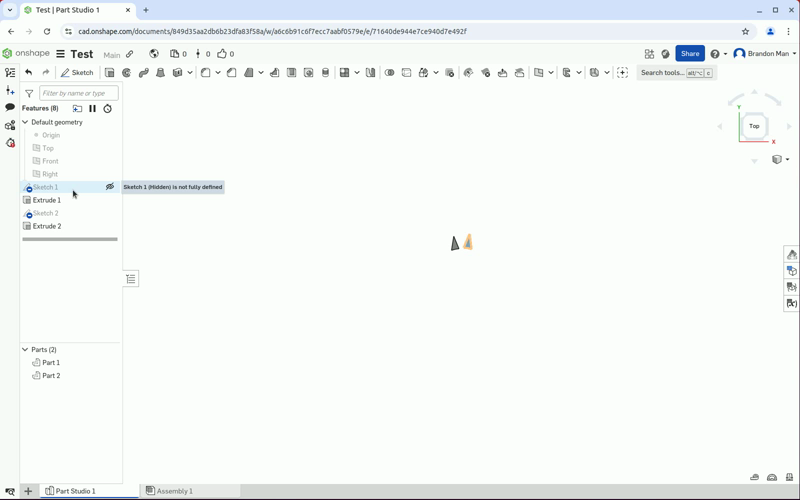
click(73, 189)
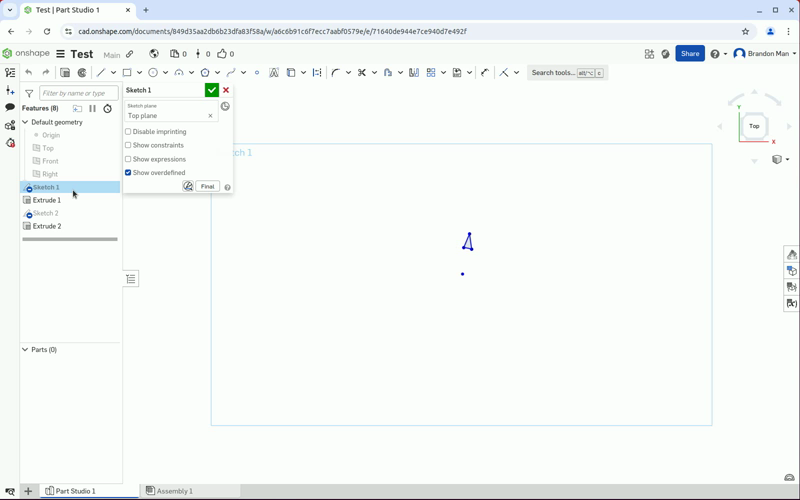
mouse_move(229, 92)
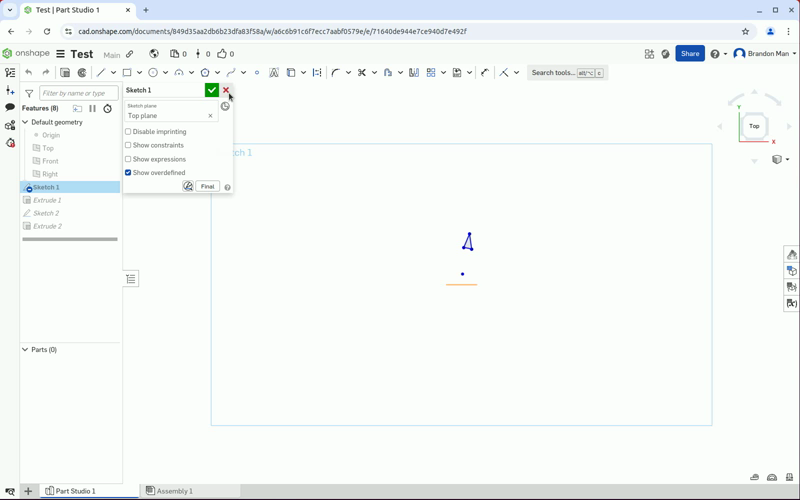
click(229, 92)
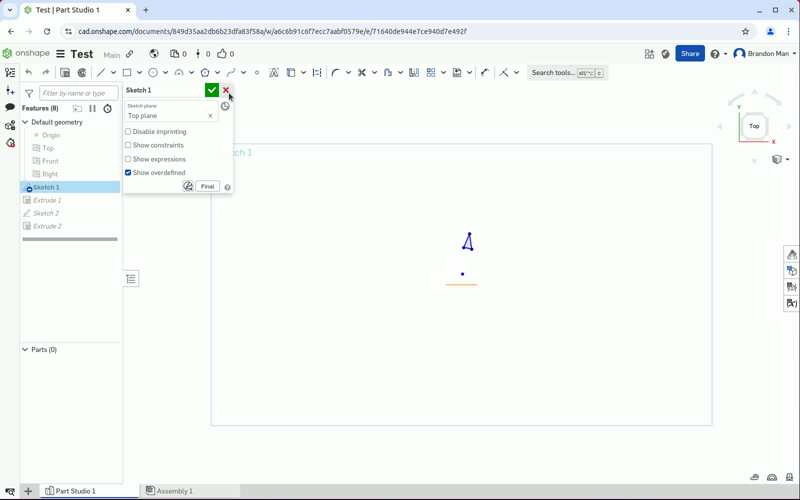
key(shift+s)
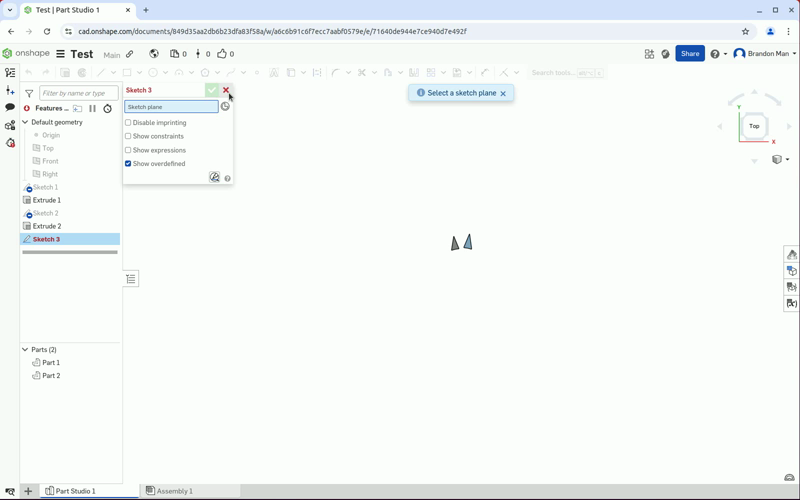
mouse_move(73, 150)
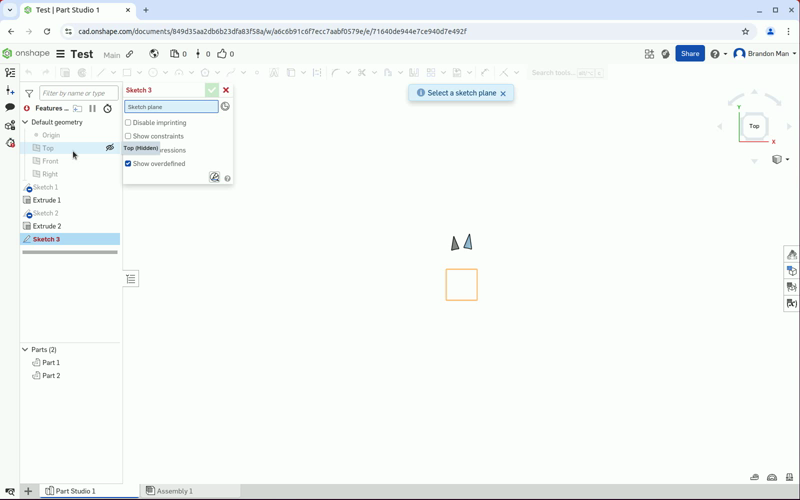
click(73, 150)
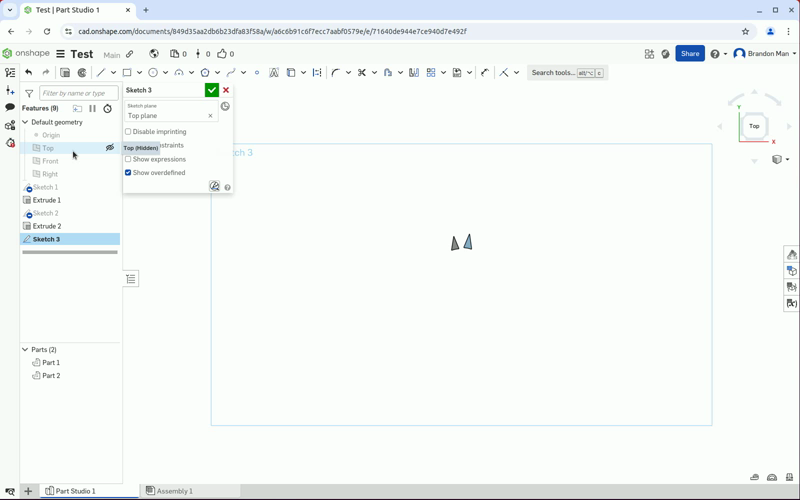
mouse_move(73, 352)
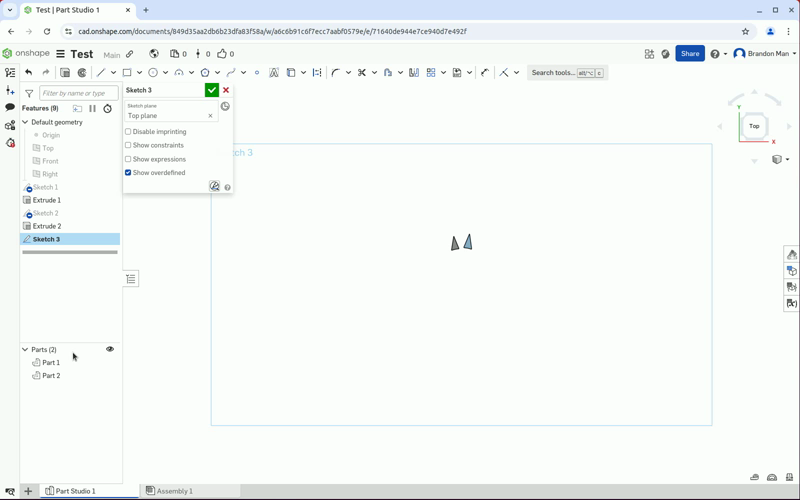
key(y)
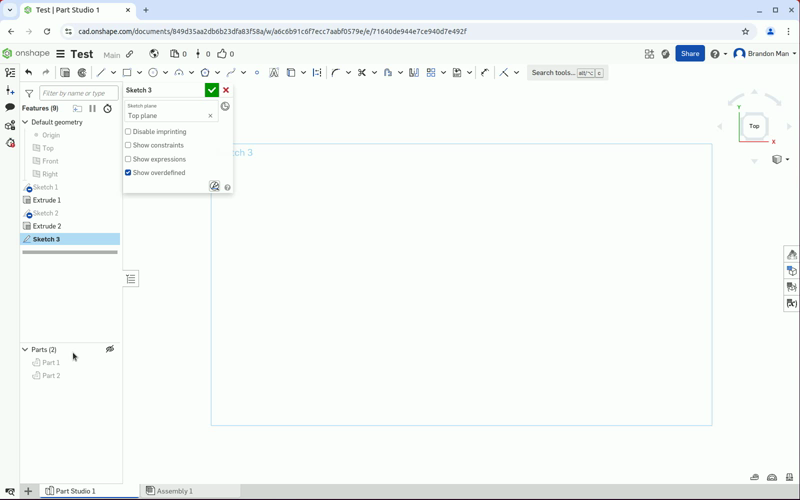
key(l)
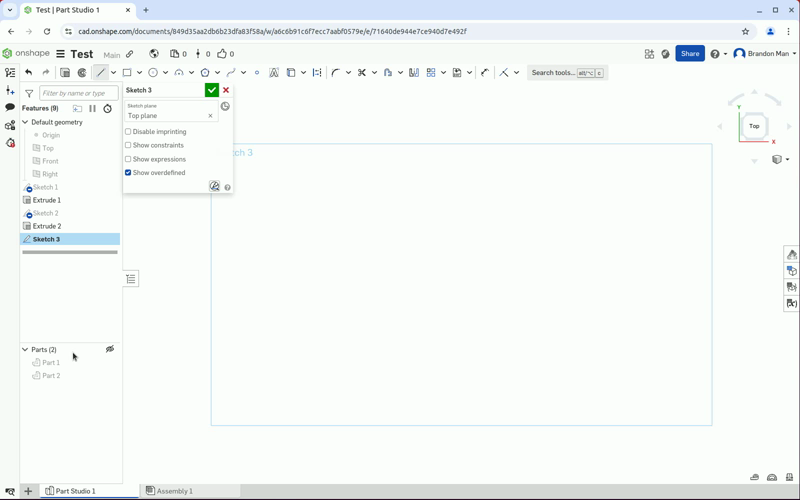
key_down(shift)
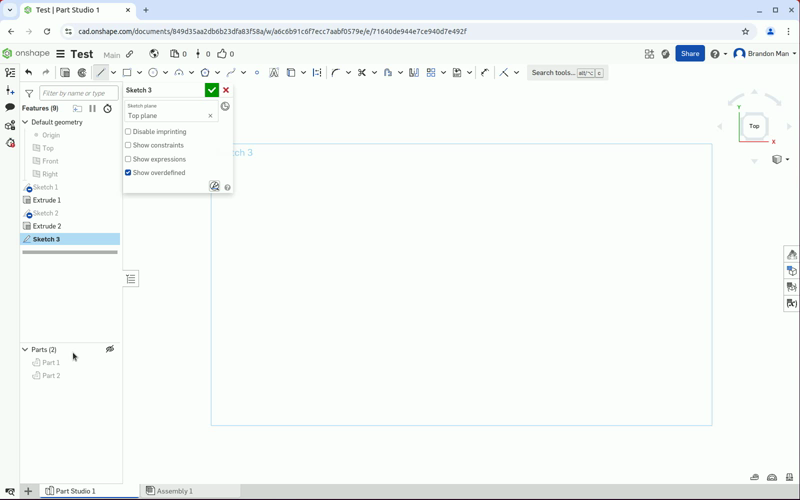
mouse_move(451, 315)
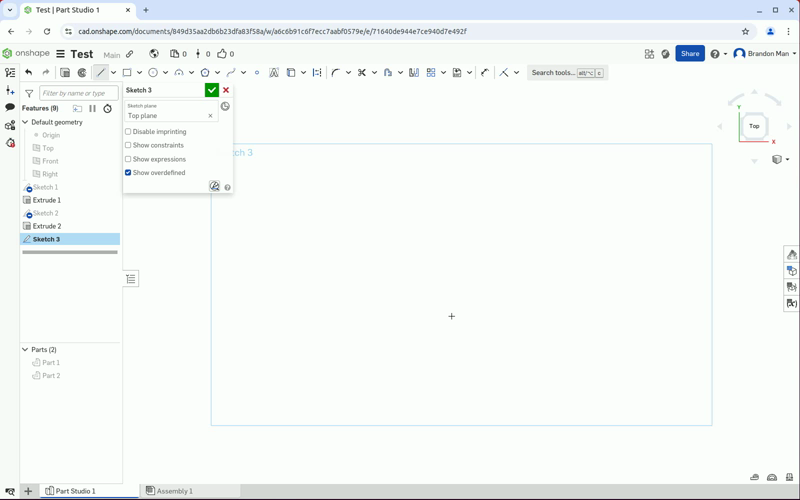
click(451, 315)
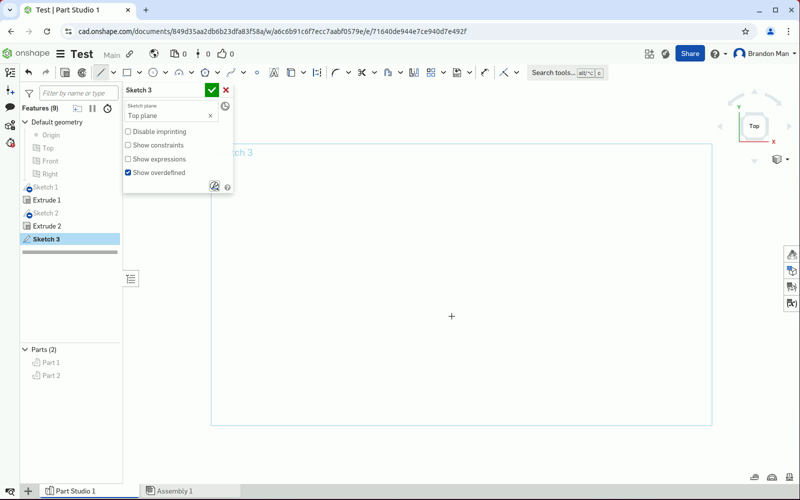
key_up(shift)
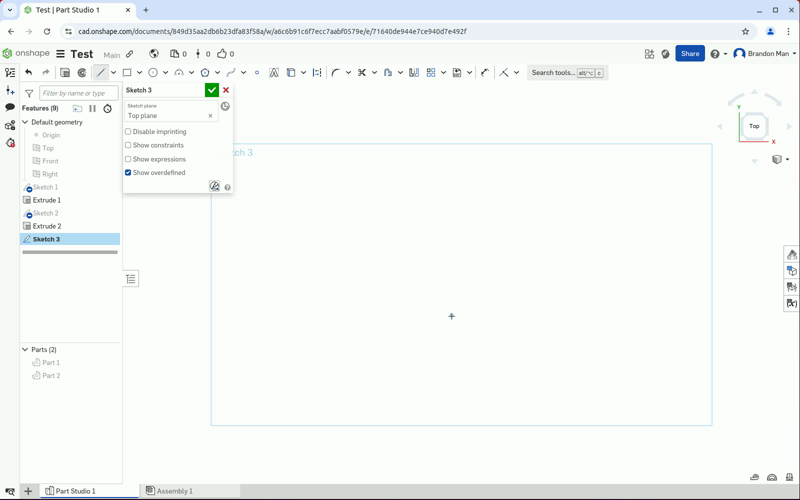
key_down(shift)
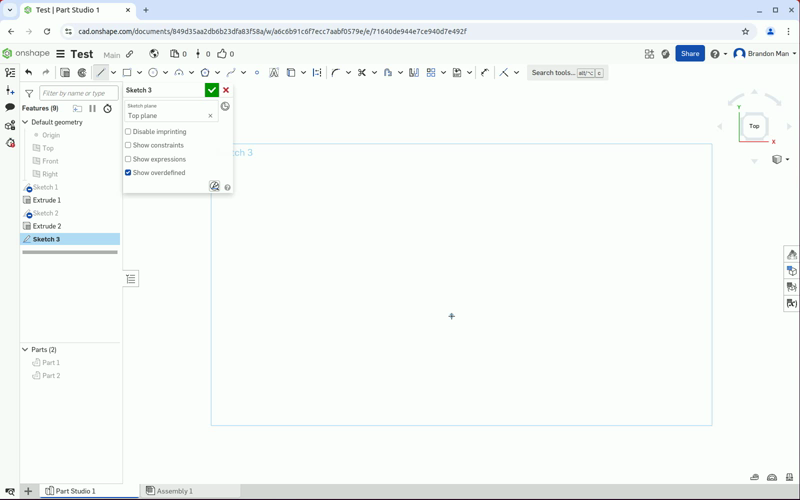
mouse_move(481, 315)
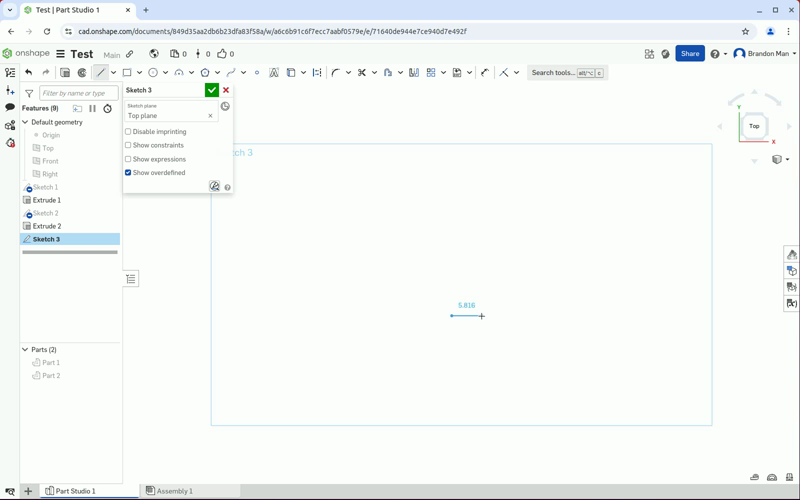
mouse_move(461, 336)
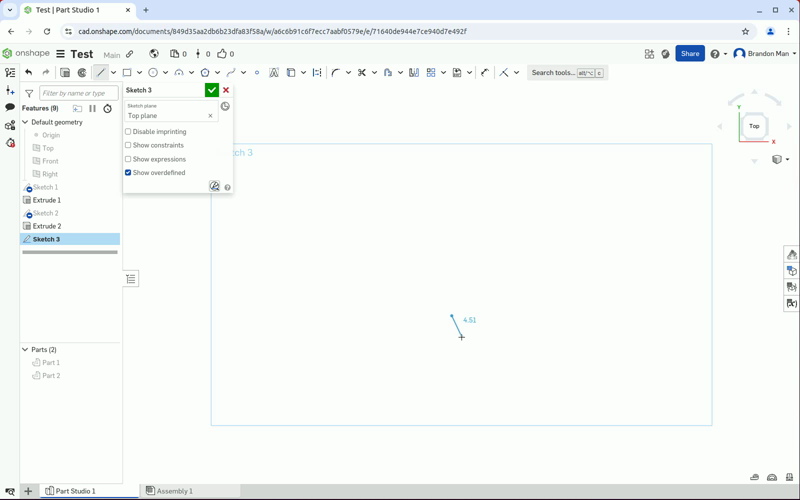
click(461, 336)
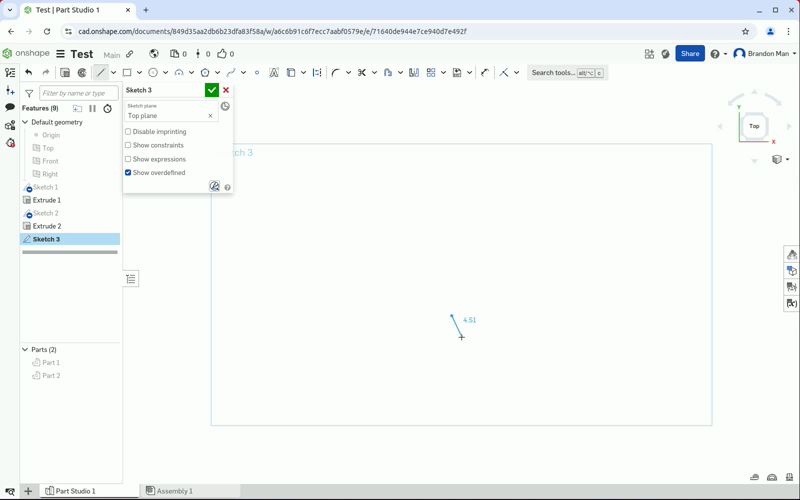
key_up(shift)
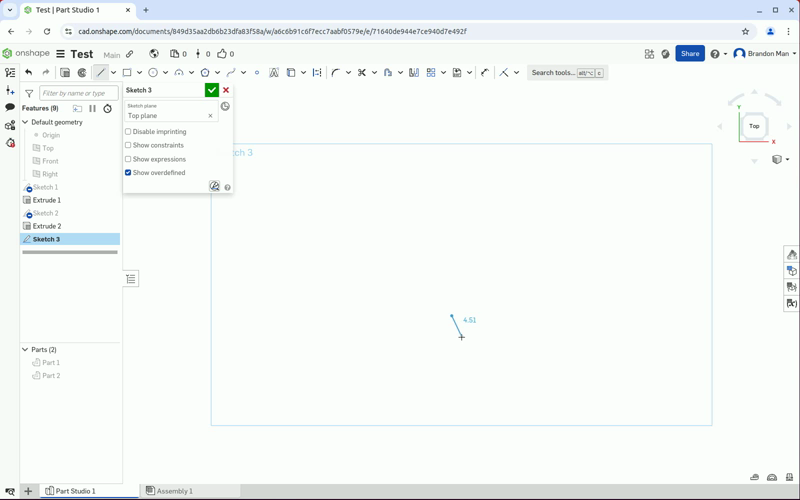
key_down(shift)
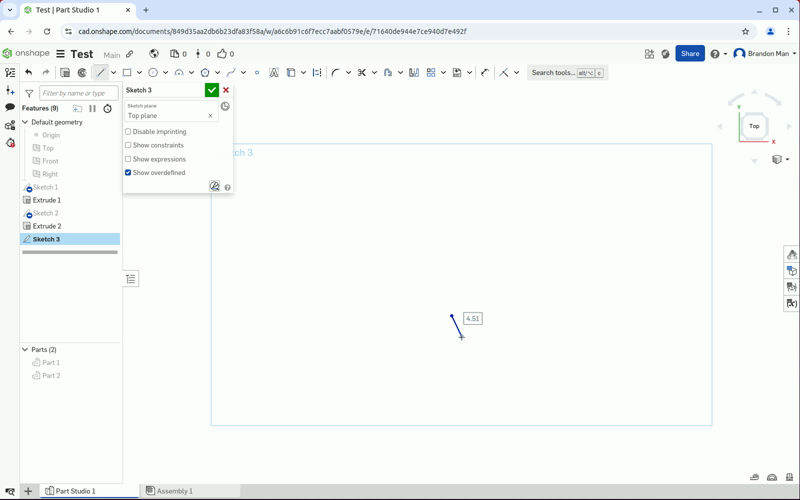
mouse_move(491, 336)
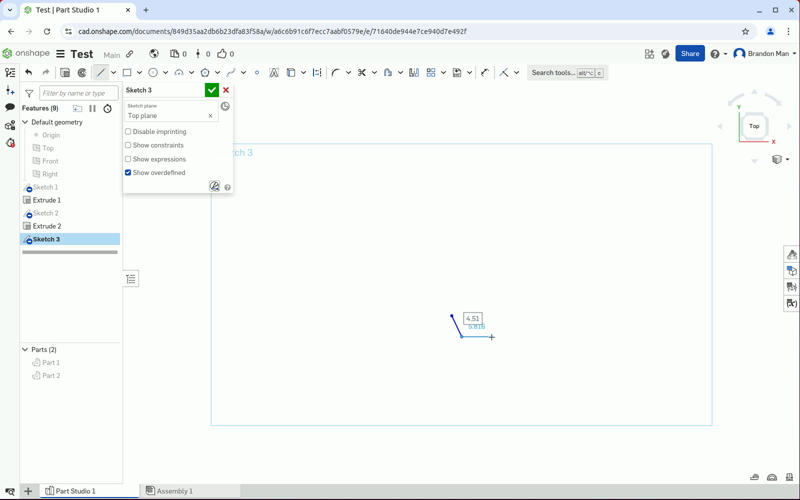
mouse_move(471, 315)
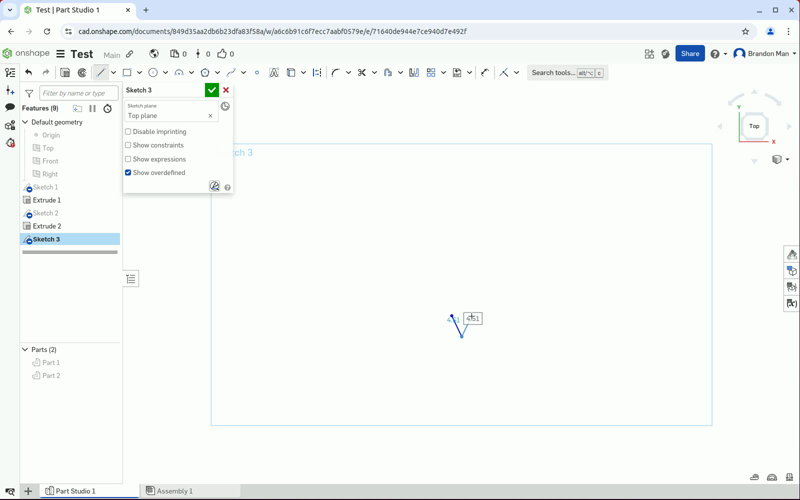
click(471, 315)
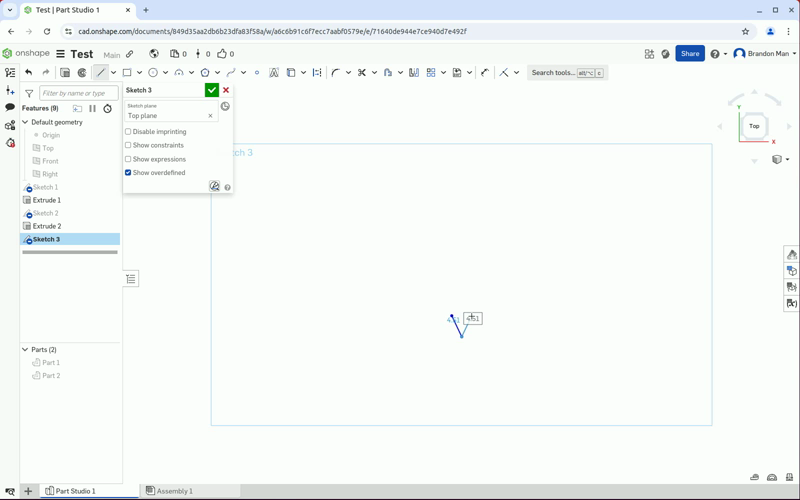
key_up(shift)
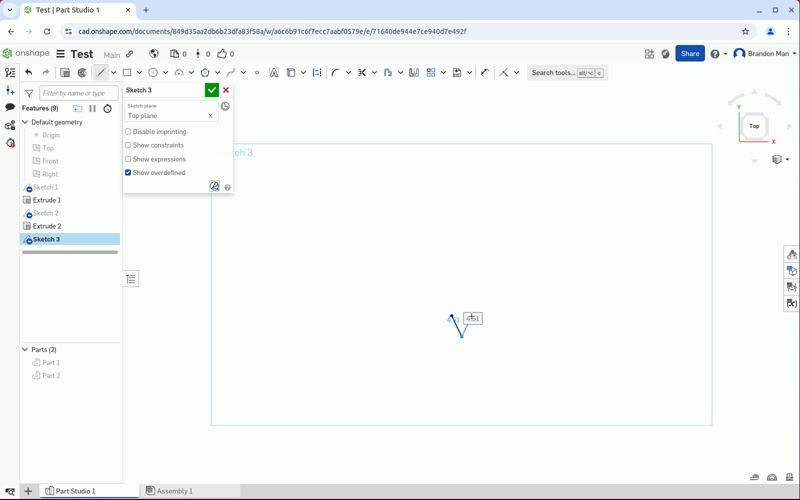
key(esc)
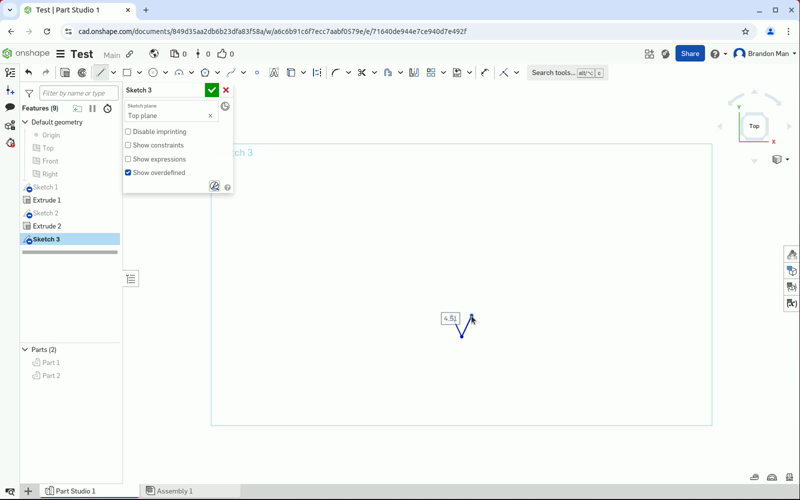
key(a)
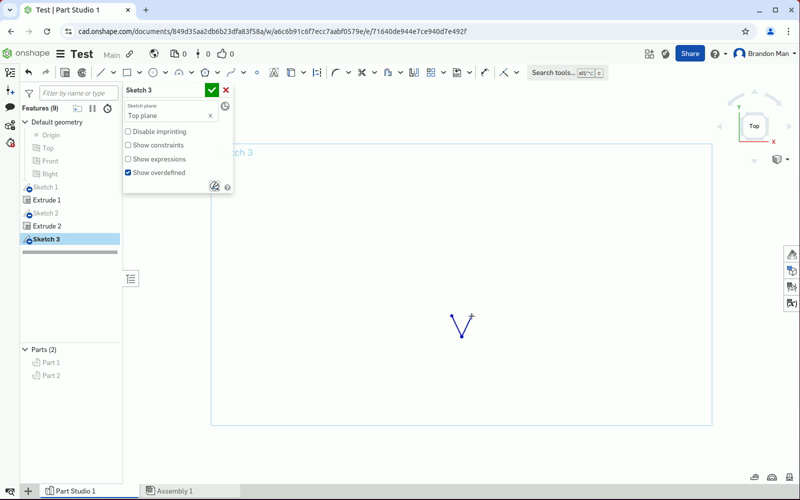
mouse_move(471, 315)
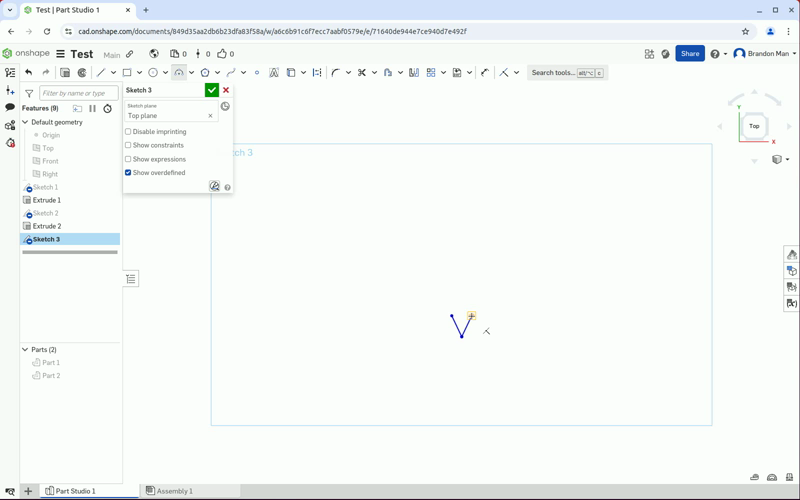
click(471, 315)
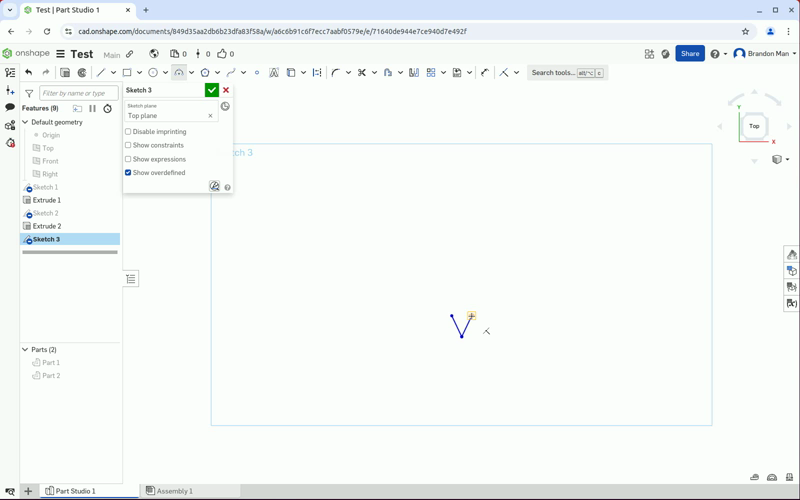
mouse_move(451, 315)
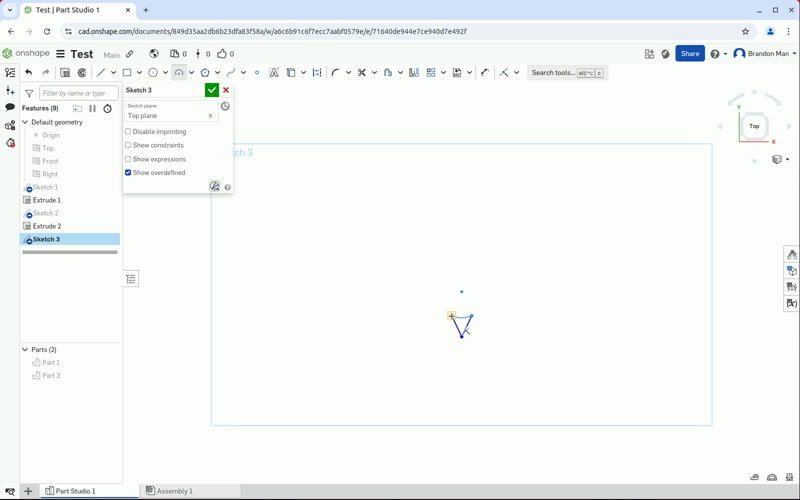
click(451, 315)
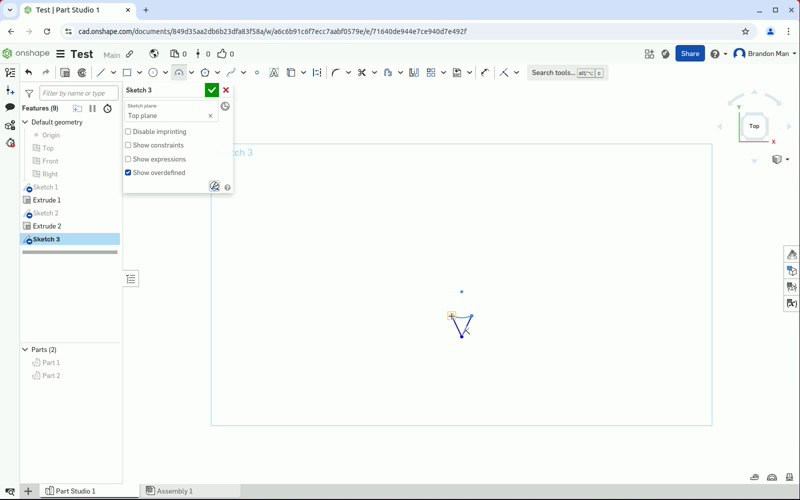
key_down(shift)
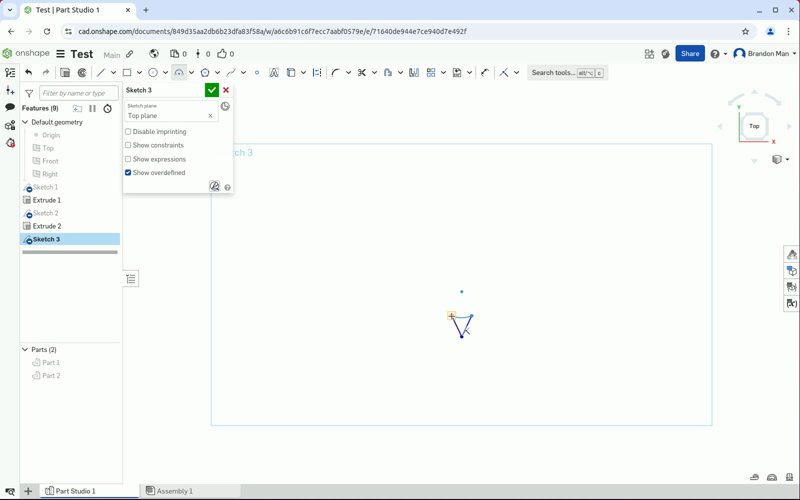
mouse_move(461, 317)
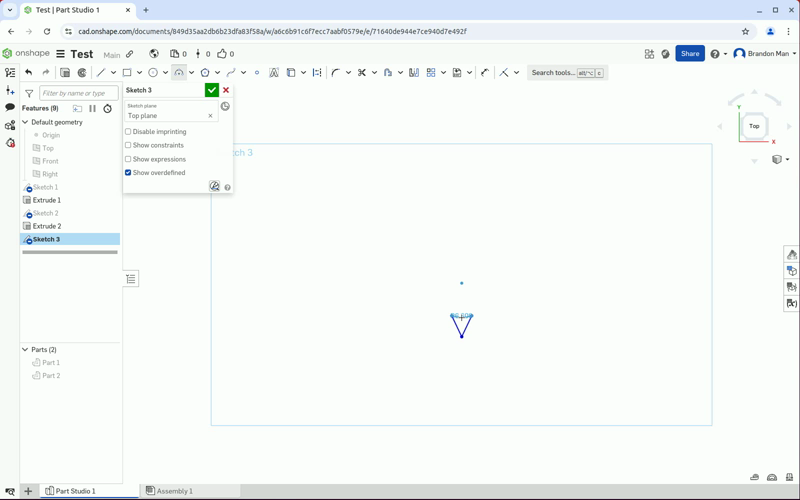
click(461, 317)
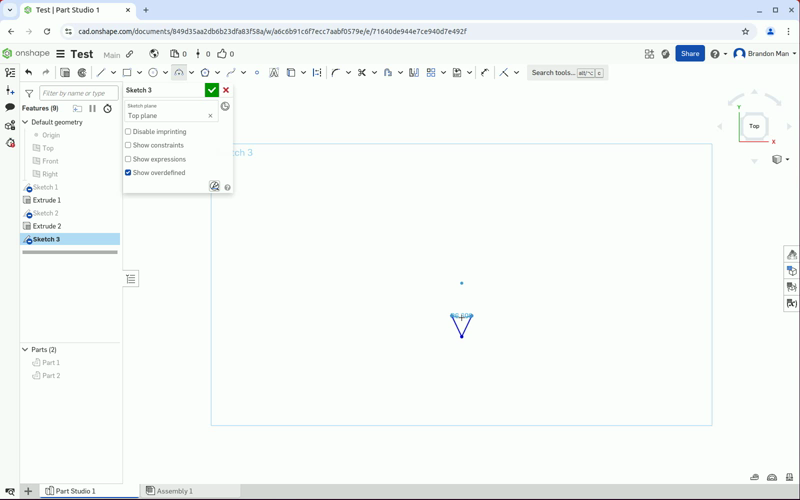
key_up(shift)
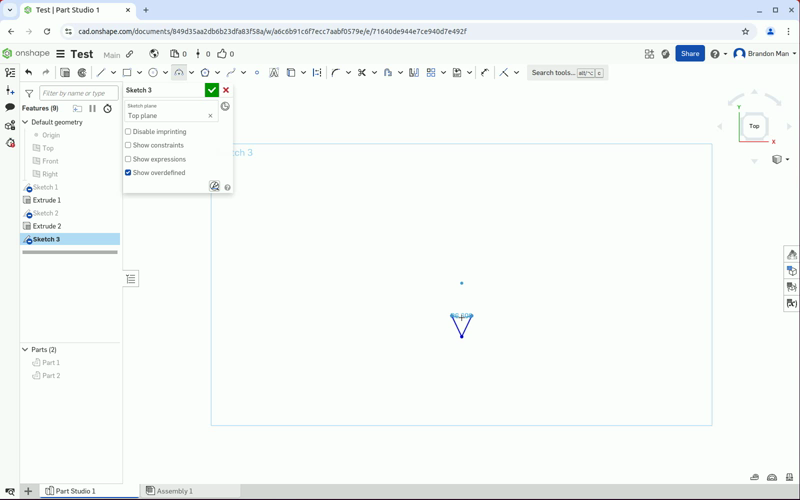
key(esc)
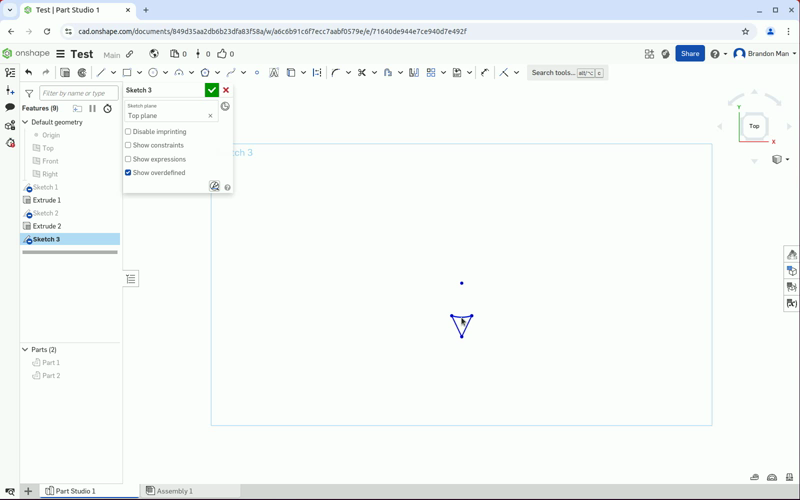
mouse_move(462, 325)
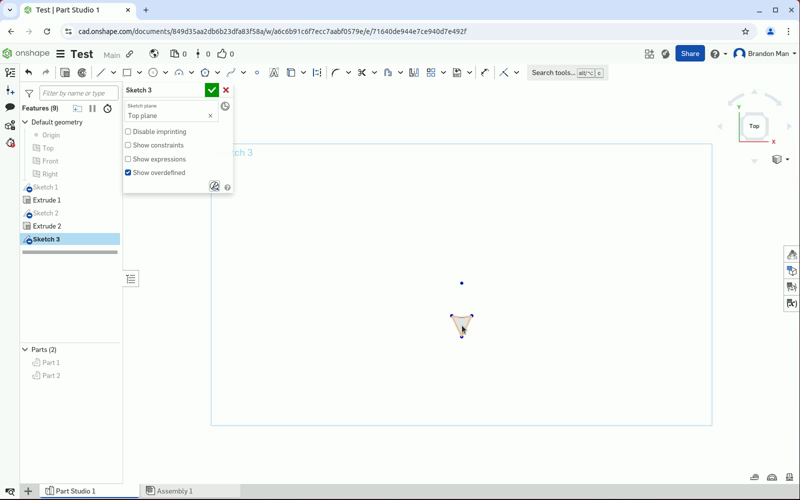
scroll(6)
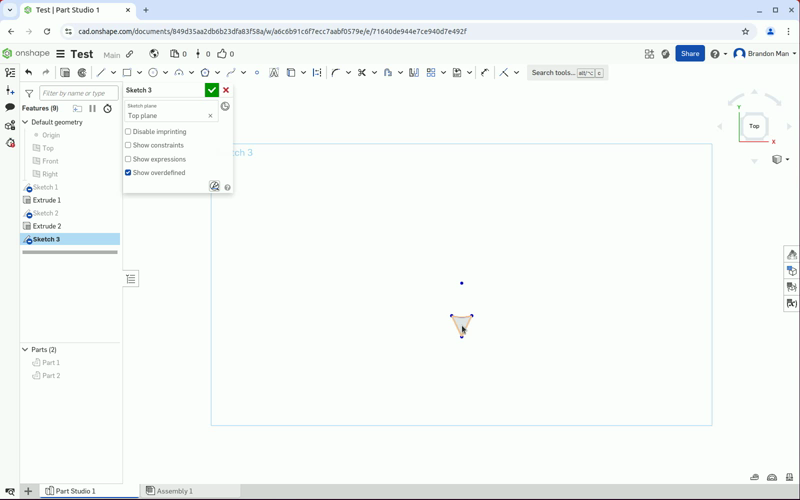
scroll(6)
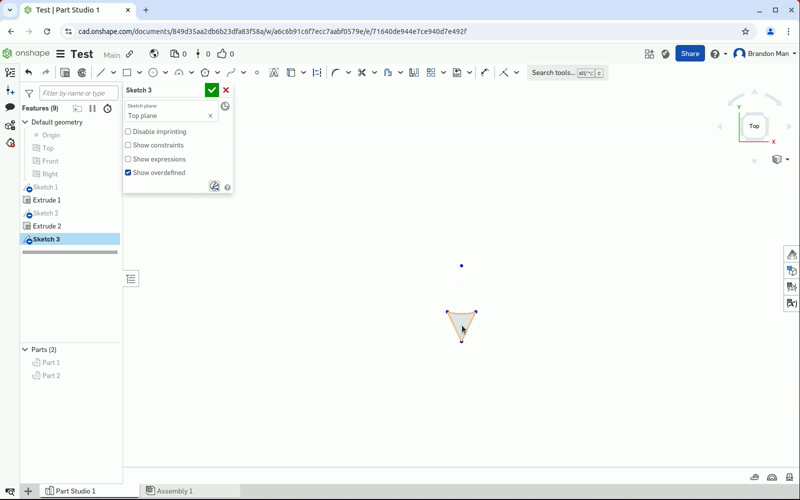
scroll(6)
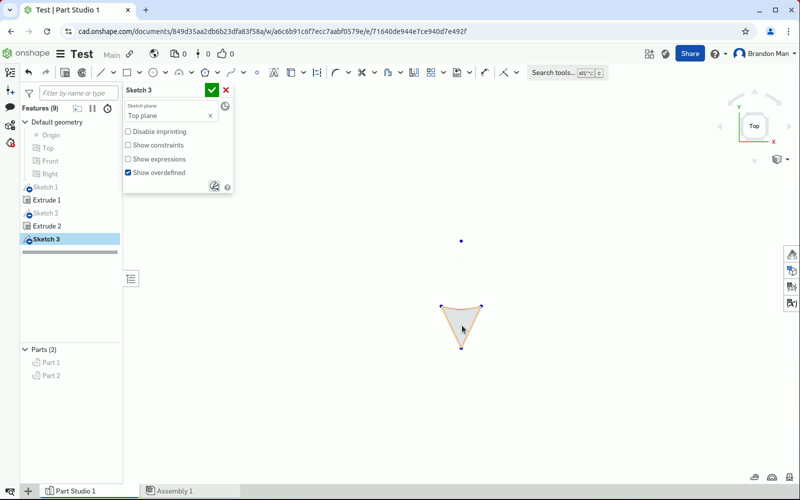
scroll(6)
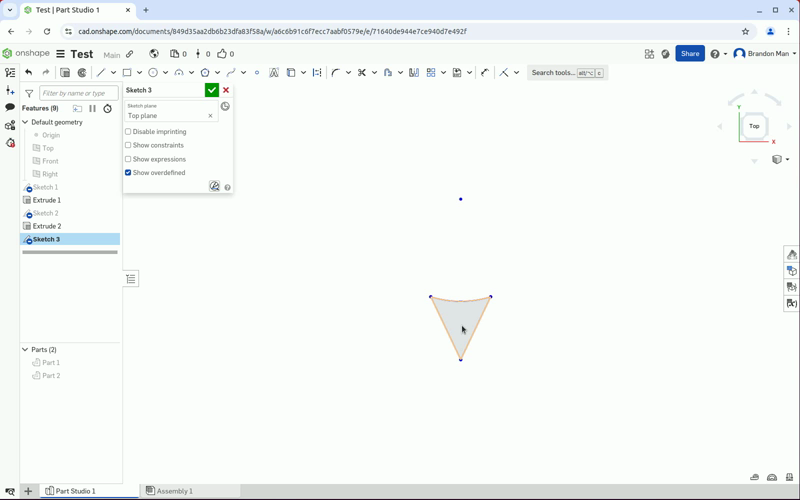
scroll(6)
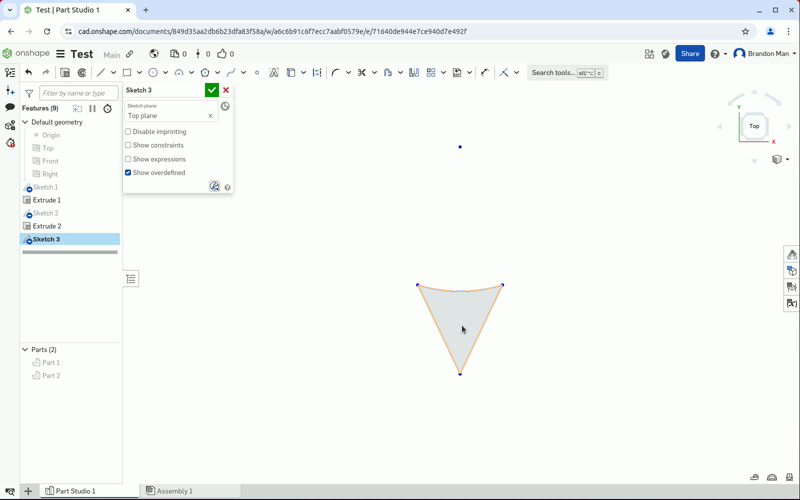
scroll(6)
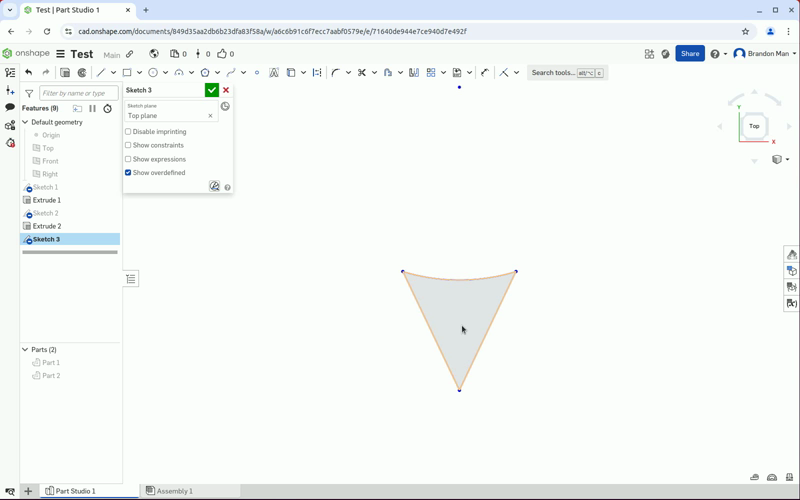
scroll(6)
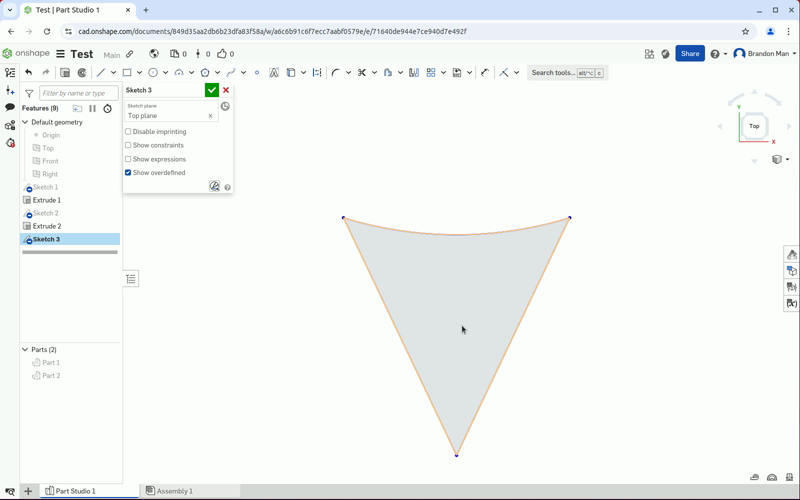
click(462, 325)
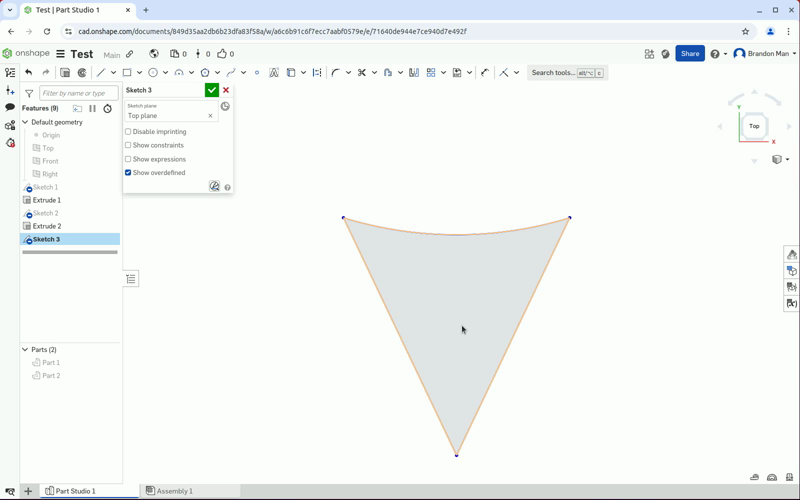
scroll(-6)
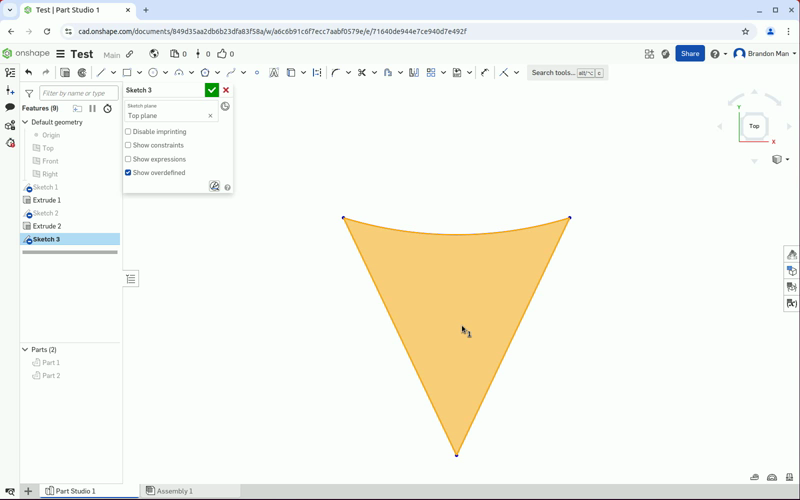
scroll(-6)
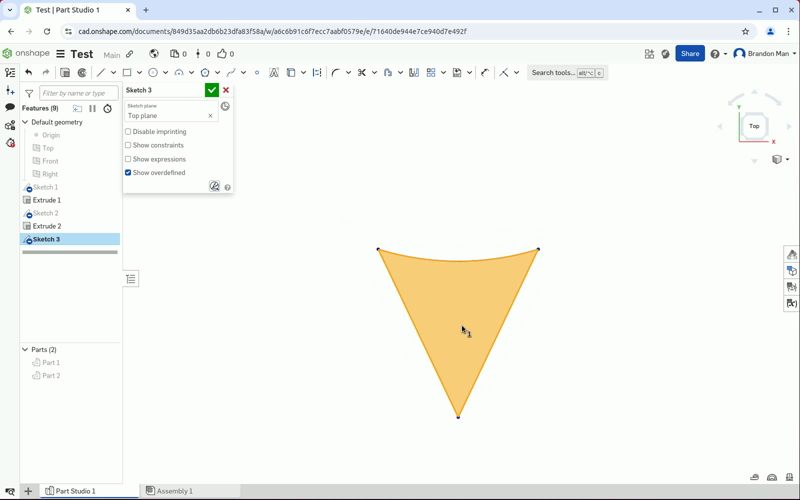
scroll(-6)
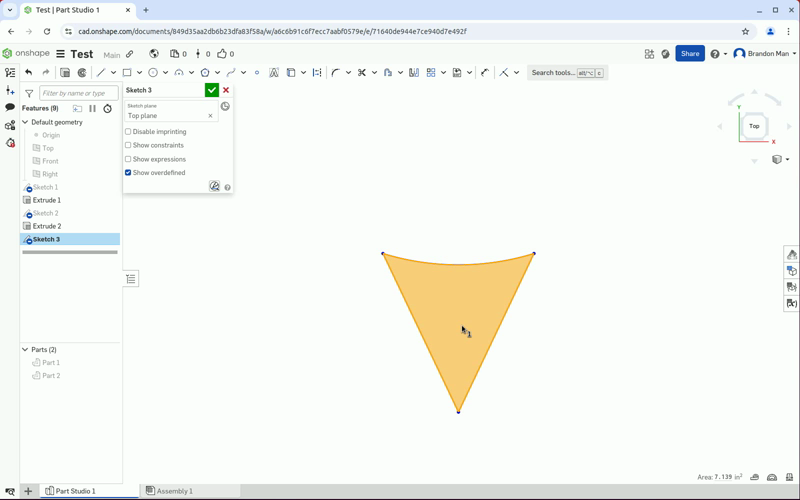
scroll(-6)
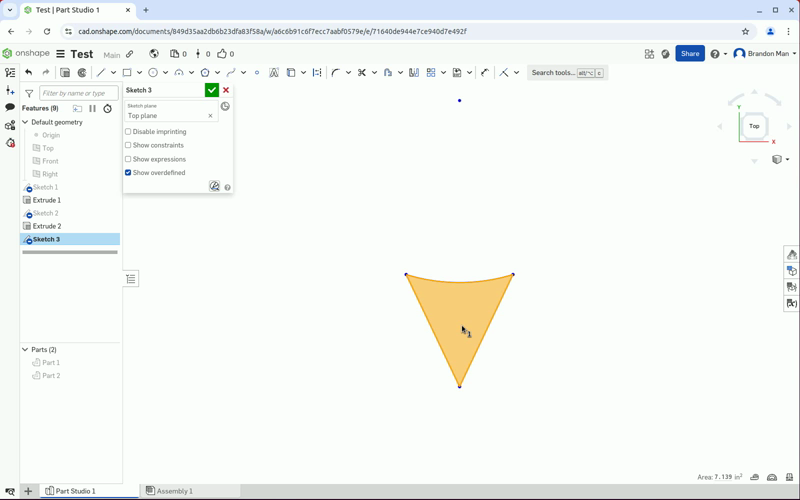
scroll(-6)
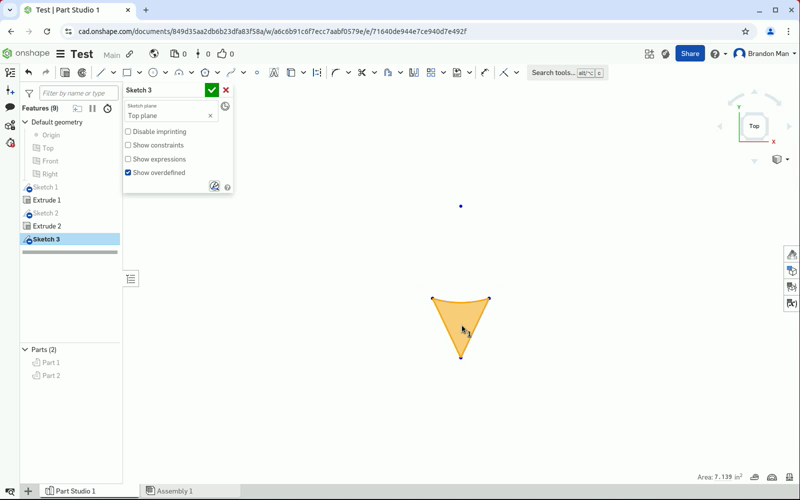
scroll(-6)
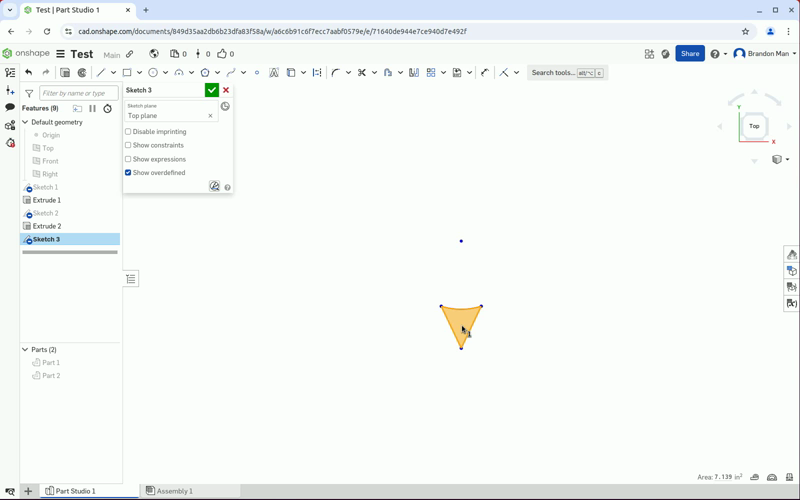
scroll(-6)
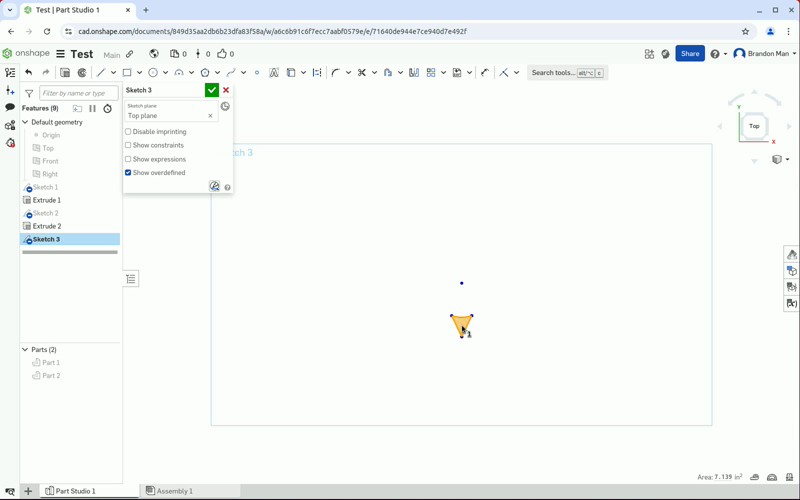
mouse_move(73, 352)
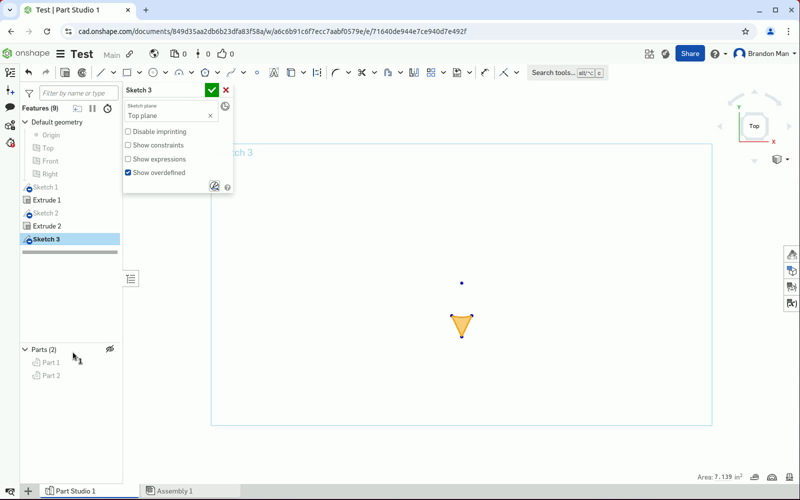
key(shift+y)
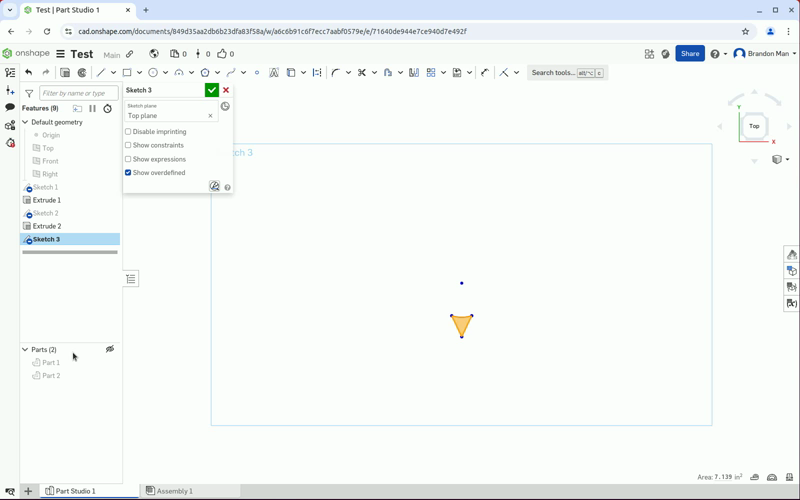
key(shift+e)
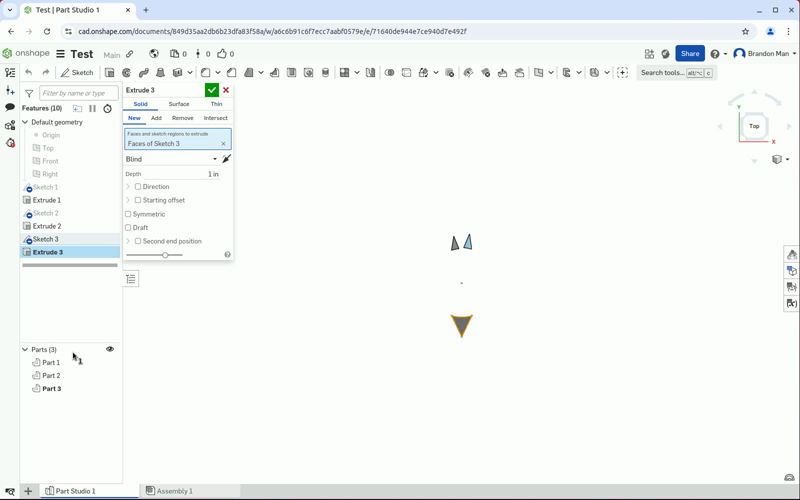
mouse_move(143, 106)
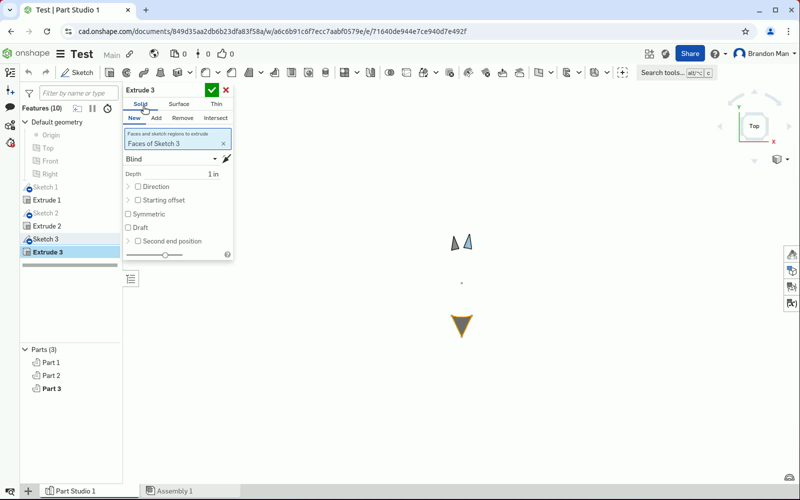
click(143, 106)
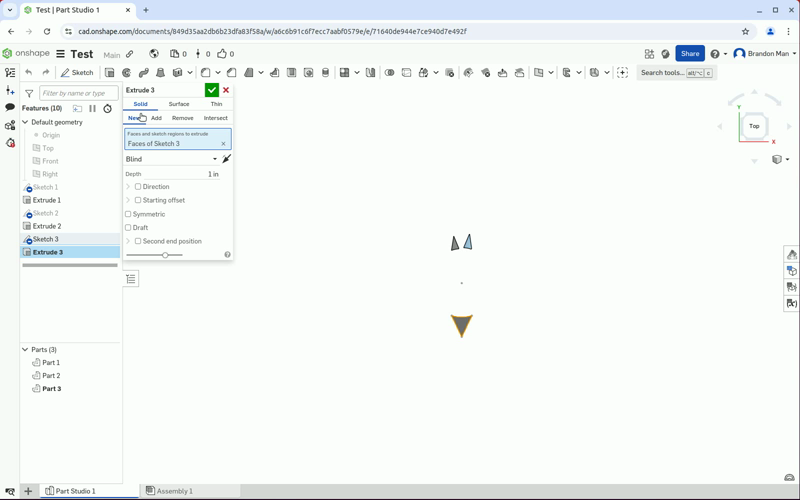
mouse_move(137, 120)
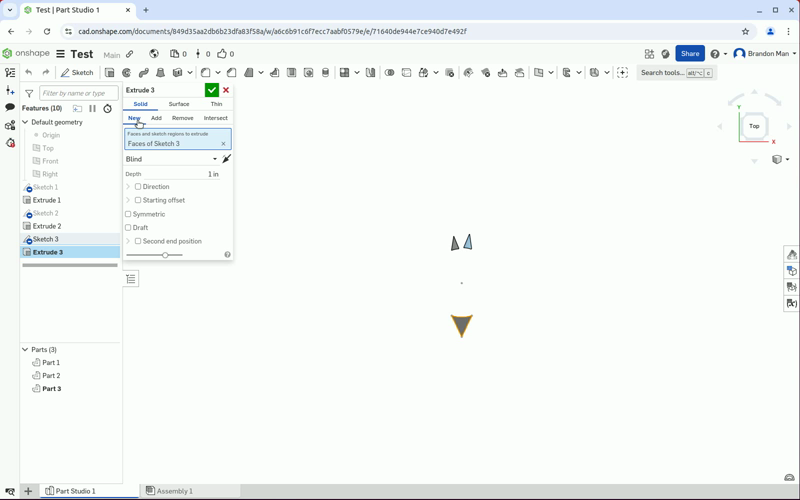
click(137, 120)
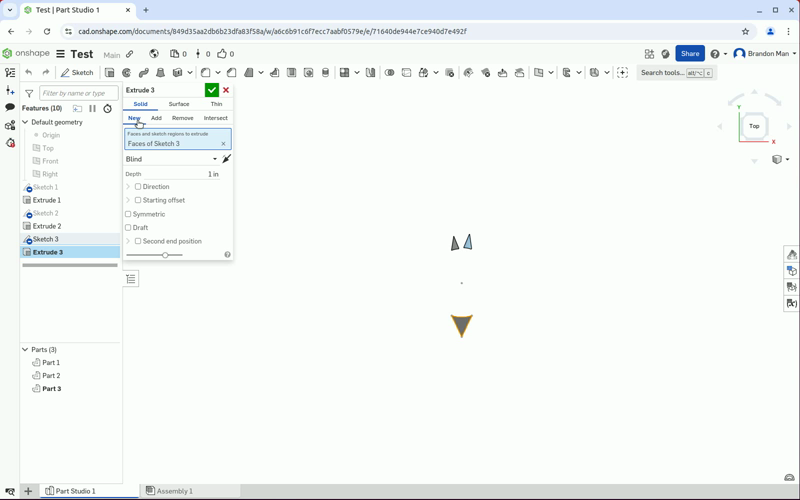
key(tab, 4)
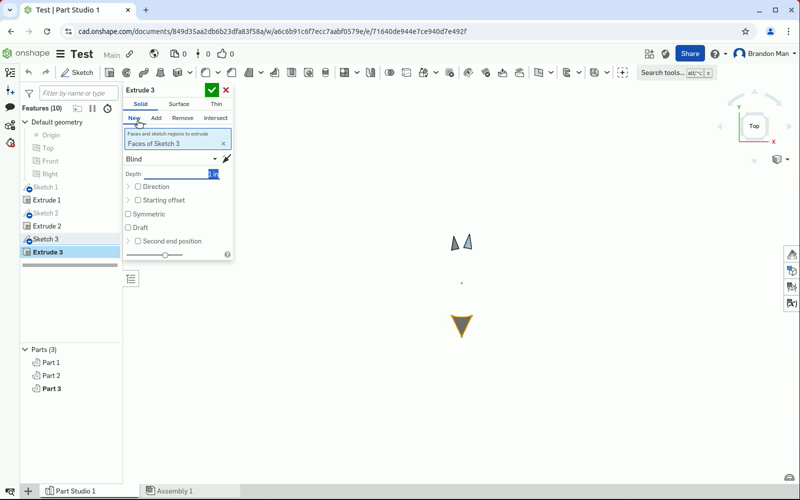
text(3.129)
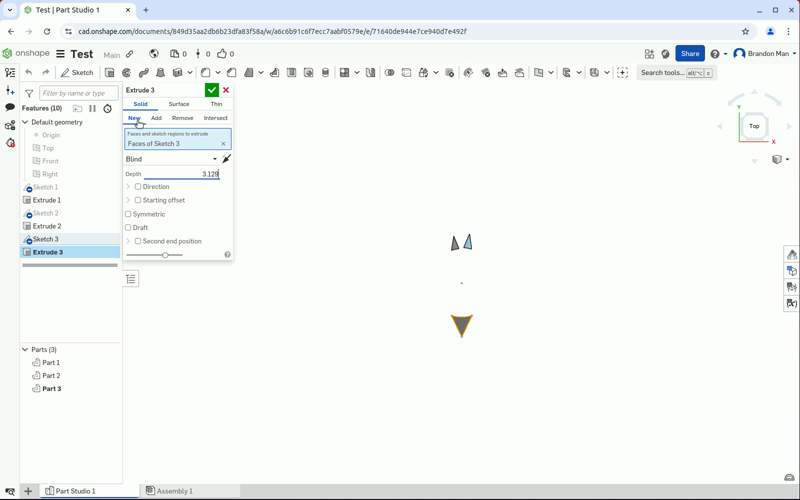
key(enter)
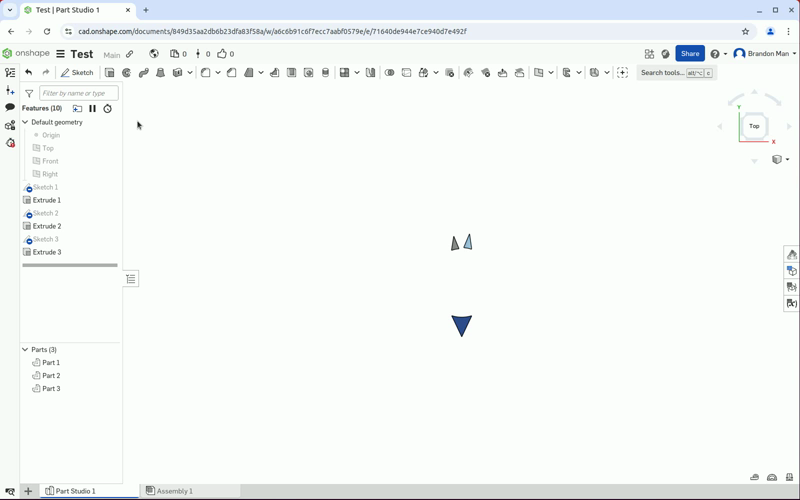
key(shift+h)
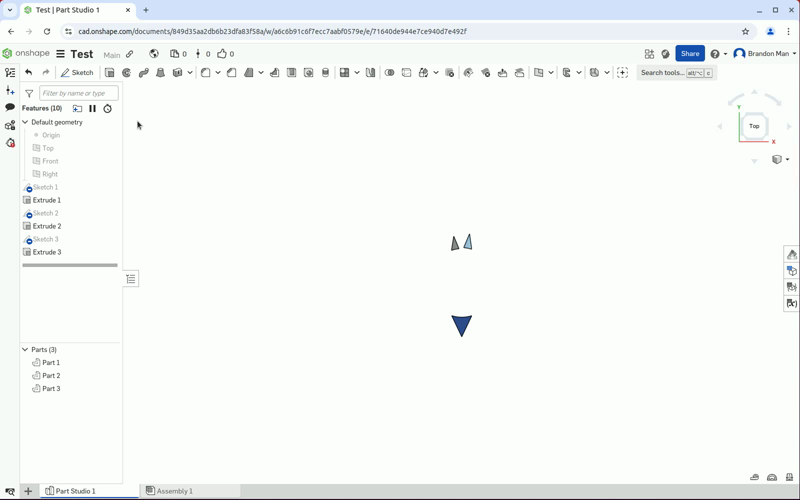
key(shift+h)
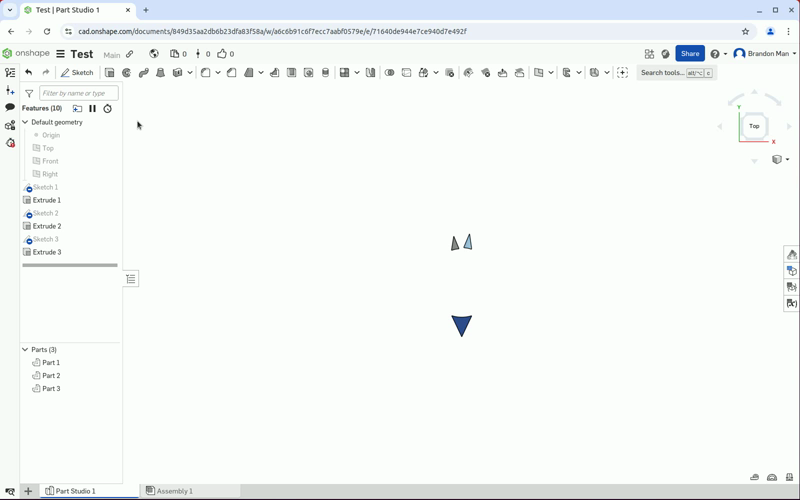
mouse_move(73, 189)
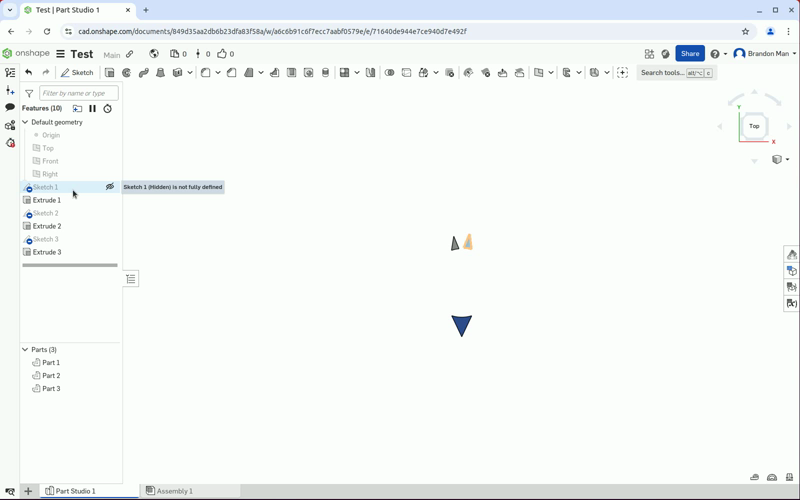
click(73, 189)
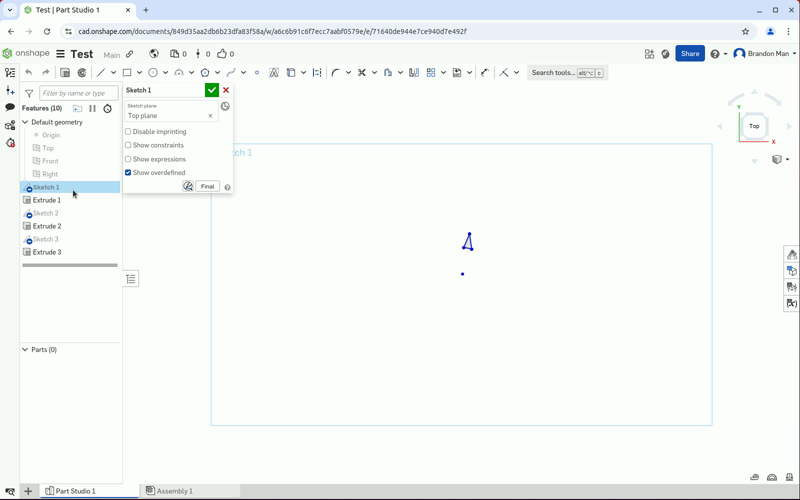
mouse_move(229, 92)
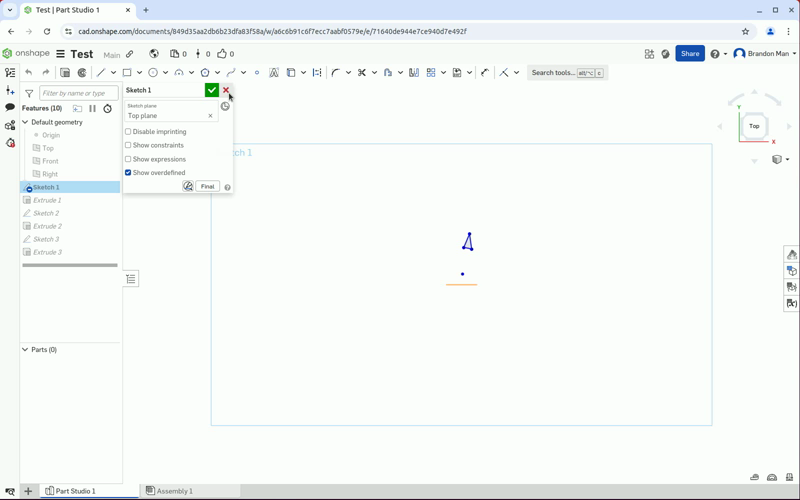
click(229, 92)
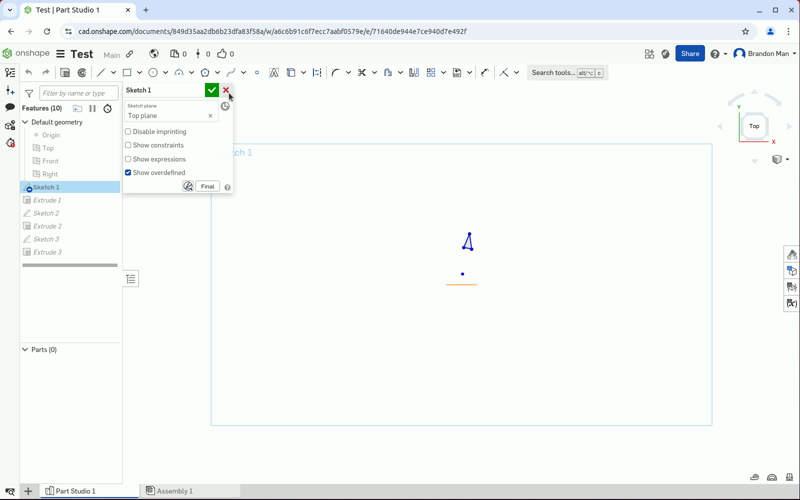
key(shift+s)
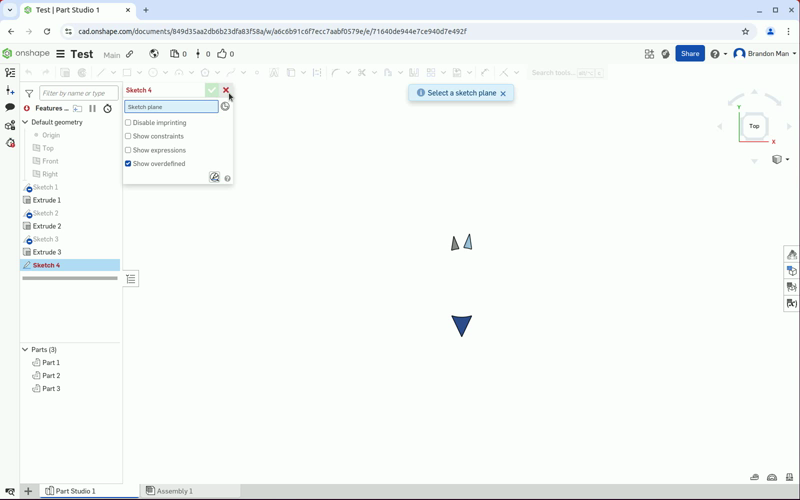
mouse_move(73, 150)
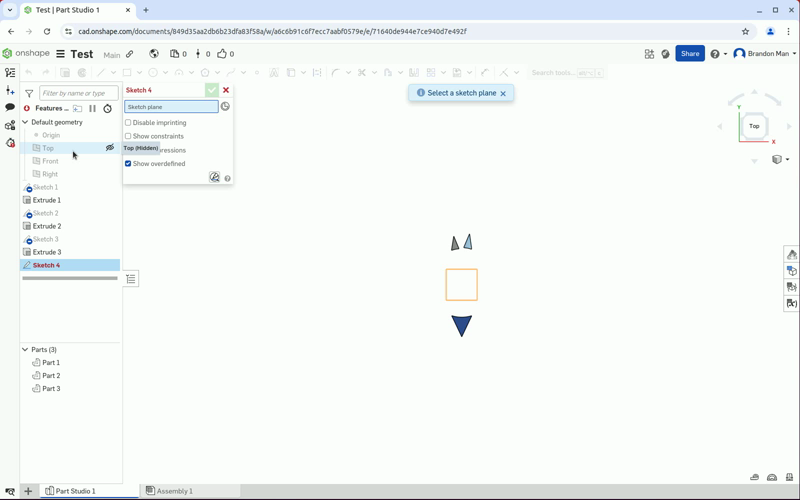
click(73, 150)
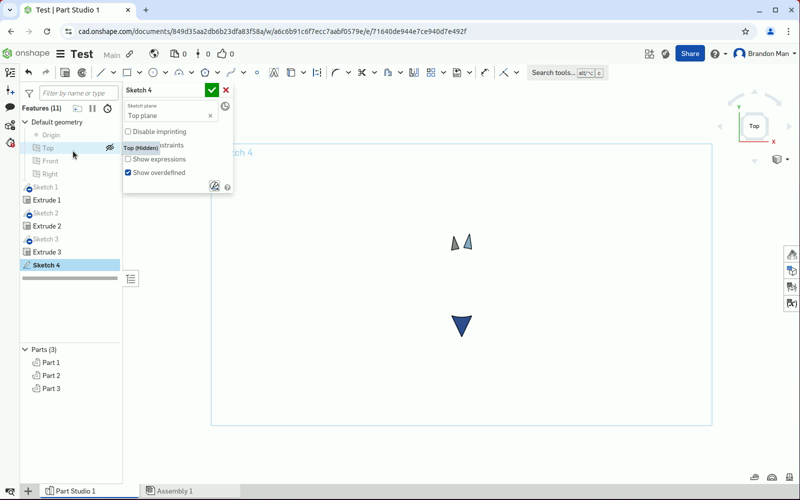
mouse_move(73, 352)
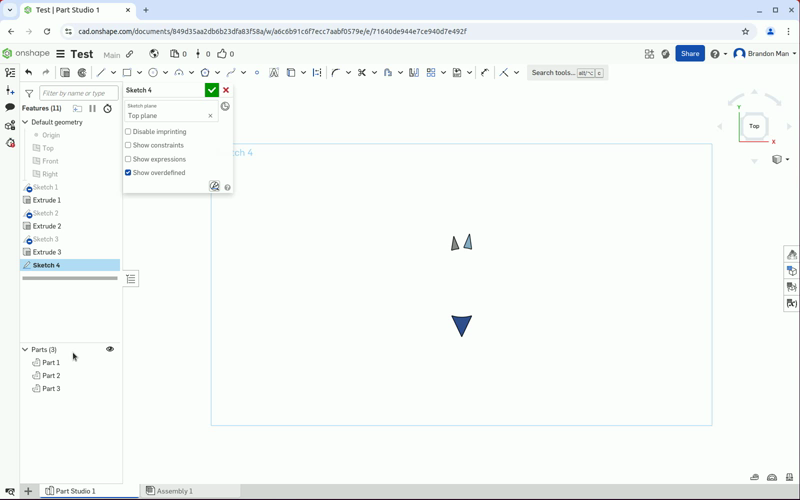
key(y)
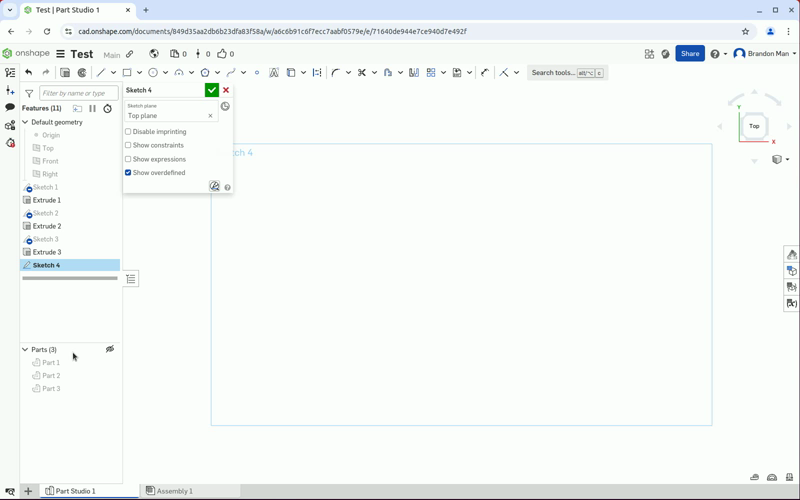
key(a)
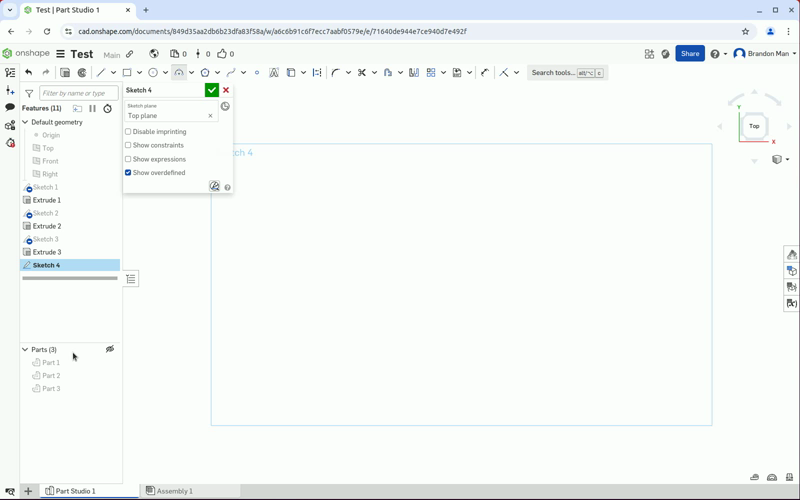
key_down(shift)
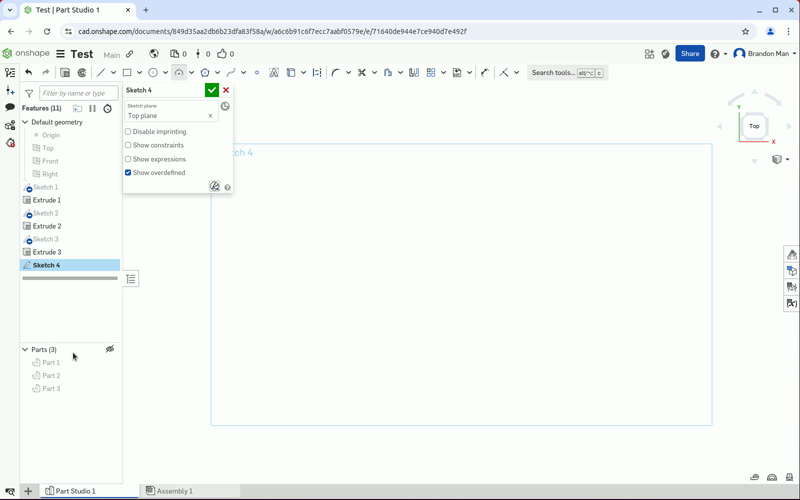
mouse_move(485, 307)
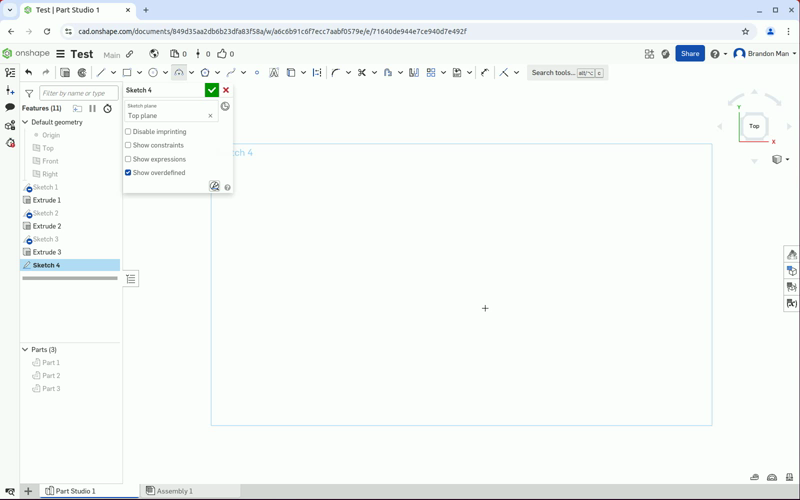
click(485, 307)
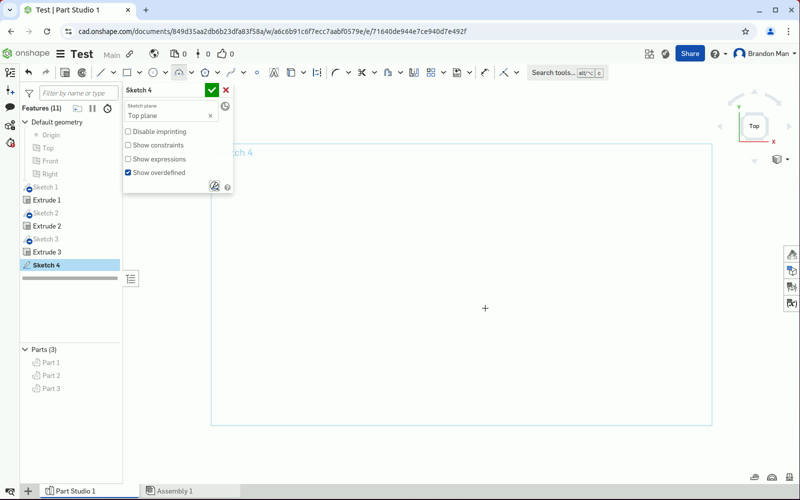
key_up(shift)
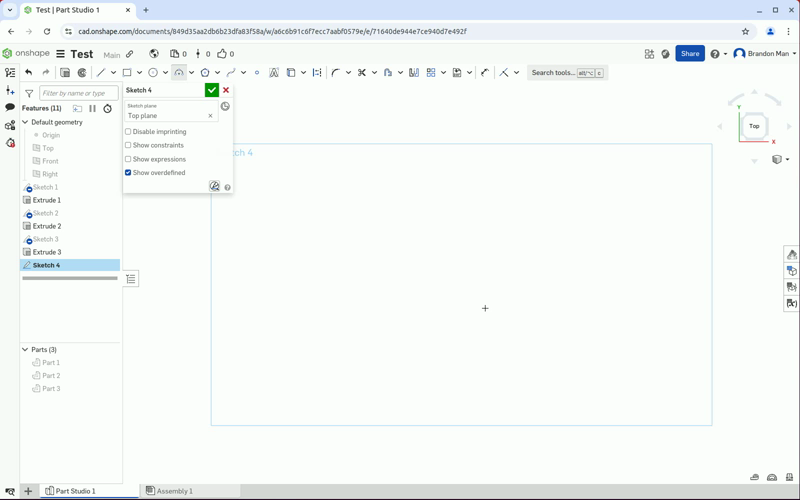
key_down(shift)
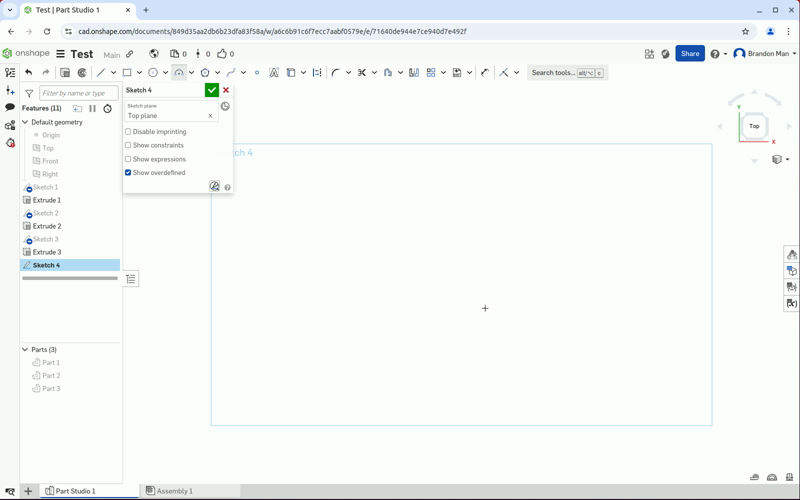
mouse_move(496, 331)
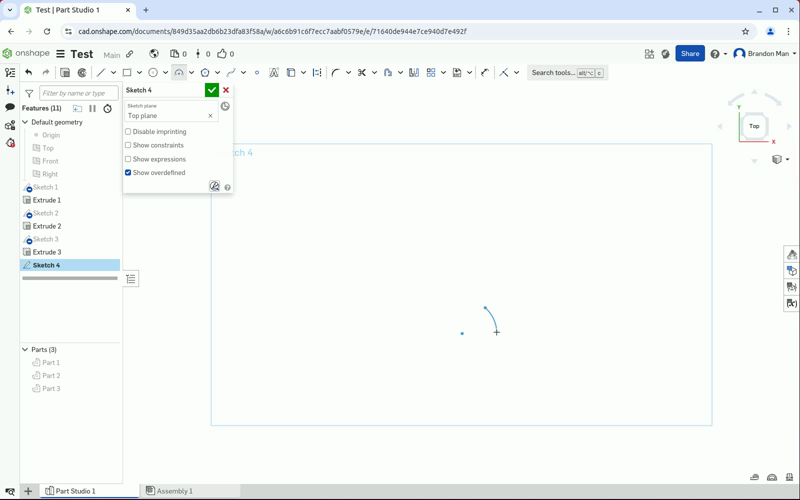
click(496, 331)
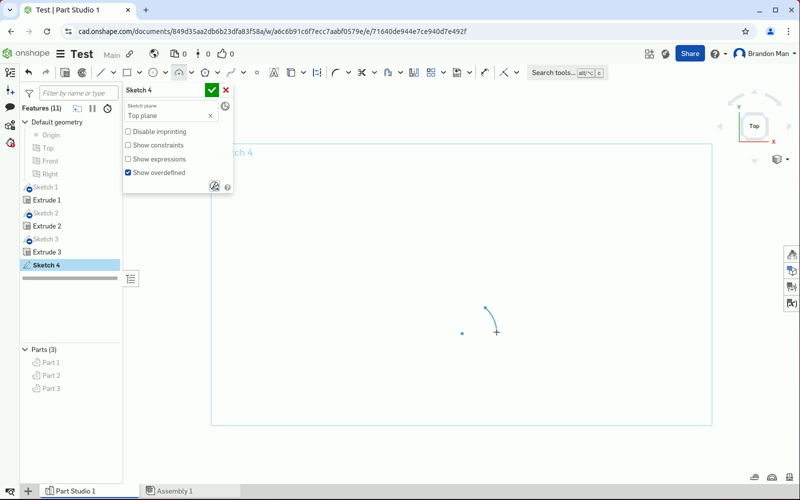
mouse_move(497, 317)
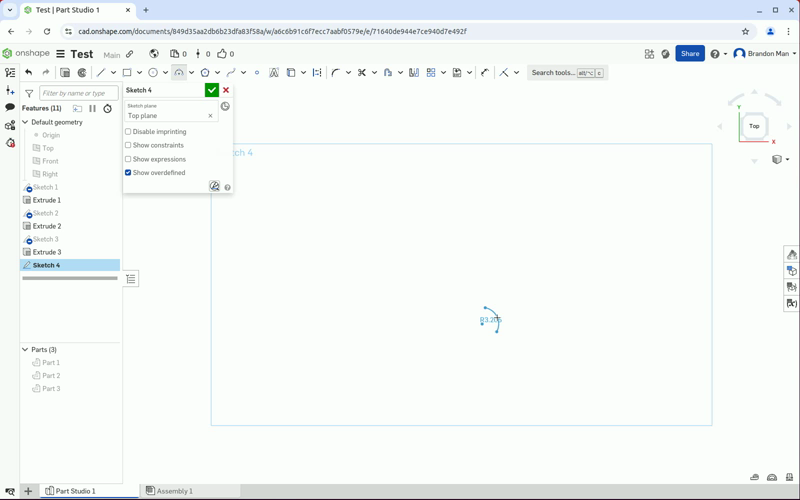
click(497, 317)
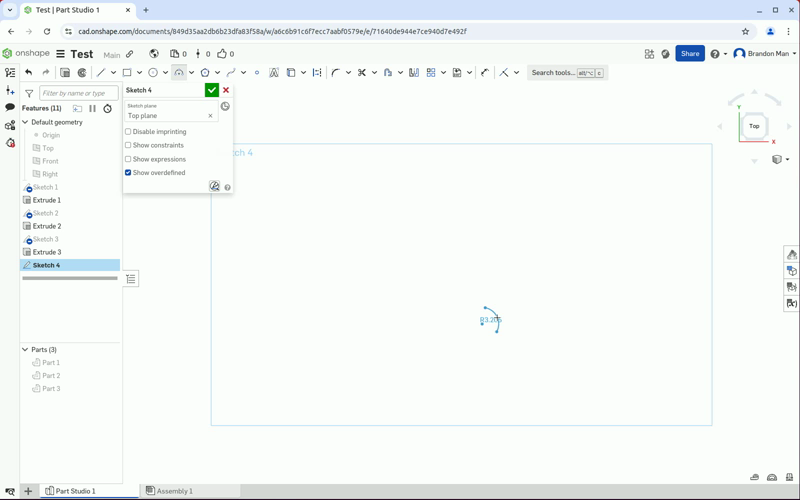
key_up(shift)
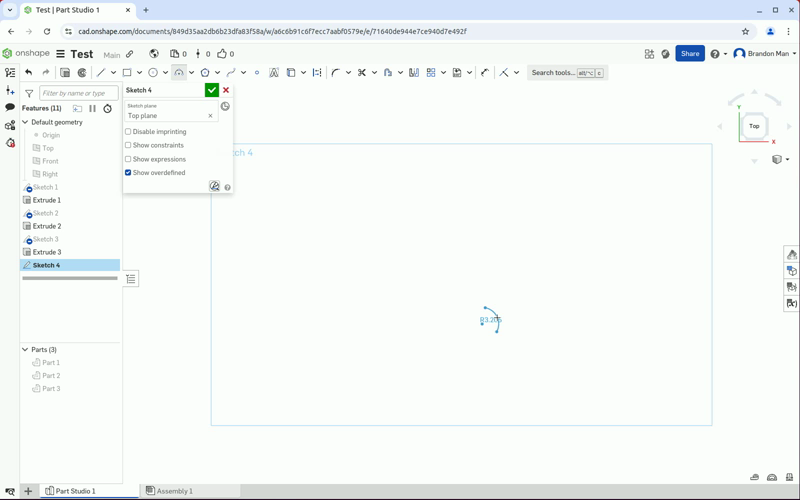
mouse_move(496, 331)
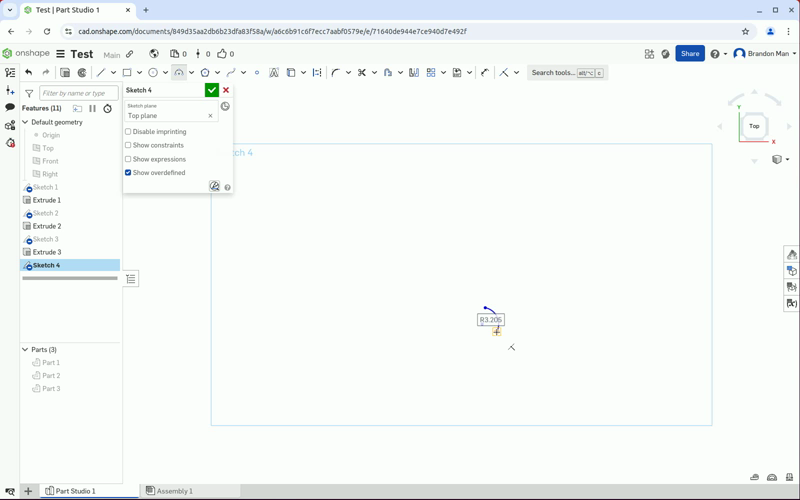
click(496, 331)
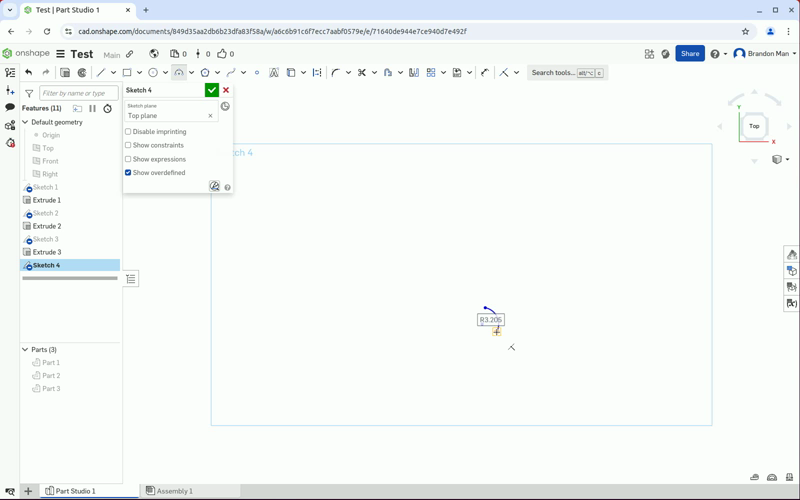
key_down(shift)
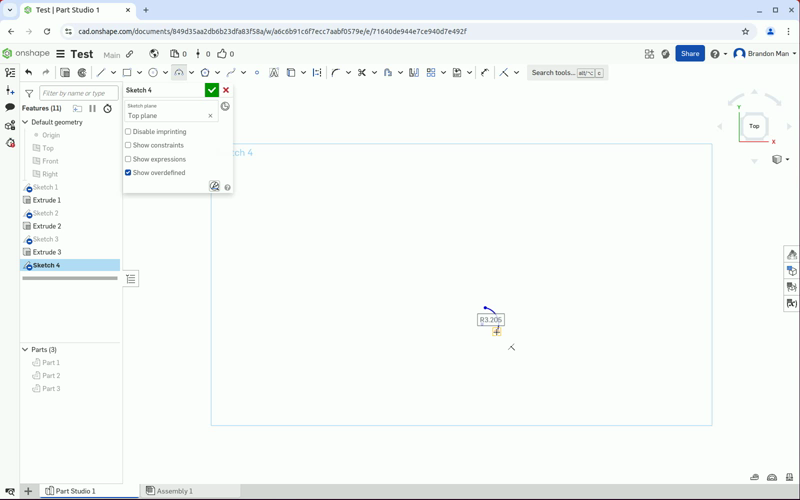
mouse_move(554, 321)
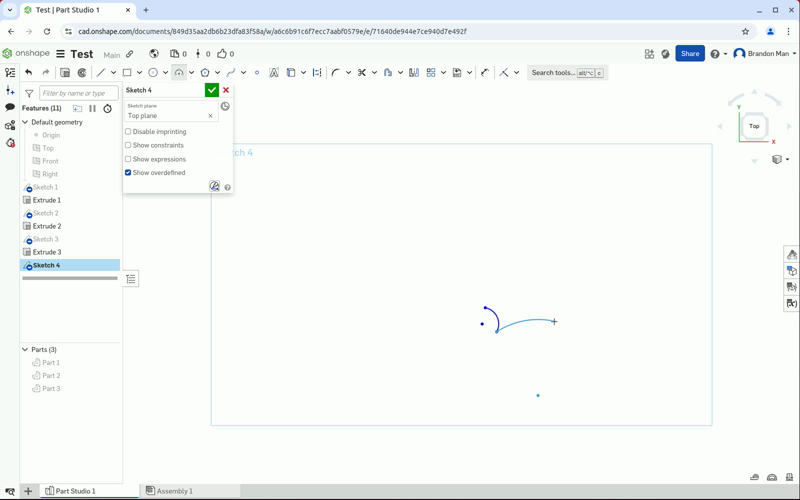
click(554, 321)
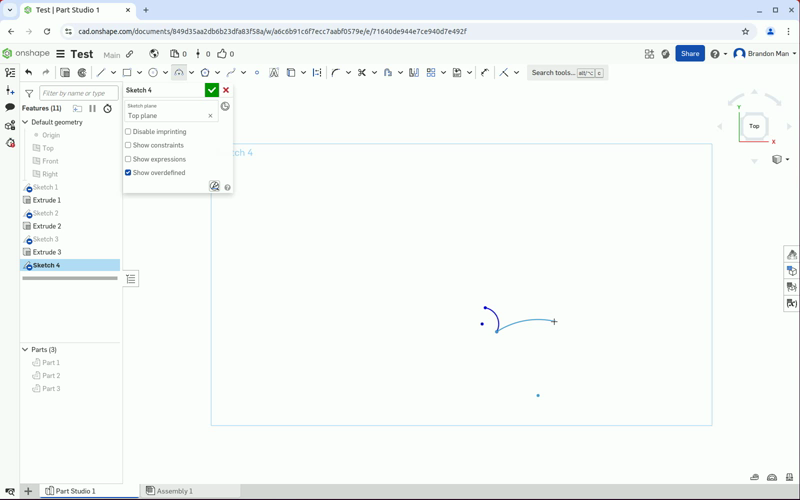
mouse_move(526, 335)
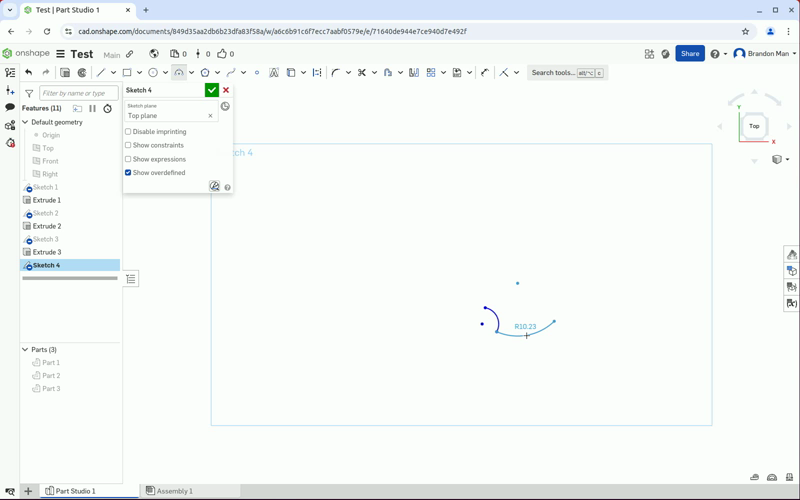
click(526, 335)
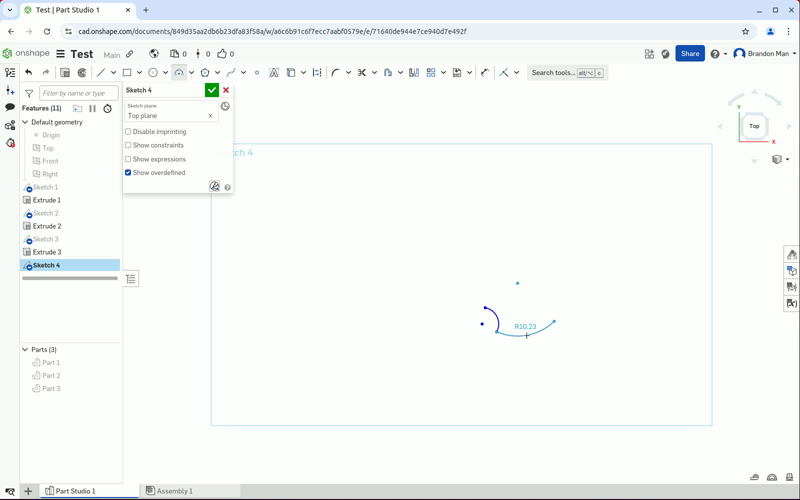
key_up(shift)
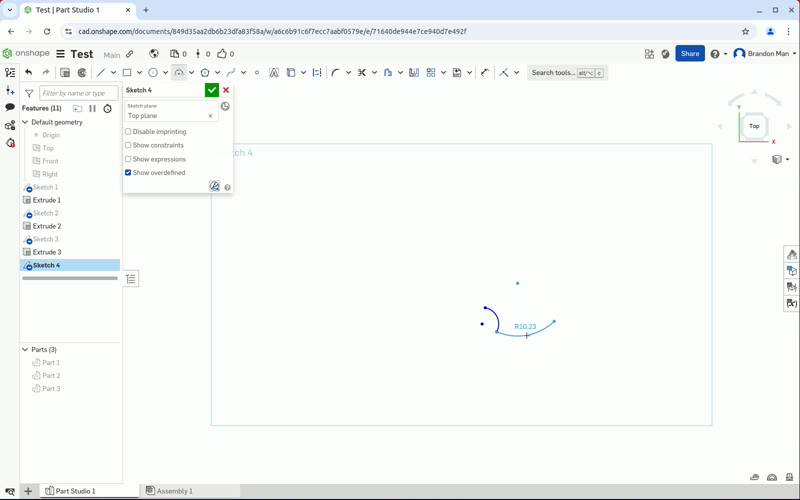
mouse_move(554, 321)
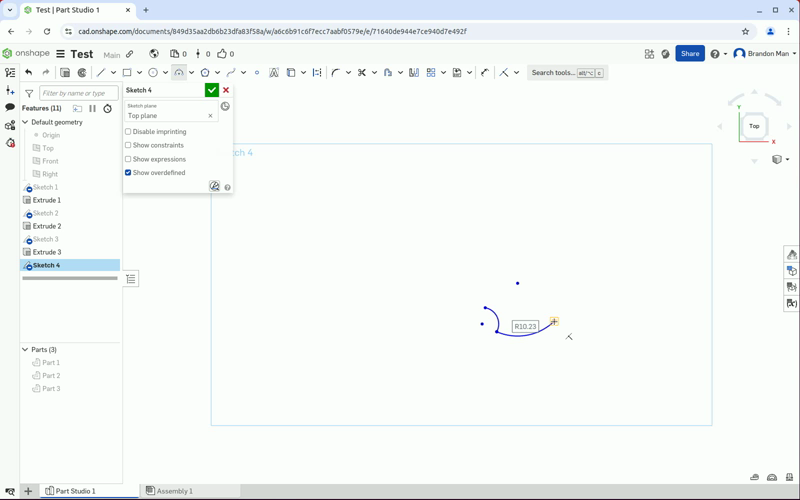
click(554, 321)
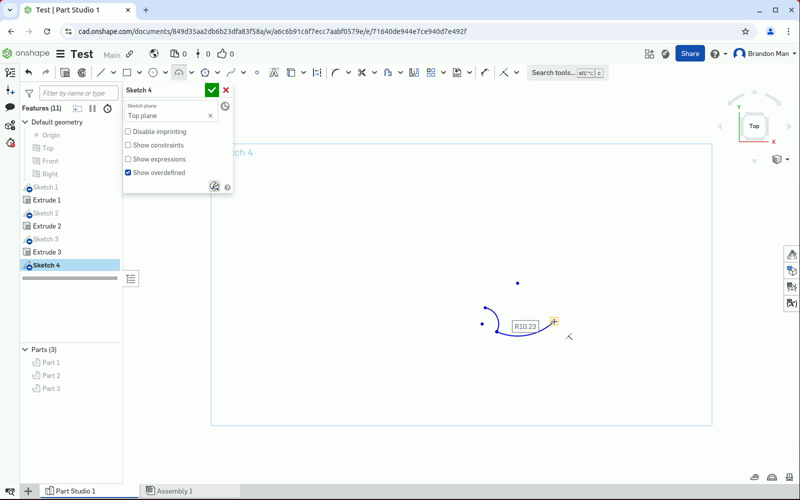
key_down(shift)
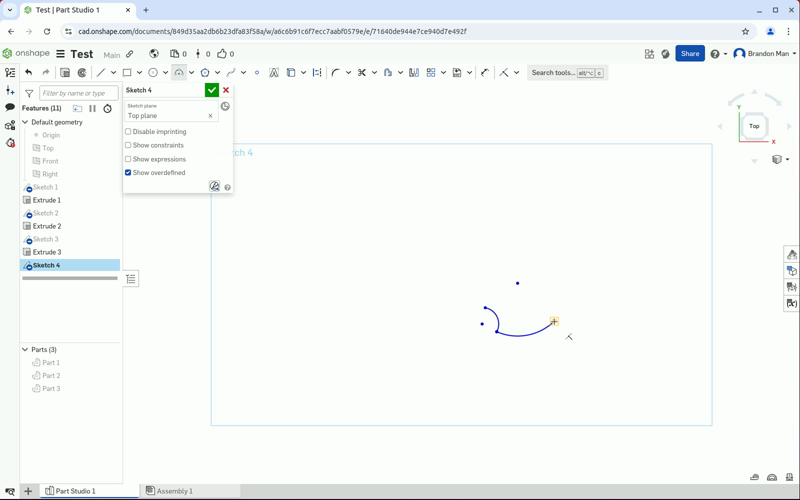
mouse_move(561, 251)
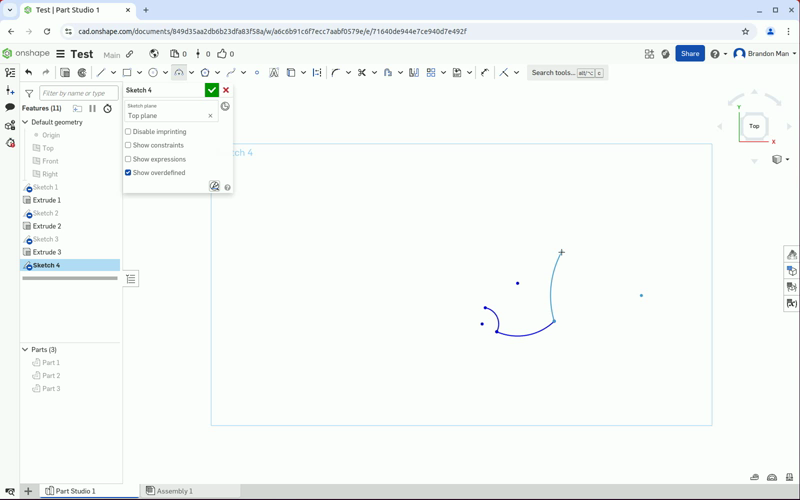
click(561, 251)
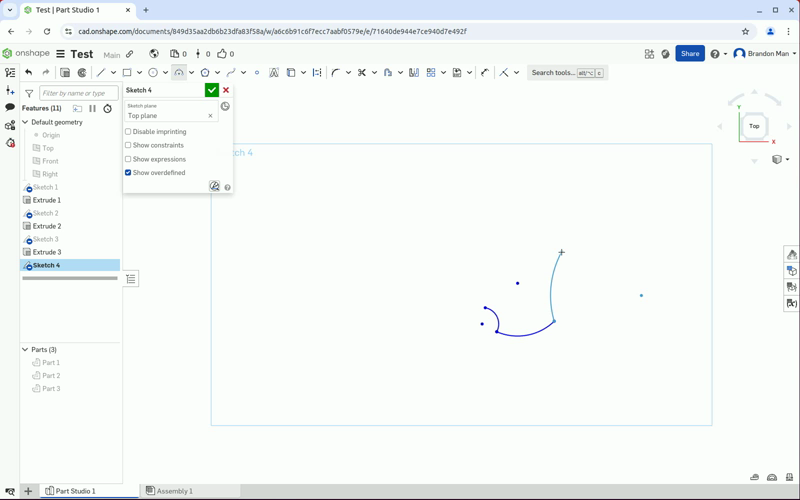
mouse_move(573, 288)
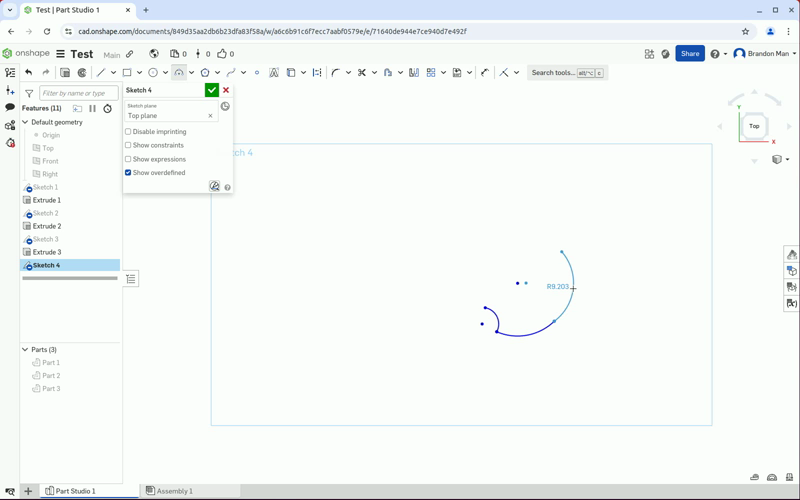
click(573, 288)
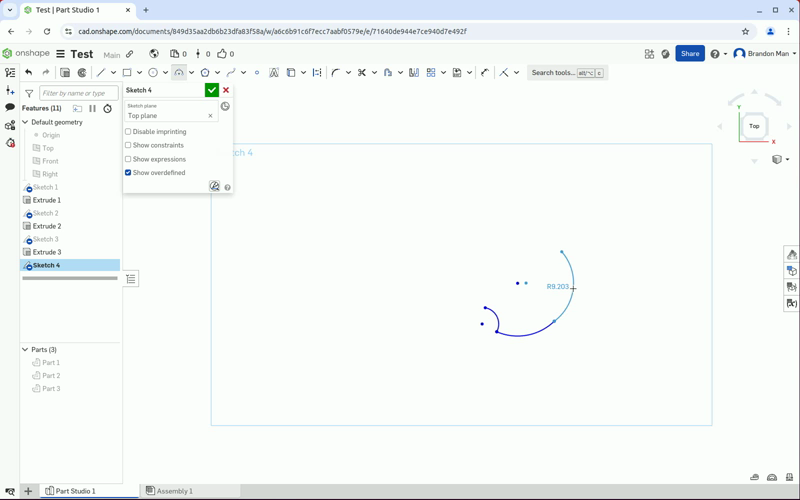
key_up(shift)
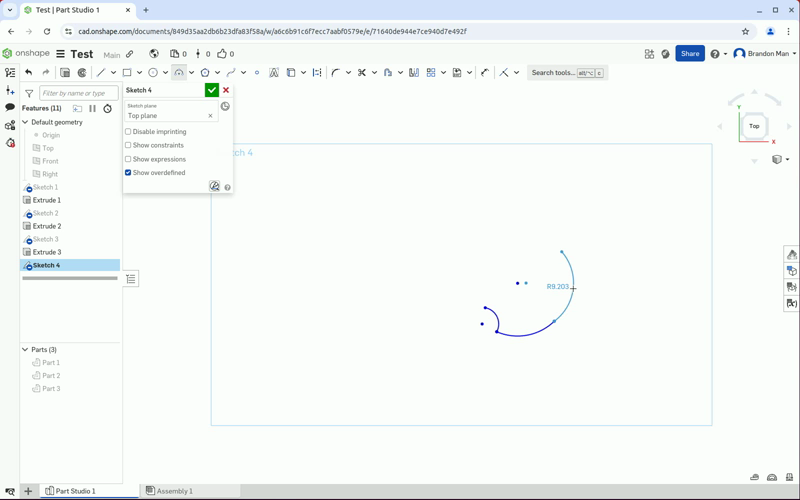
mouse_move(561, 251)
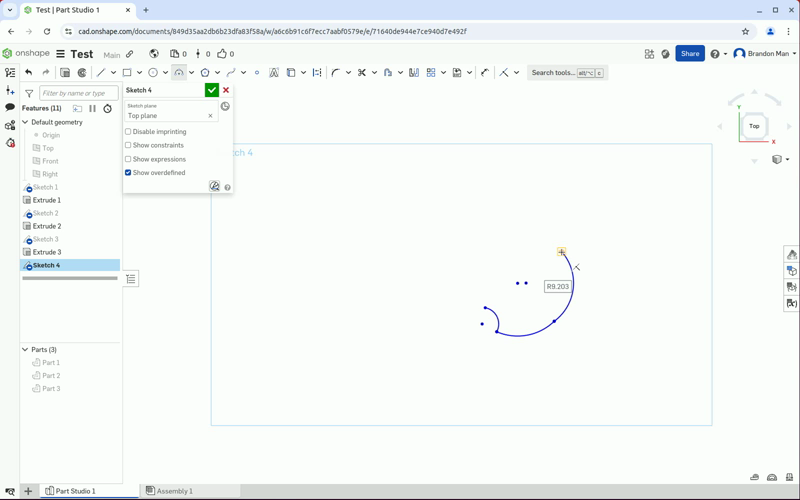
click(561, 251)
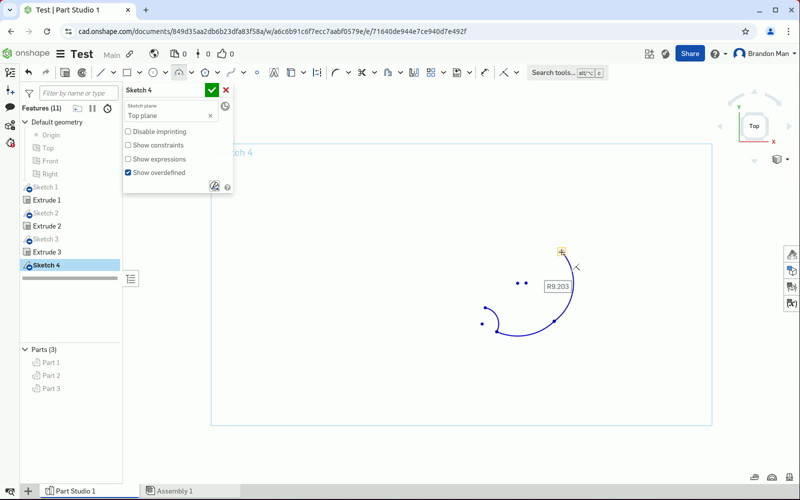
key_down(shift)
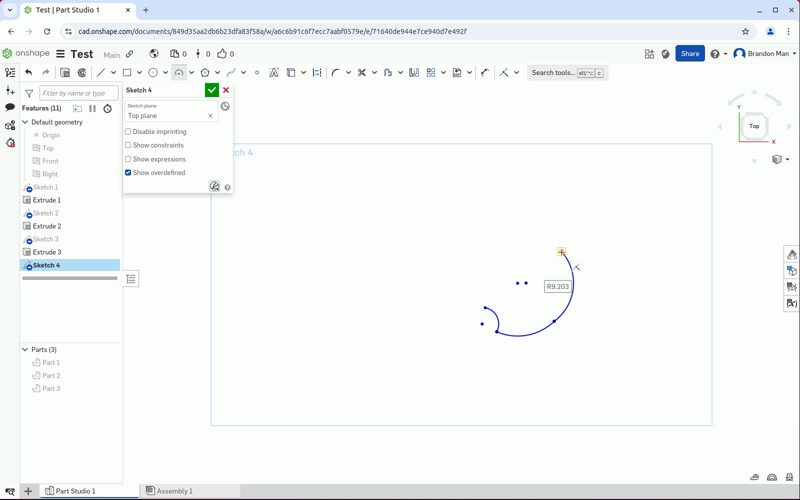
mouse_move(505, 225)
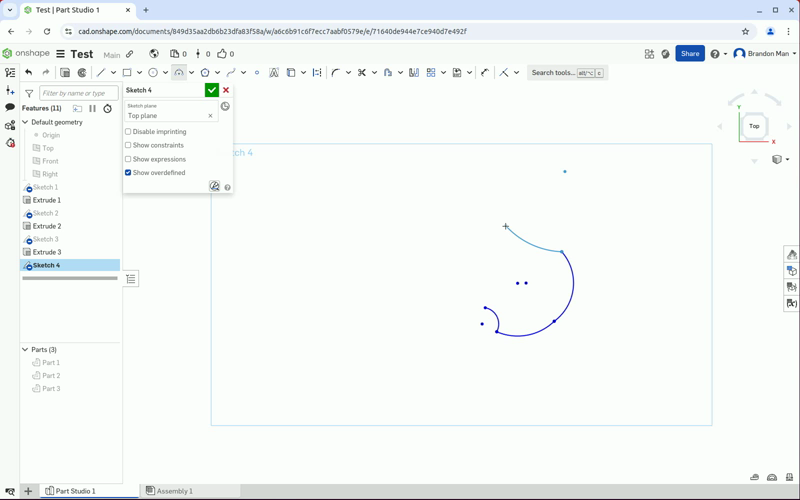
click(505, 225)
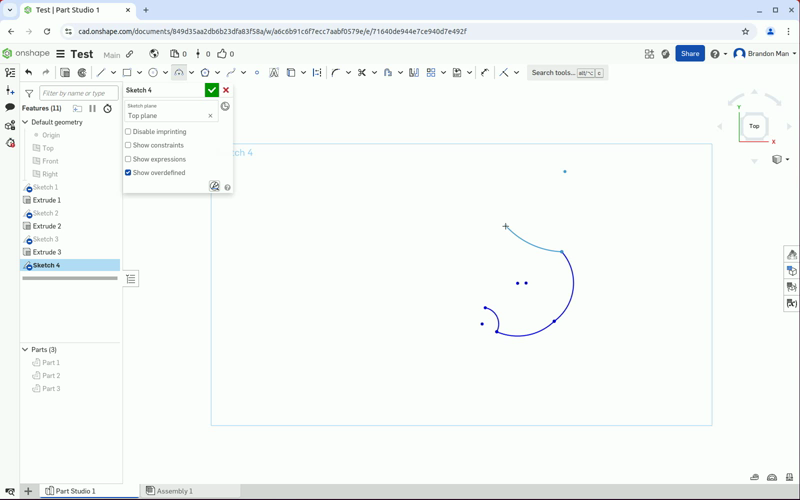
mouse_move(536, 233)
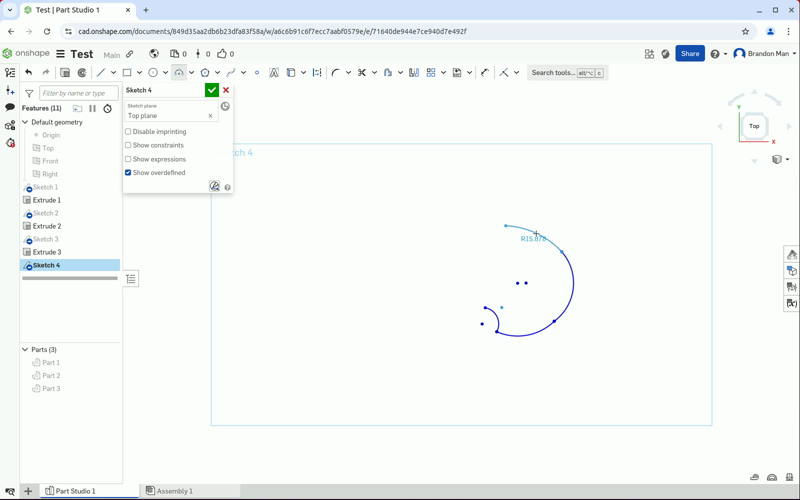
click(536, 233)
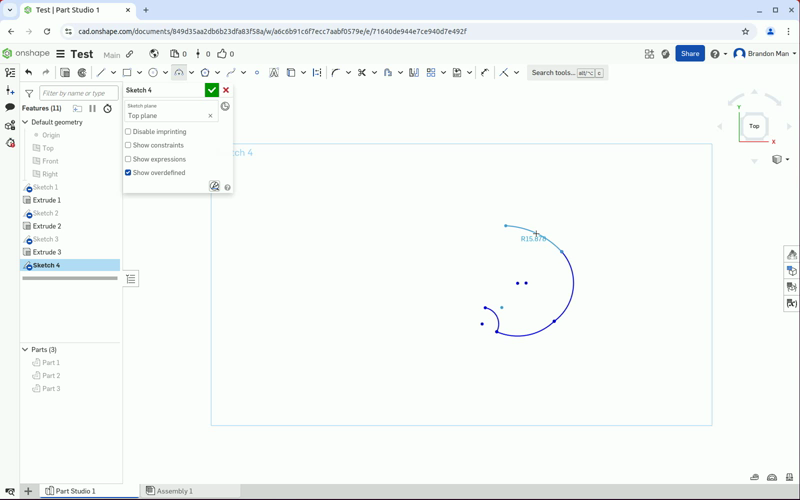
key_up(shift)
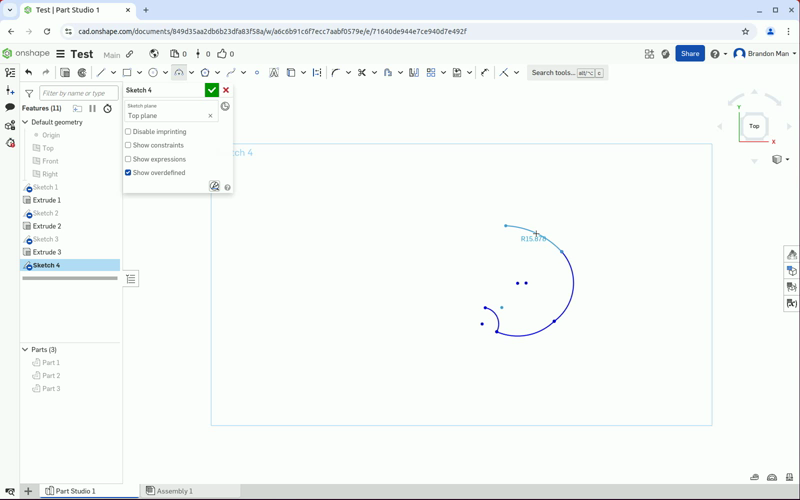
mouse_move(505, 225)
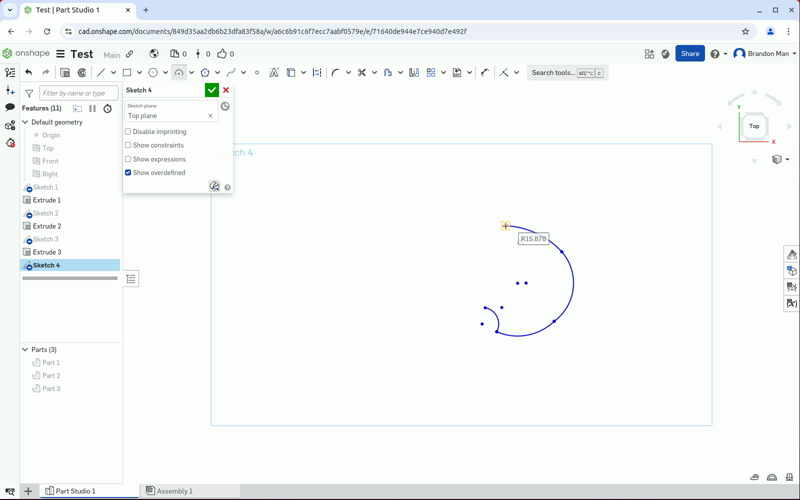
click(505, 225)
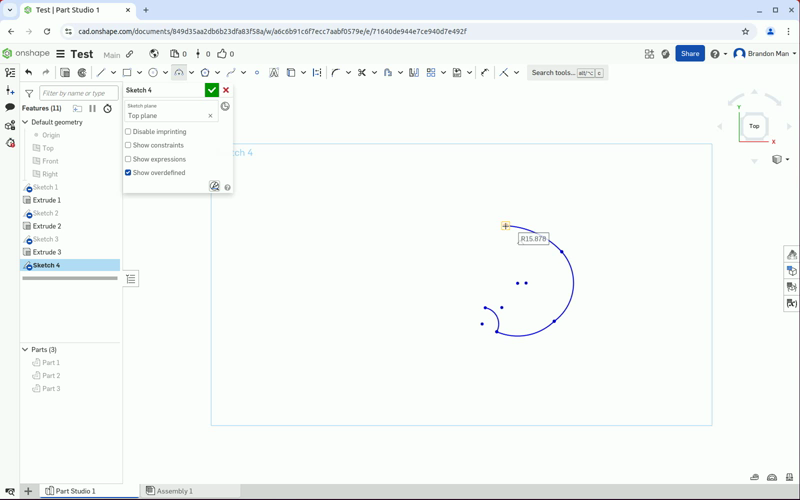
key_down(shift)
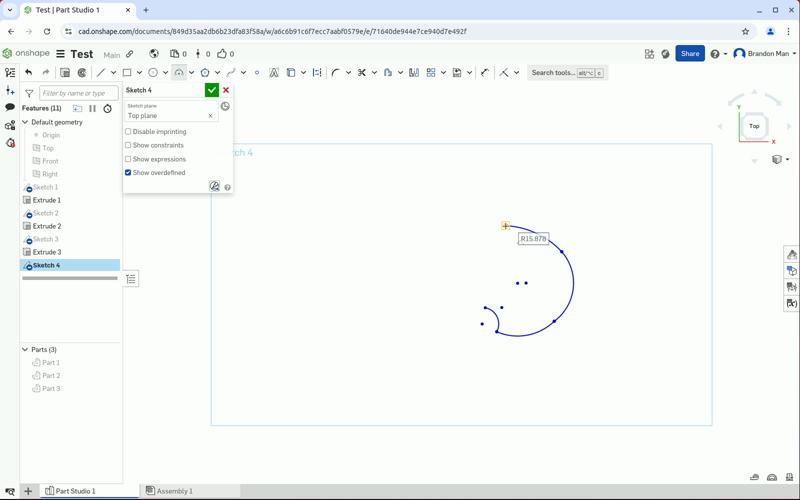
mouse_move(485, 258)
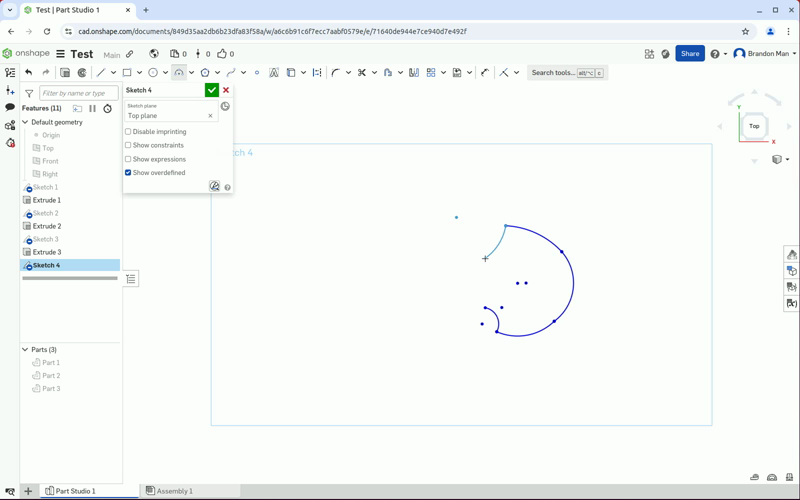
click(485, 258)
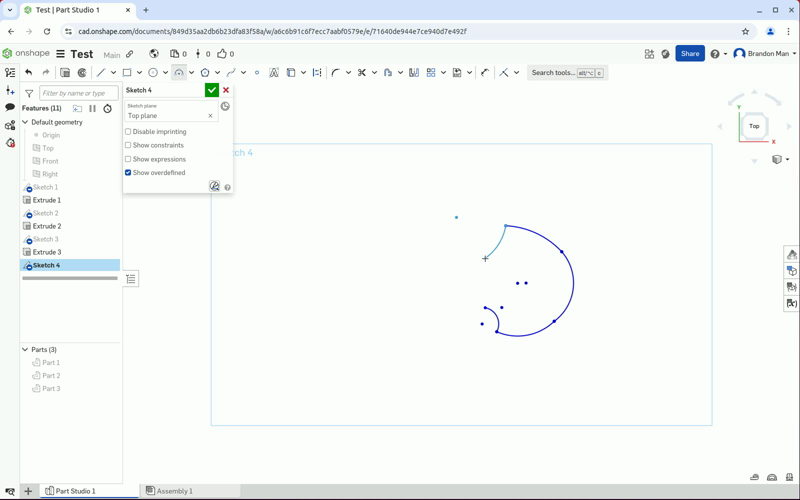
mouse_move(506, 248)
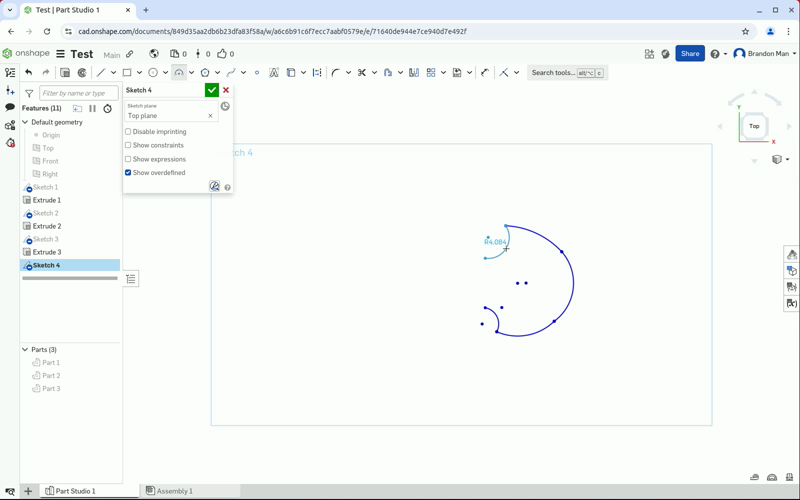
click(506, 248)
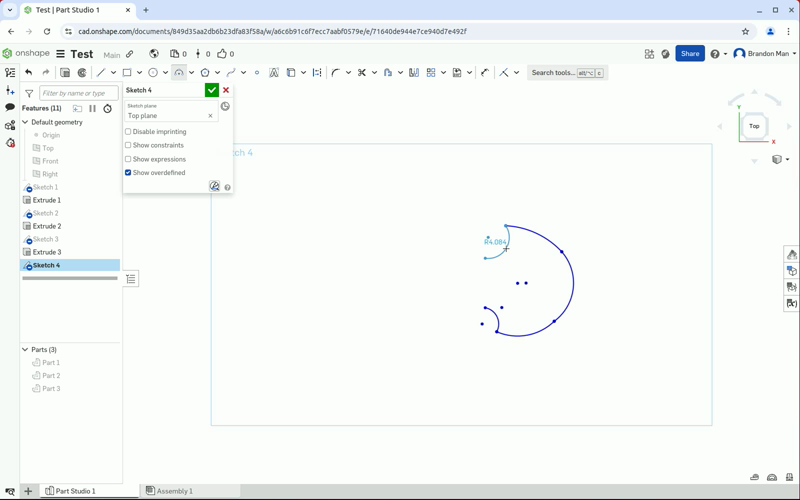
key_up(shift)
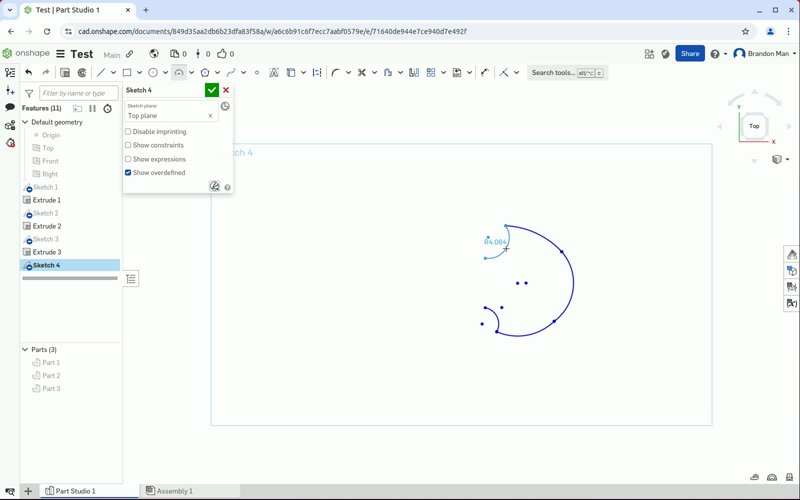
mouse_move(485, 258)
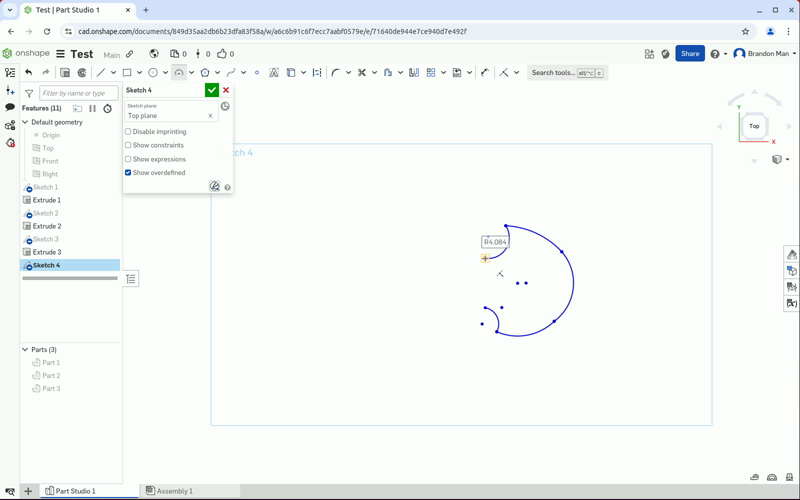
click(485, 258)
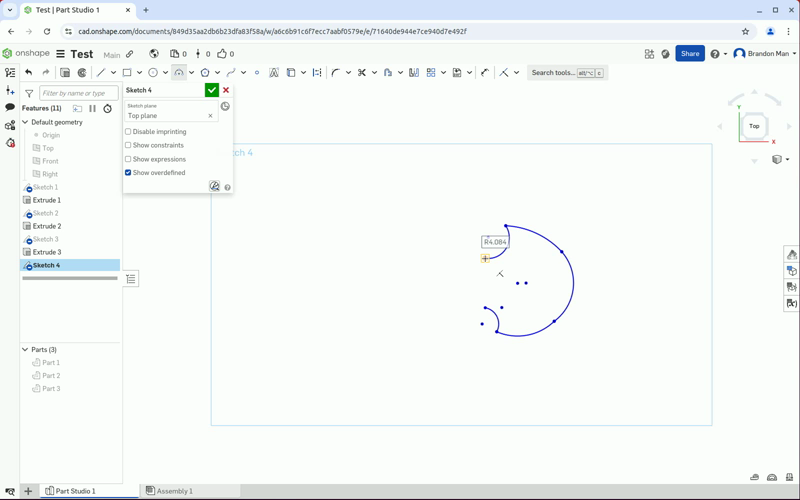
mouse_move(485, 307)
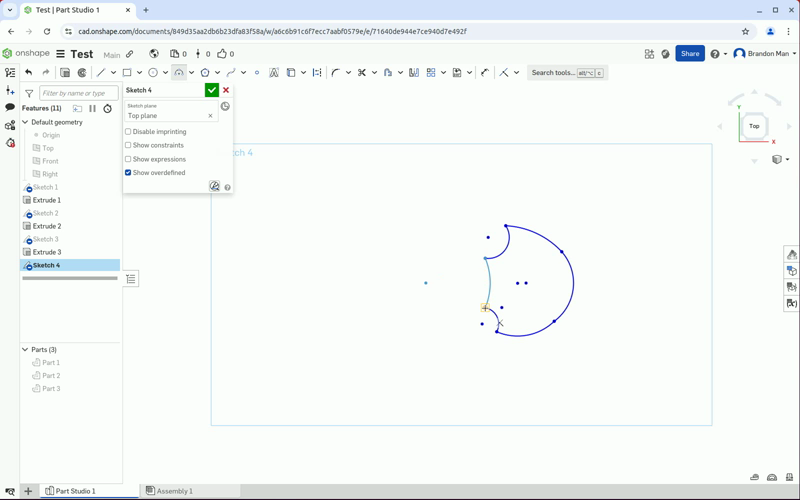
click(485, 307)
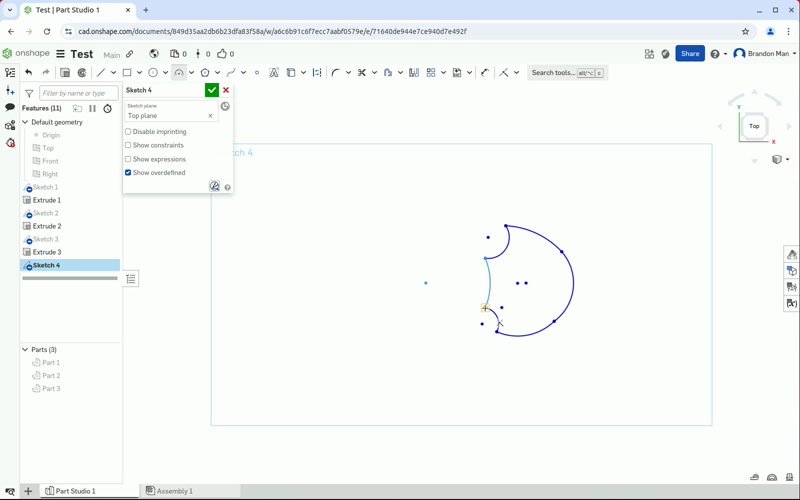
key_down(shift)
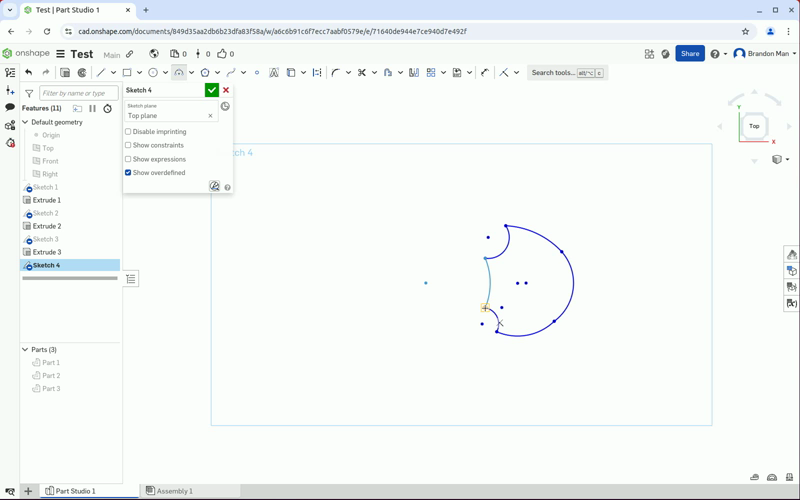
mouse_move(495, 282)
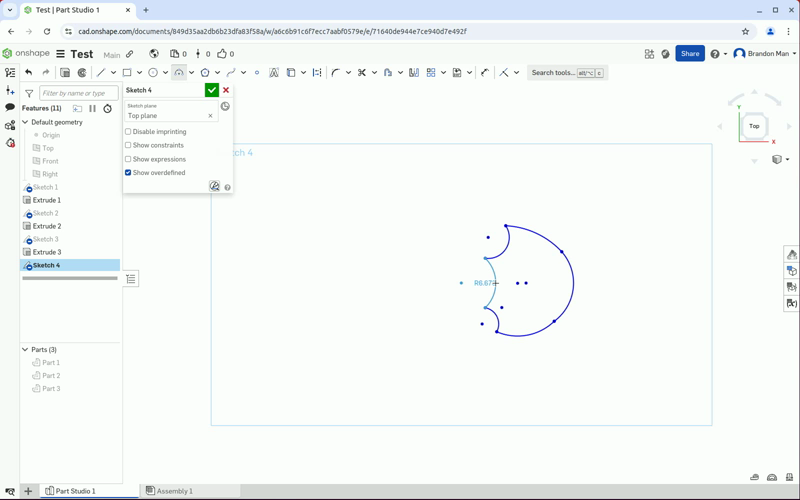
click(495, 282)
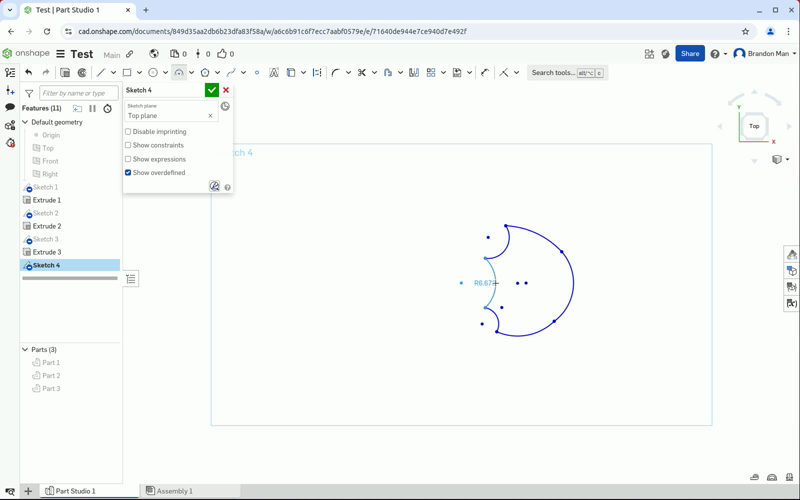
key_up(shift)
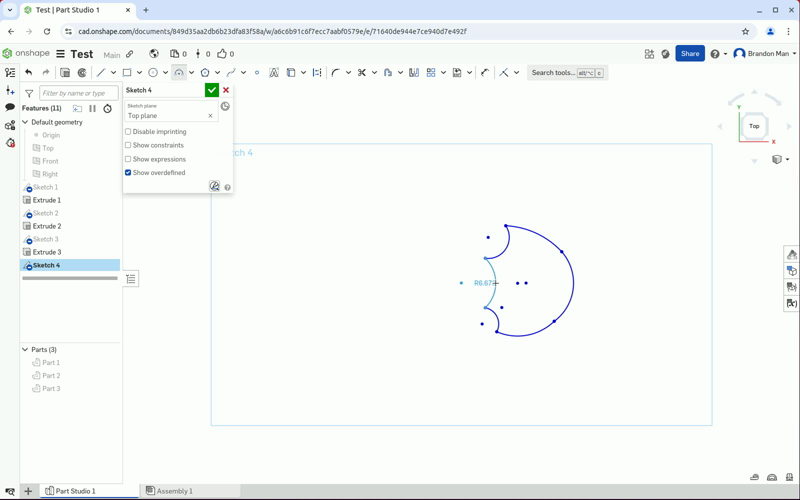
key(esc)
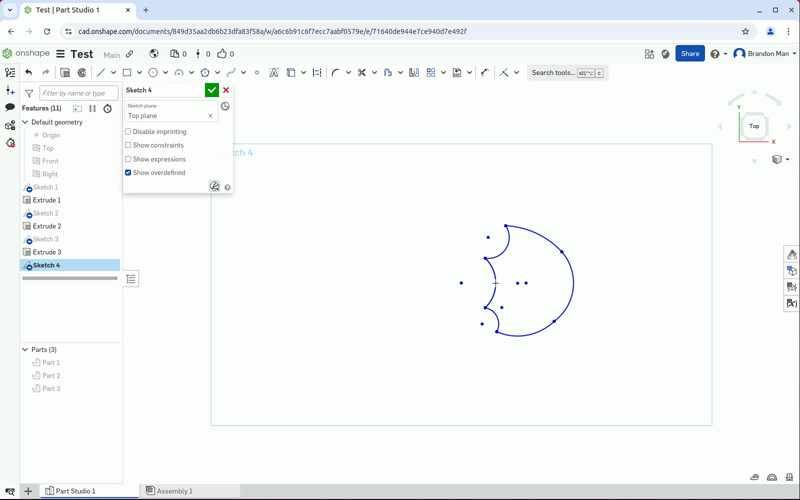
mouse_move(532, 292)
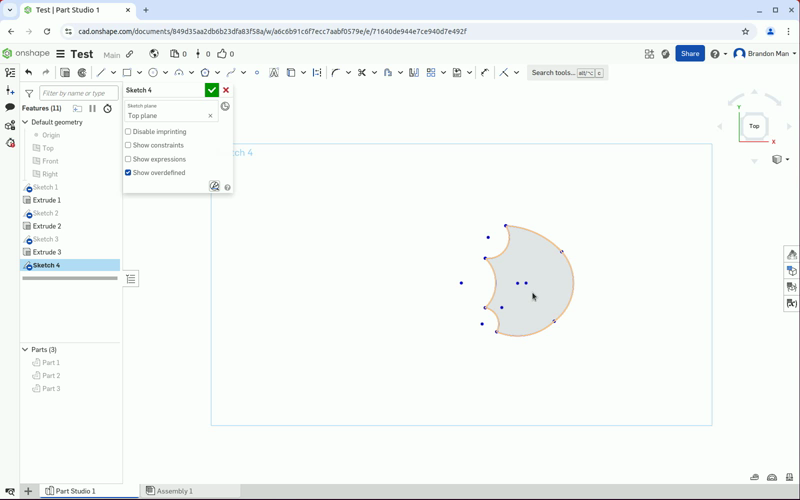
click(532, 292)
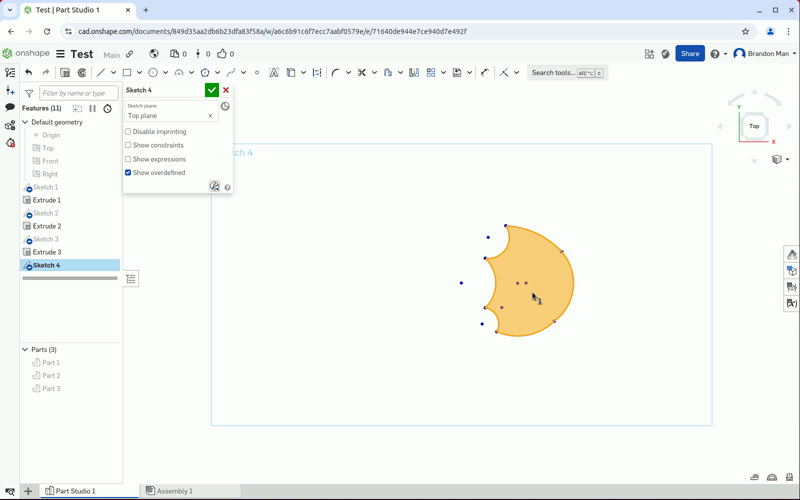
mouse_move(73, 352)
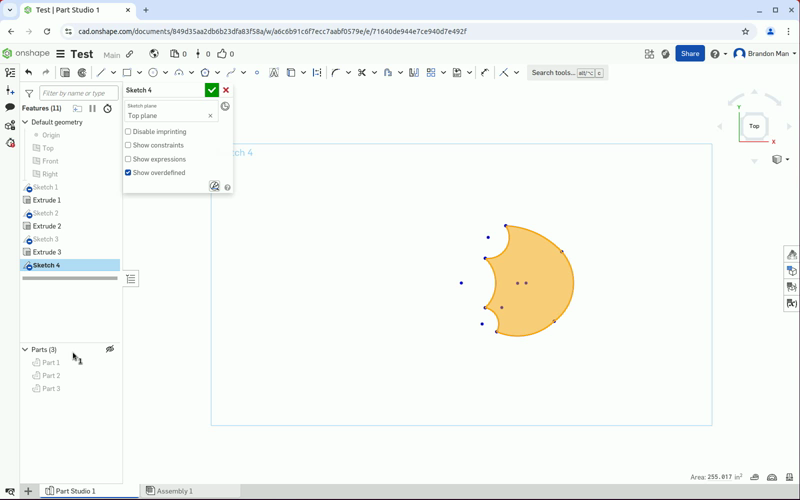
key(shift+y)
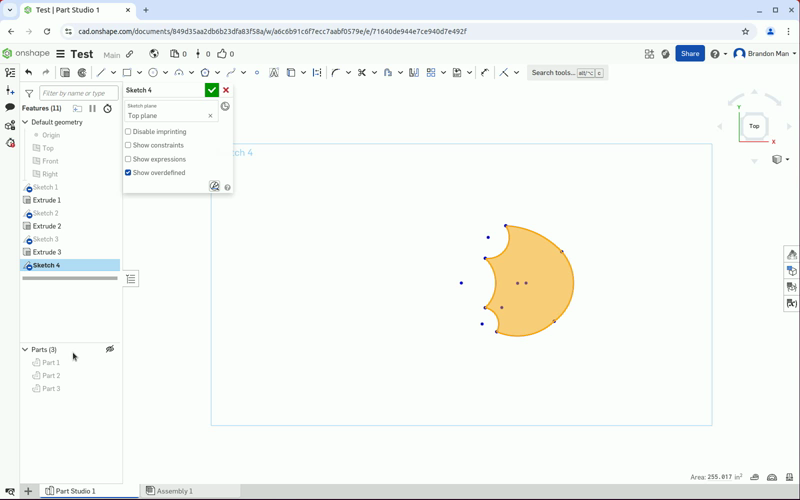
key(shift+e)
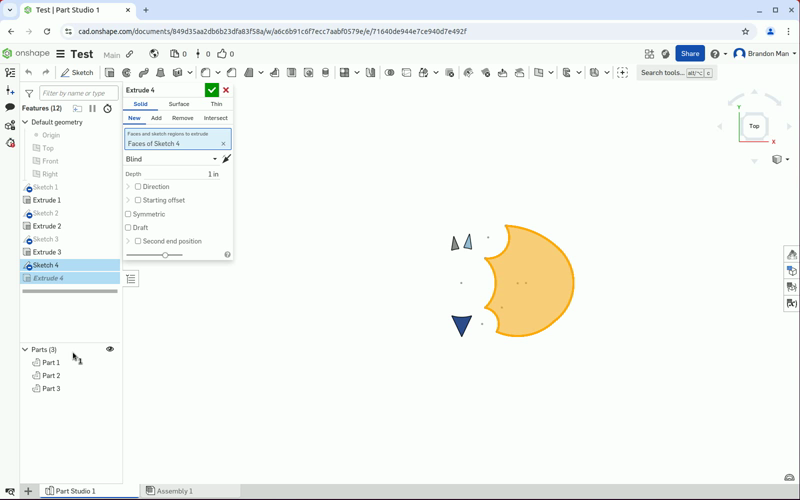
mouse_move(143, 106)
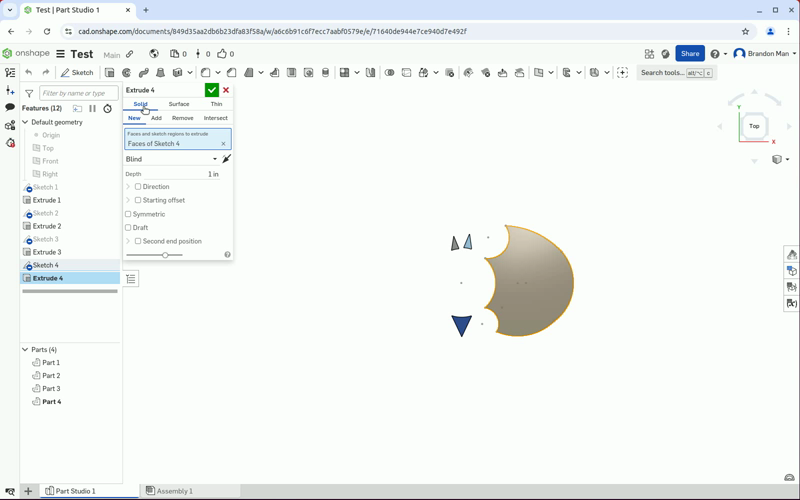
click(143, 106)
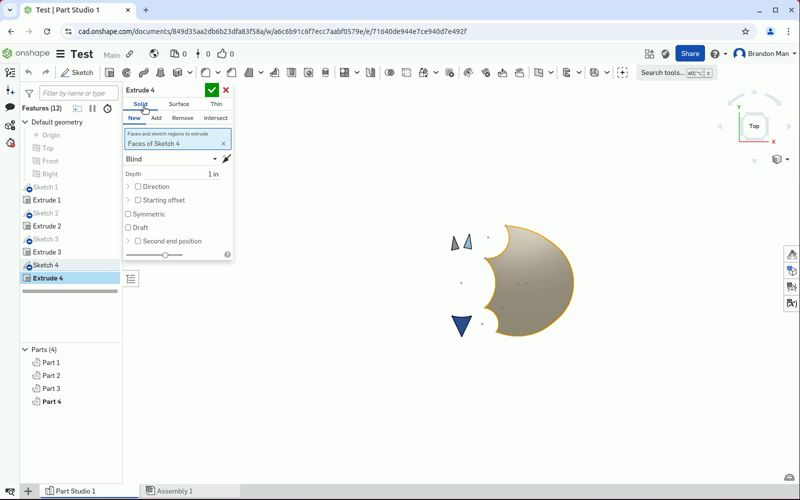
mouse_move(137, 120)
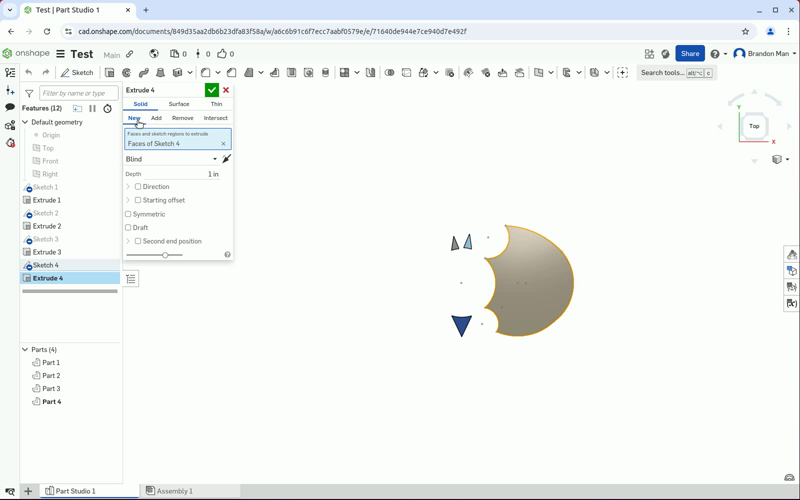
click(137, 120)
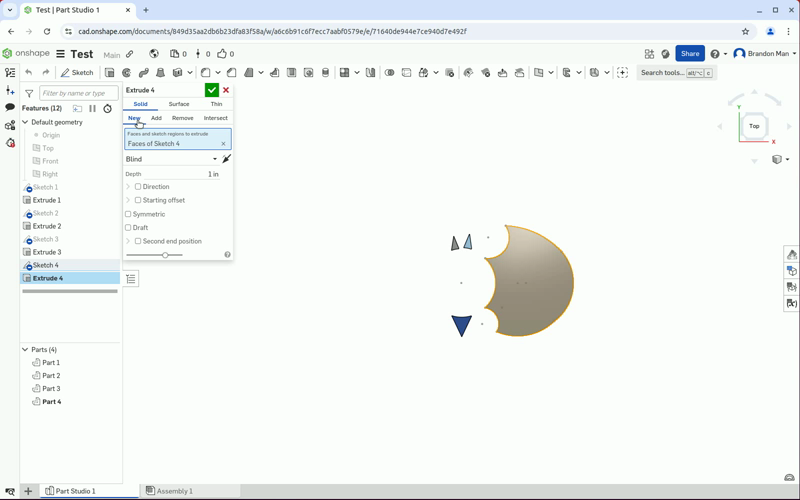
key(tab, 4)
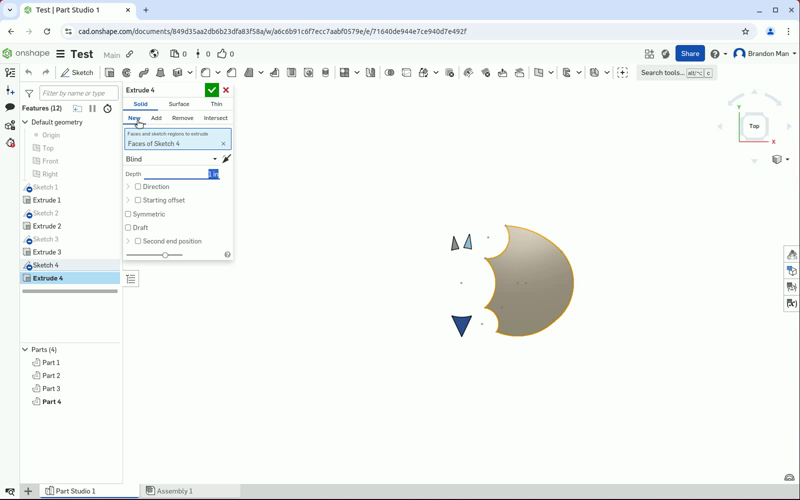
text(3.129)
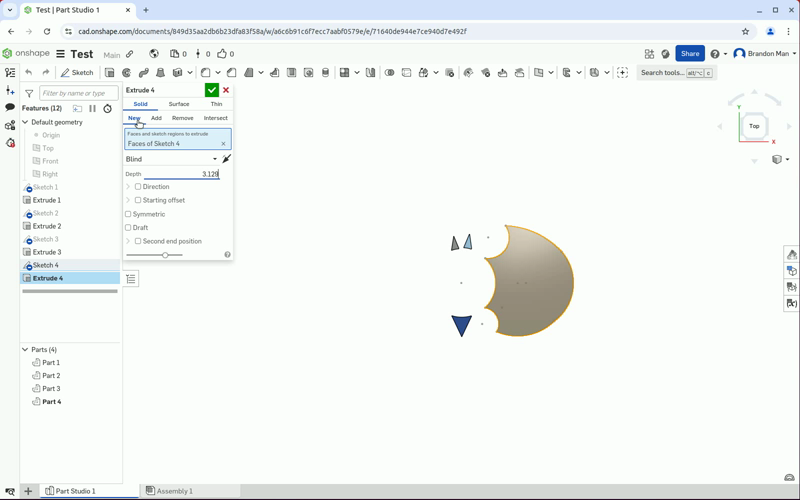
key(enter)
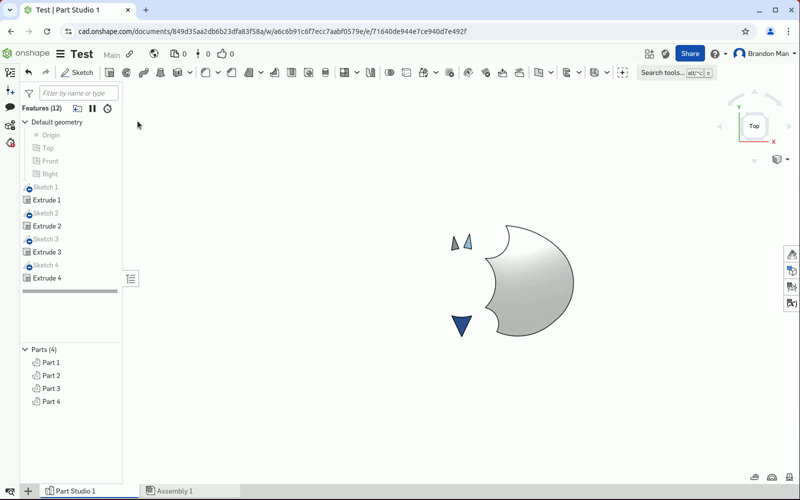
key(shift+h)
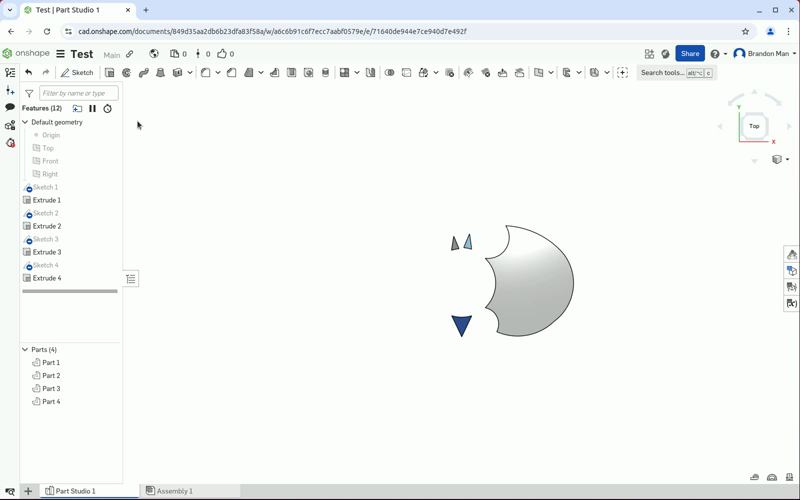
key(shift+h)
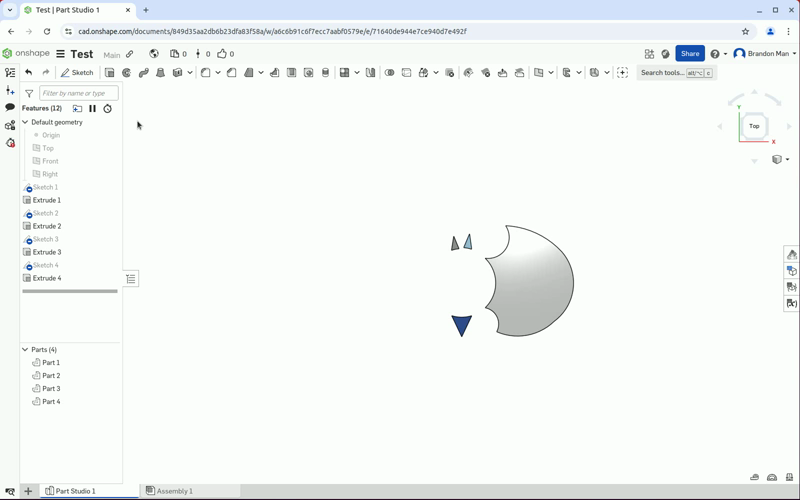
mouse_move(73, 189)
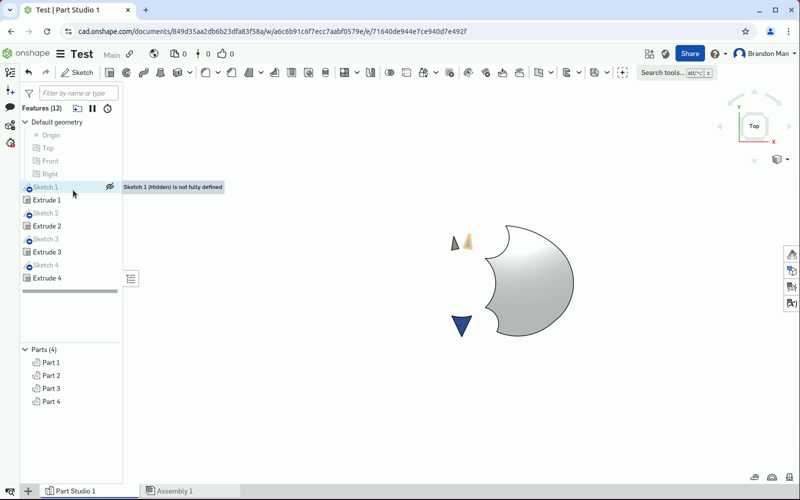
click(73, 189)
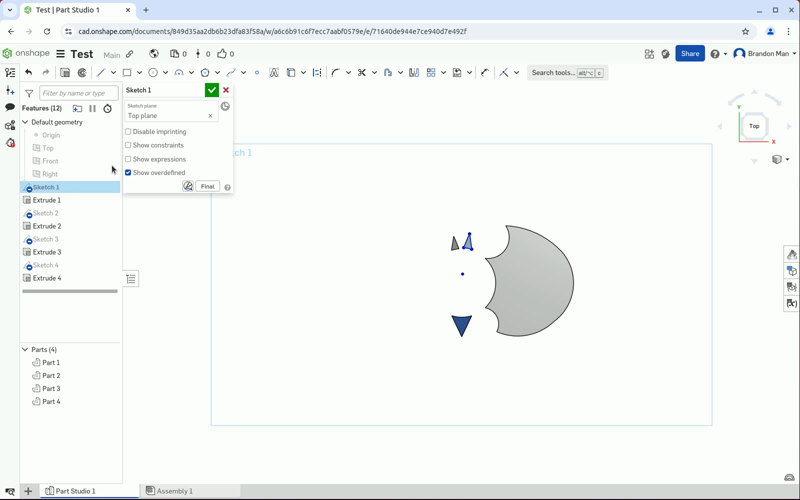
mouse_move(229, 92)
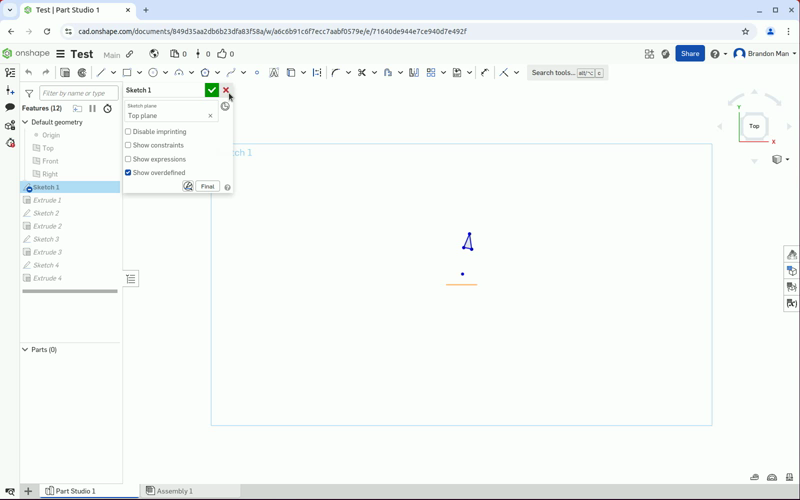
click(229, 92)
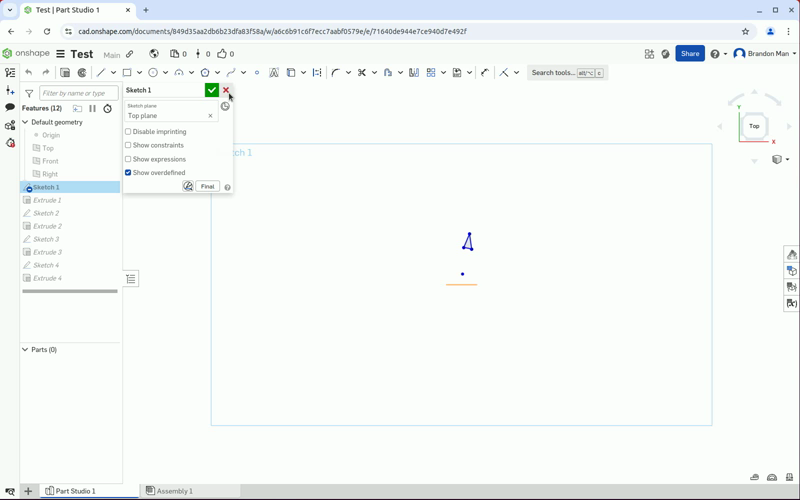
key(shift+s)
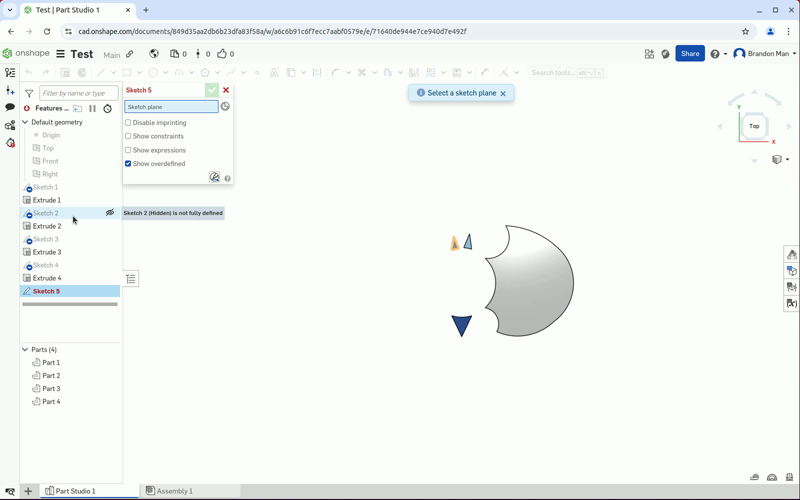
scroll(3)
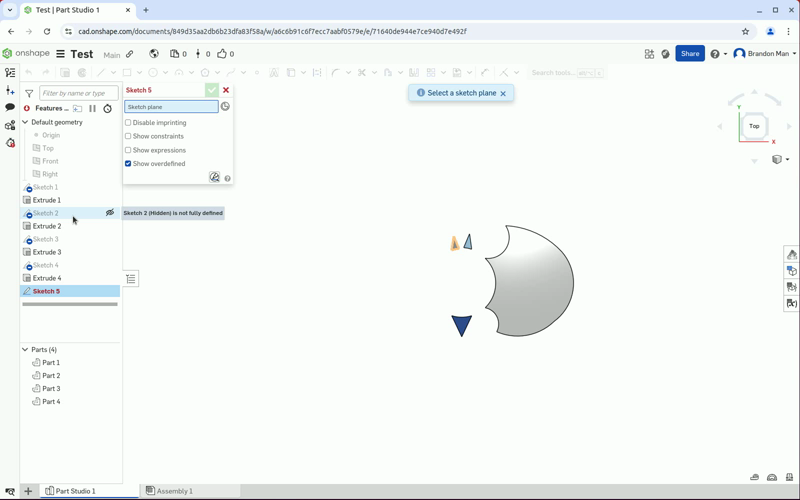
mouse_move(73, 150)
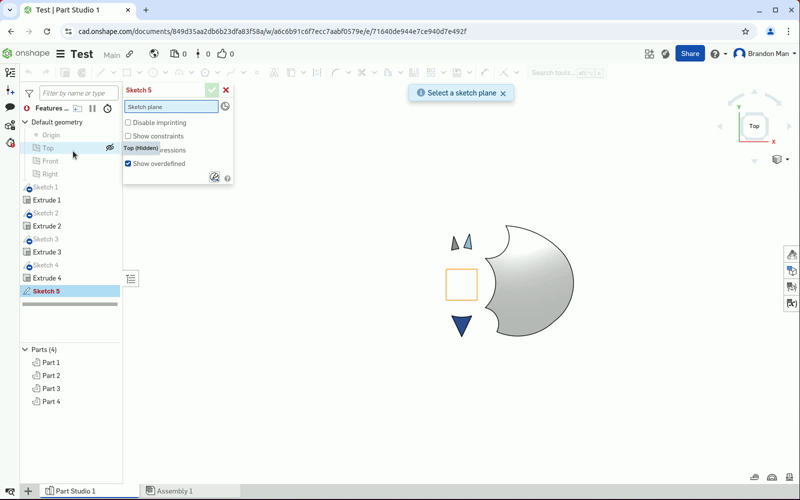
click(73, 150)
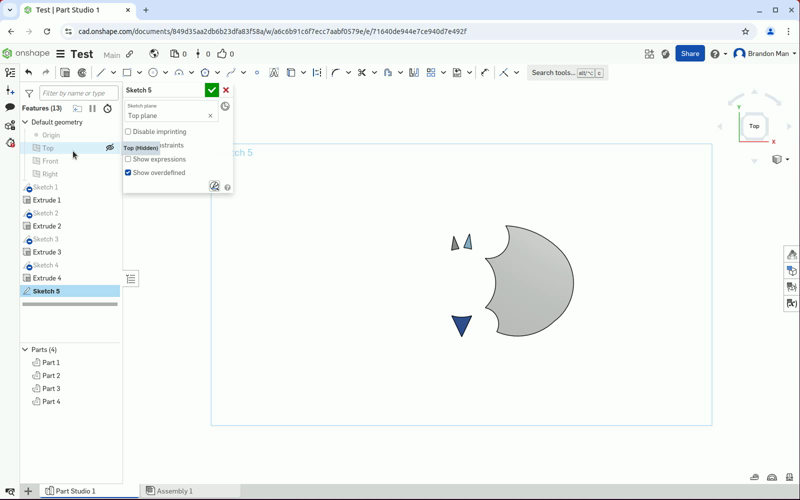
mouse_move(73, 352)
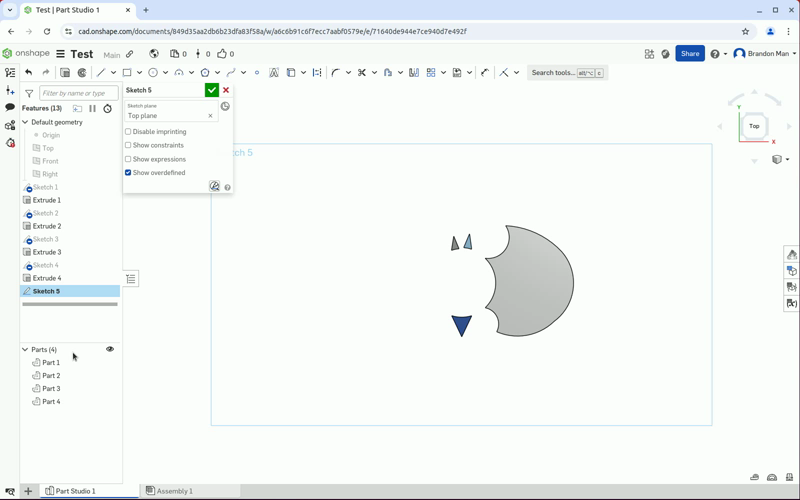
key(y)
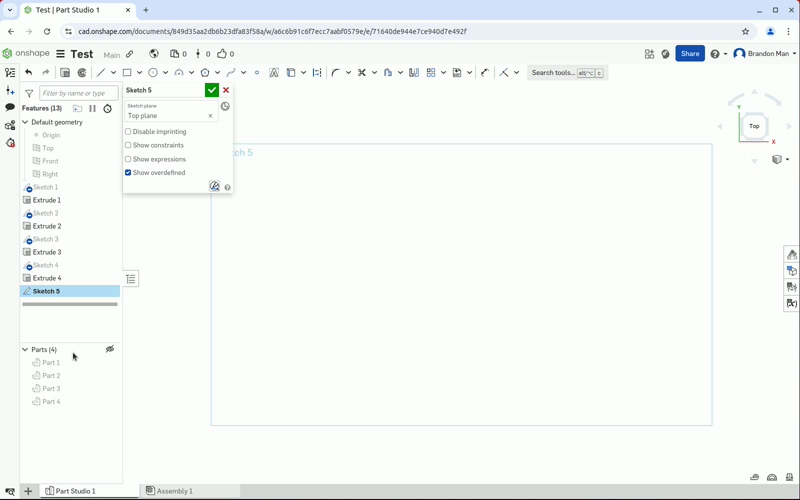
key(a)
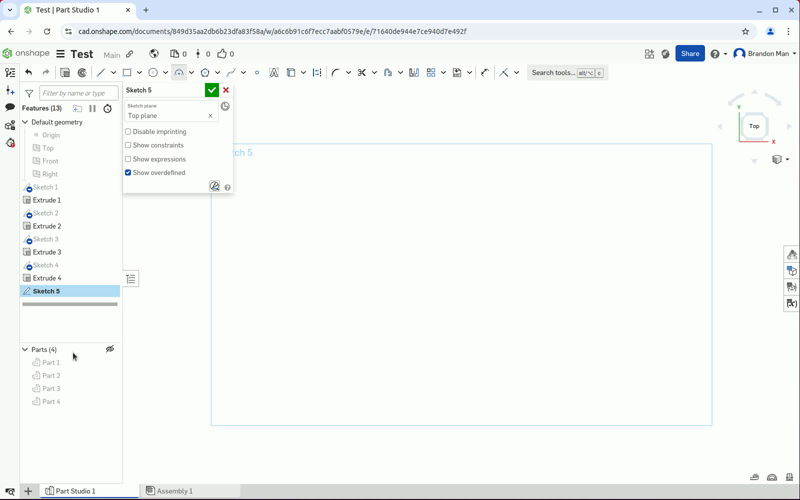
key_down(shift)
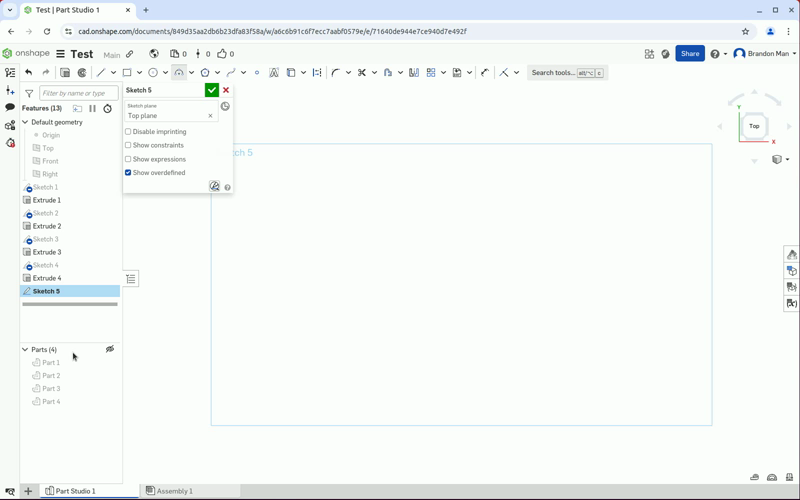
mouse_move(359, 251)
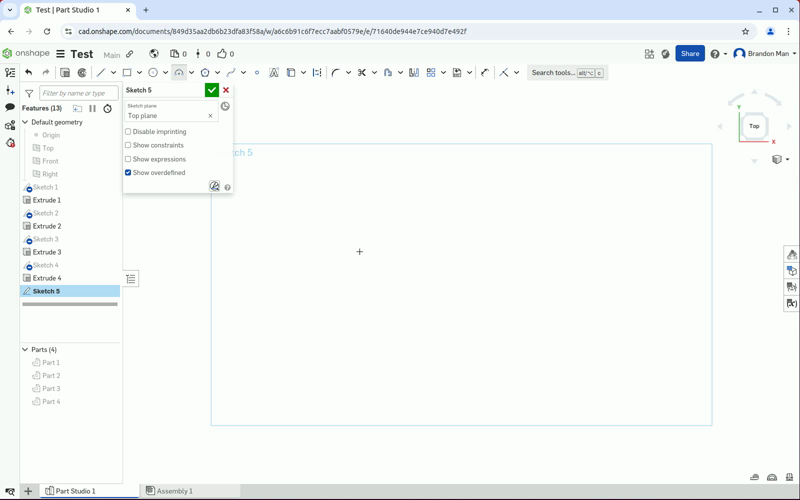
click(359, 251)
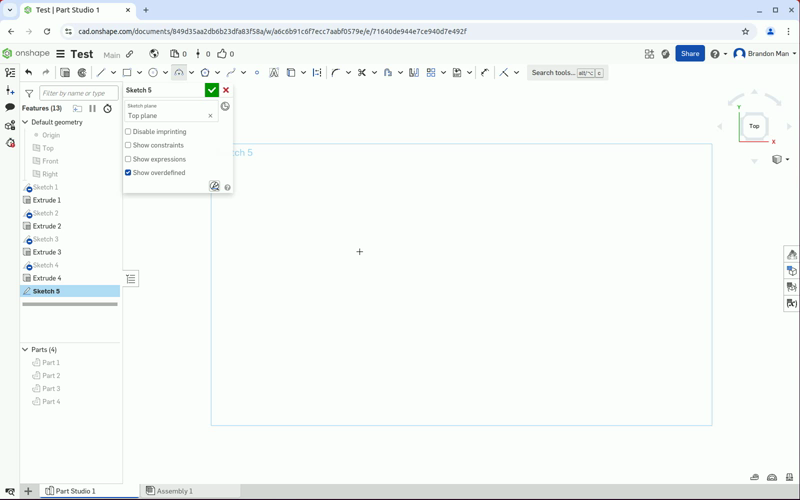
key_up(shift)
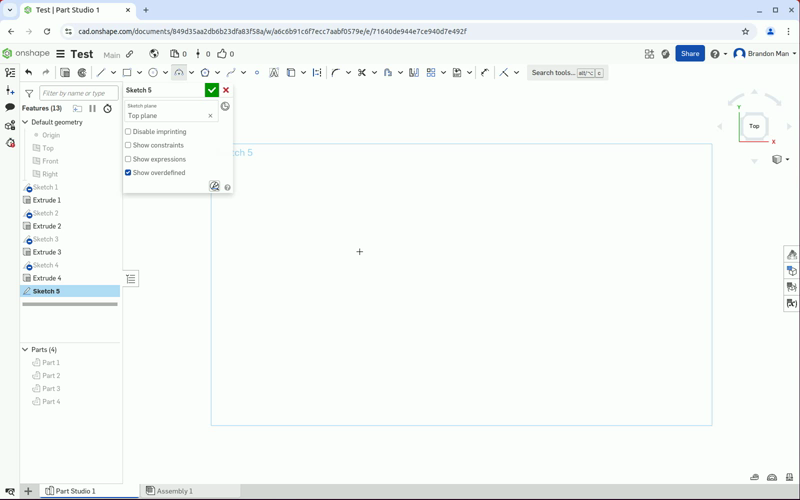
key_down(shift)
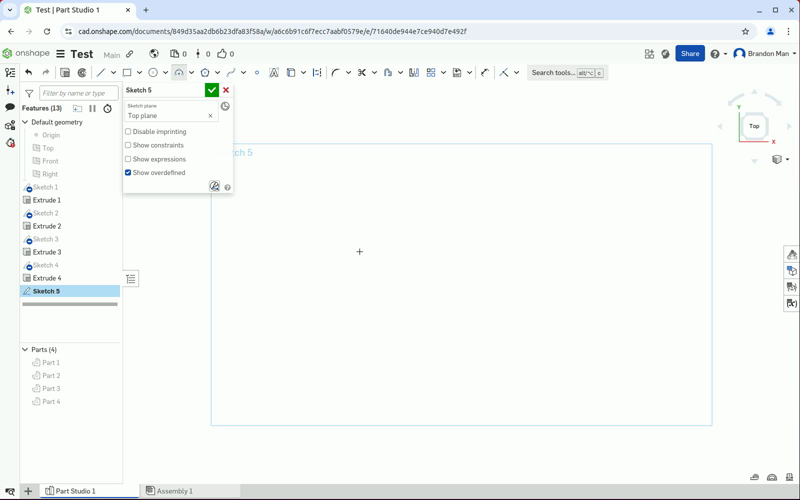
mouse_move(367, 320)
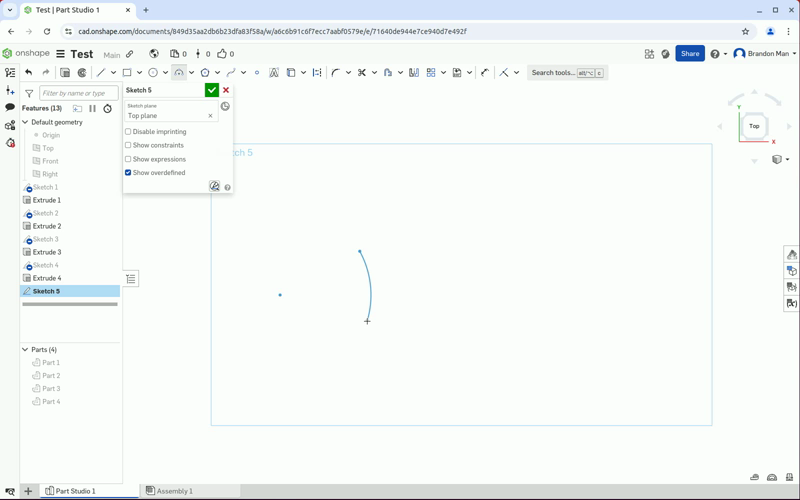
click(367, 320)
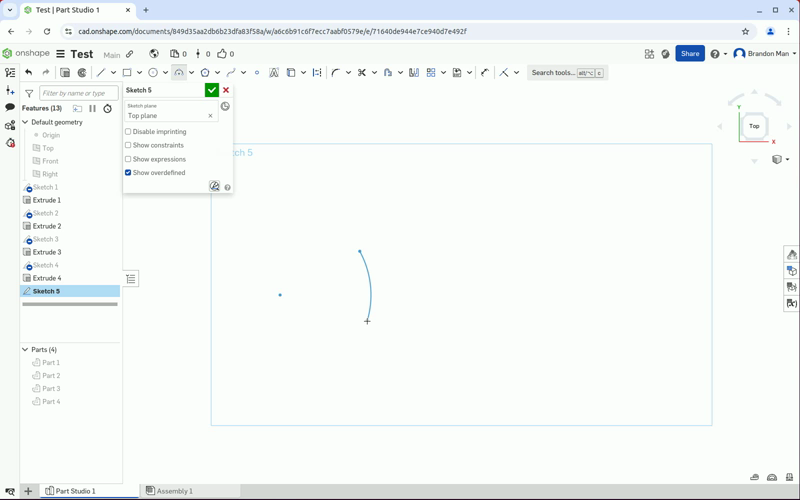
mouse_move(348, 287)
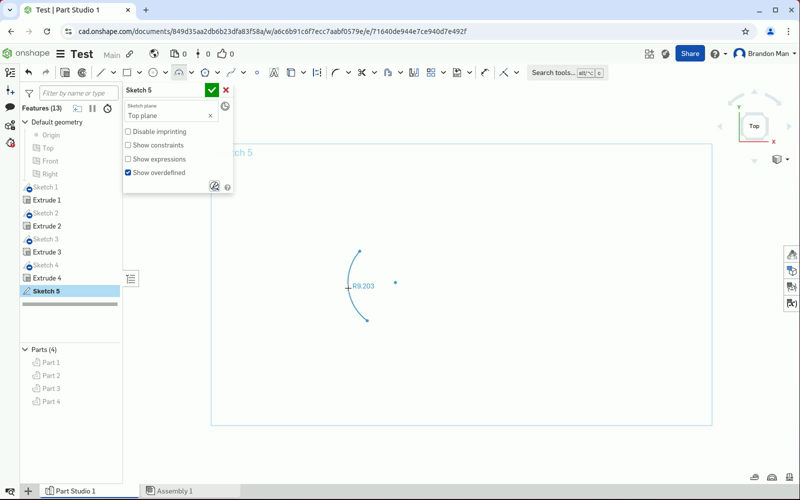
click(348, 287)
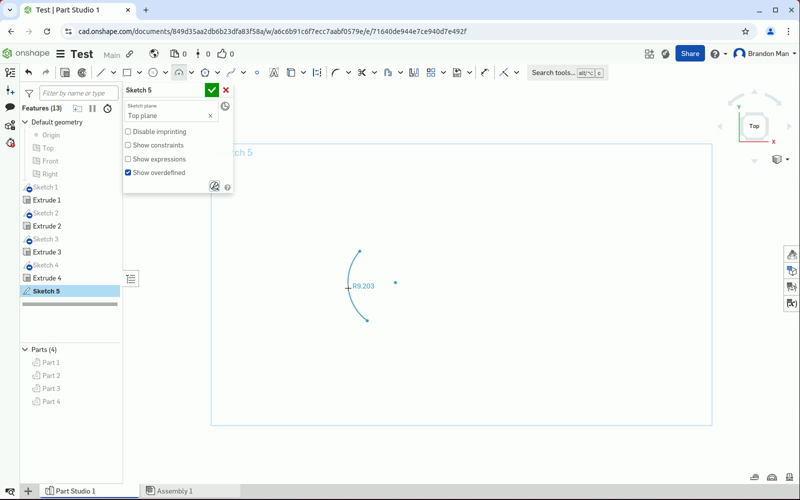
key_up(shift)
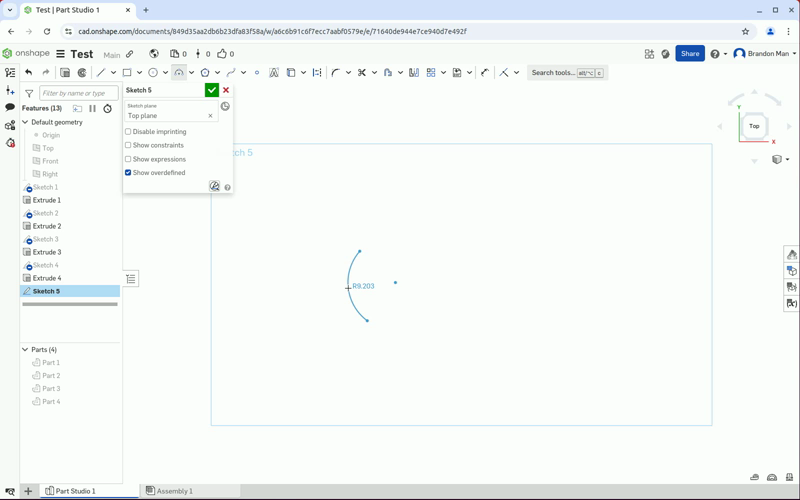
mouse_move(367, 320)
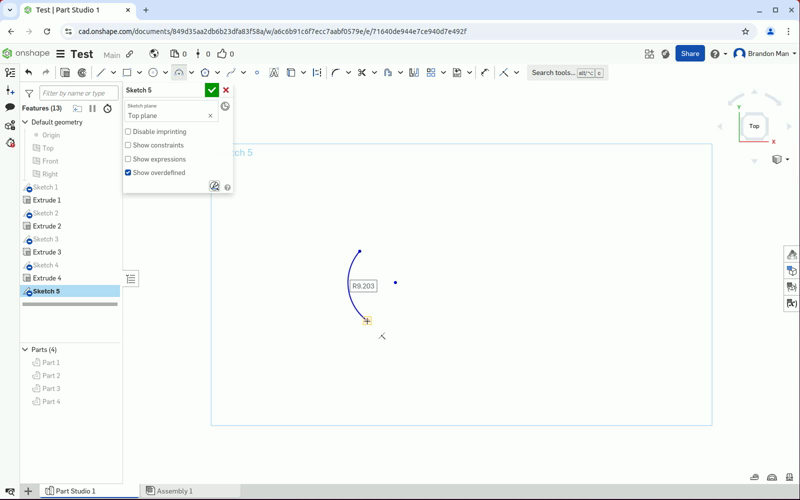
click(367, 320)
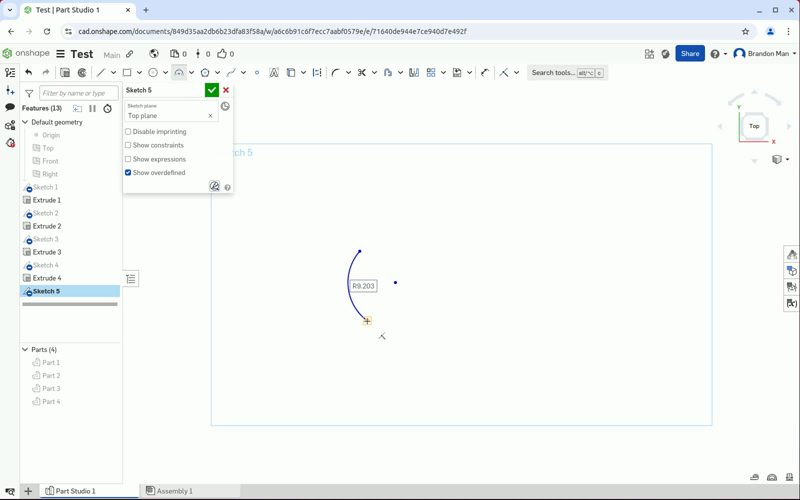
key_down(shift)
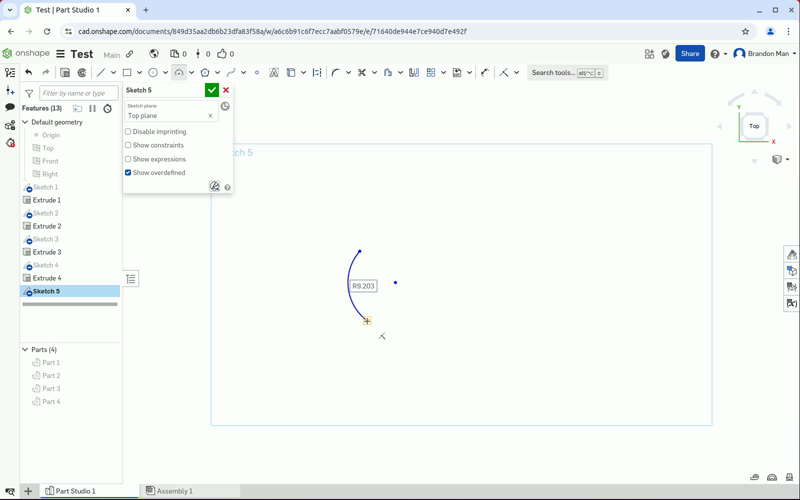
mouse_move(426, 331)
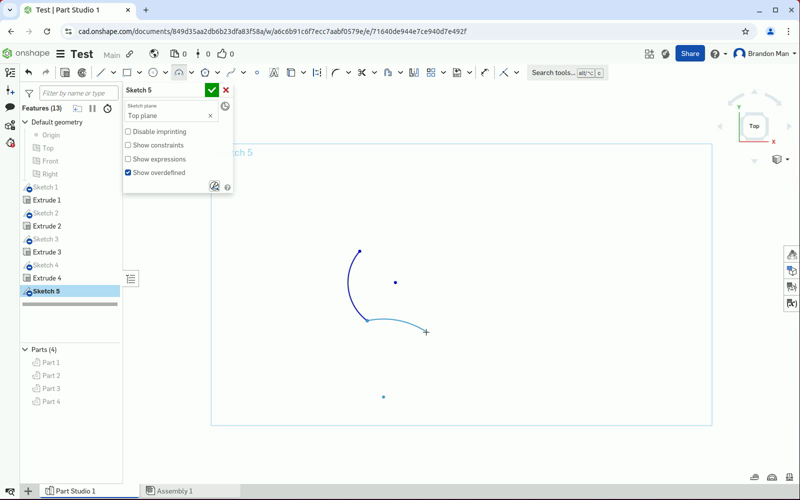
click(426, 331)
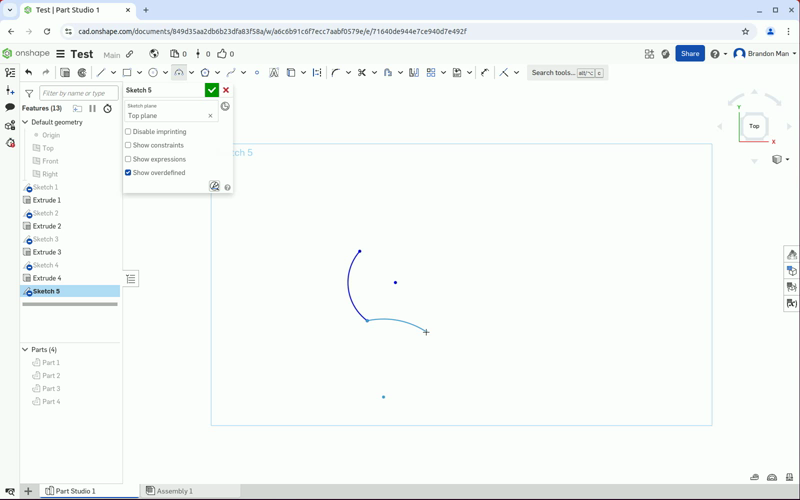
mouse_move(394, 335)
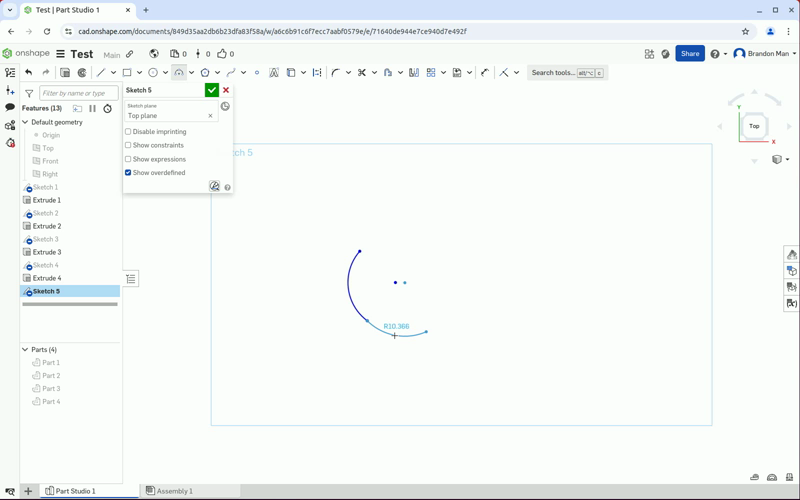
click(394, 335)
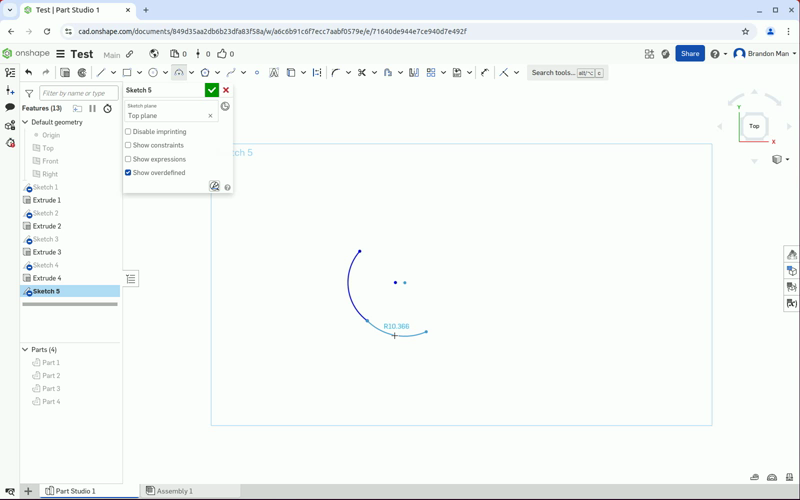
key_up(shift)
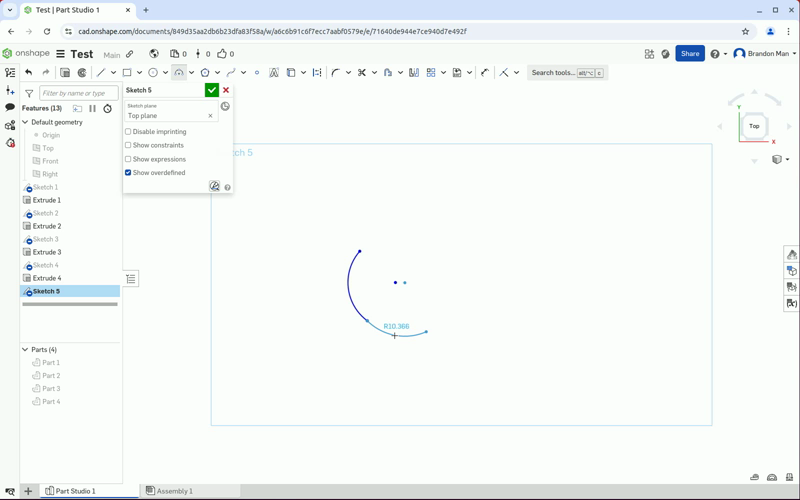
mouse_move(426, 331)
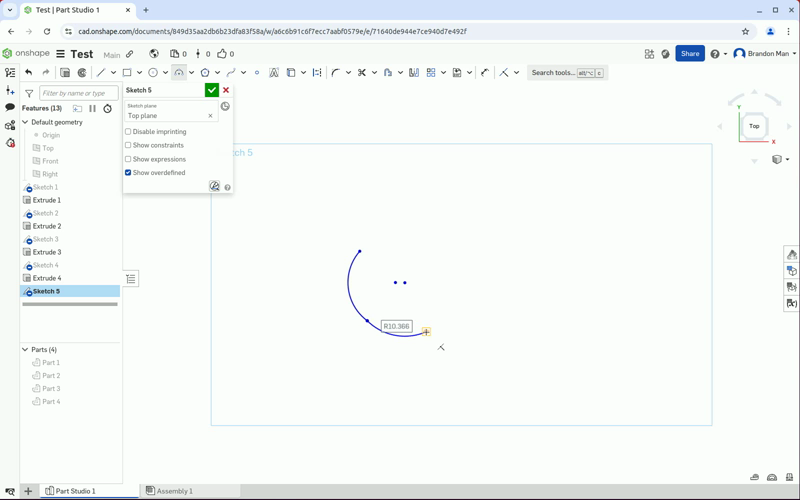
click(426, 331)
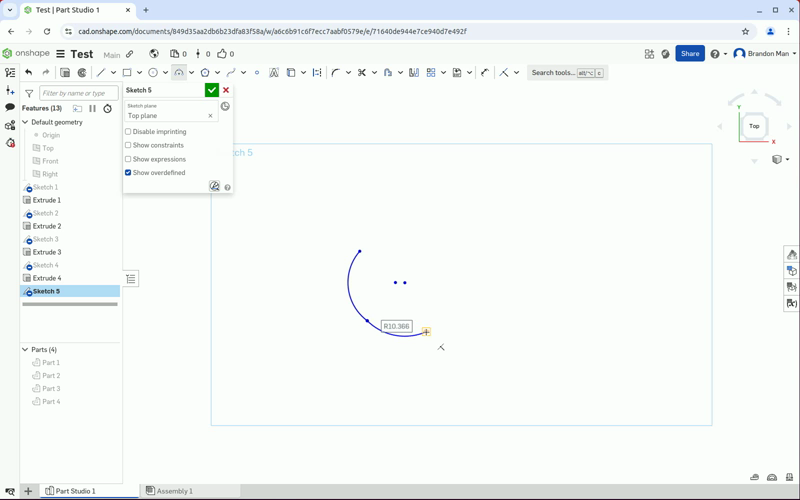
key_down(shift)
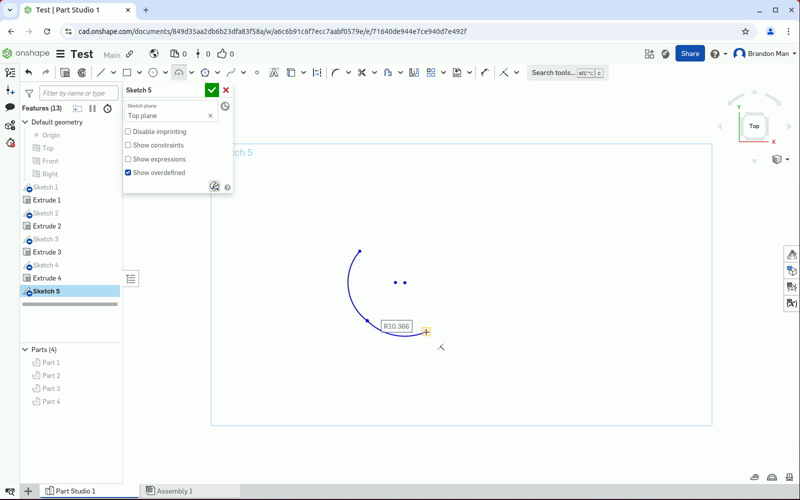
mouse_move(436, 307)
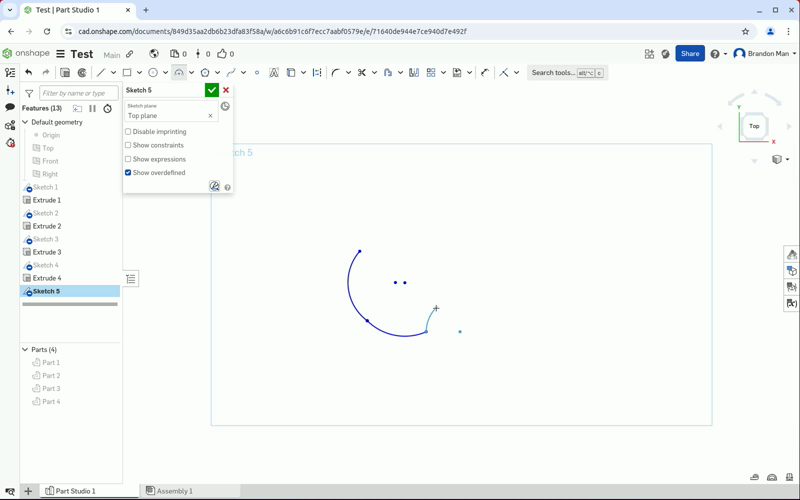
click(436, 307)
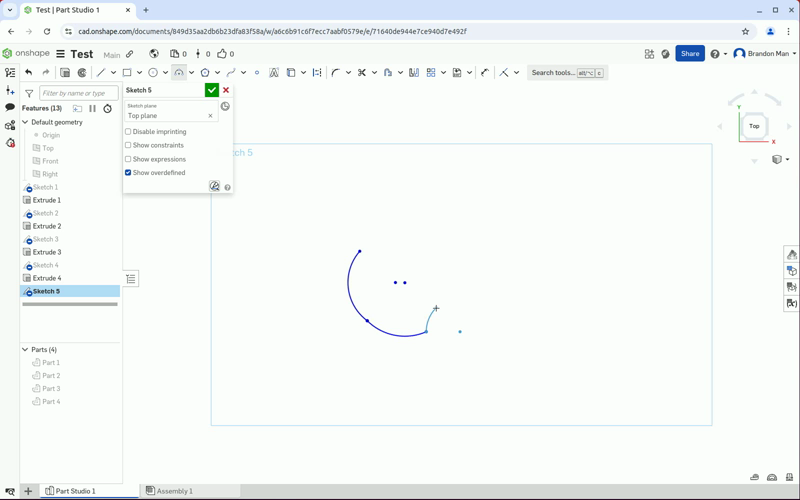
mouse_move(425, 317)
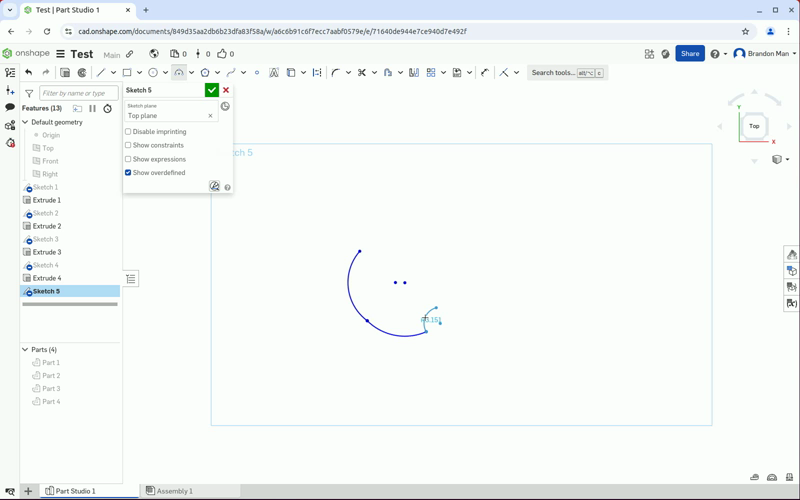
click(425, 317)
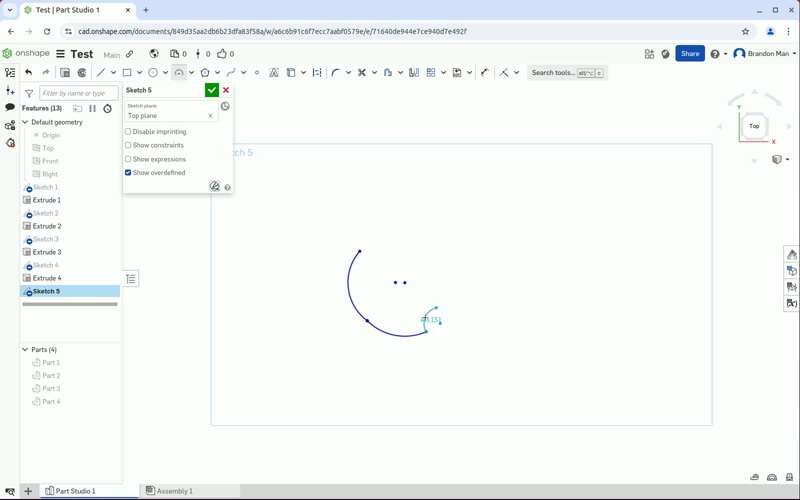
key_up(shift)
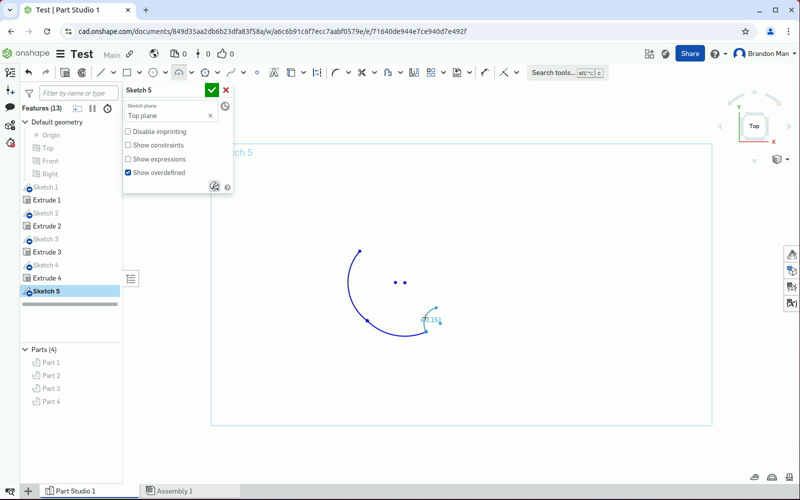
mouse_move(436, 307)
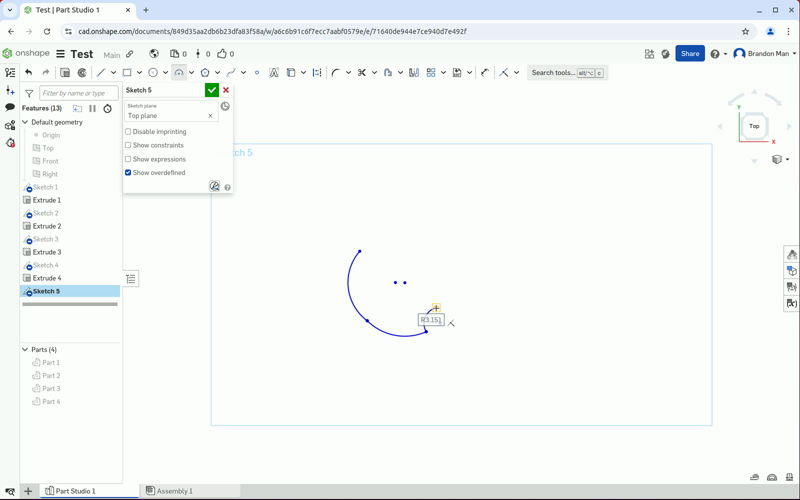
click(436, 307)
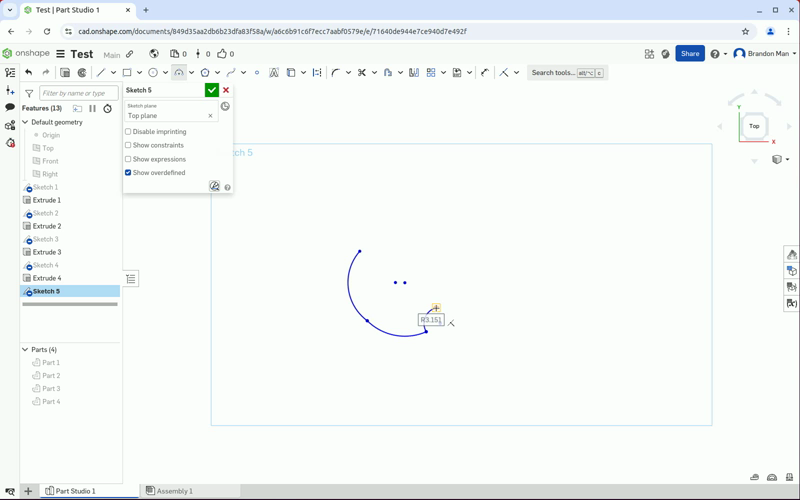
key_down(shift)
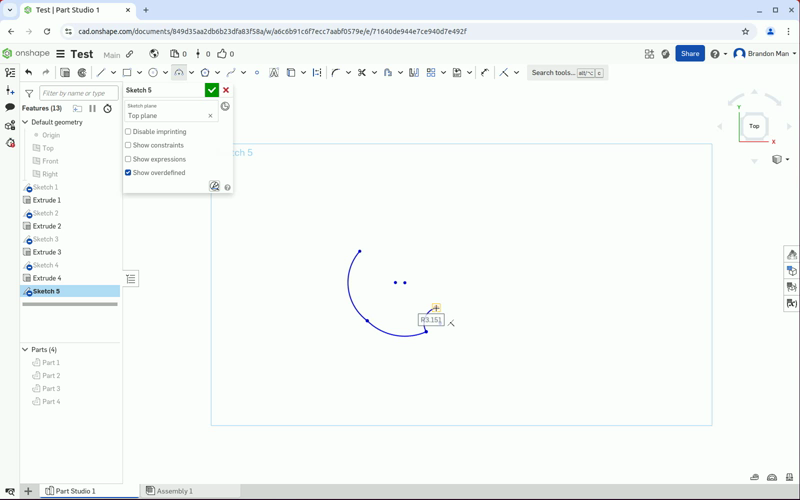
mouse_move(436, 258)
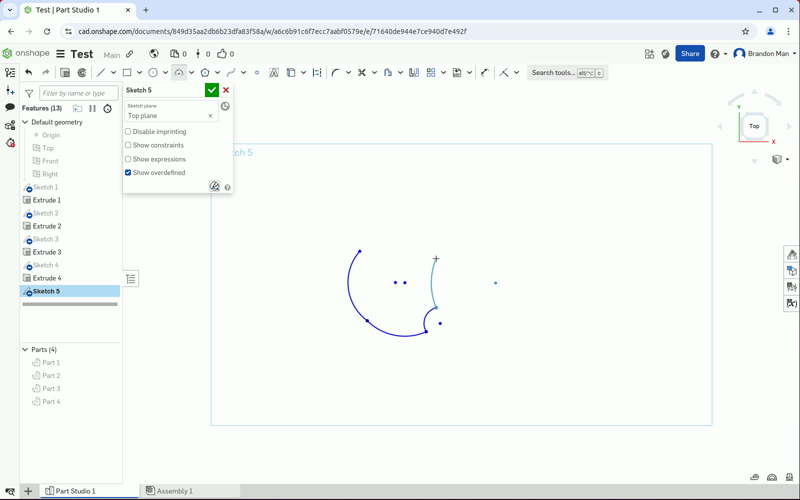
click(436, 258)
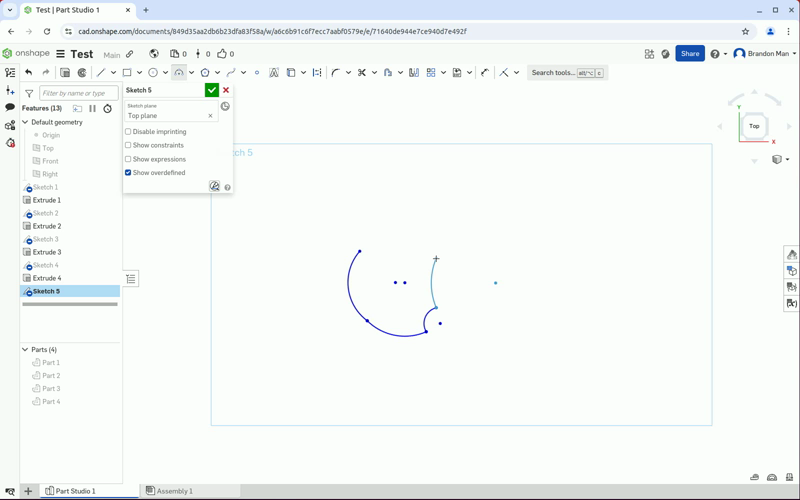
mouse_move(426, 282)
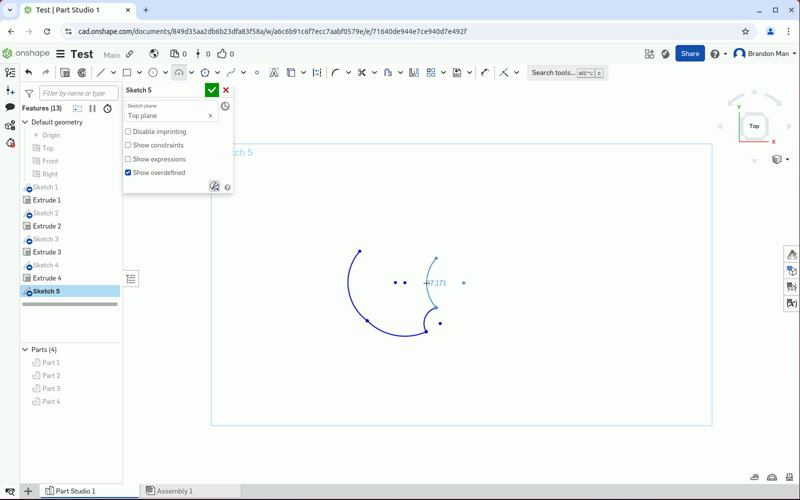
click(426, 282)
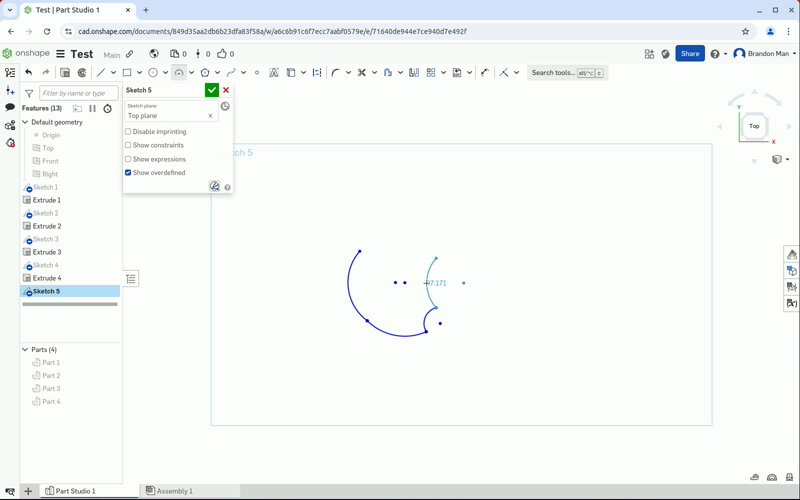
key_up(shift)
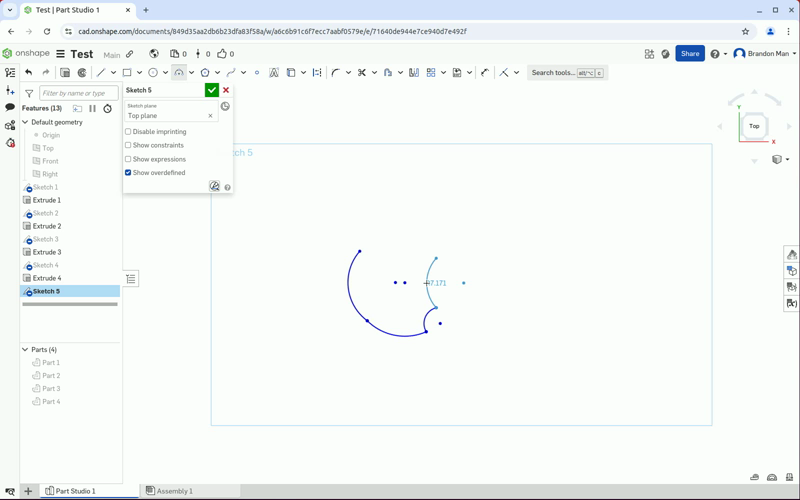
mouse_move(436, 258)
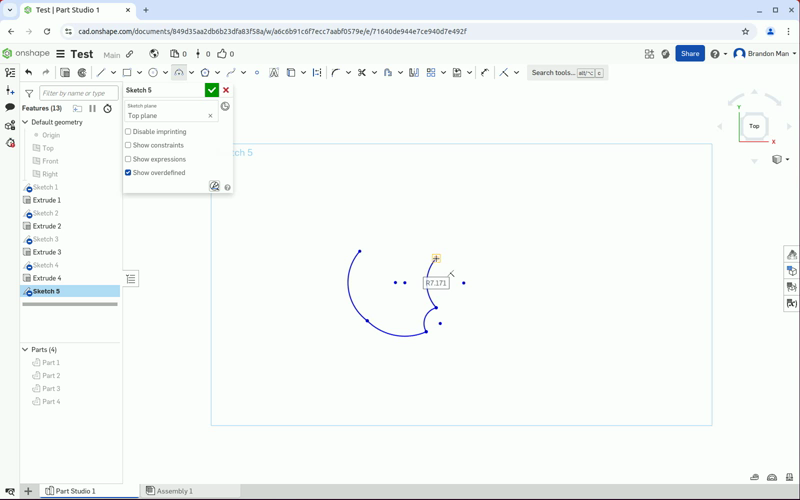
click(436, 258)
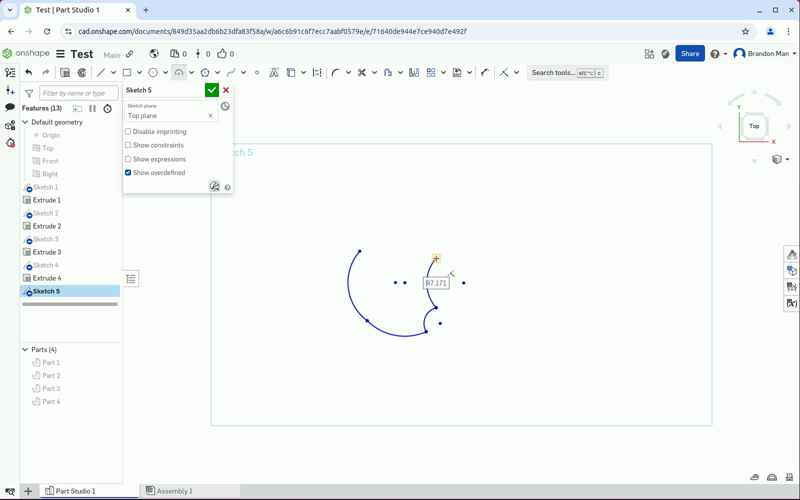
key_down(shift)
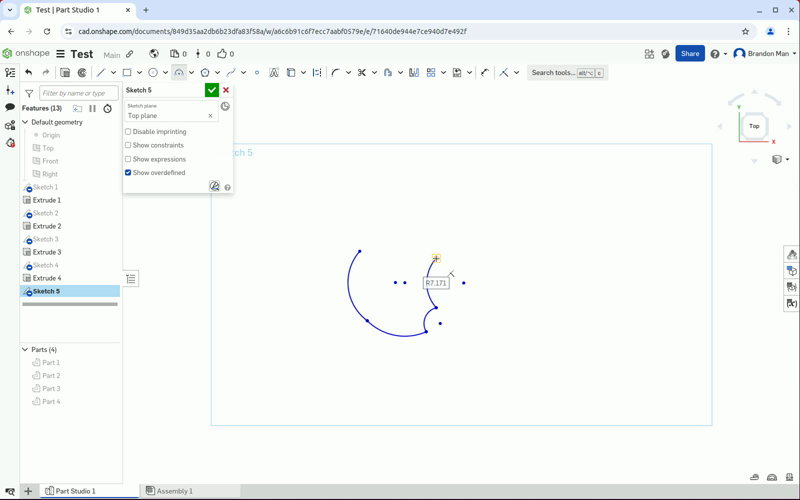
mouse_move(415, 225)
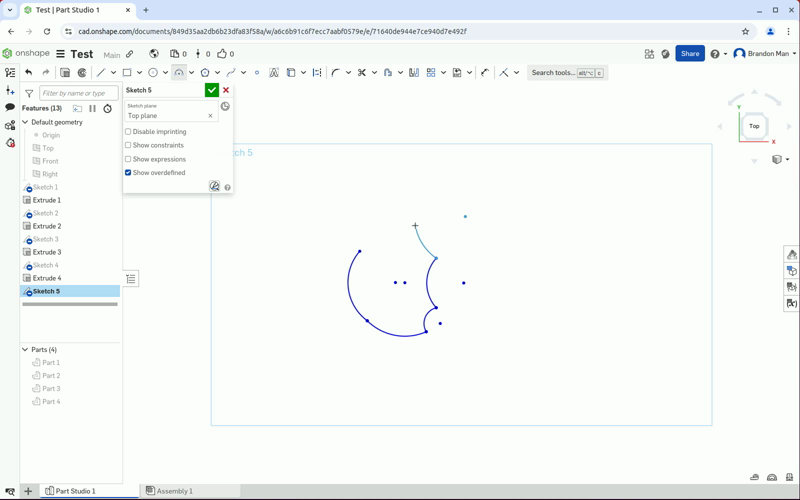
click(415, 225)
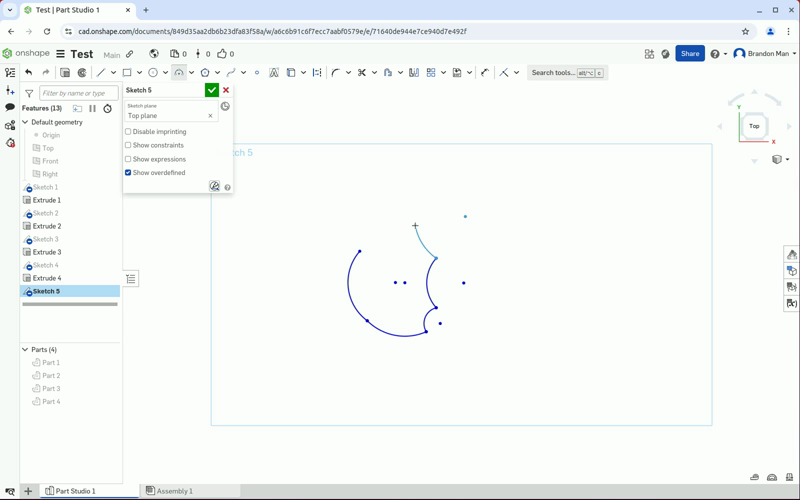
mouse_move(414, 248)
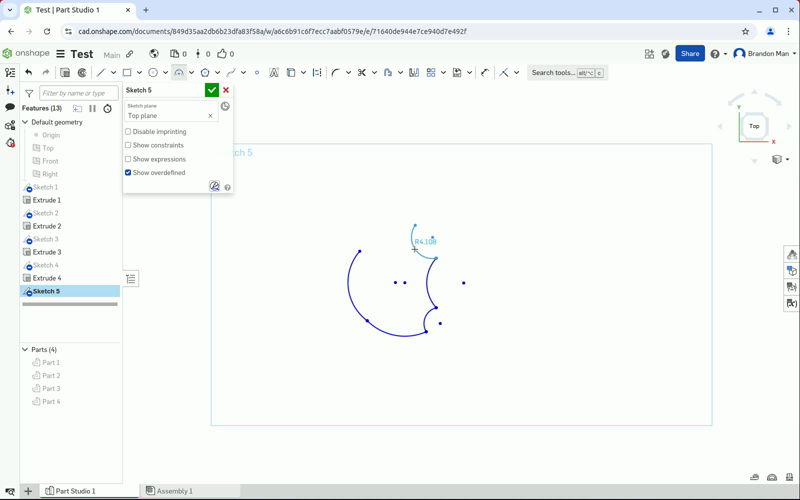
click(414, 248)
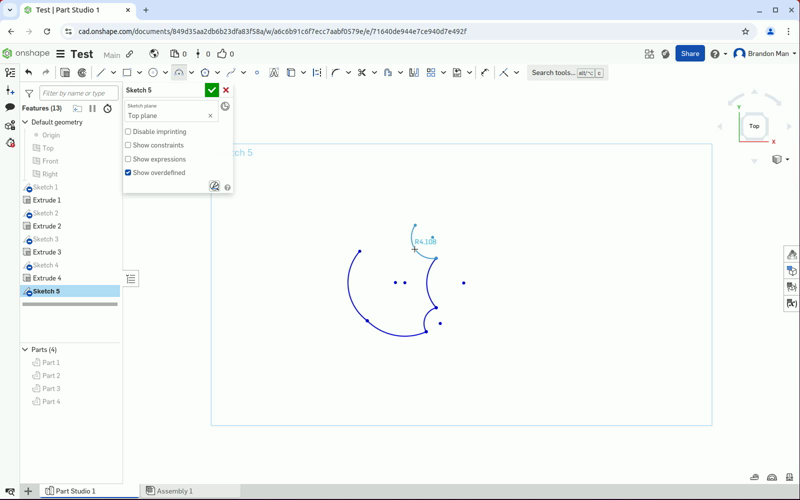
key_up(shift)
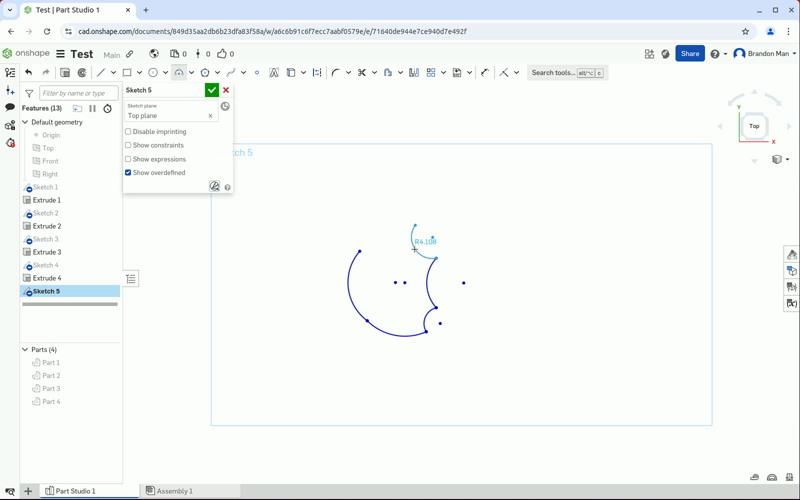
mouse_move(415, 225)
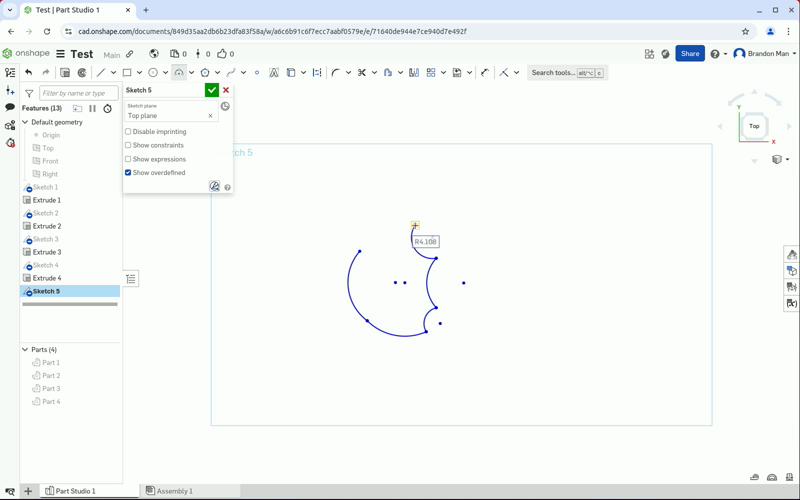
click(415, 225)
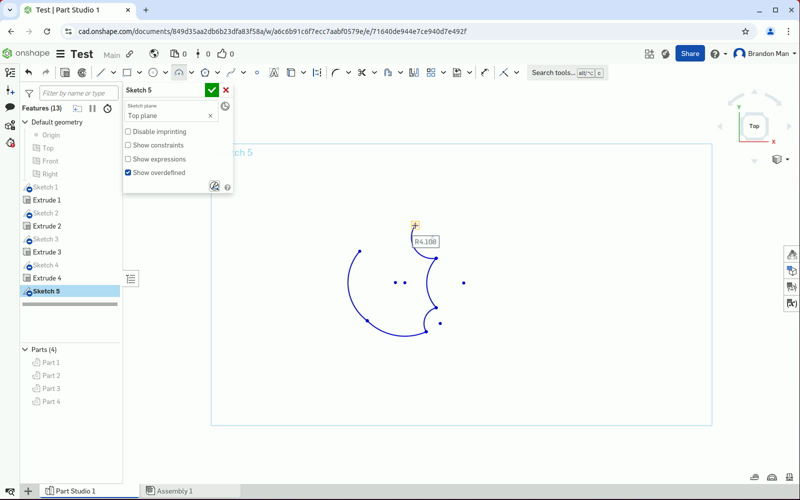
mouse_move(359, 251)
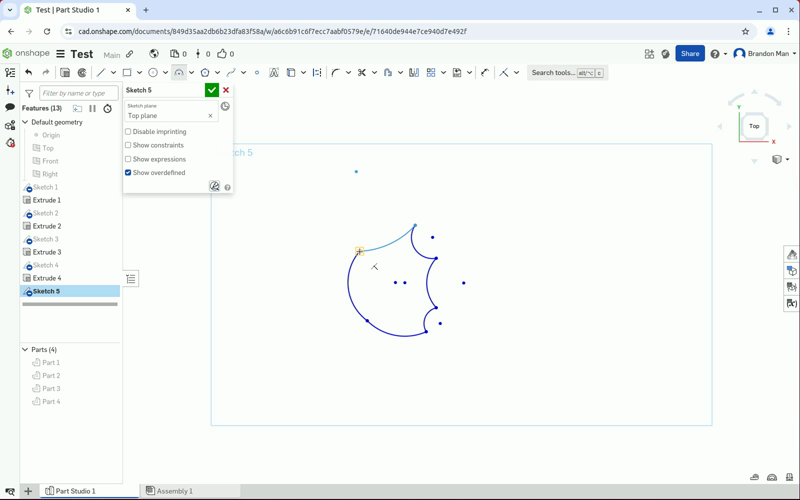
click(359, 251)
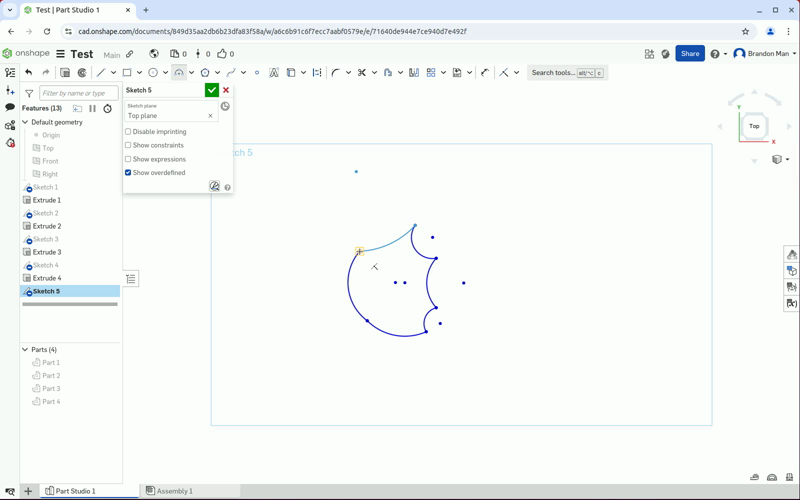
key_down(shift)
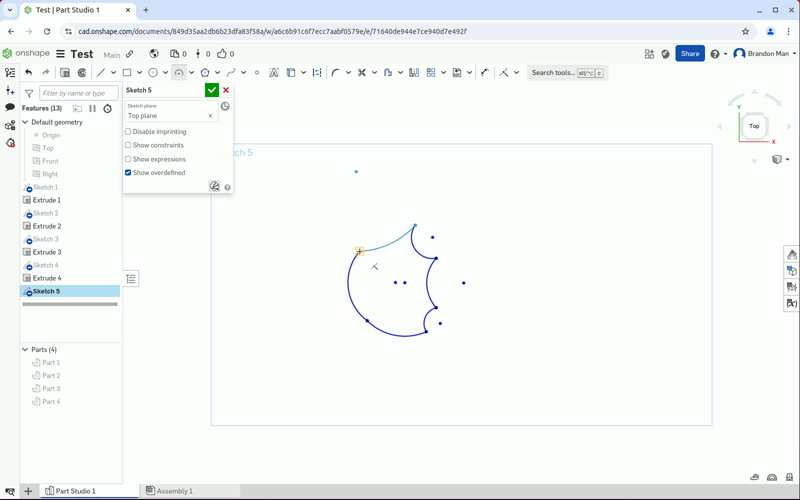
mouse_move(385, 233)
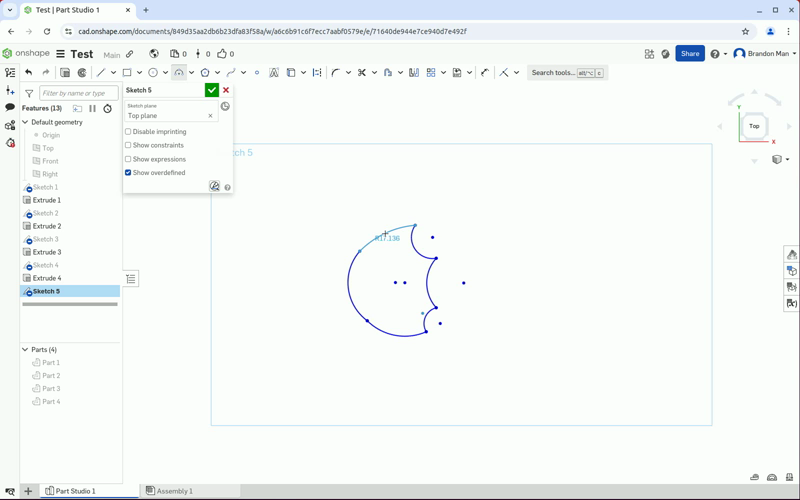
click(385, 233)
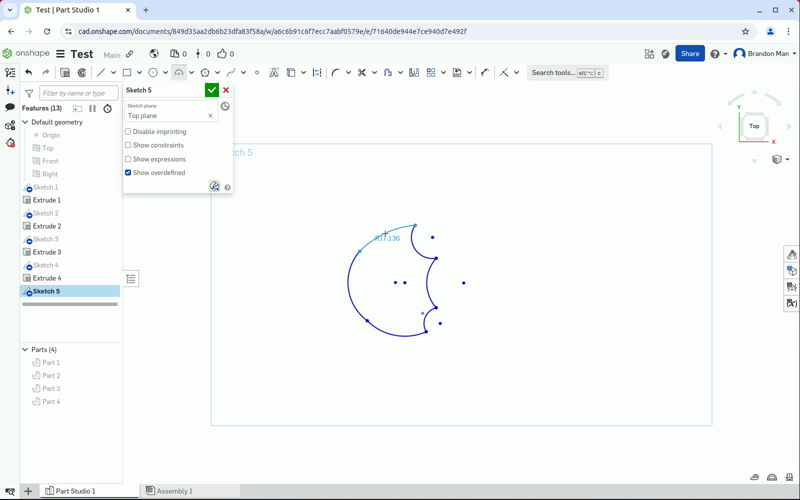
key_up(shift)
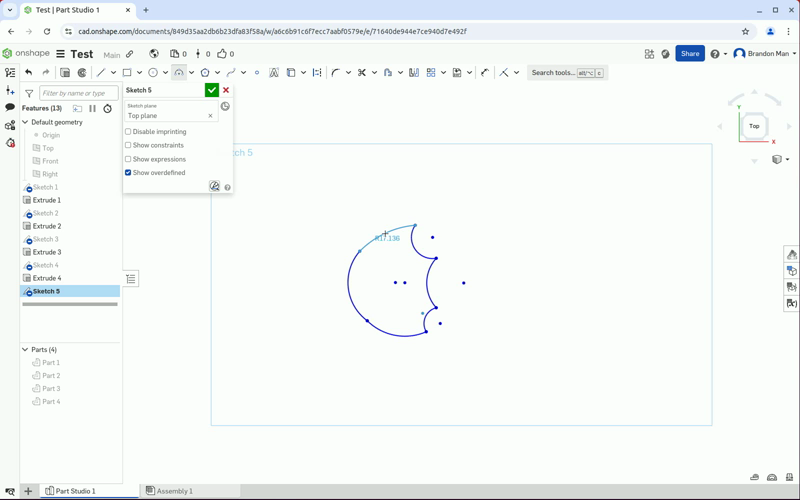
key(esc)
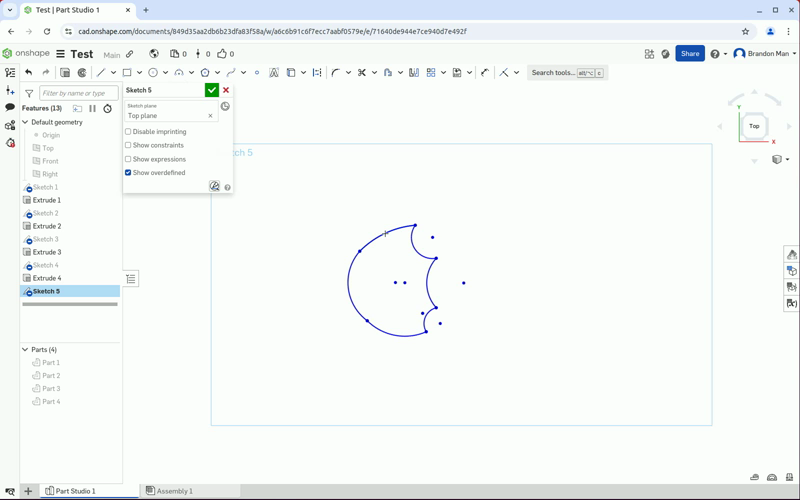
mouse_move(383, 296)
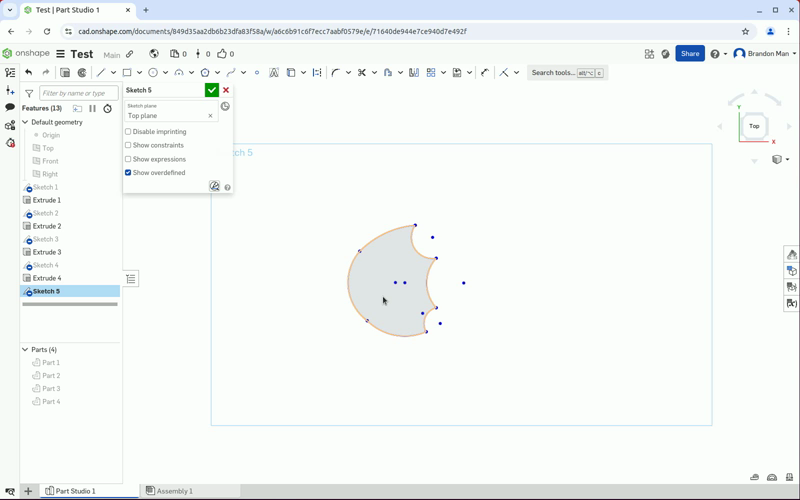
click(383, 296)
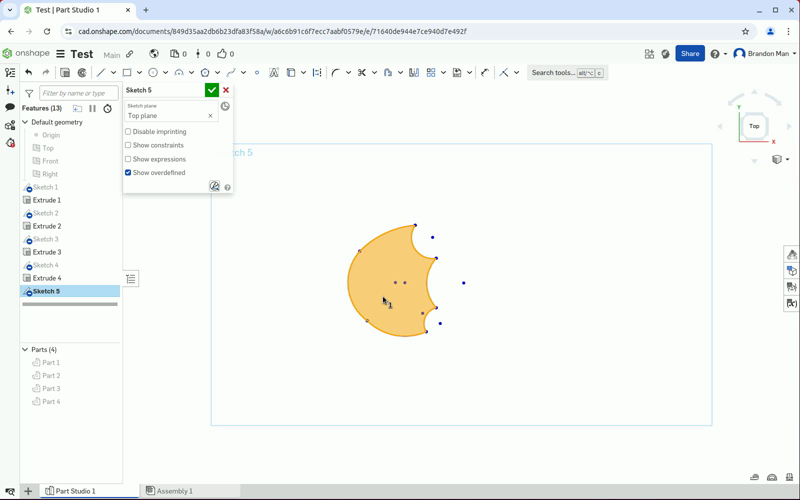
mouse_move(73, 352)
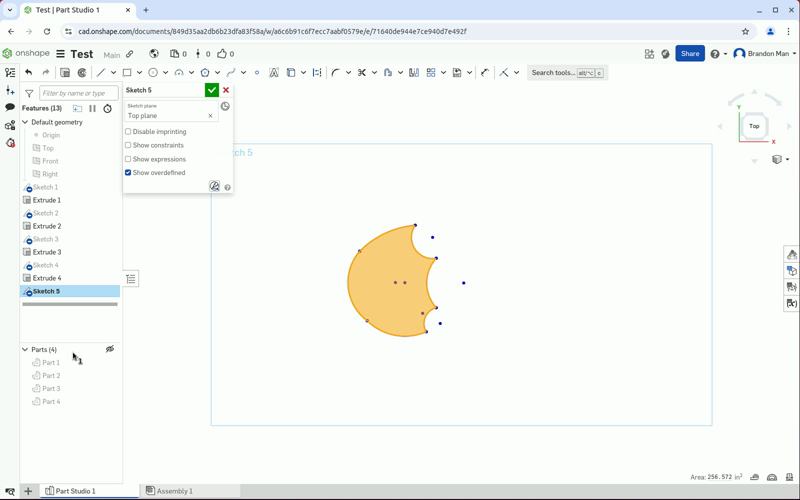
key(shift+y)
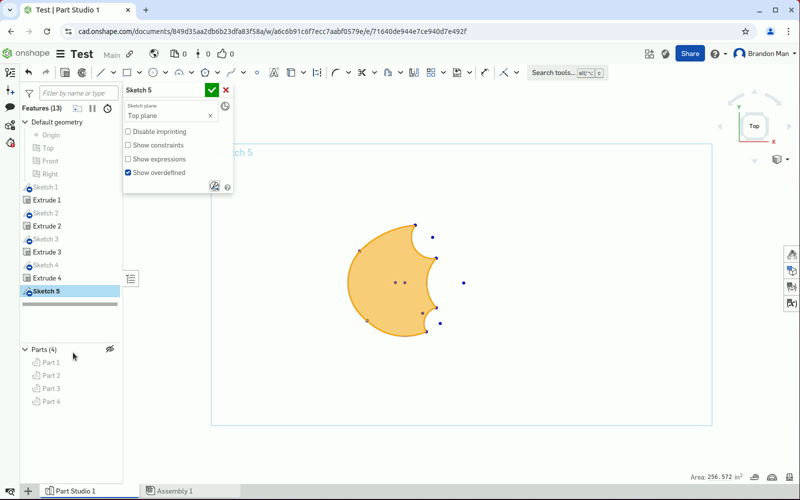
key(shift+e)
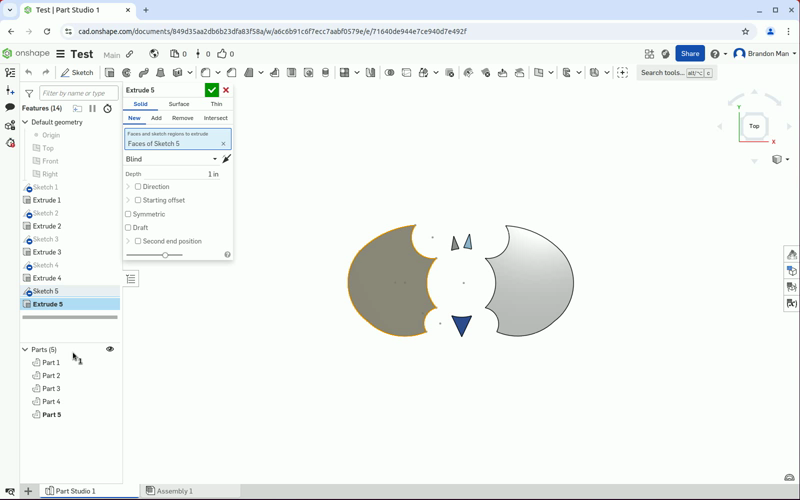
mouse_move(143, 106)
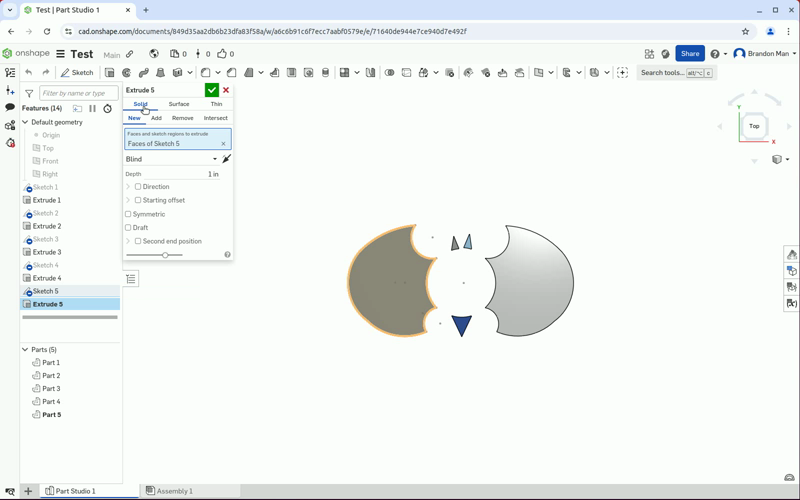
click(143, 106)
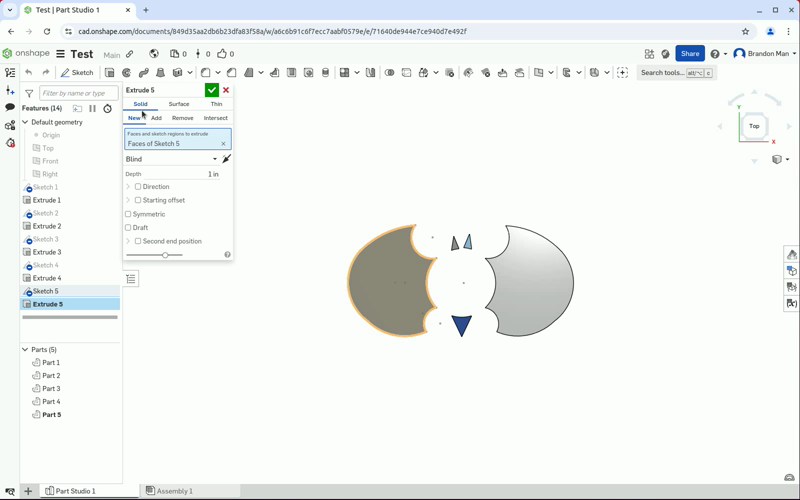
mouse_move(137, 120)
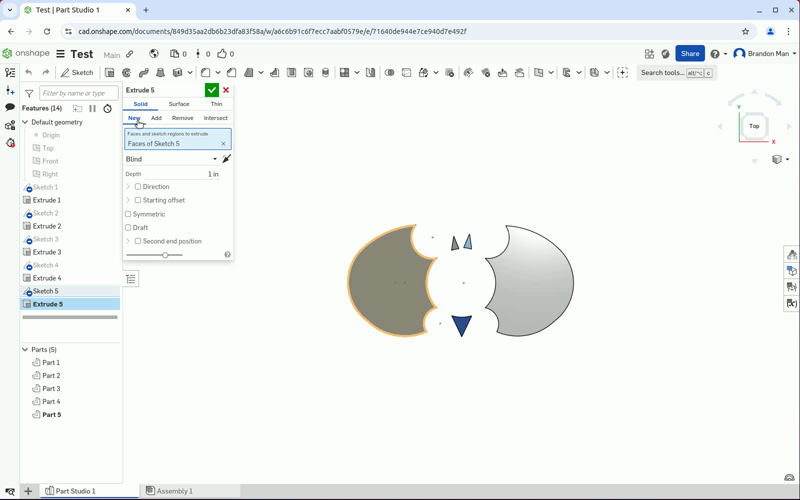
click(137, 120)
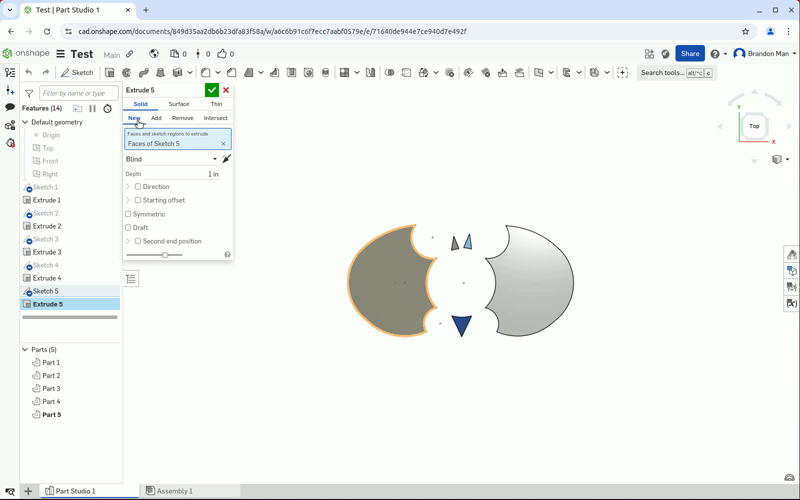
key(tab, 4)
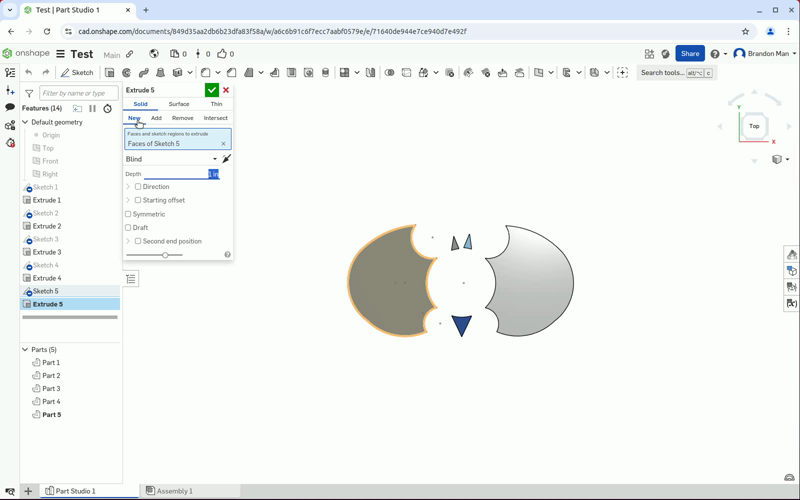
text(3.129)
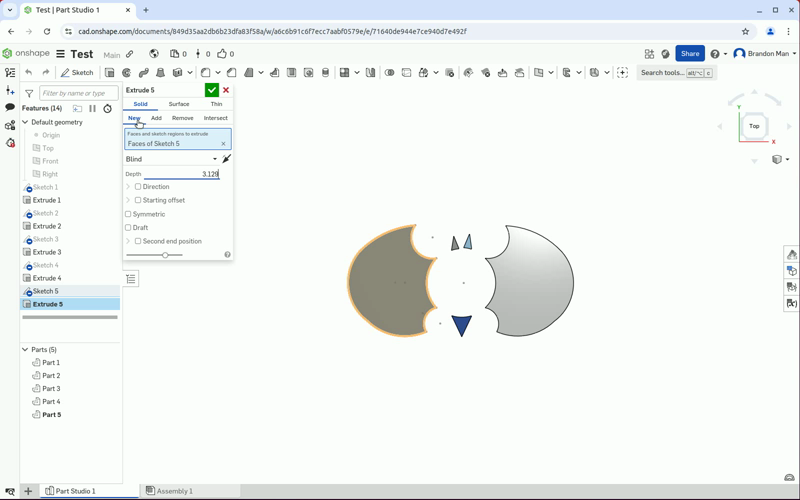
key(enter)
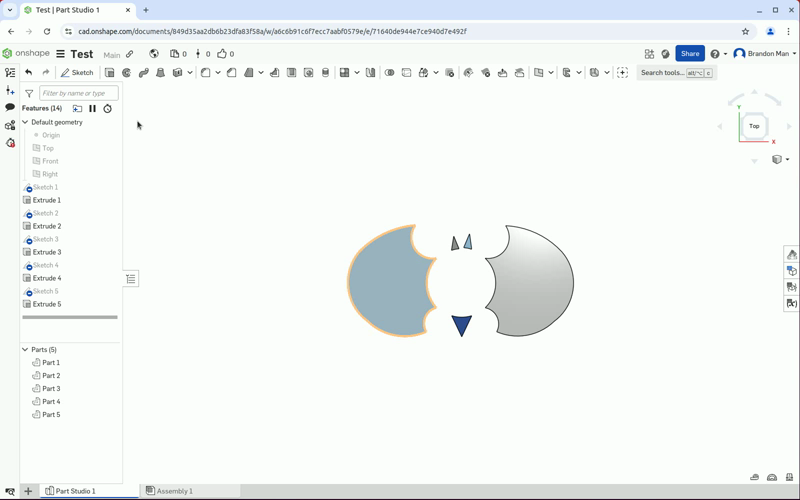
key(shift+h)
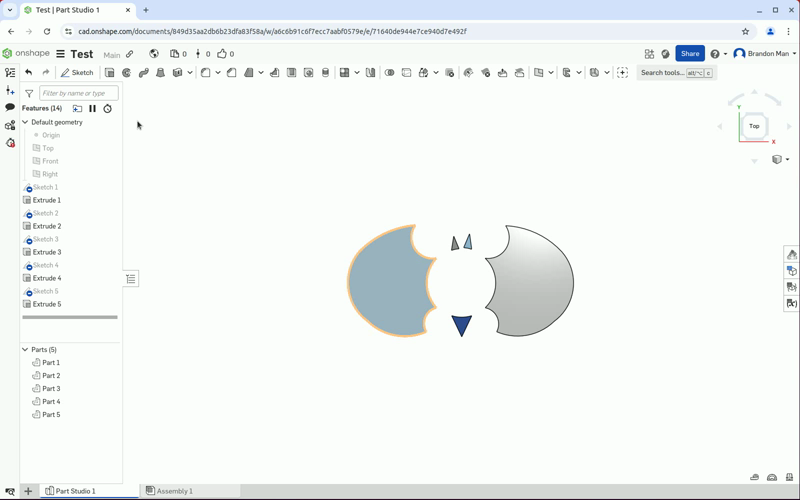
key(shift+h)
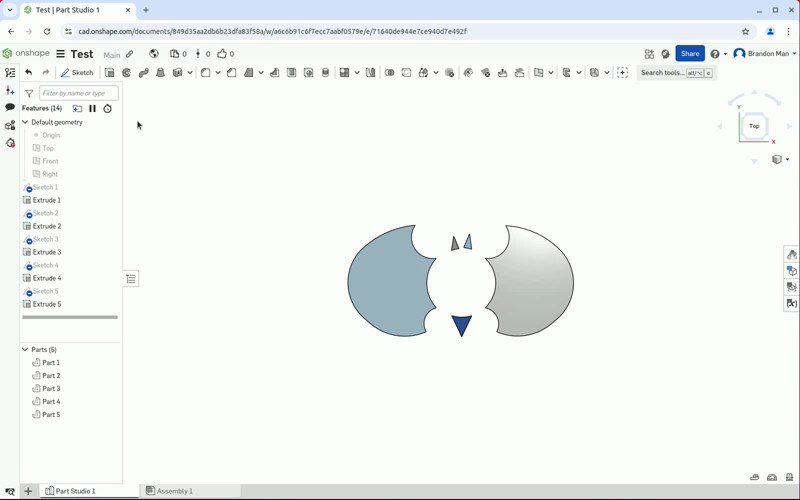
mouse_move(73, 189)
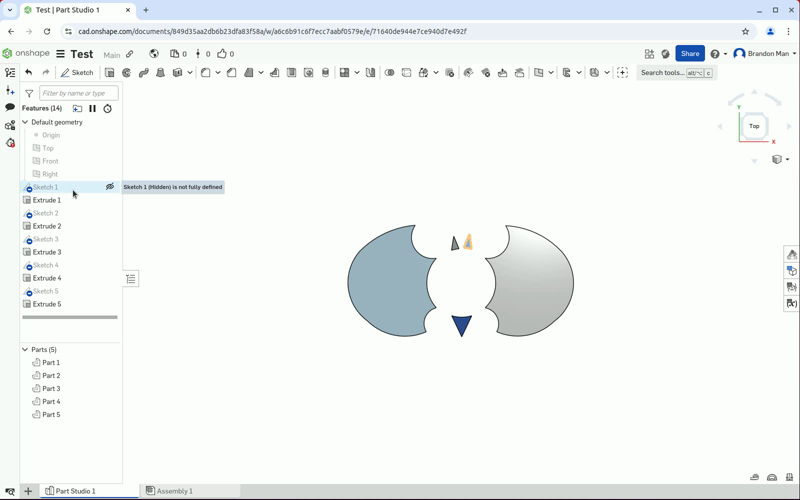
click(73, 189)
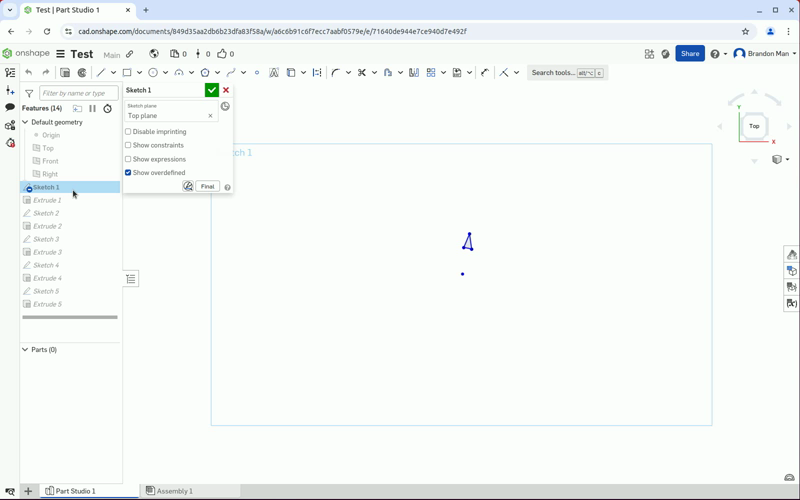
mouse_move(229, 92)
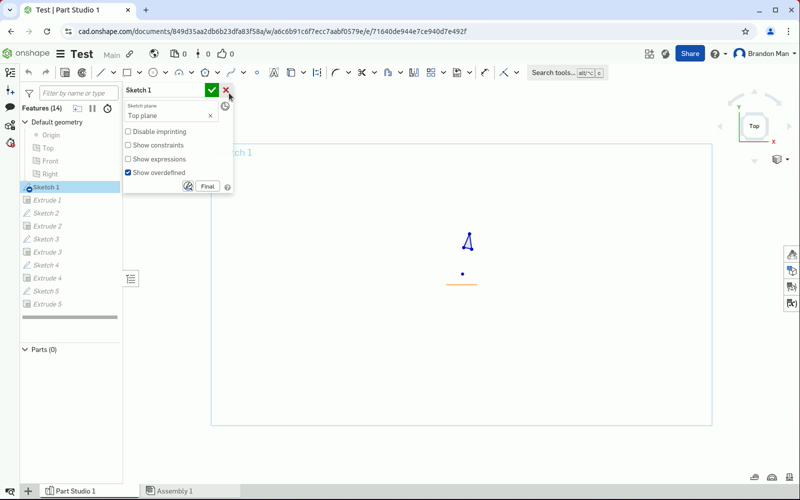
click(229, 92)
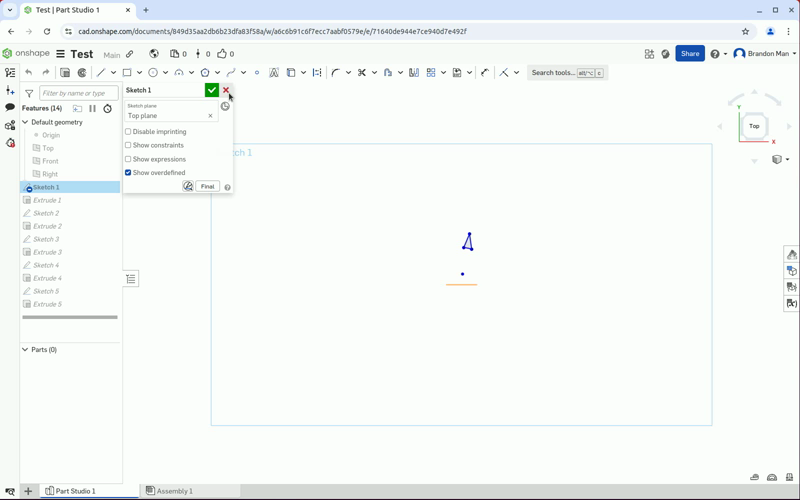
key(shift+s)
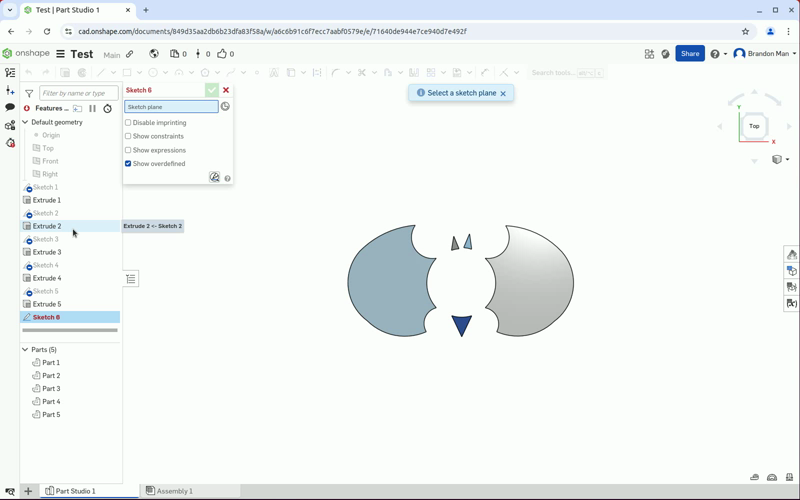
scroll(3)
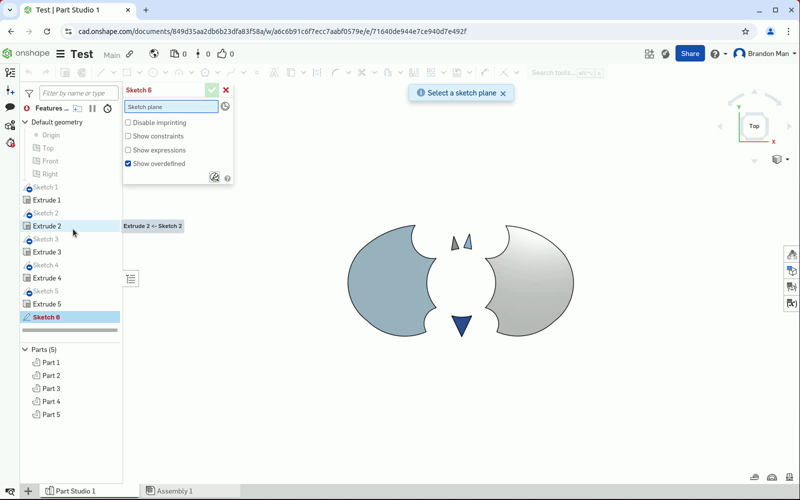
mouse_move(73, 150)
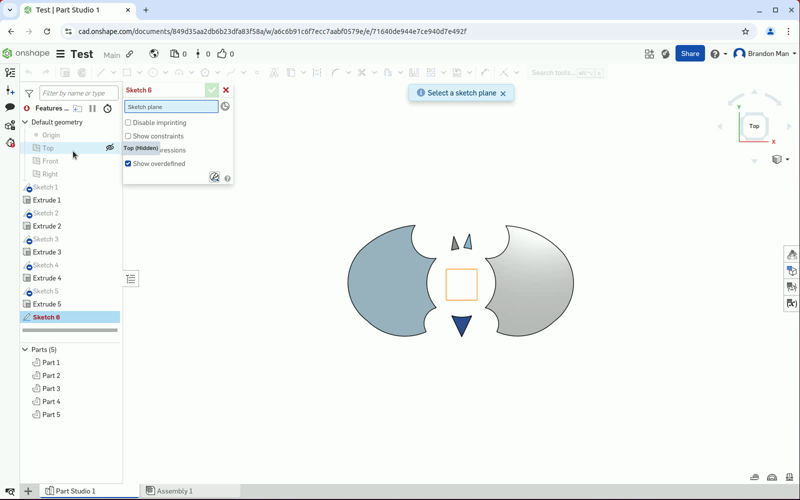
click(73, 150)
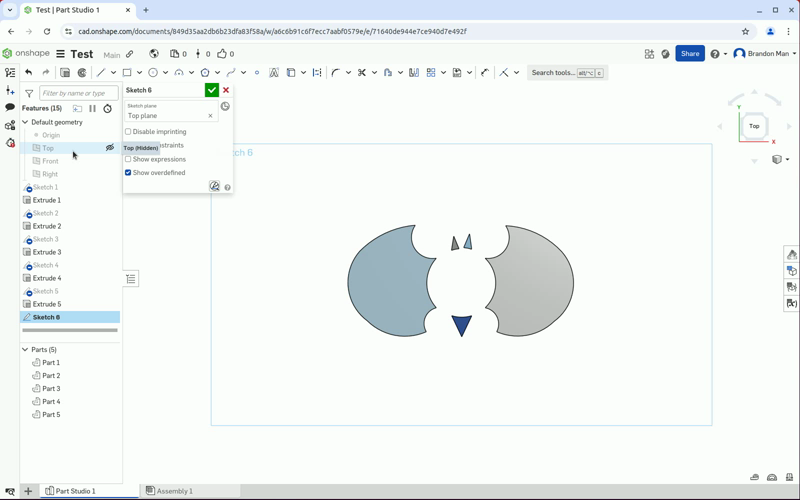
mouse_move(73, 352)
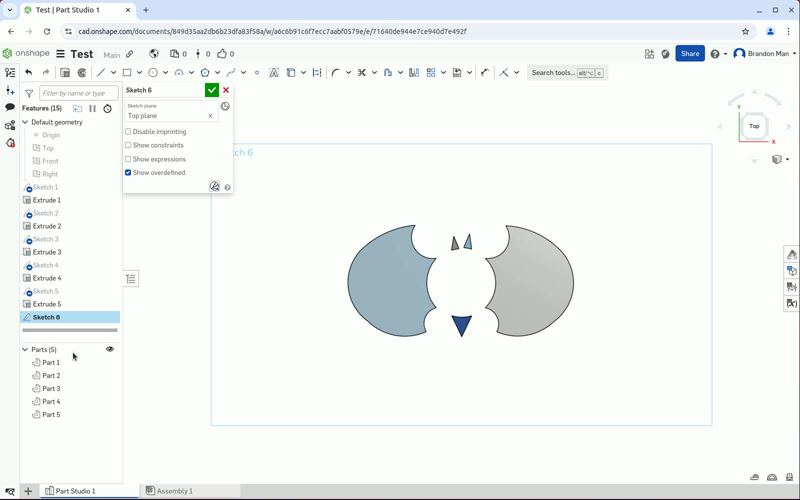
key(y)
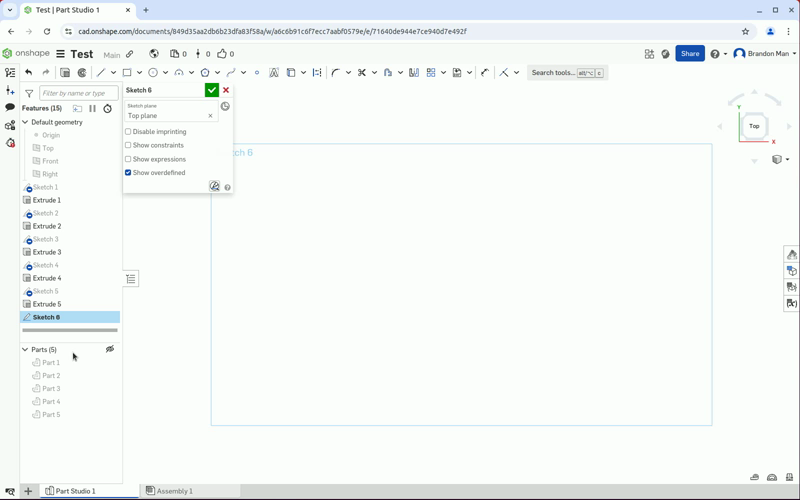
key(a)
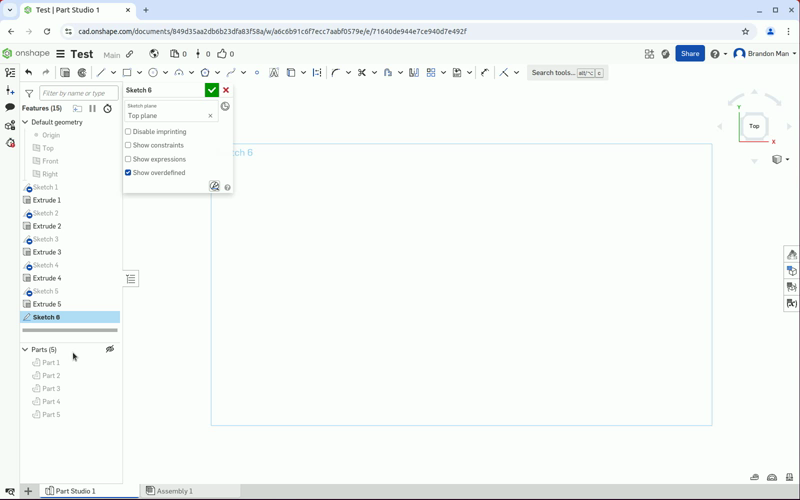
key_down(shift)
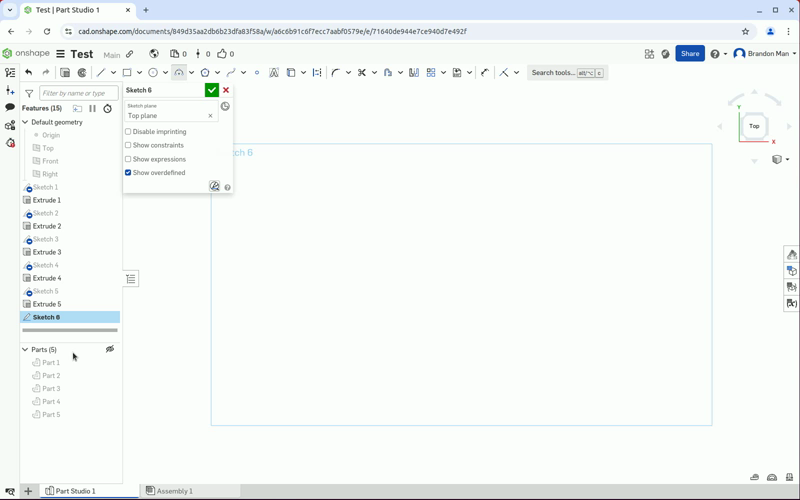
mouse_move(425, 282)
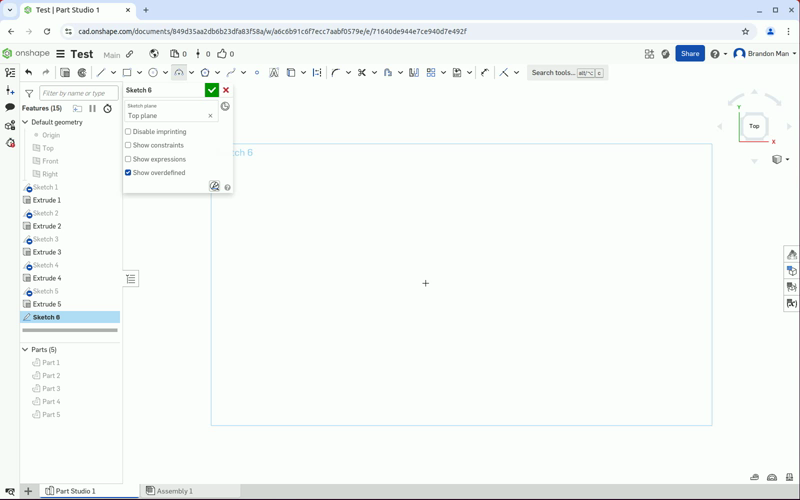
click(425, 282)
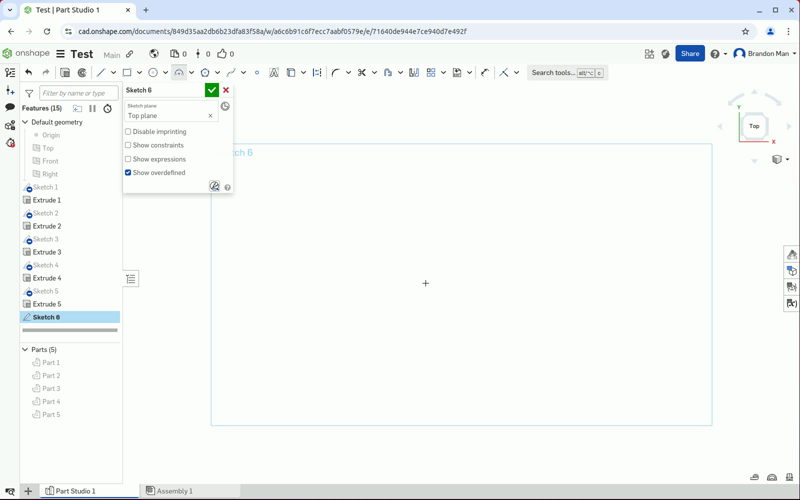
key_up(shift)
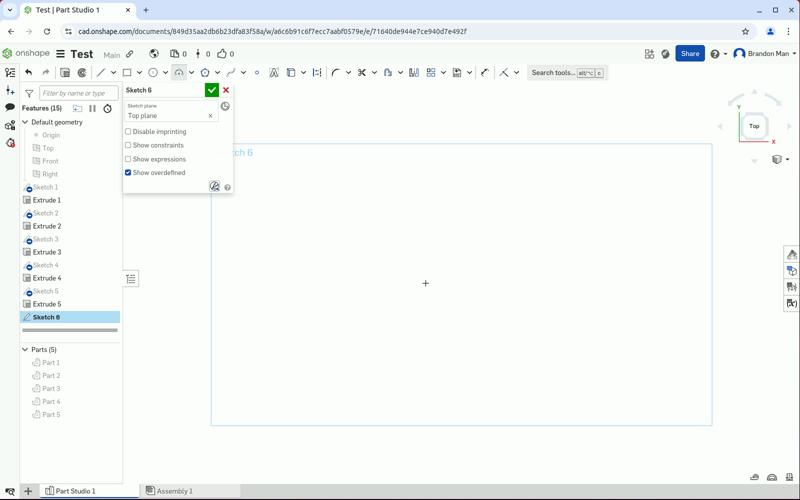
key_down(shift)
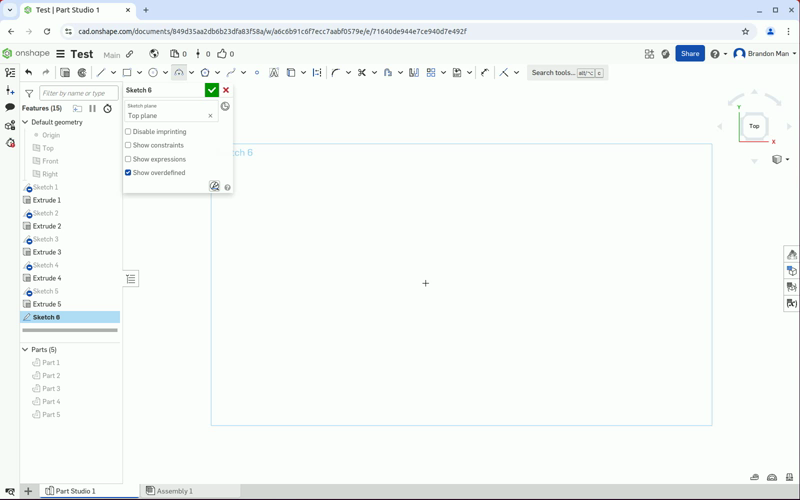
mouse_move(495, 282)
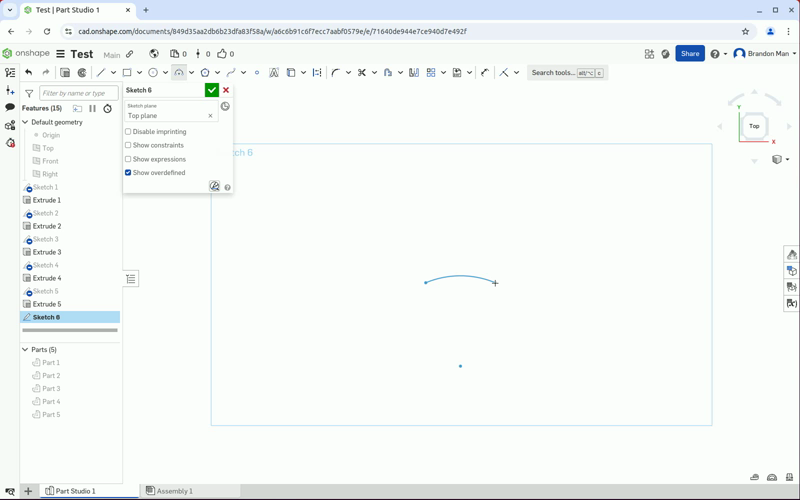
click(495, 282)
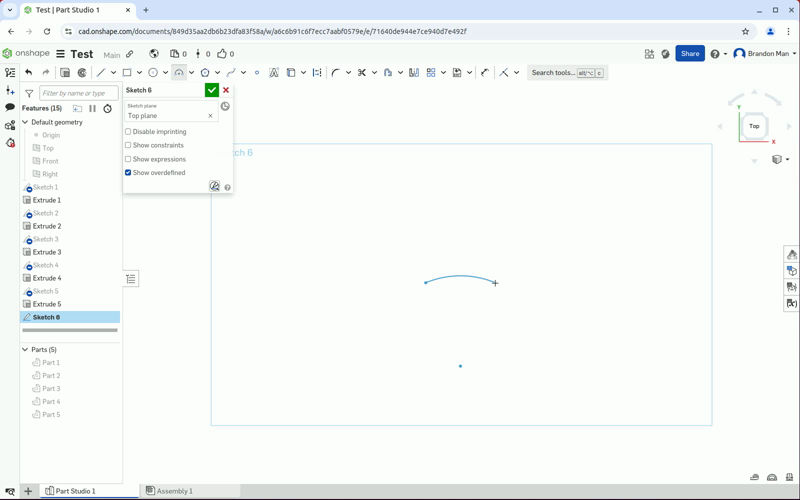
mouse_move(460, 317)
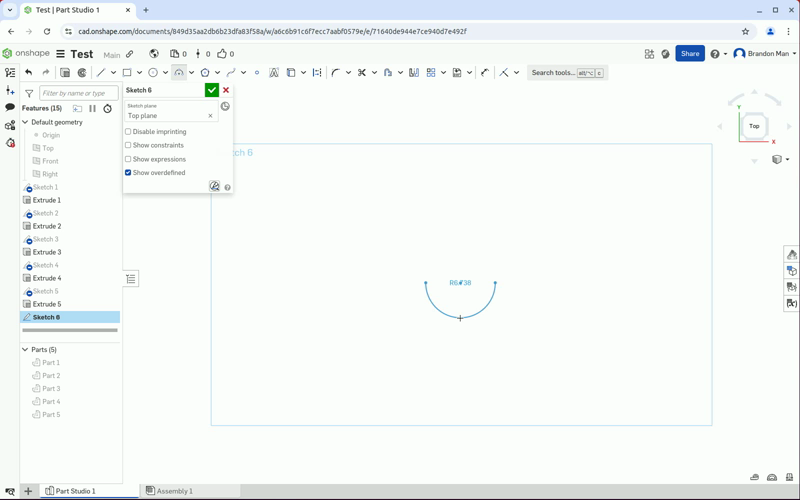
click(460, 317)
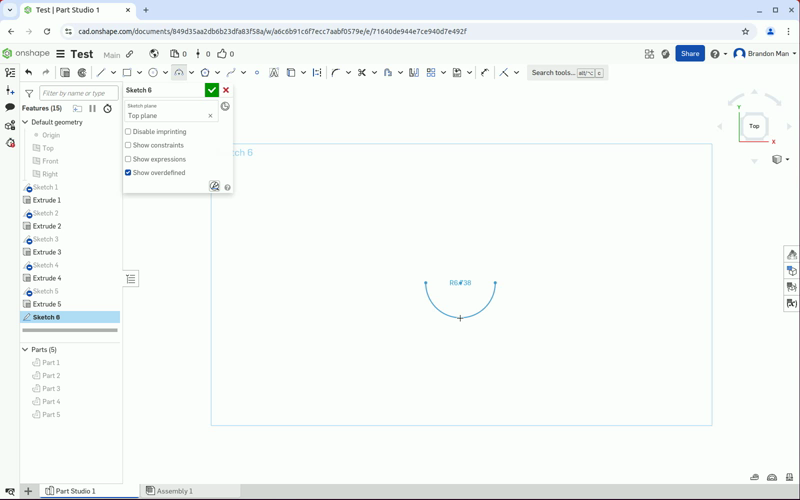
key_up(shift)
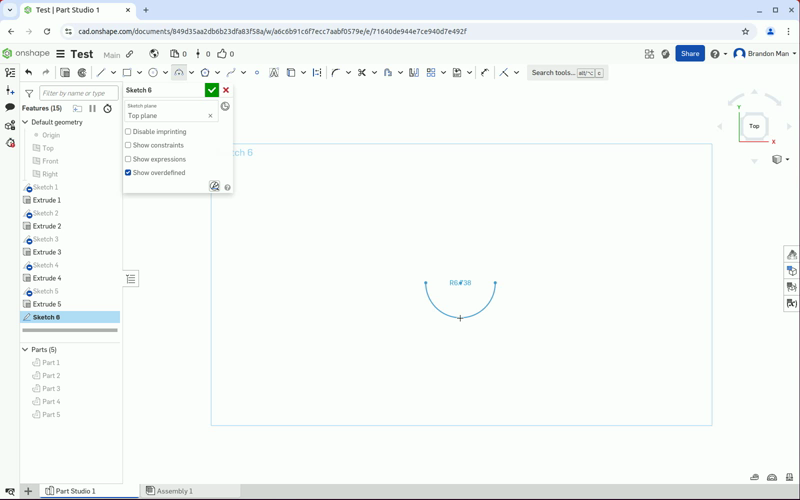
key(esc)
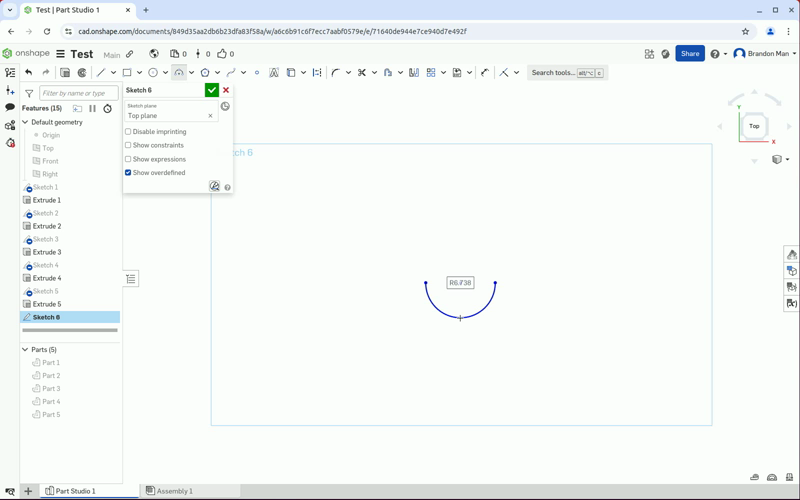
key(l)
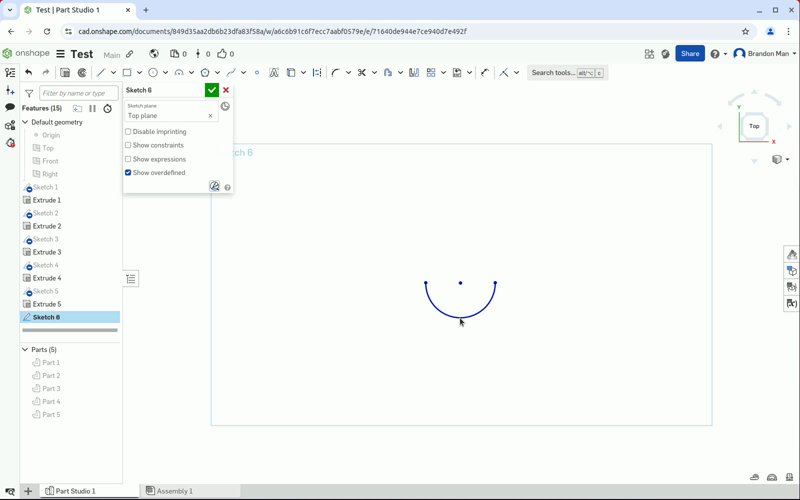
mouse_move(495, 282)
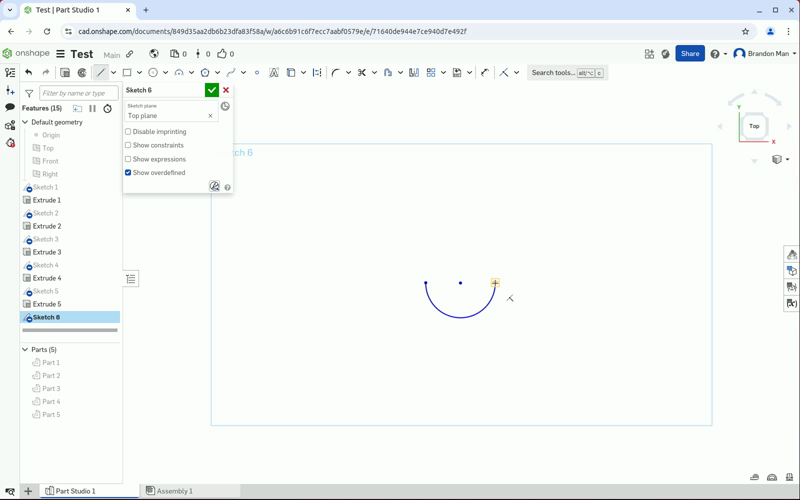
click(495, 282)
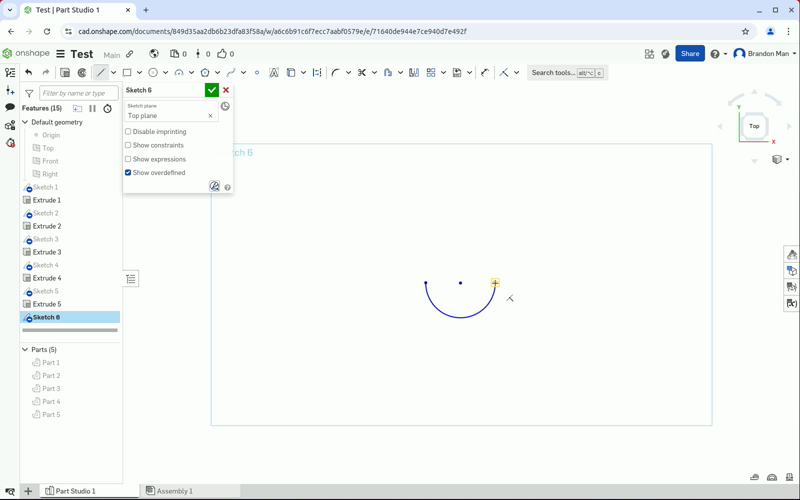
key_down(shift)
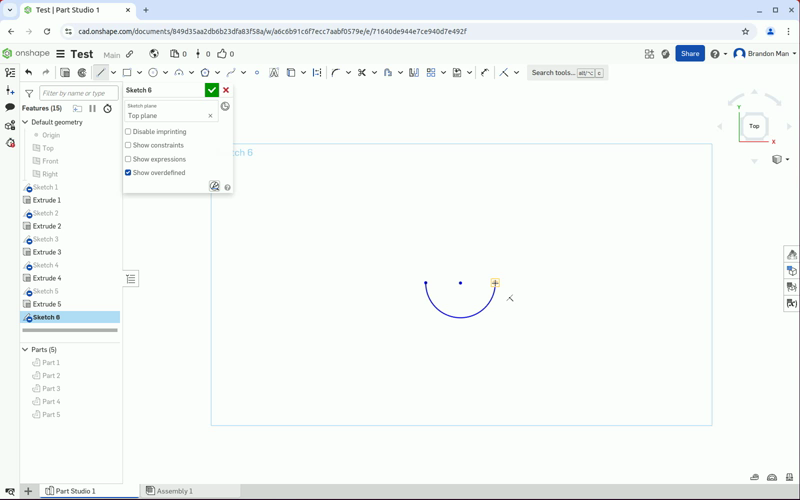
mouse_move(525, 282)
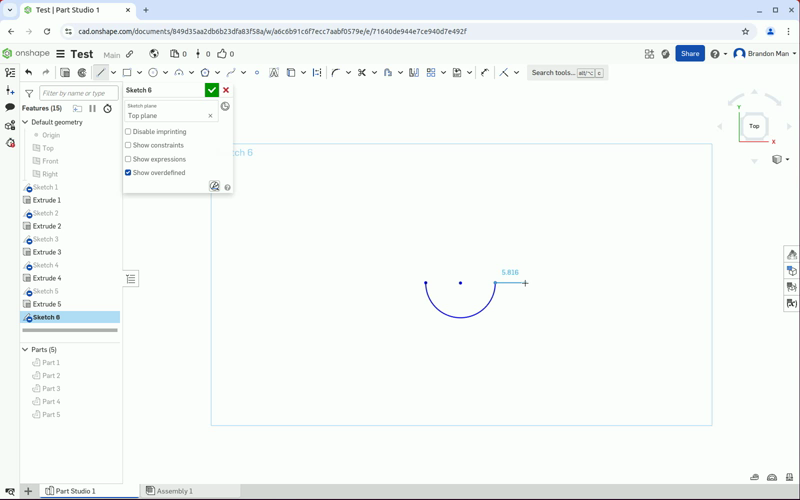
mouse_move(488, 282)
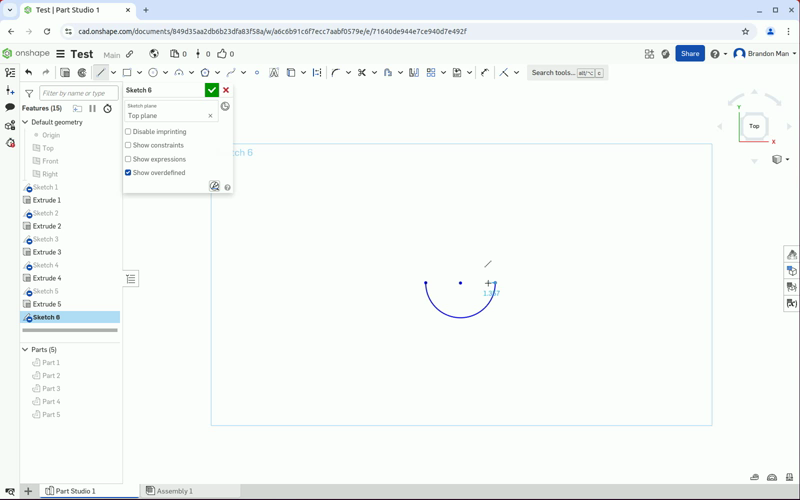
scroll(6)
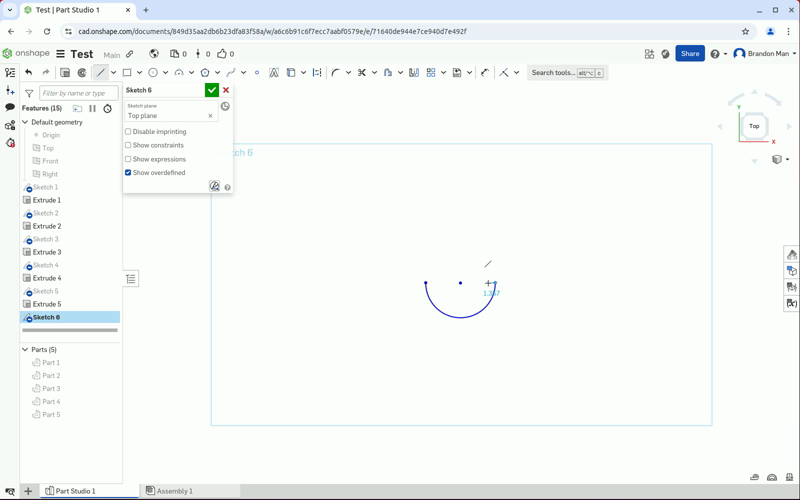
scroll(6)
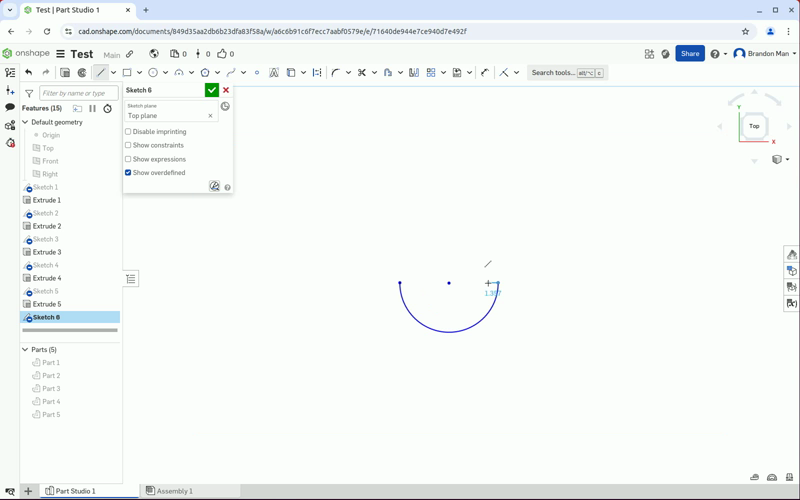
scroll(6)
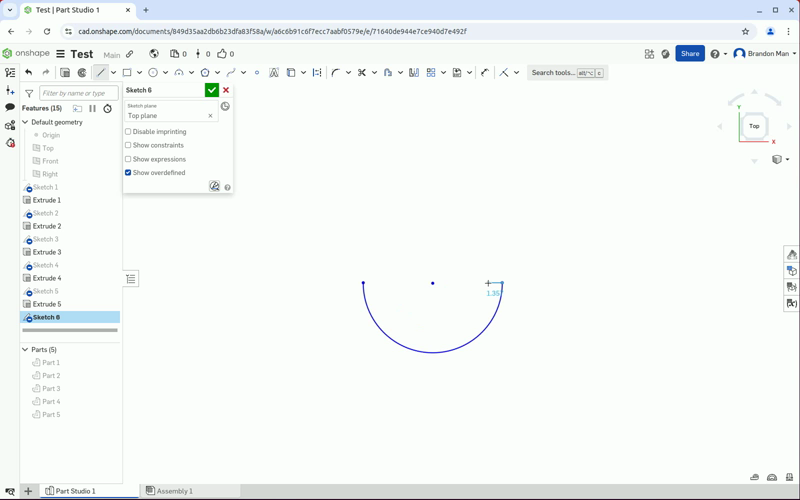
scroll(6)
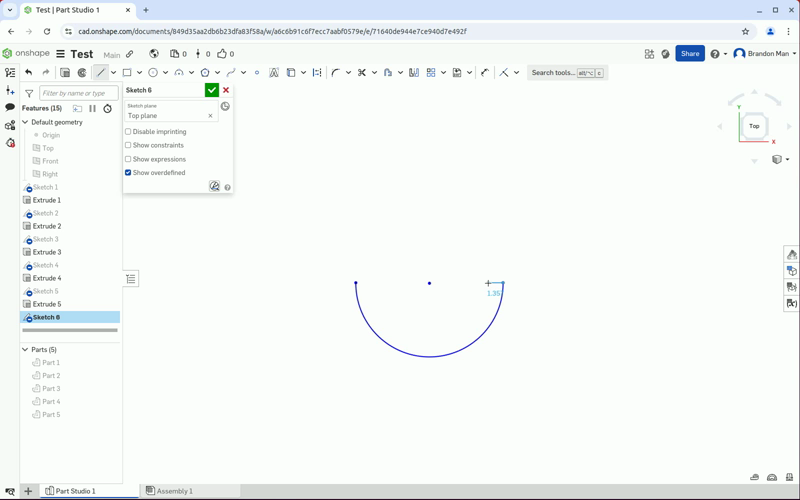
scroll(6)
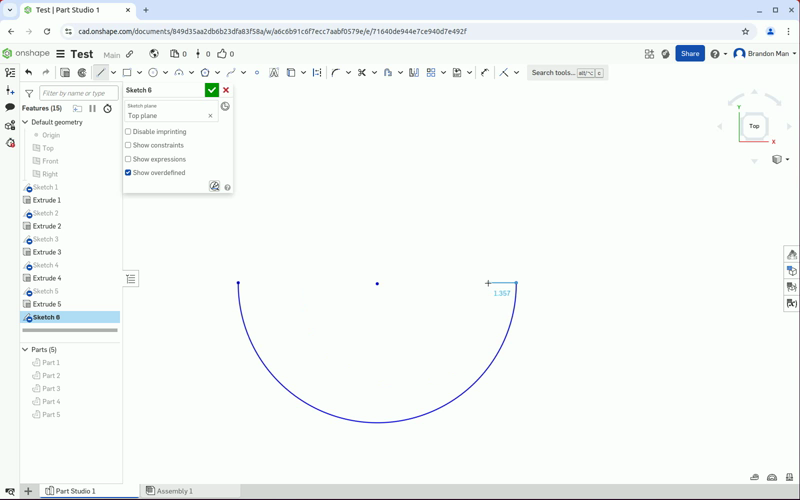
scroll(6)
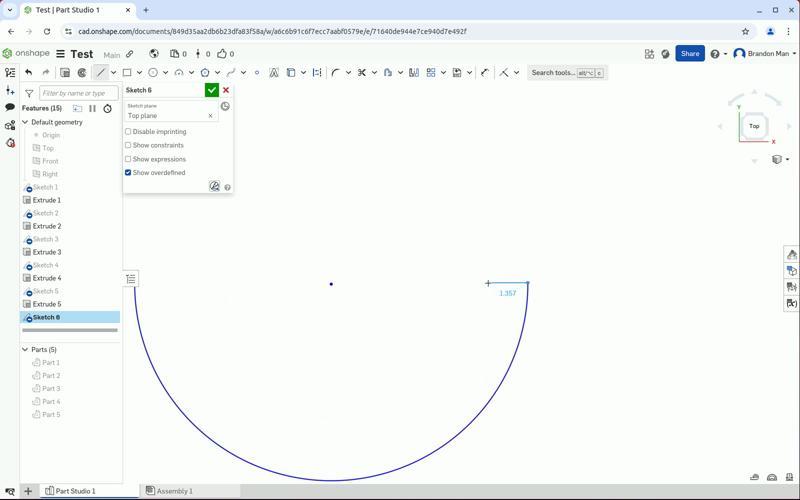
scroll(6)
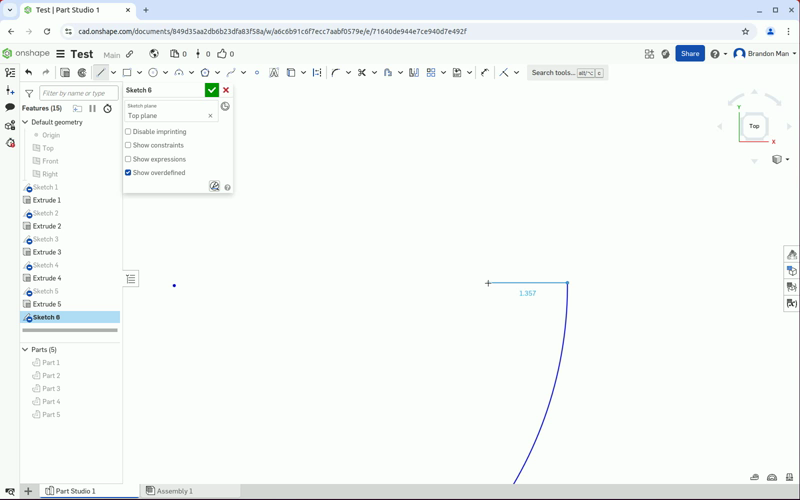
click(488, 282)
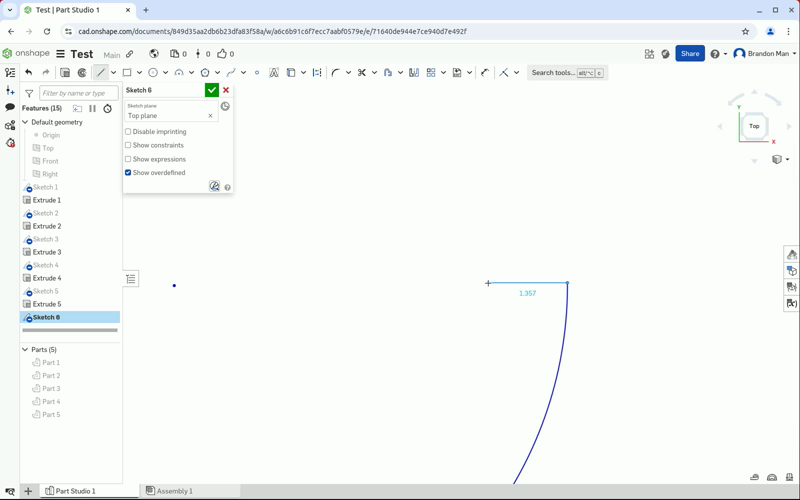
scroll(-6)
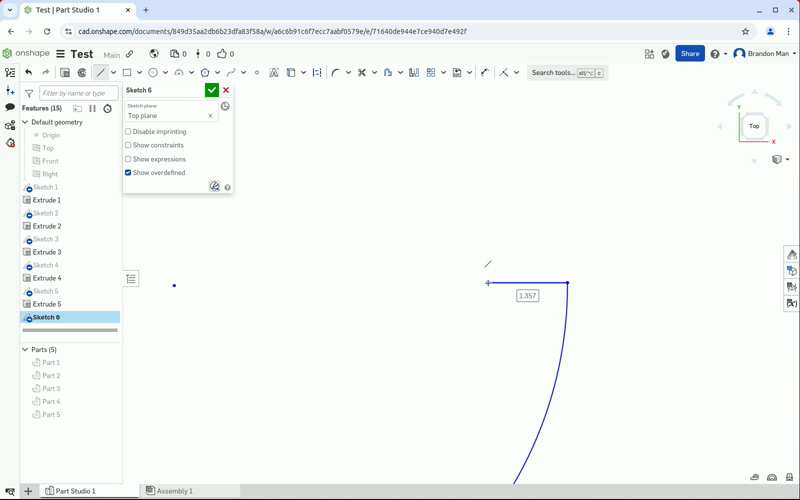
scroll(-6)
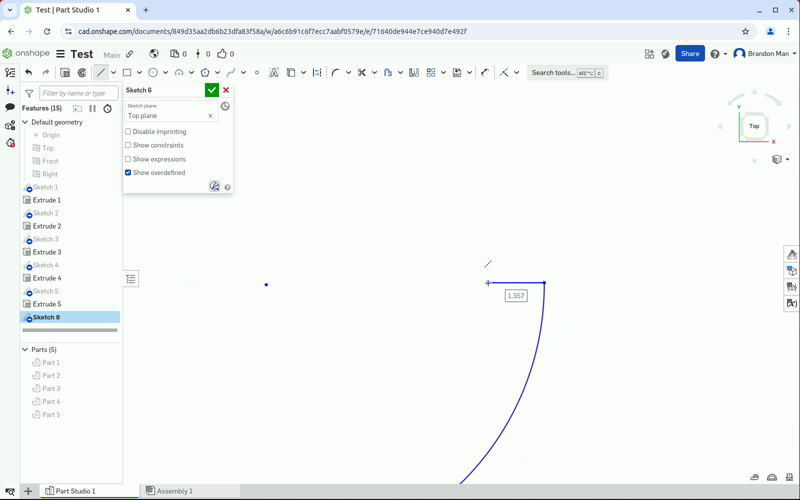
scroll(-6)
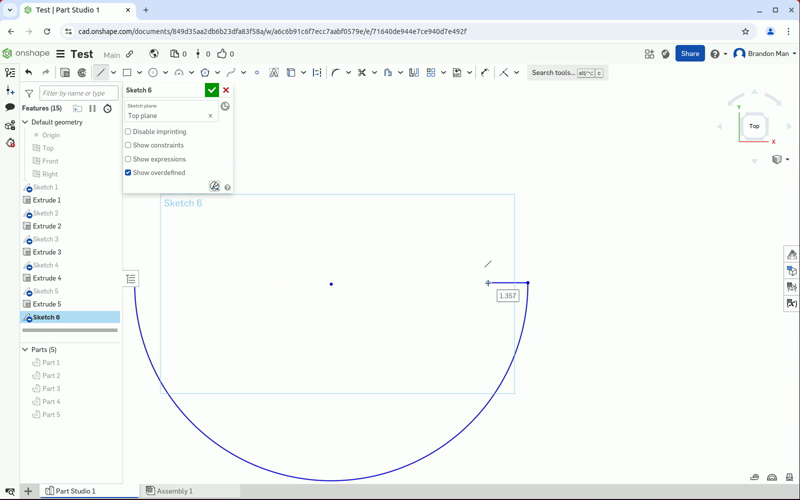
scroll(-6)
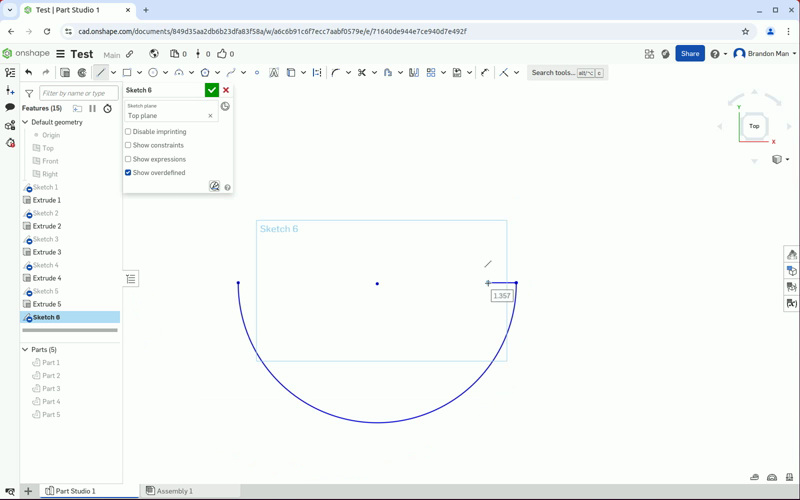
scroll(-6)
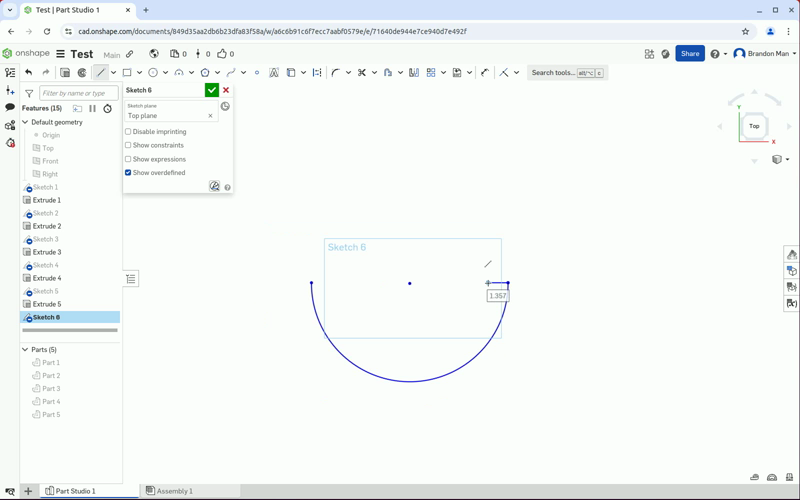
scroll(-6)
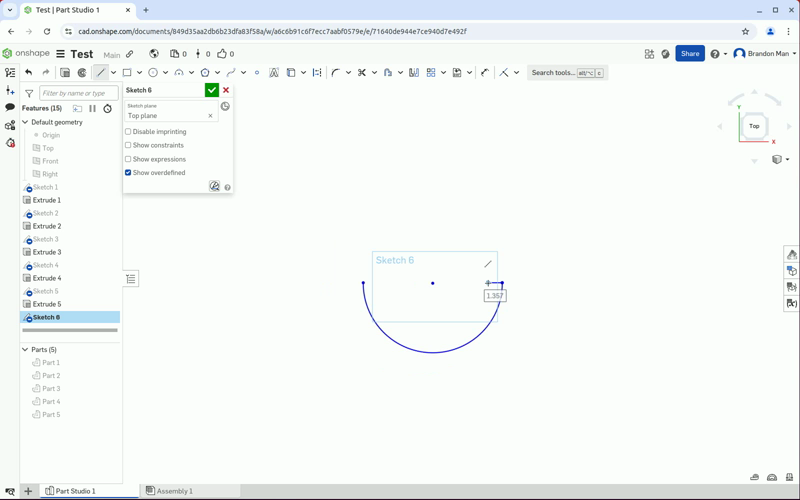
scroll(-6)
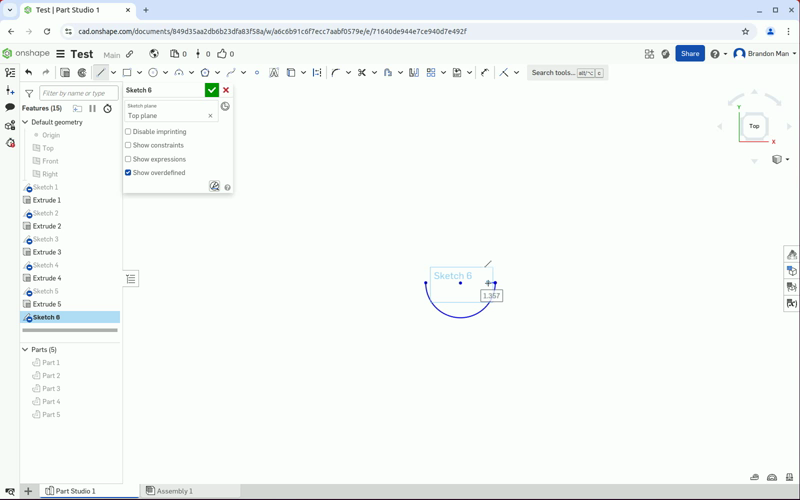
key_up(shift)
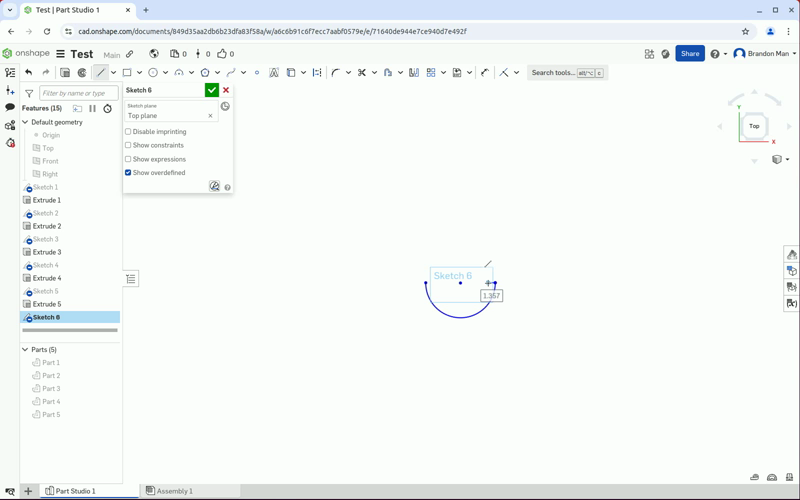
key(esc)
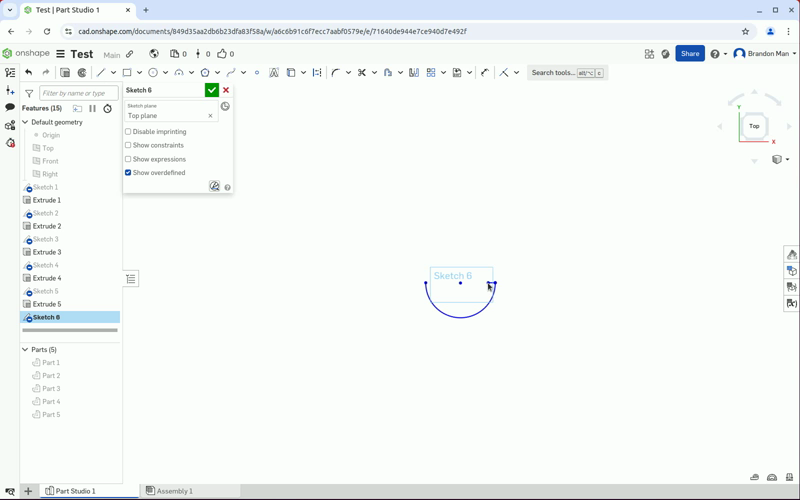
key(a)
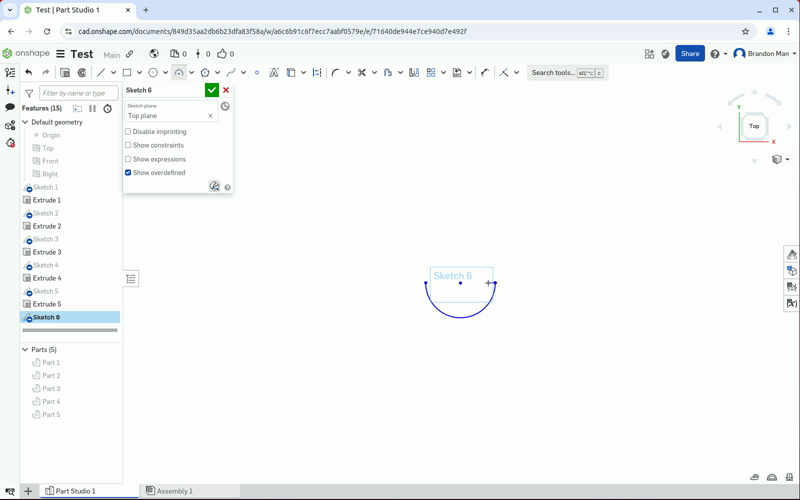
mouse_move(488, 282)
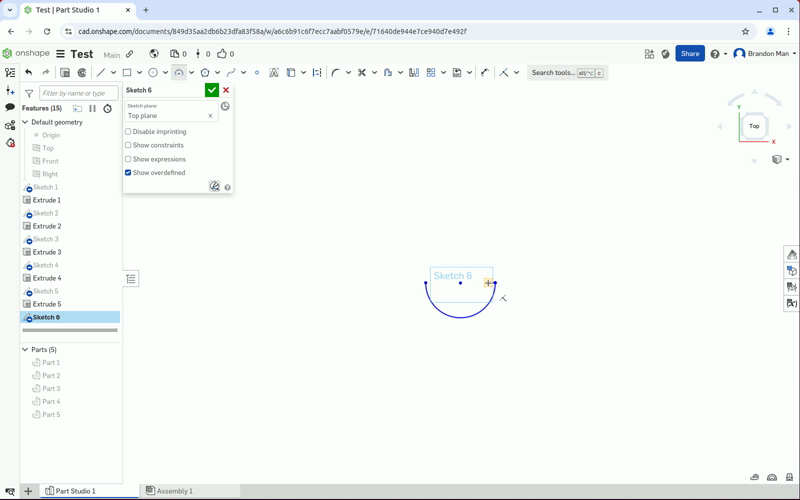
click(488, 282)
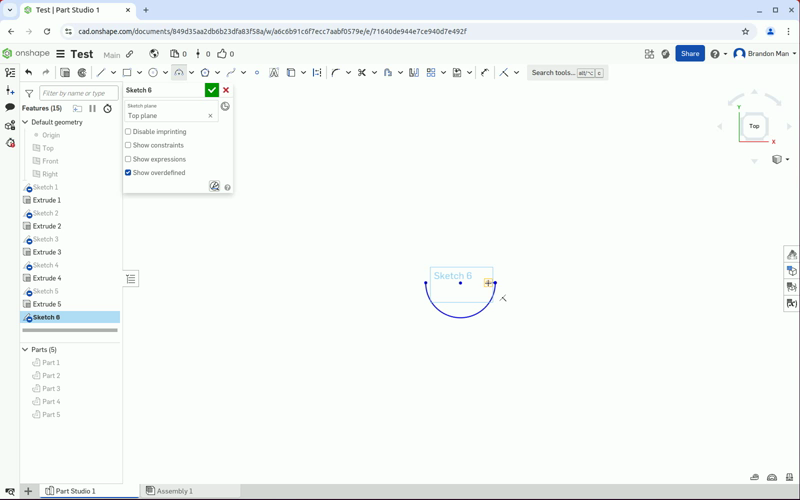
key_down(shift)
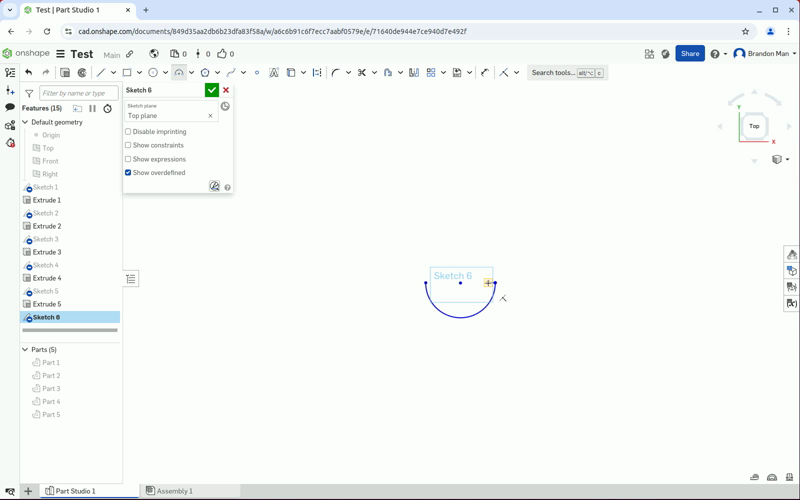
mouse_move(432, 282)
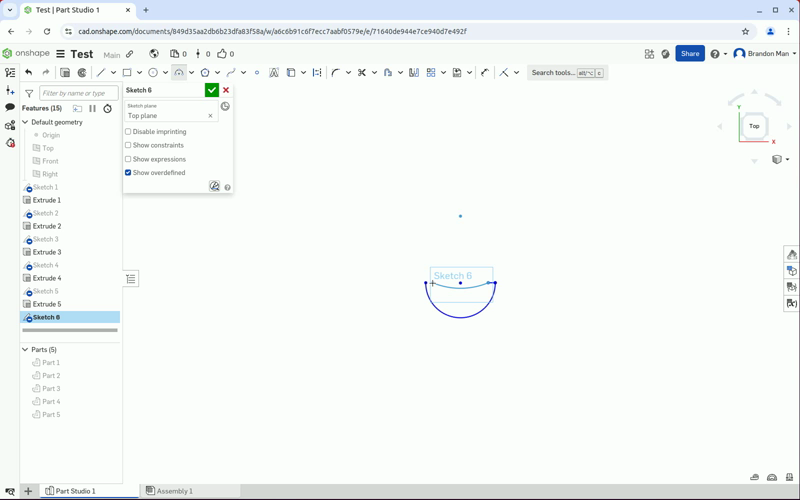
click(432, 282)
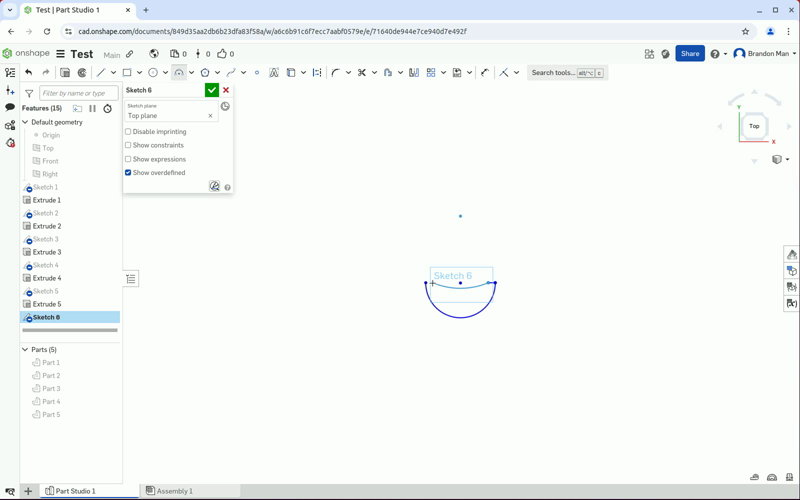
mouse_move(460, 310)
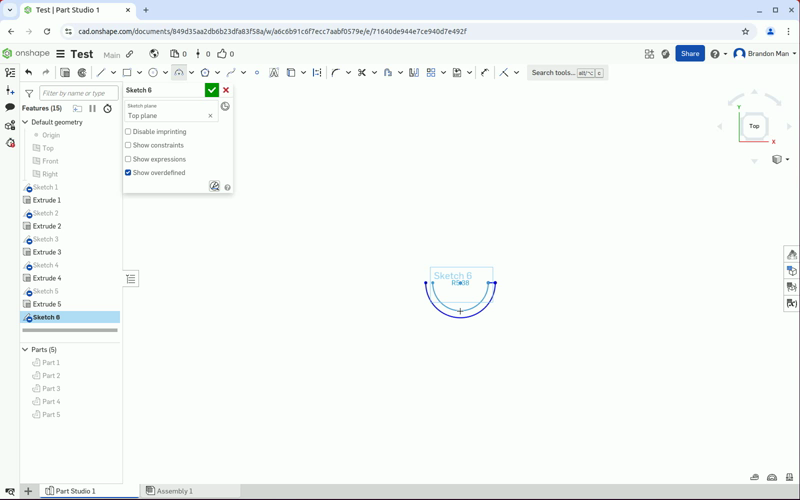
click(460, 310)
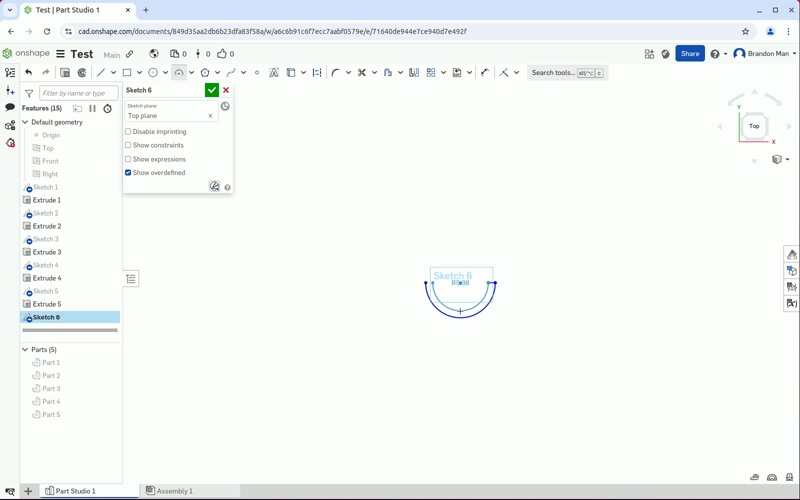
key_up(shift)
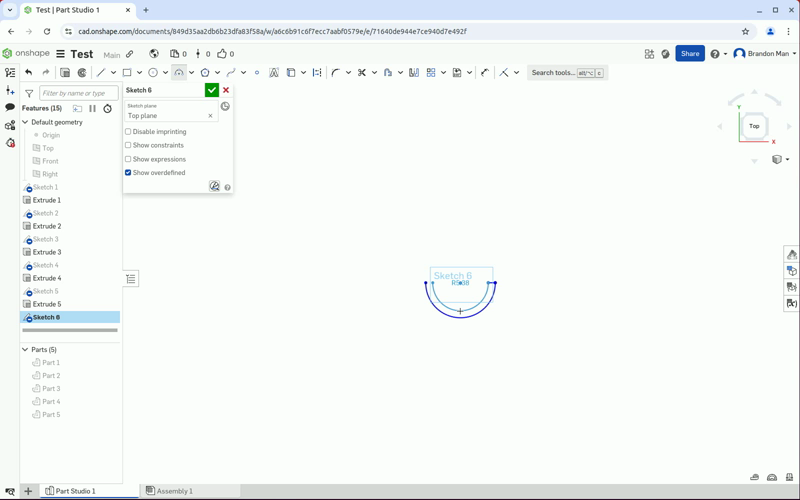
key(esc)
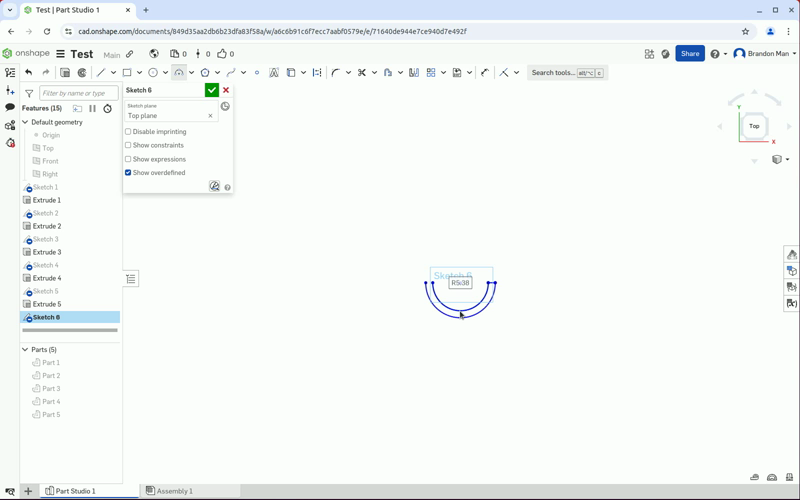
key(l)
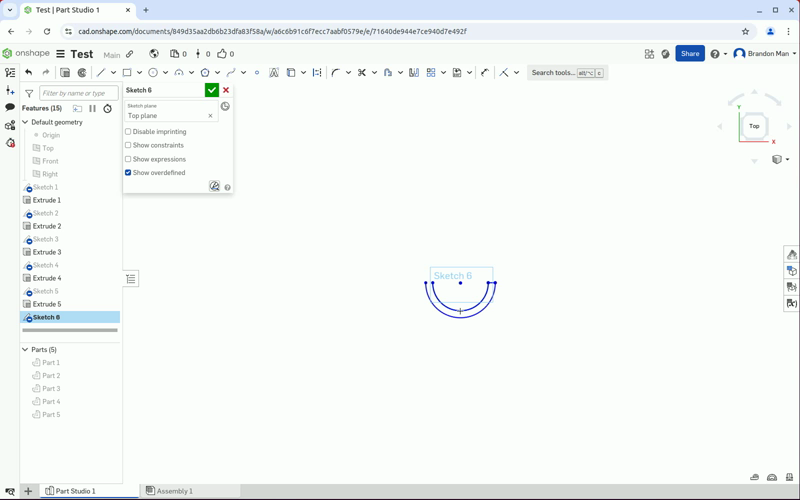
mouse_move(432, 282)
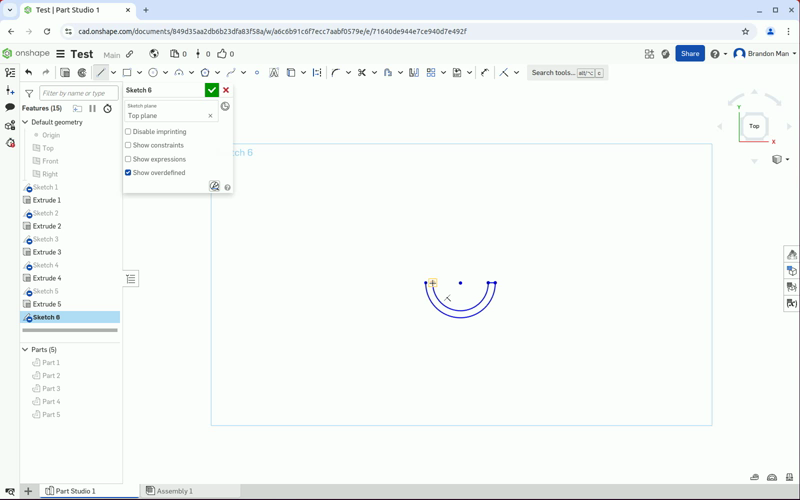
click(432, 282)
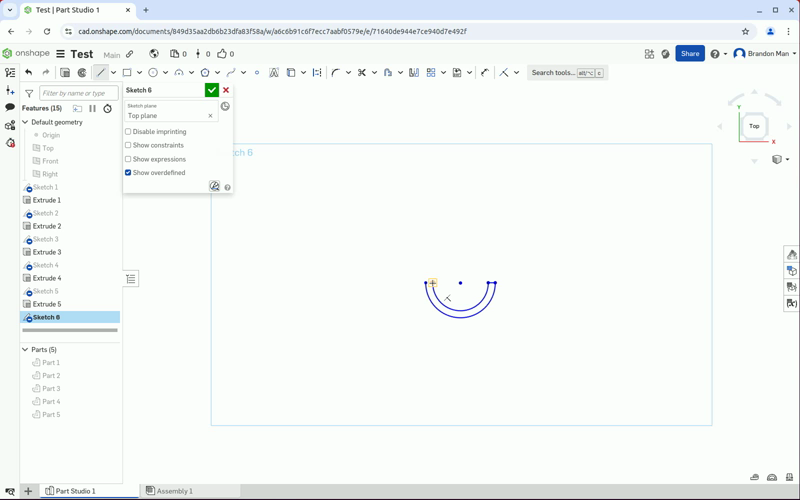
mouse_move(462, 282)
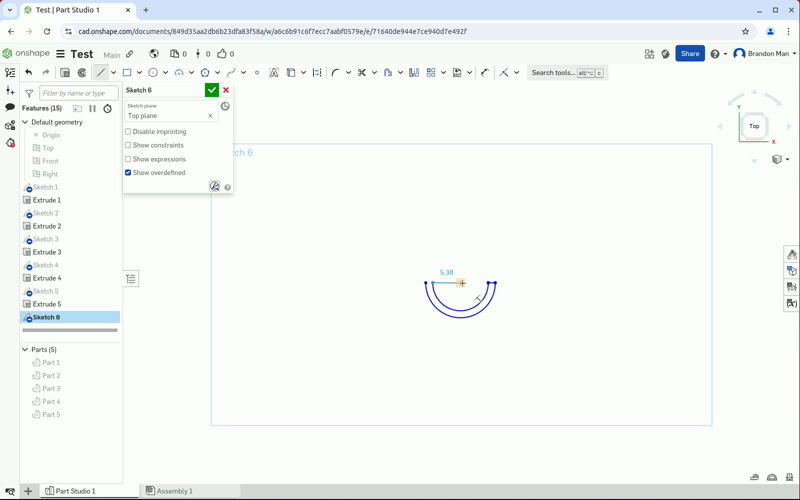
key_down(shift)
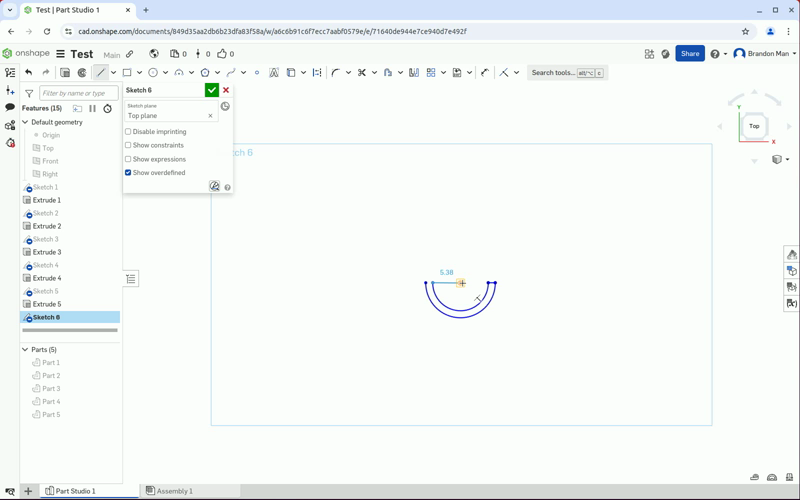
mouse_move(425, 282)
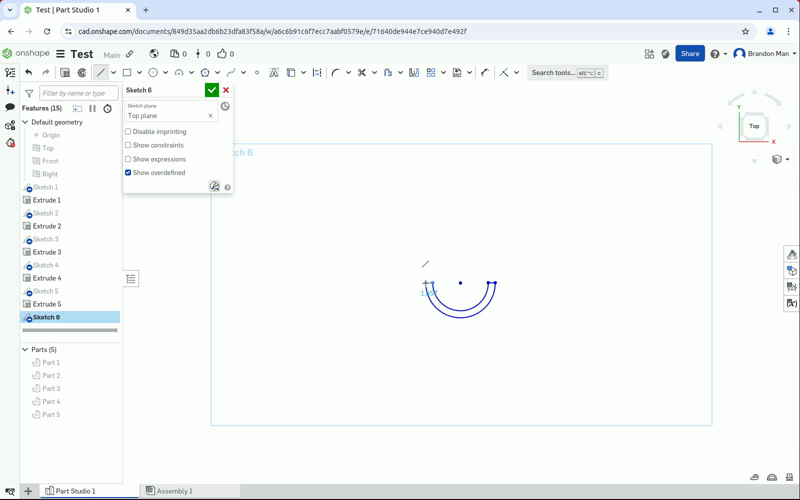
scroll(6)
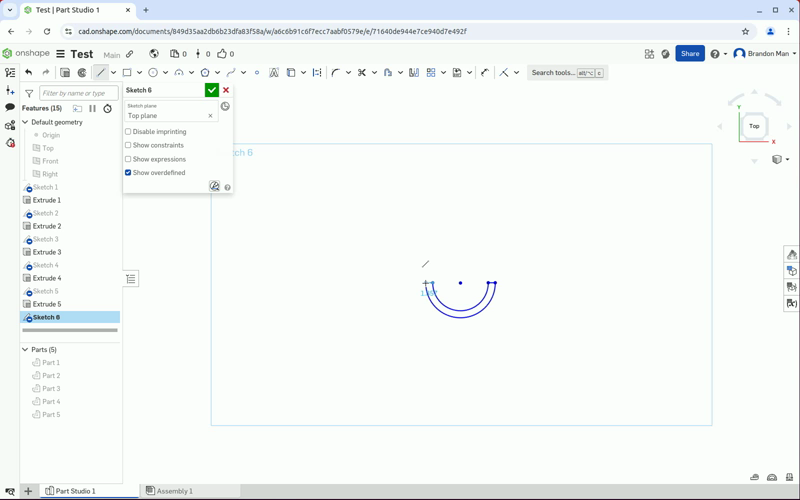
scroll(6)
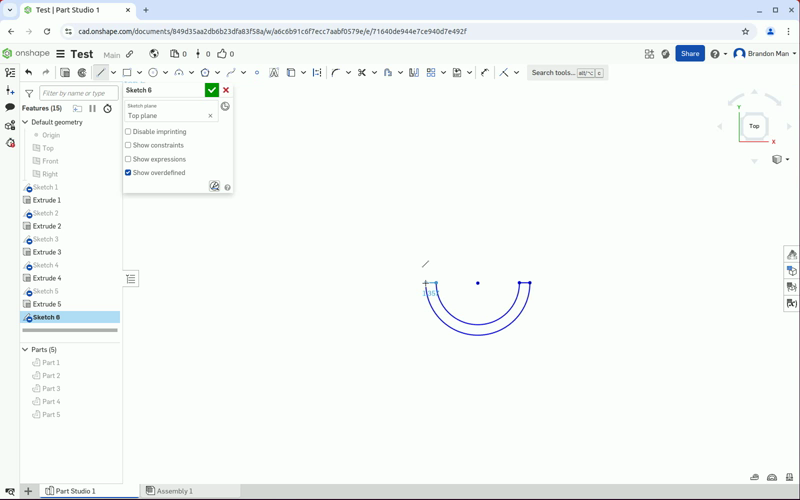
scroll(6)
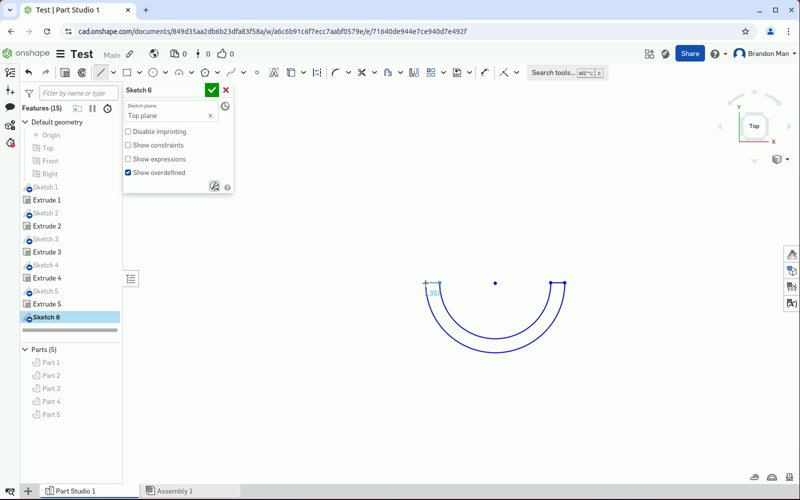
scroll(6)
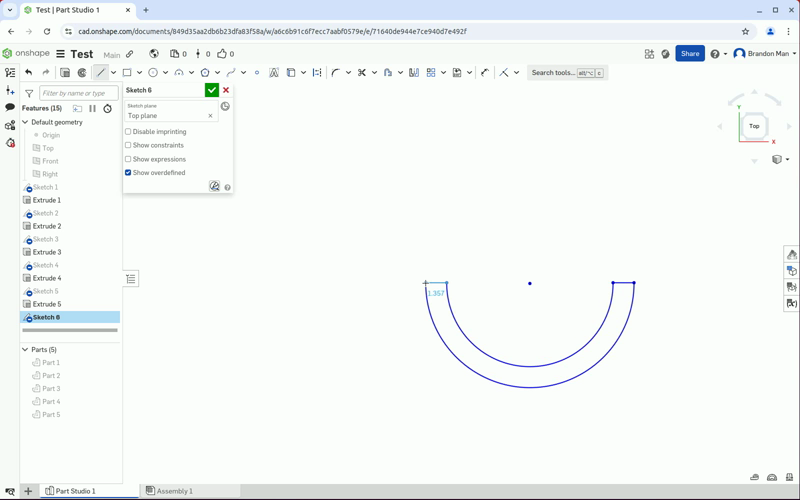
scroll(6)
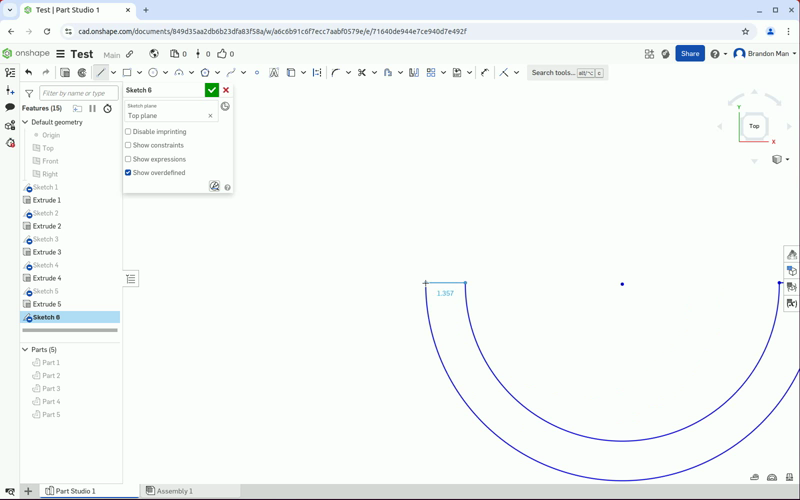
scroll(6)
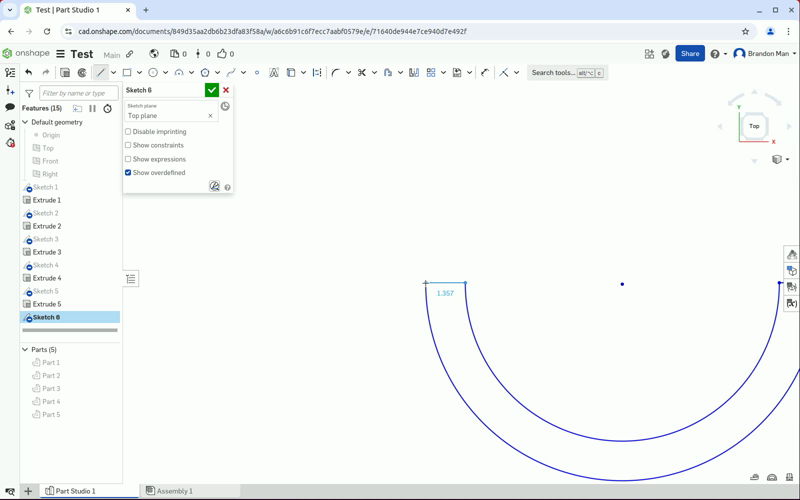
scroll(6)
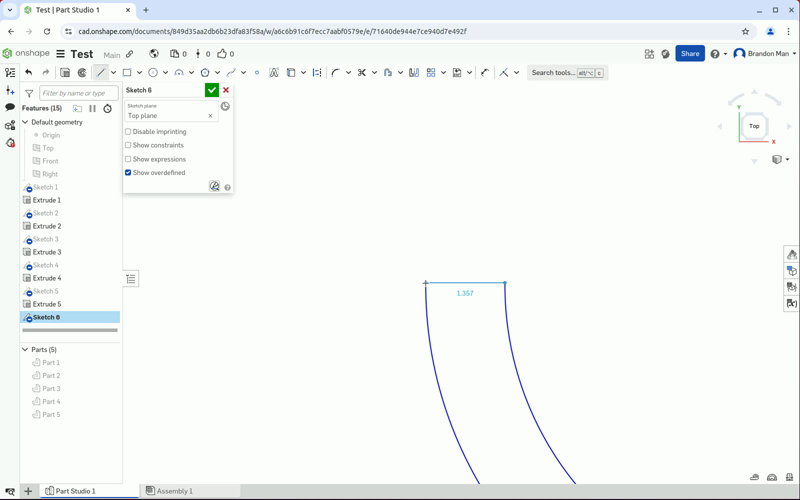
key_up(shift)
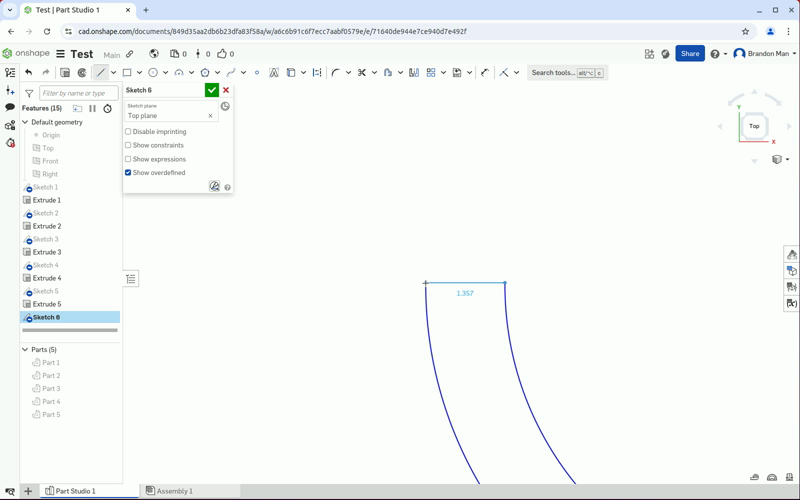
click(425, 282)
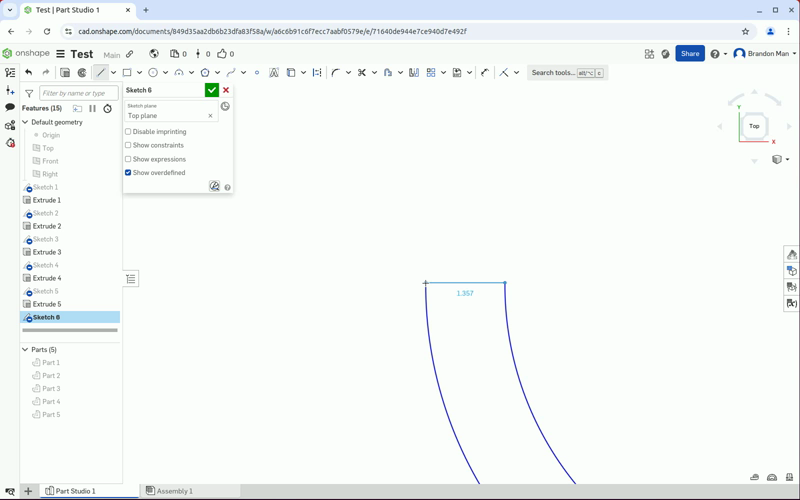
scroll(-6)
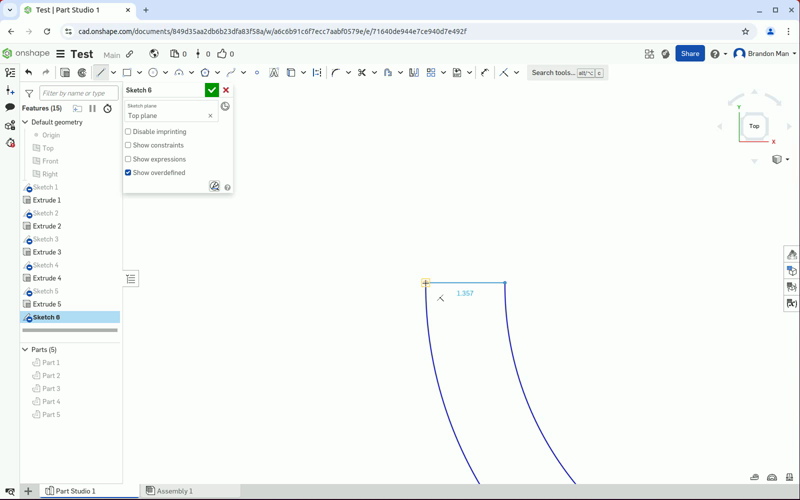
scroll(-6)
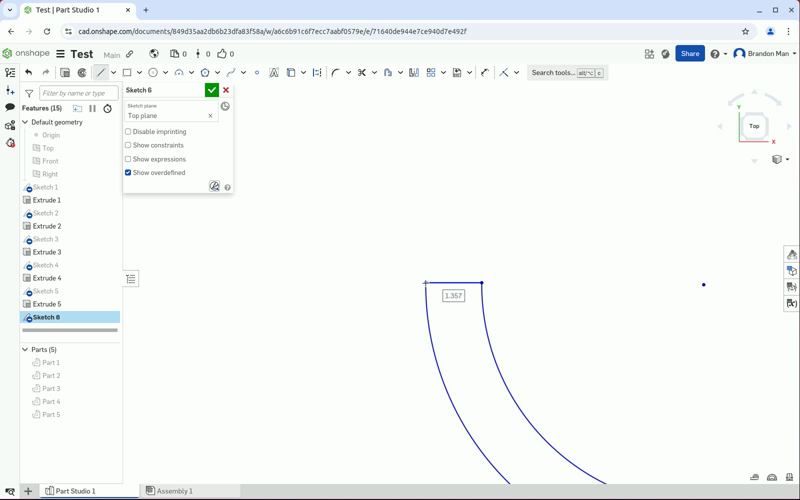
scroll(-6)
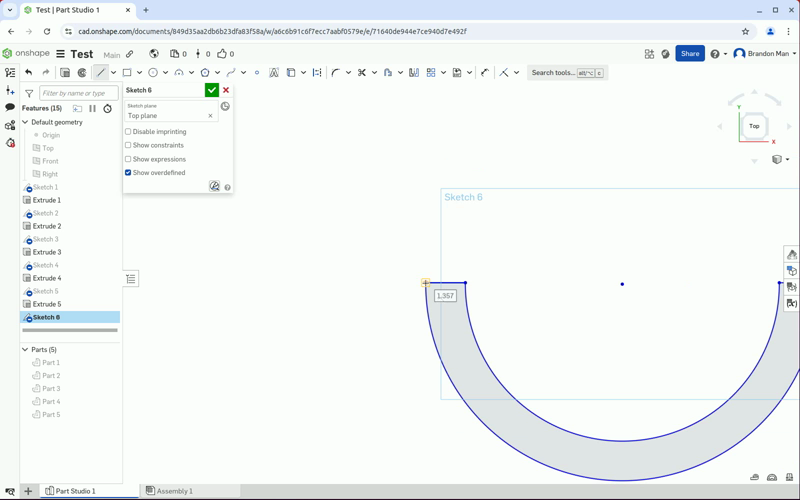
scroll(-6)
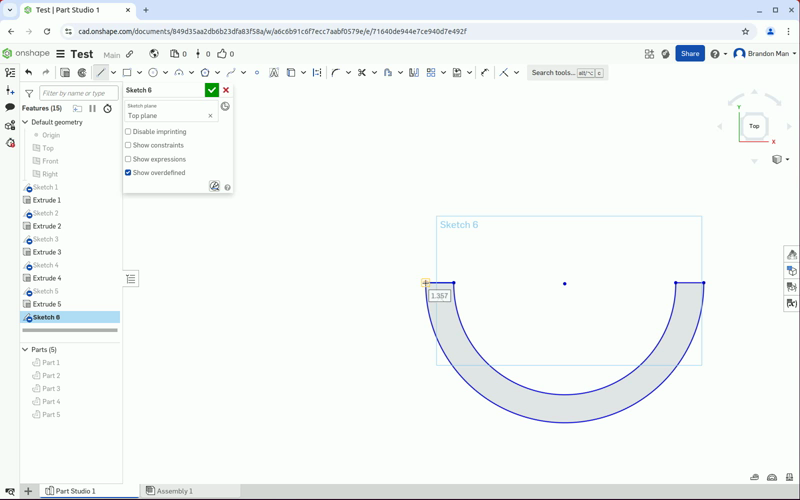
scroll(-6)
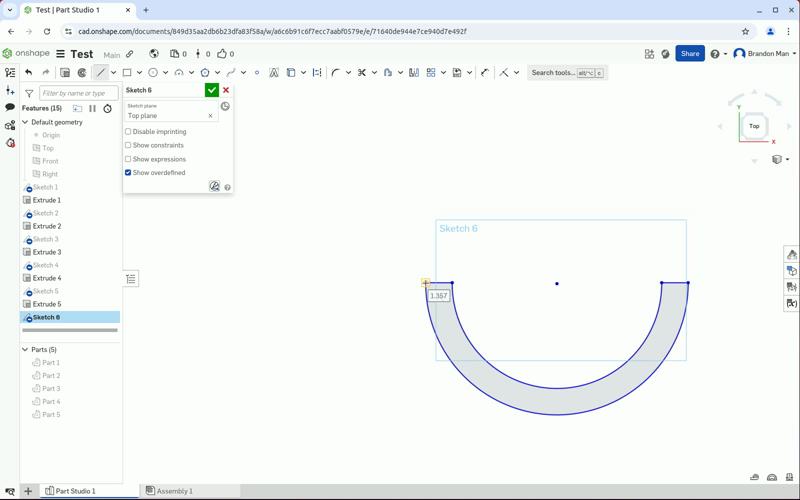
scroll(-6)
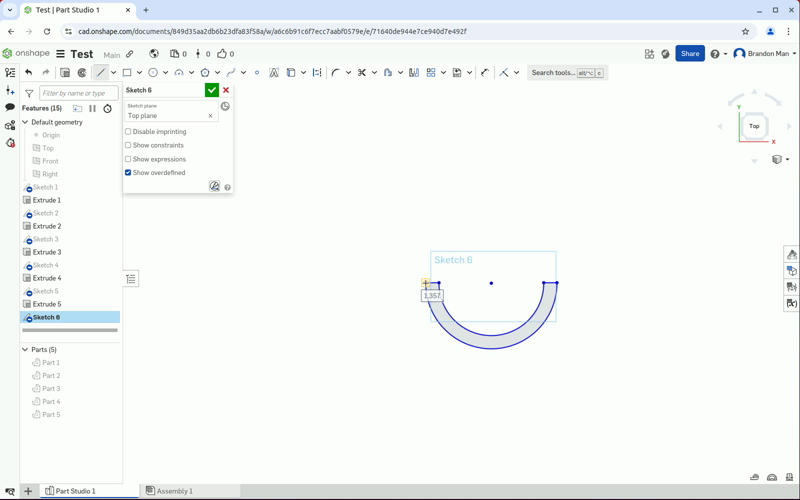
scroll(-6)
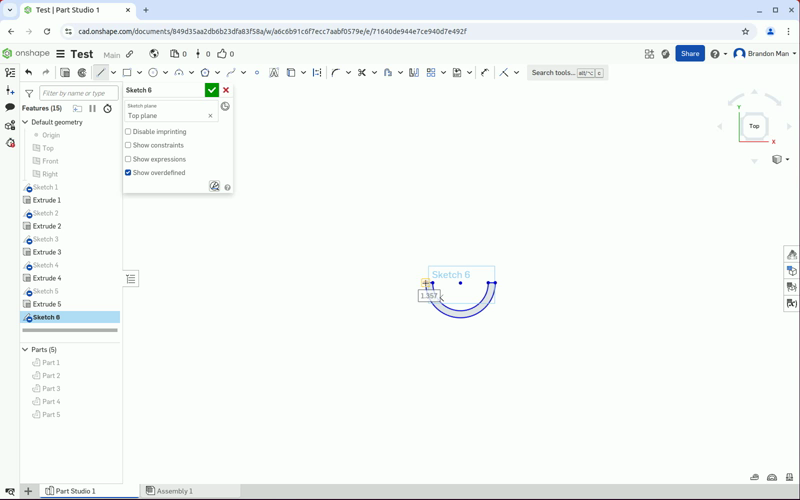
key(esc)
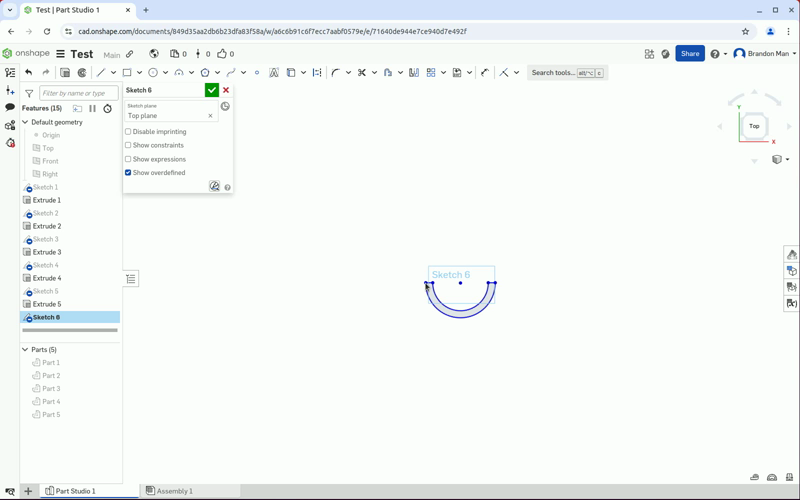
mouse_move(463, 288)
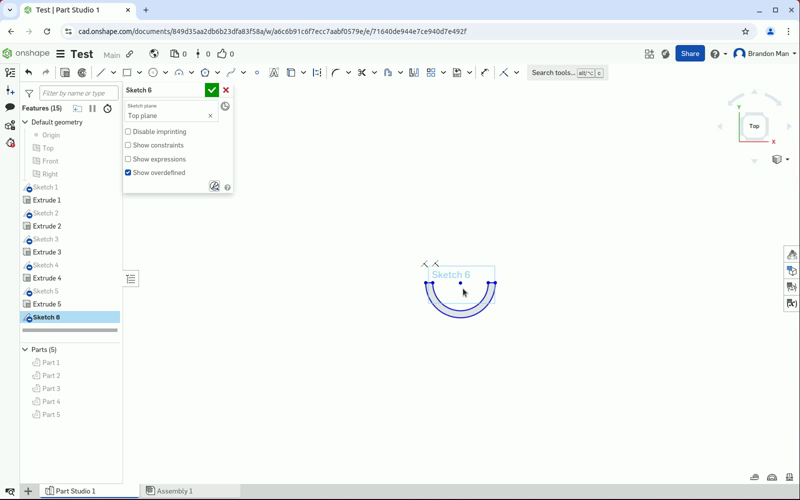
scroll(6)
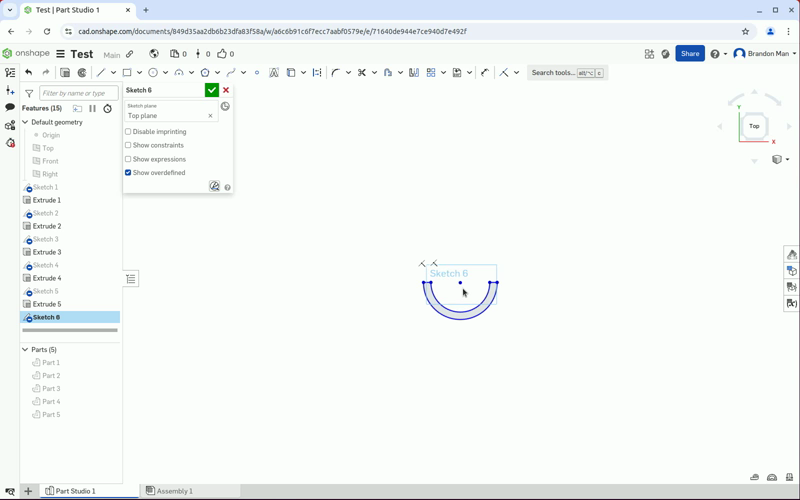
scroll(6)
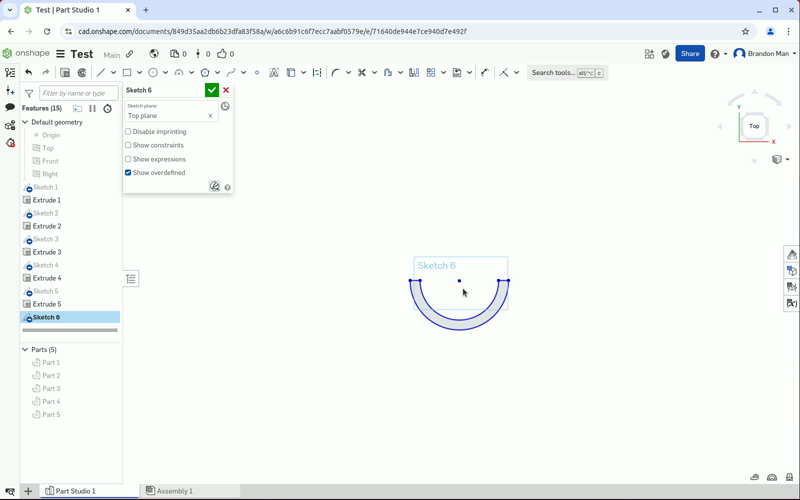
scroll(6)
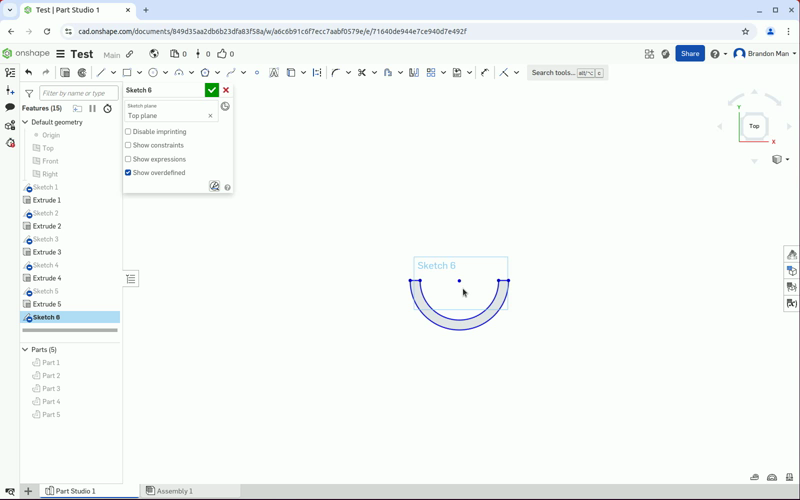
scroll(6)
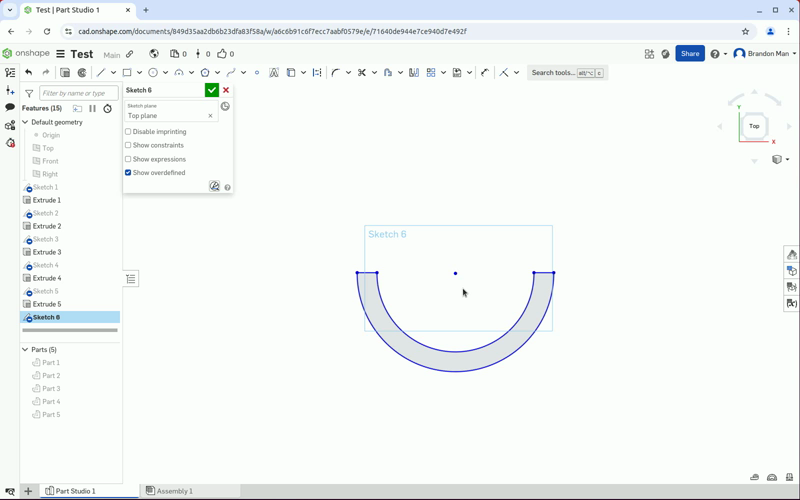
scroll(6)
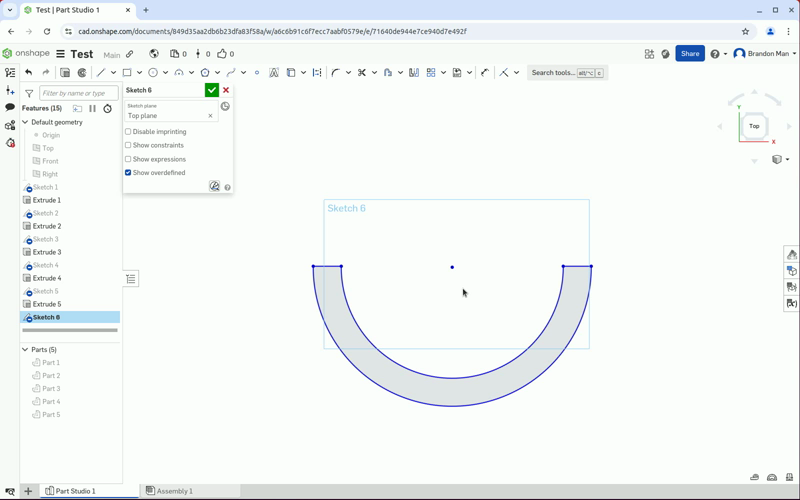
scroll(6)
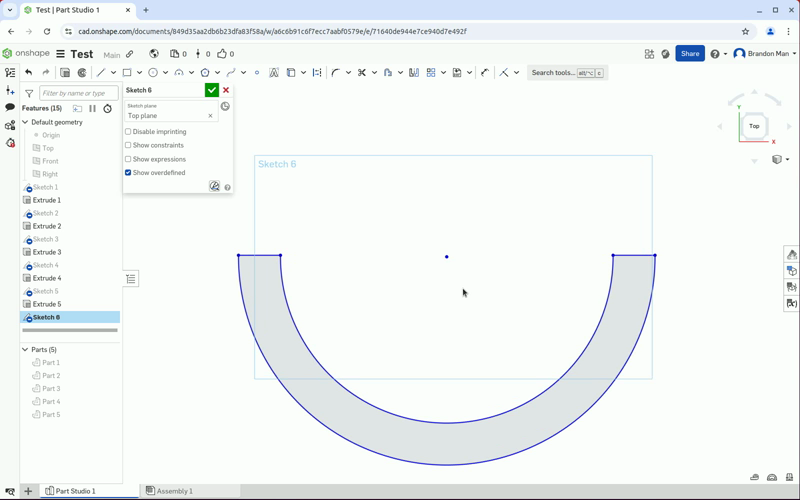
scroll(6)
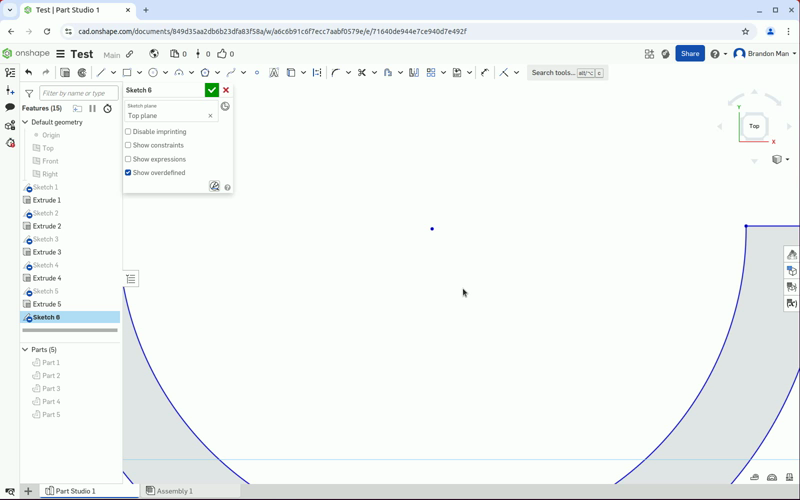
click(463, 288)
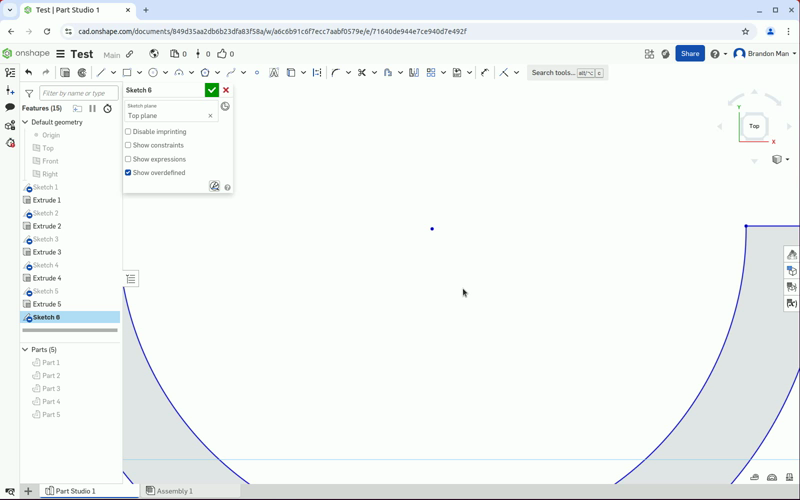
scroll(-6)
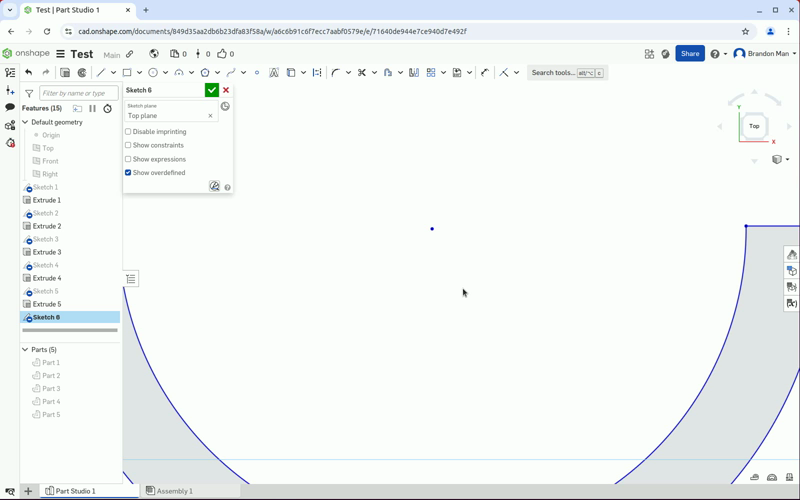
scroll(-6)
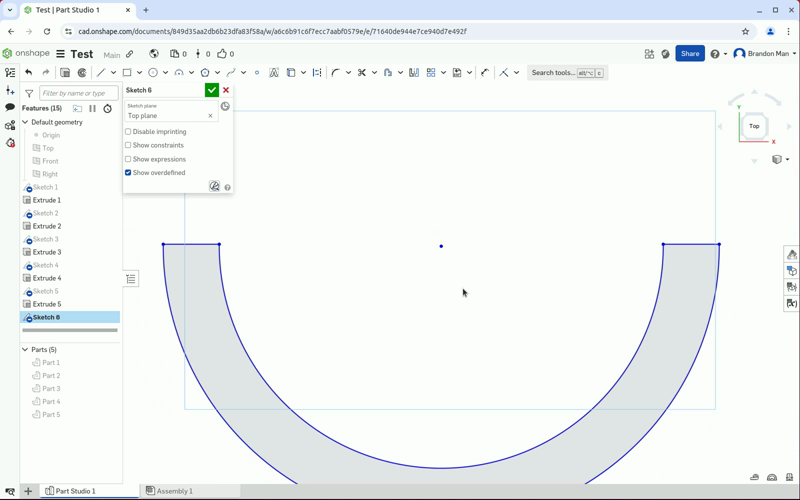
scroll(-6)
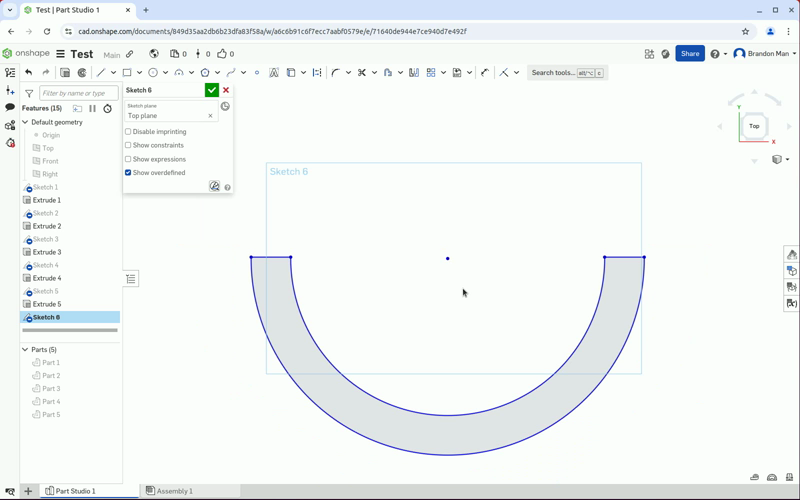
scroll(-6)
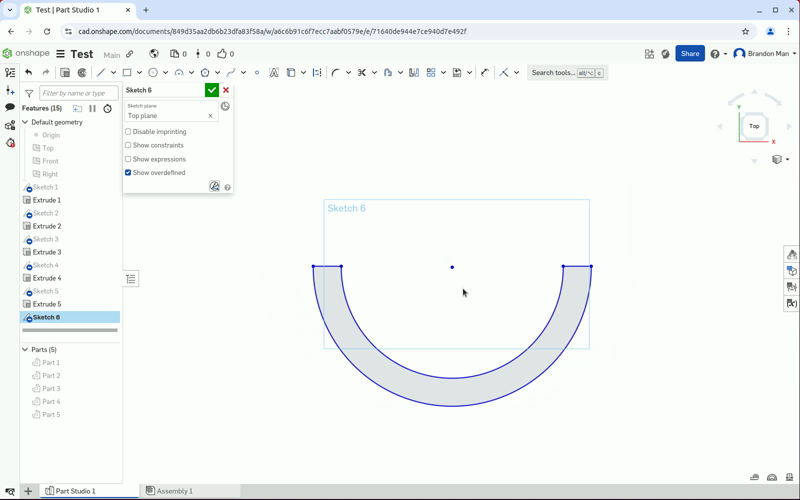
scroll(-6)
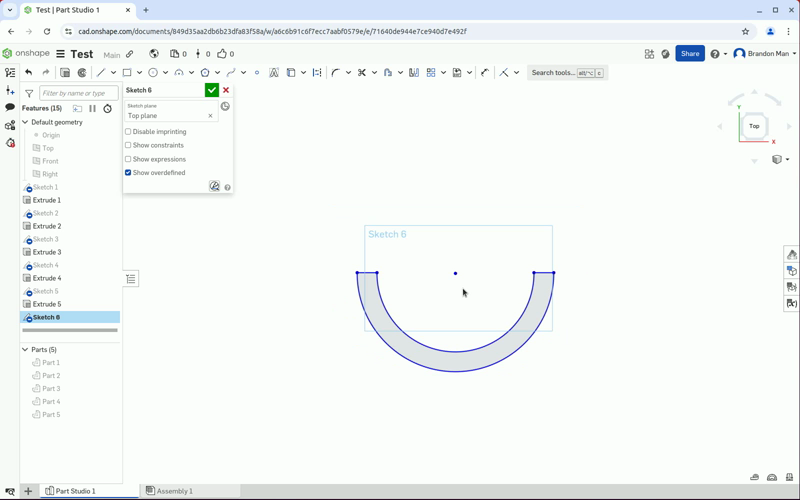
scroll(-6)
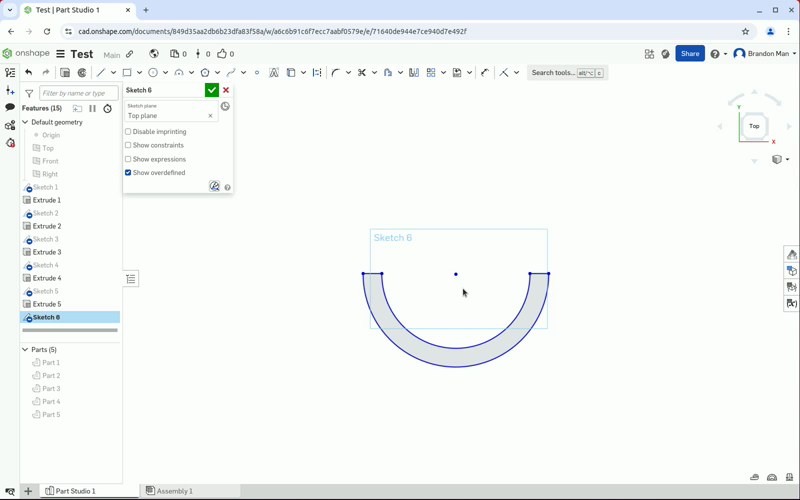
scroll(-6)
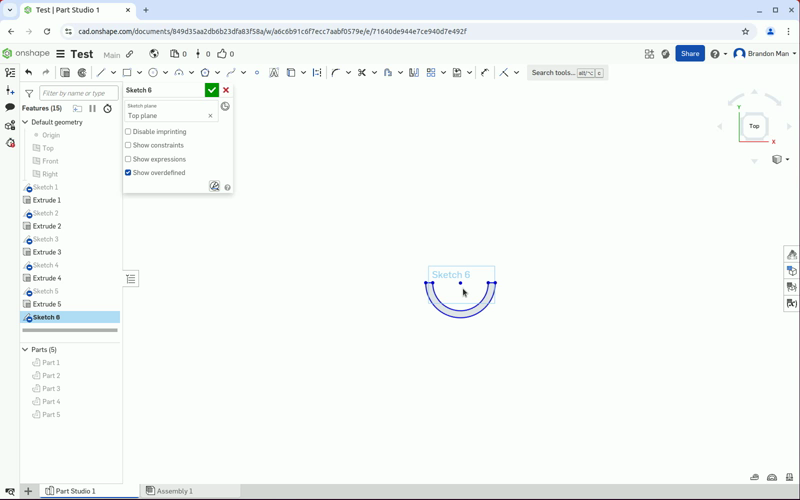
mouse_move(73, 352)
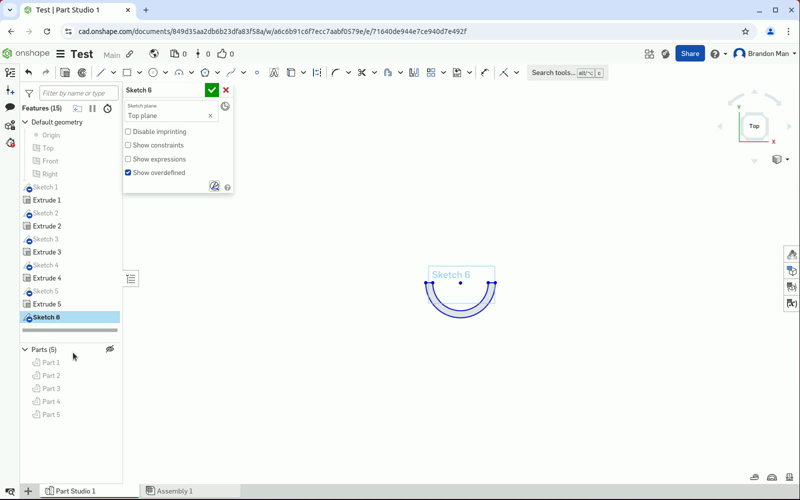
key(shift+y)
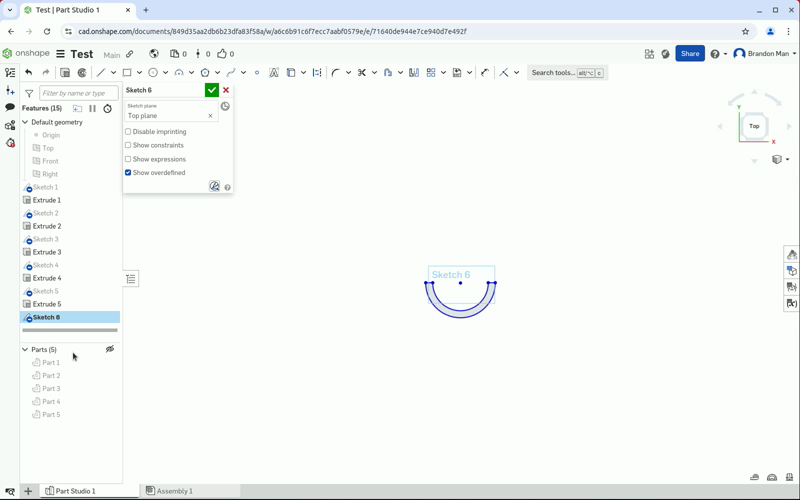
key(shift+e)
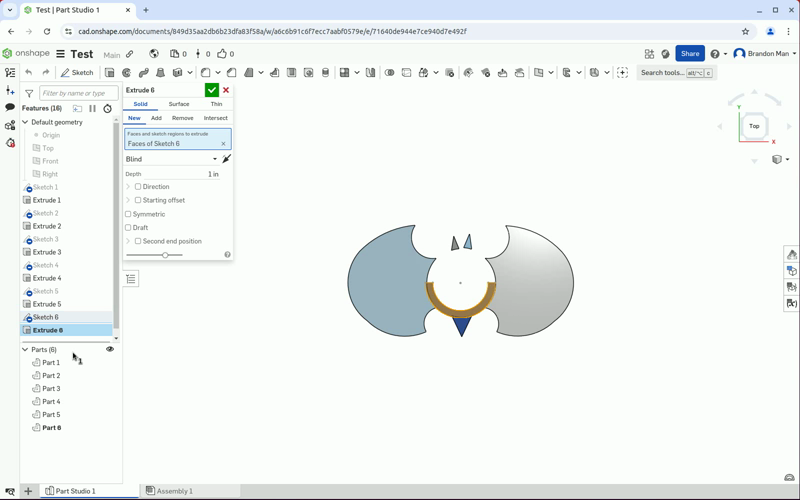
mouse_move(143, 106)
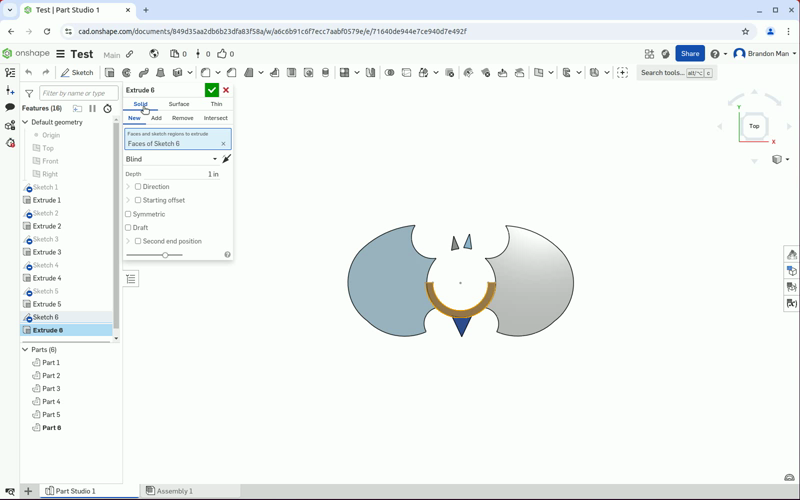
click(143, 106)
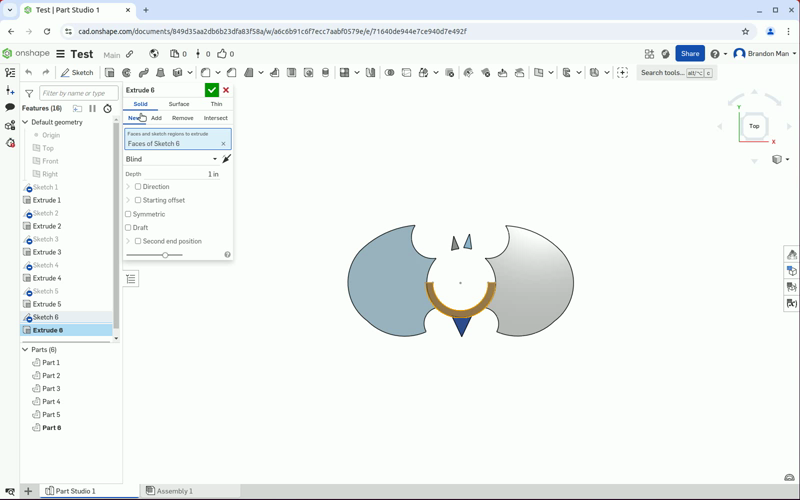
mouse_move(137, 120)
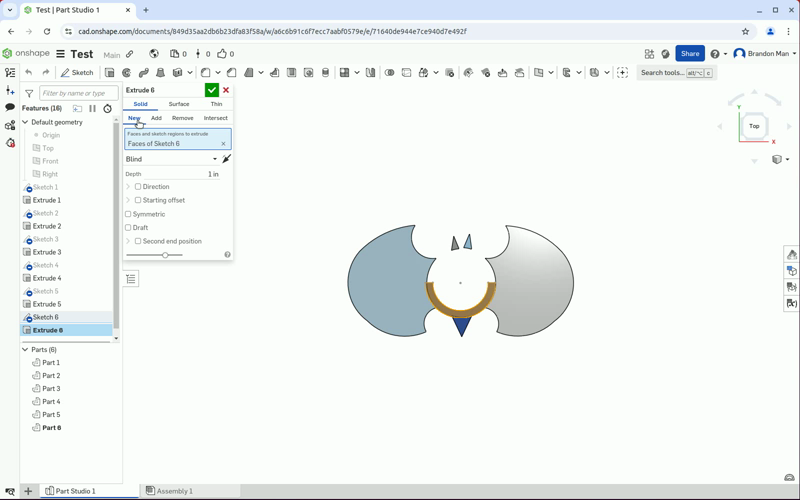
click(137, 120)
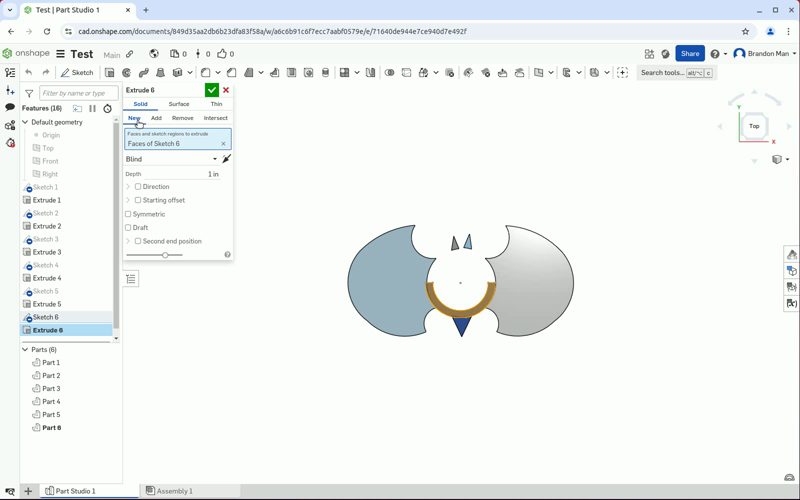
key(tab, 4)
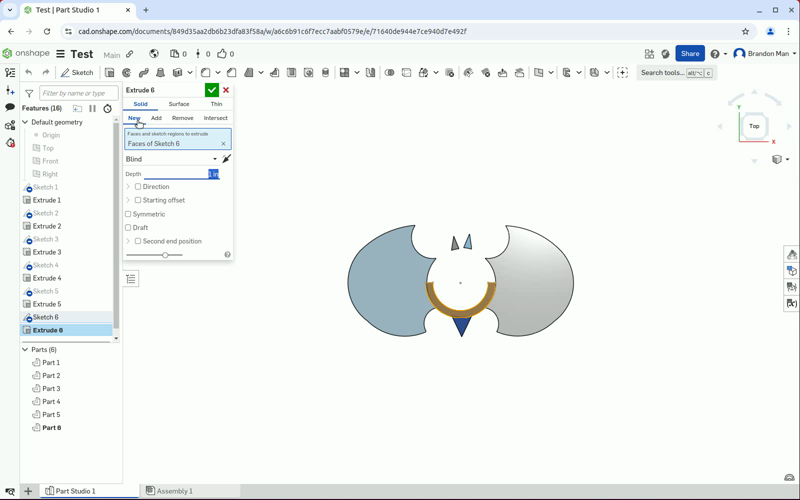
text(3.129)
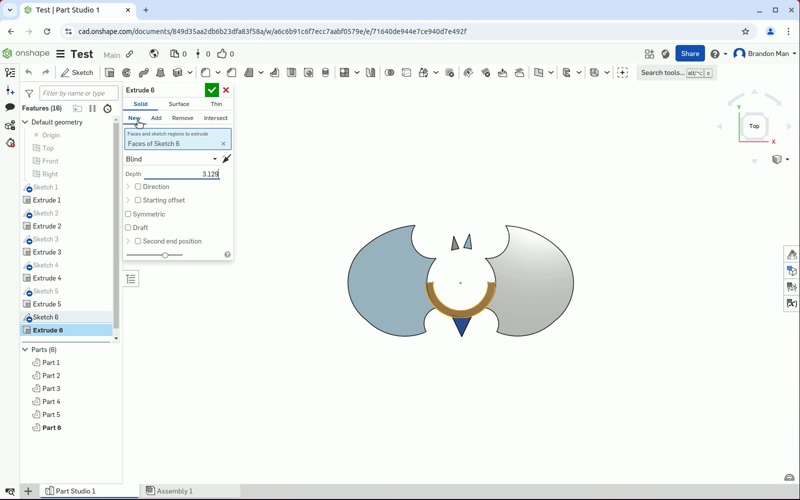
key(enter)
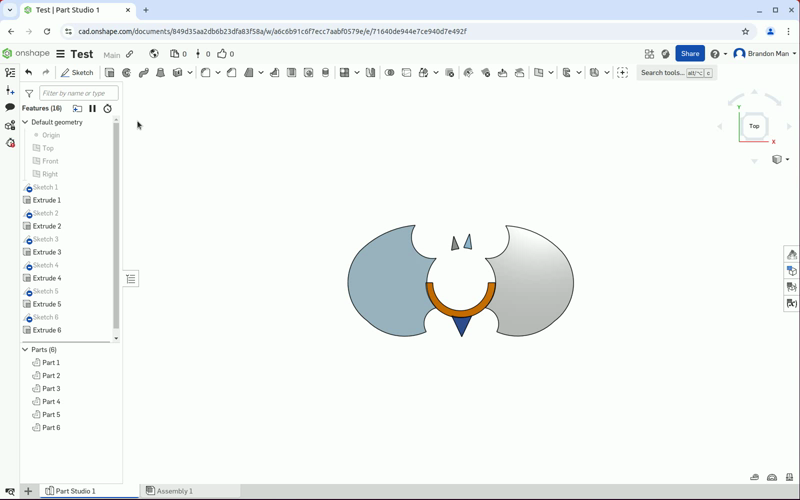
key(shift+h)
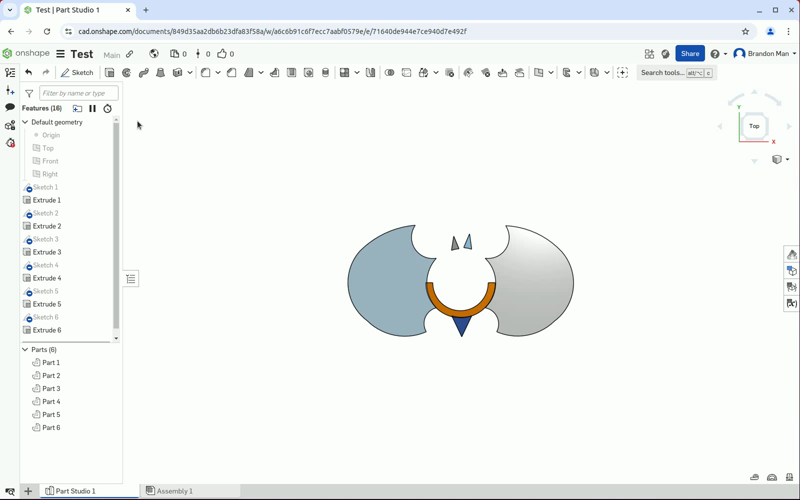
key(shift+h)
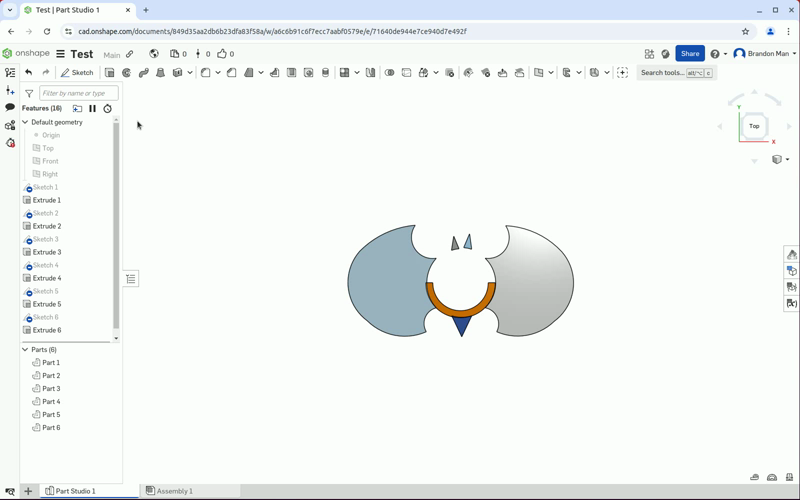
mouse_move(69, 189)
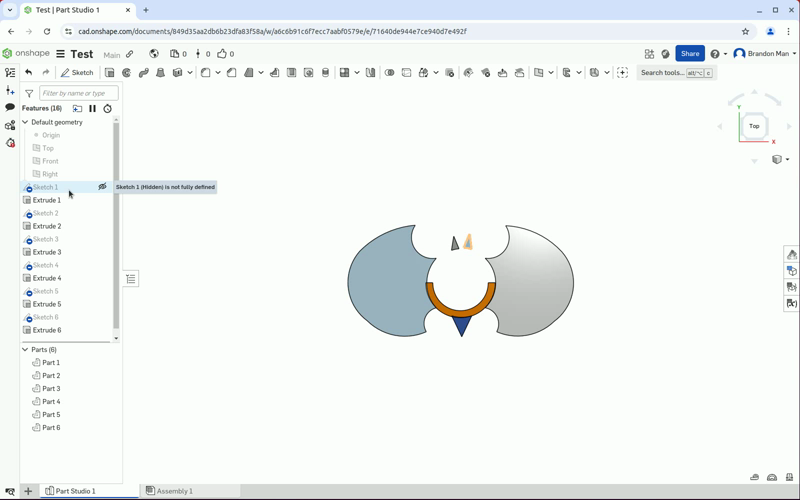
click(69, 189)
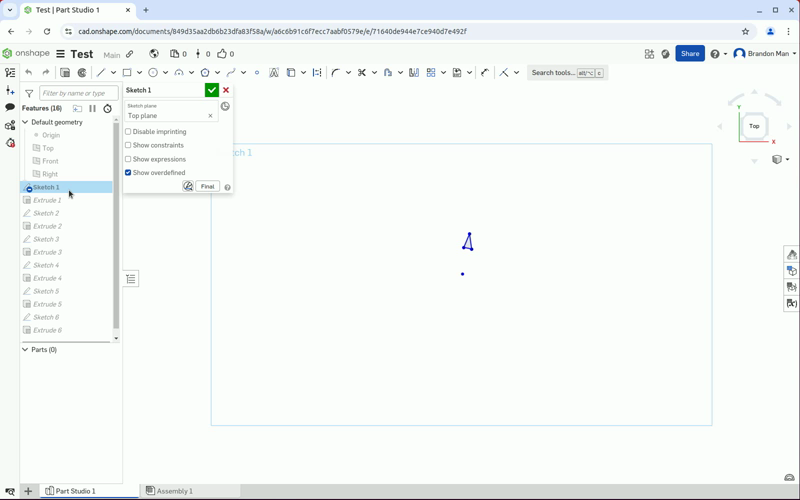
mouse_move(229, 92)
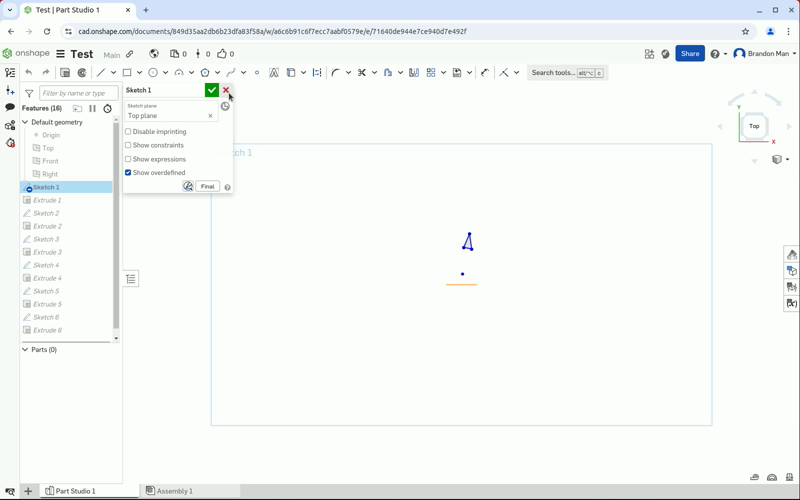
click(229, 92)
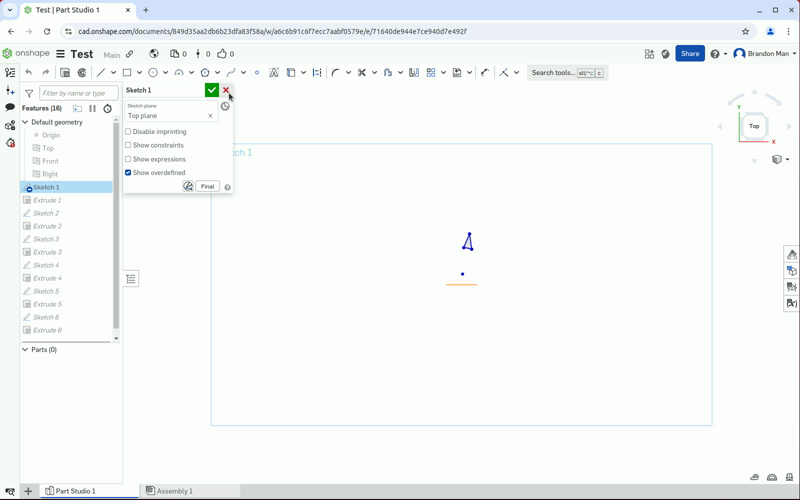
key(shift+s)
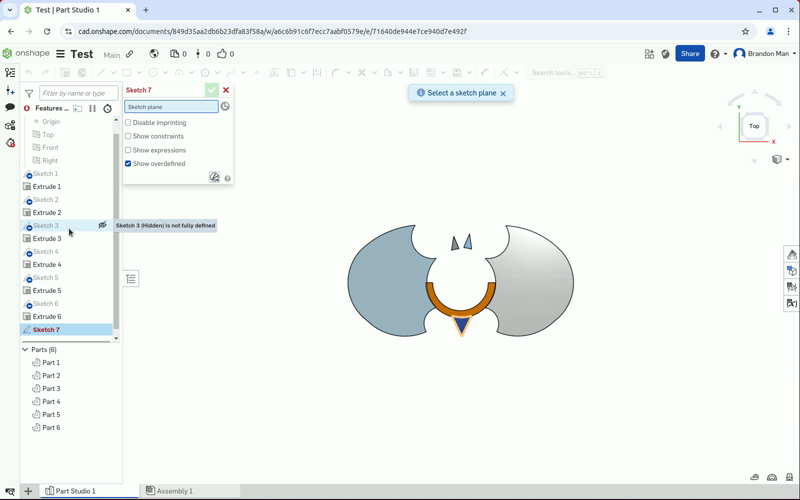
scroll(3)
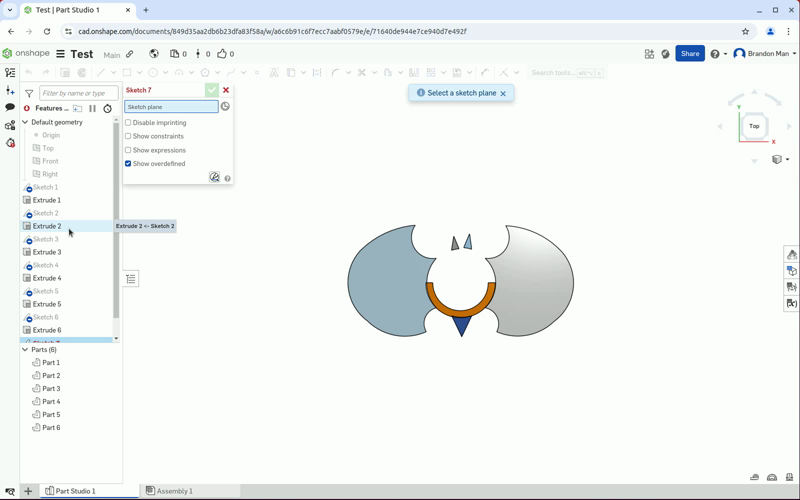
mouse_move(69, 150)
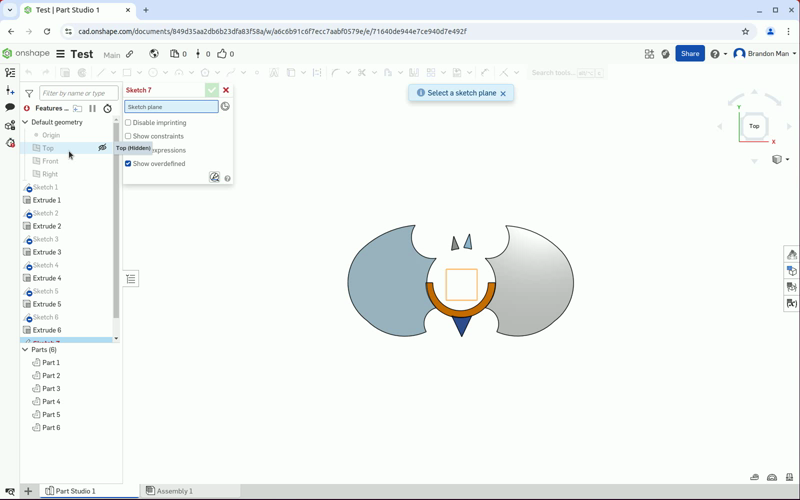
click(69, 150)
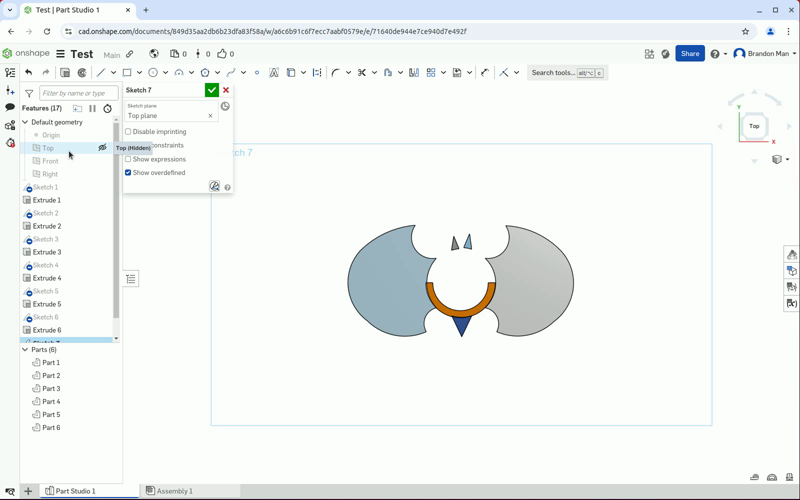
mouse_move(73, 352)
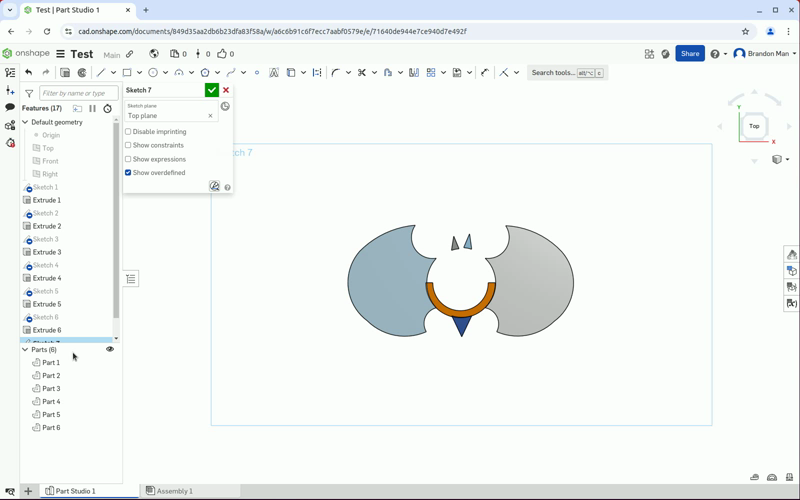
key(y)
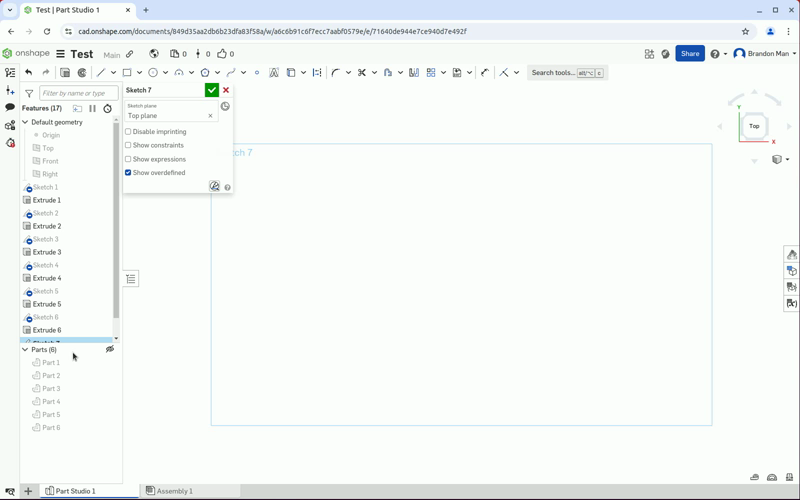
key(l)
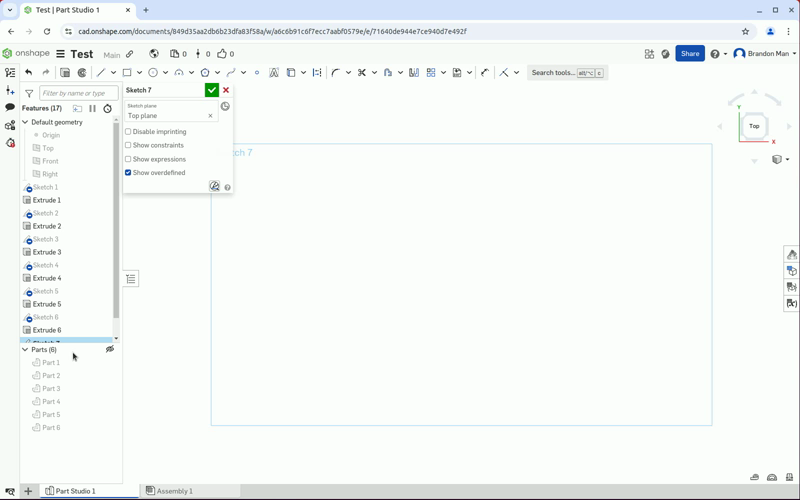
key_down(shift)
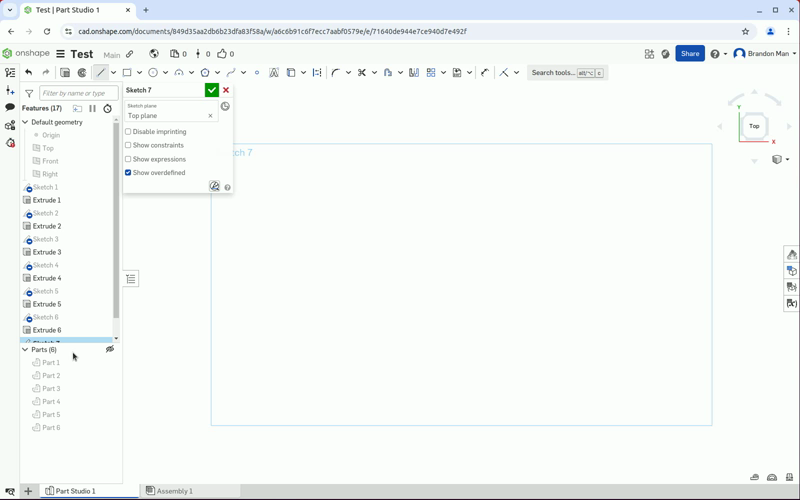
mouse_move(425, 282)
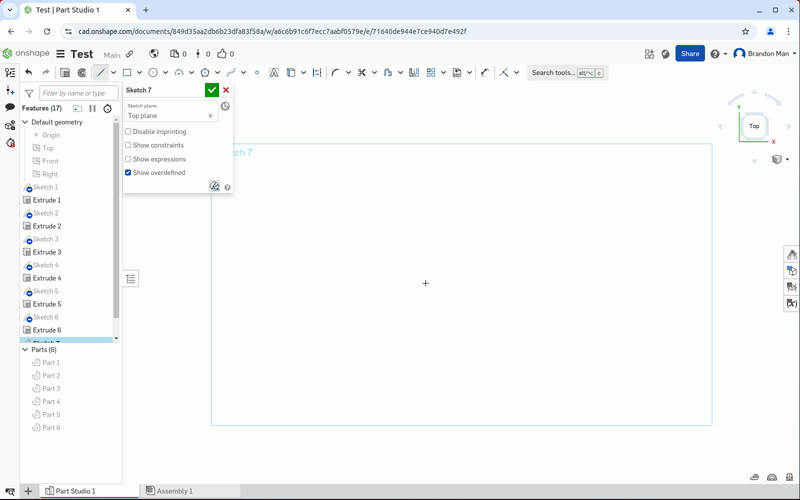
click(425, 282)
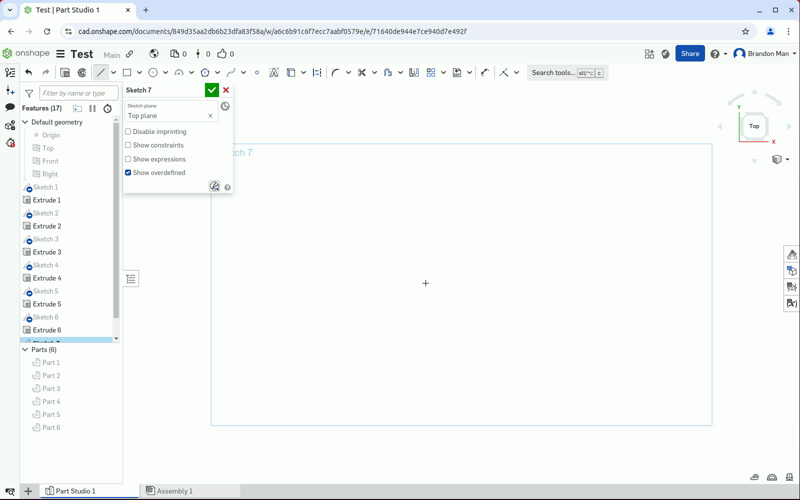
key_up(shift)
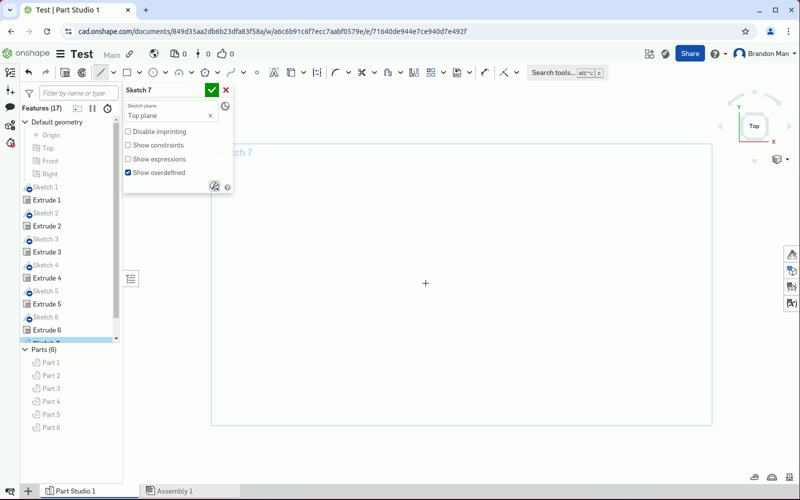
key_down(shift)
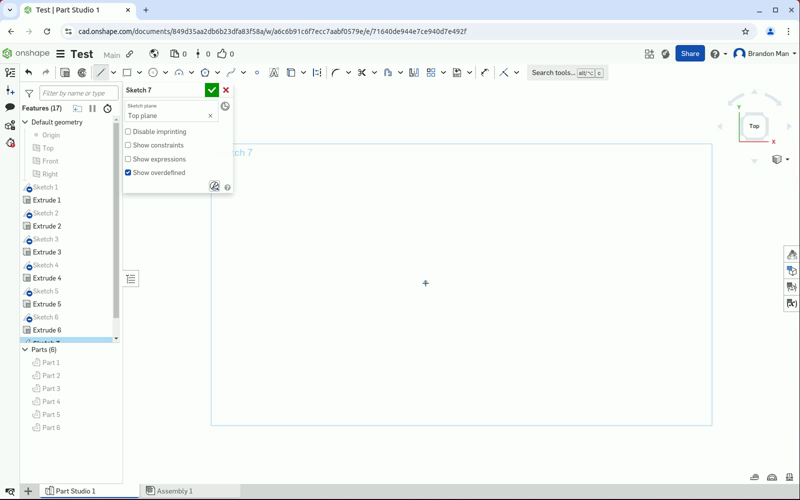
mouse_move(455, 282)
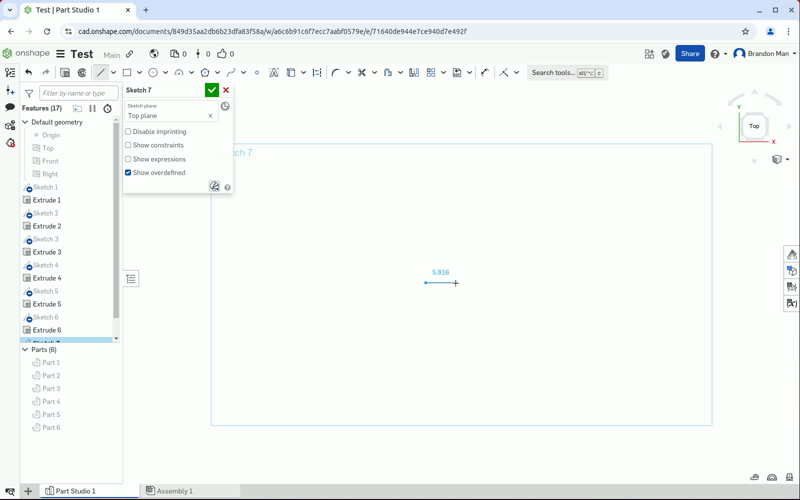
mouse_move(432, 282)
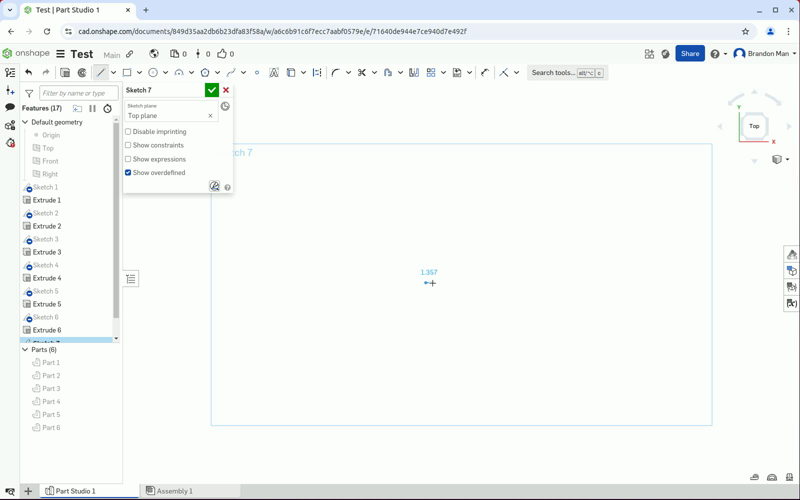
scroll(6)
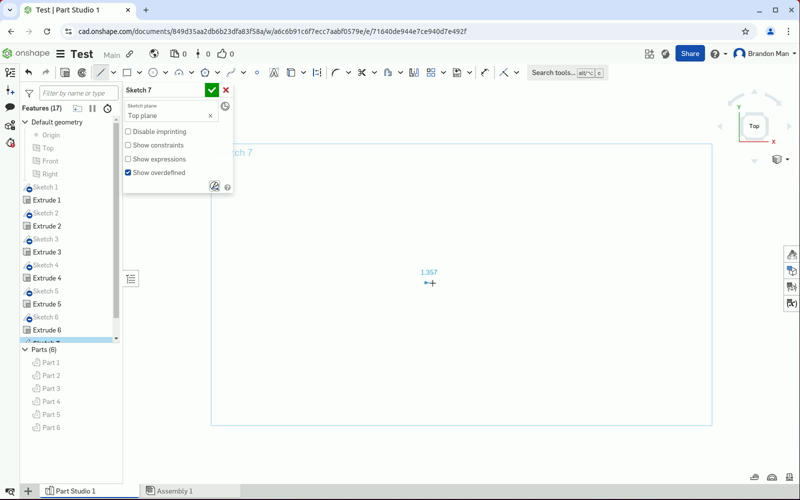
scroll(6)
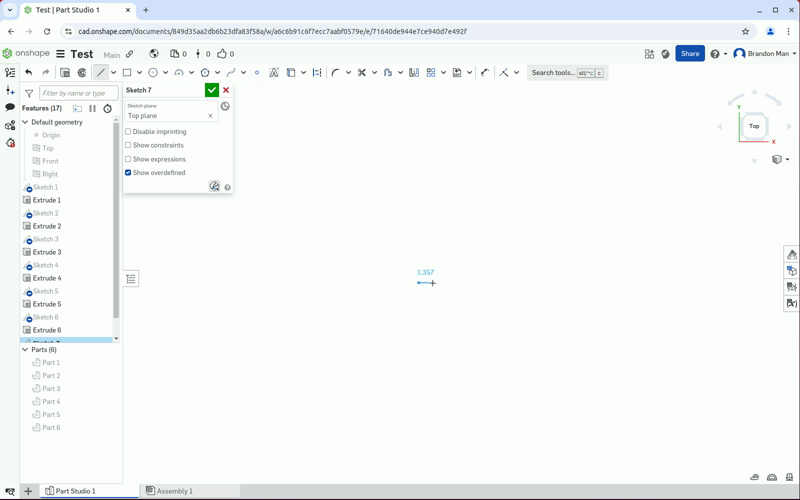
scroll(6)
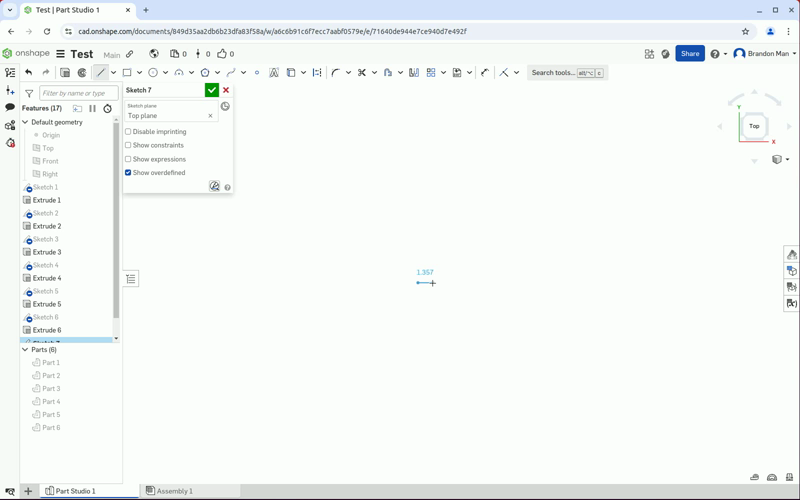
scroll(6)
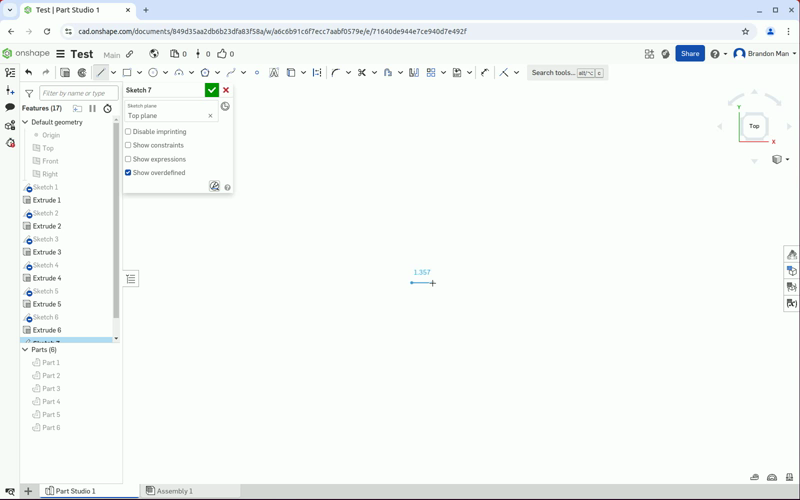
scroll(6)
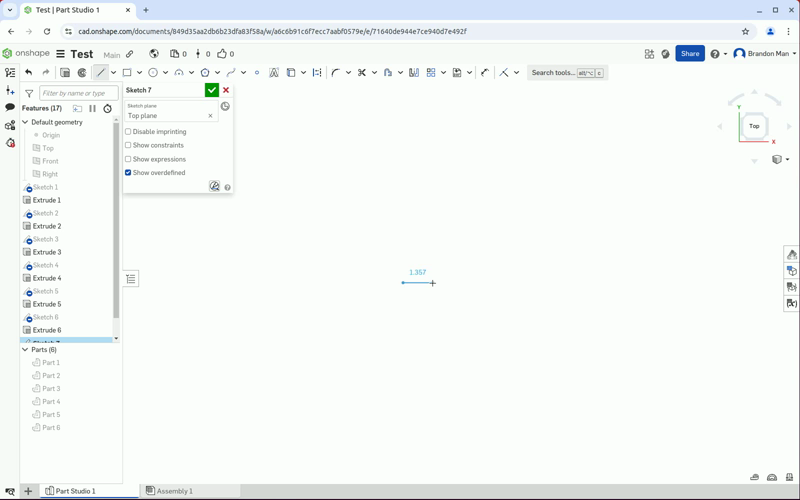
scroll(6)
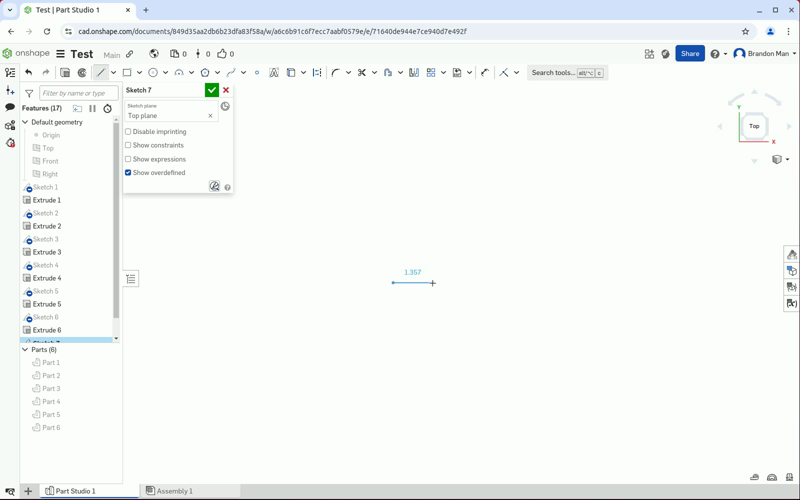
scroll(6)
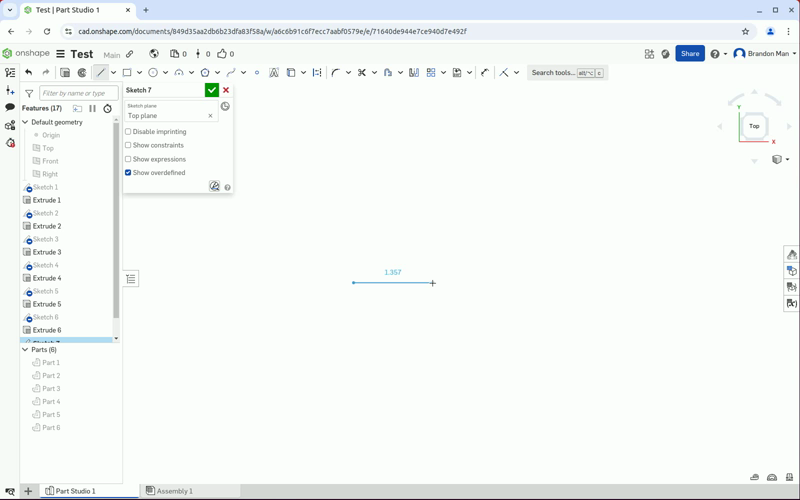
click(432, 282)
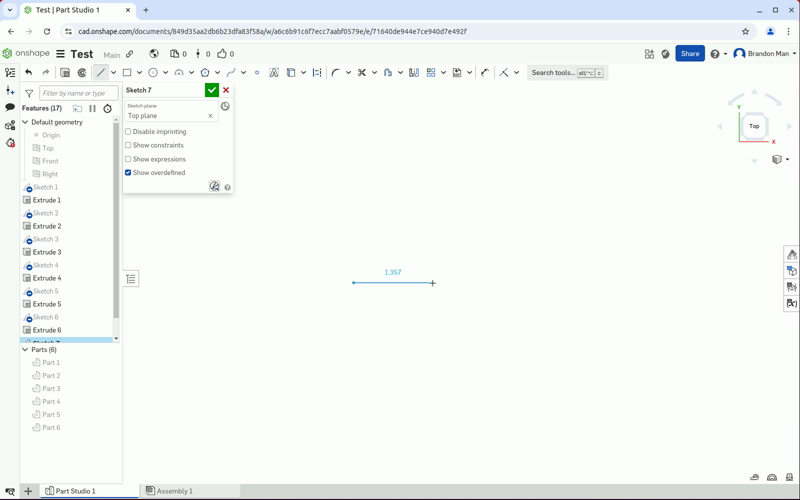
scroll(-6)
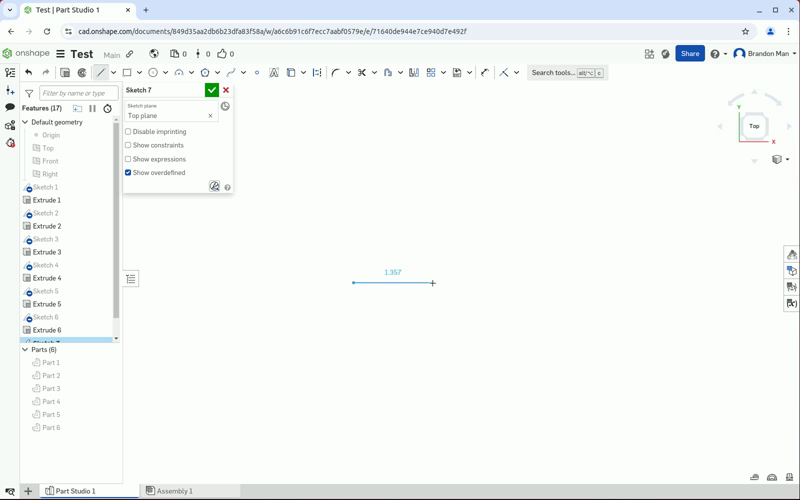
scroll(-6)
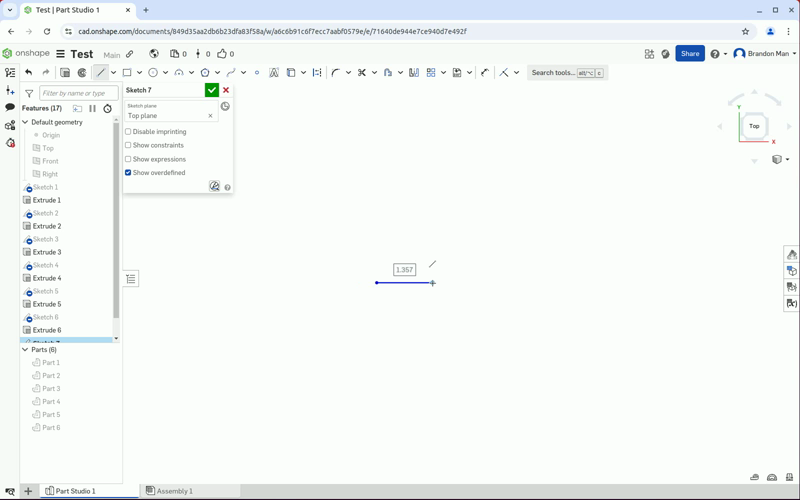
scroll(-6)
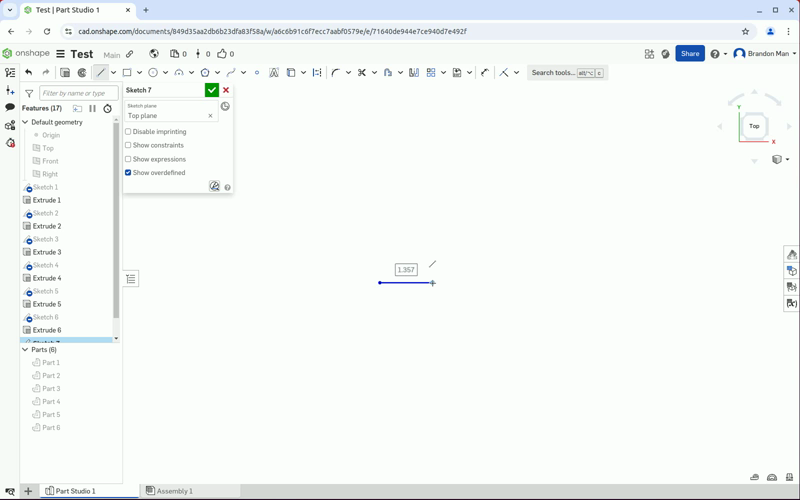
scroll(-6)
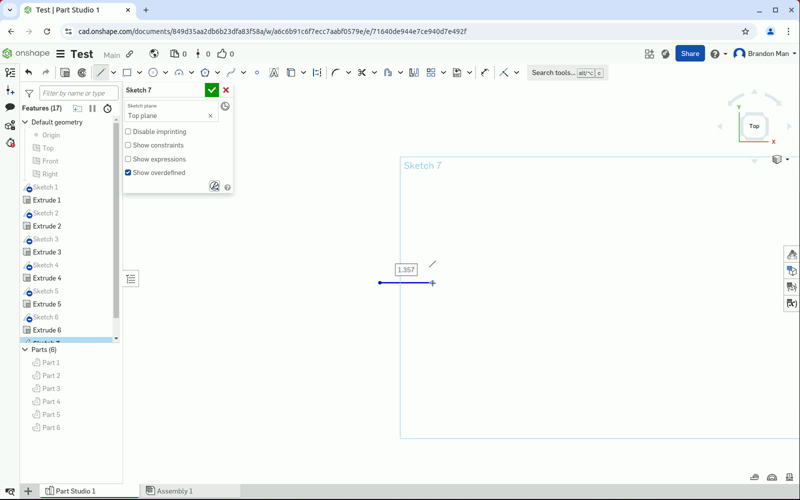
scroll(-6)
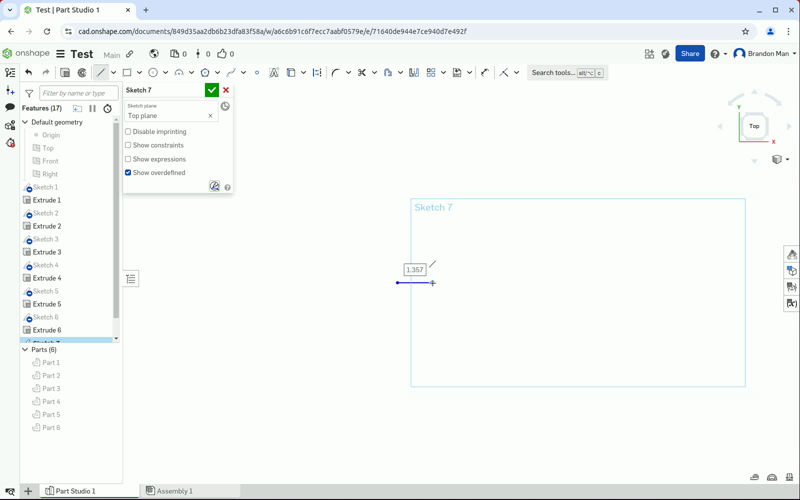
scroll(-6)
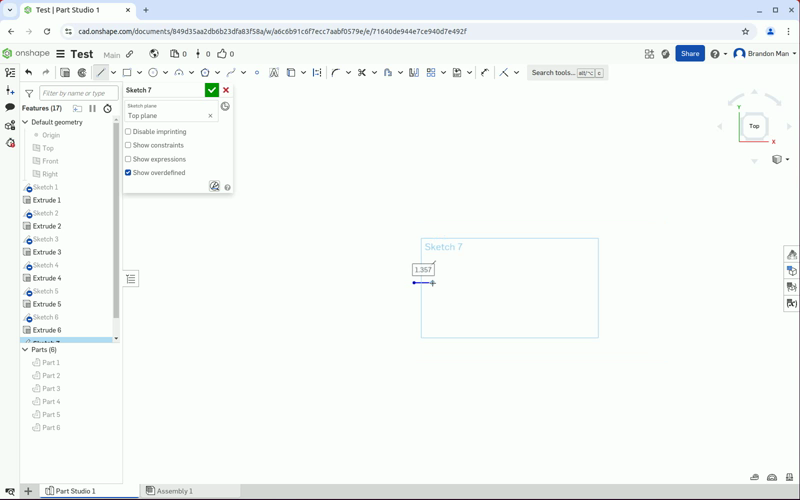
scroll(-6)
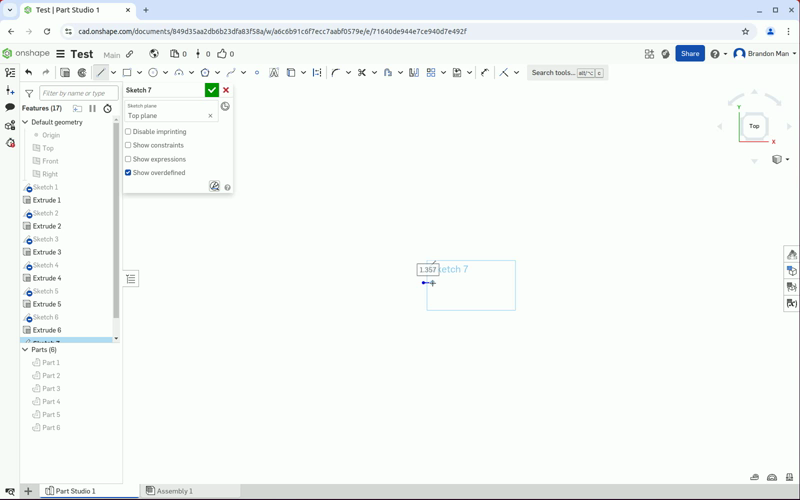
key_up(shift)
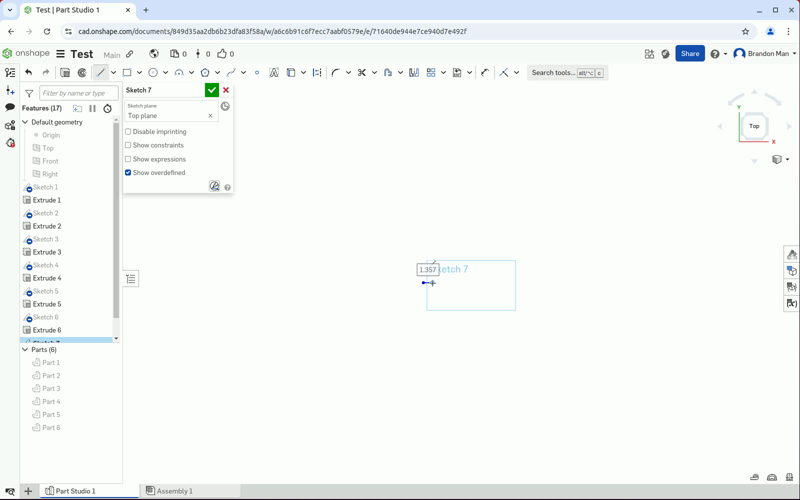
key(esc)
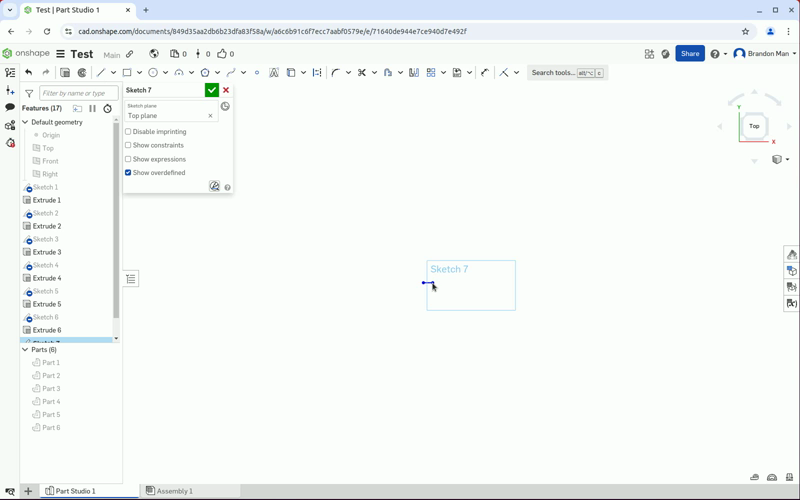
key(a)
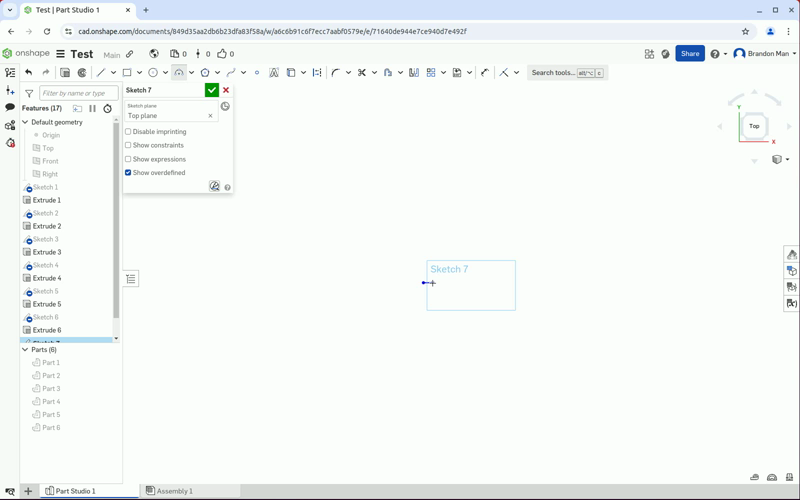
mouse_move(432, 282)
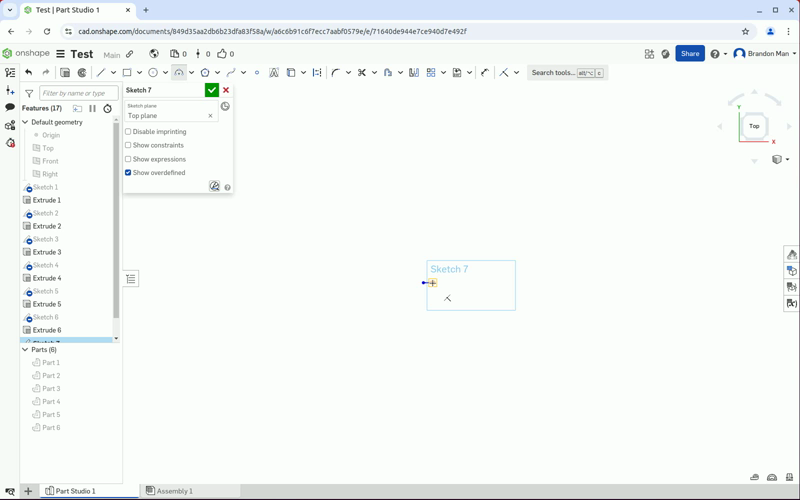
click(432, 282)
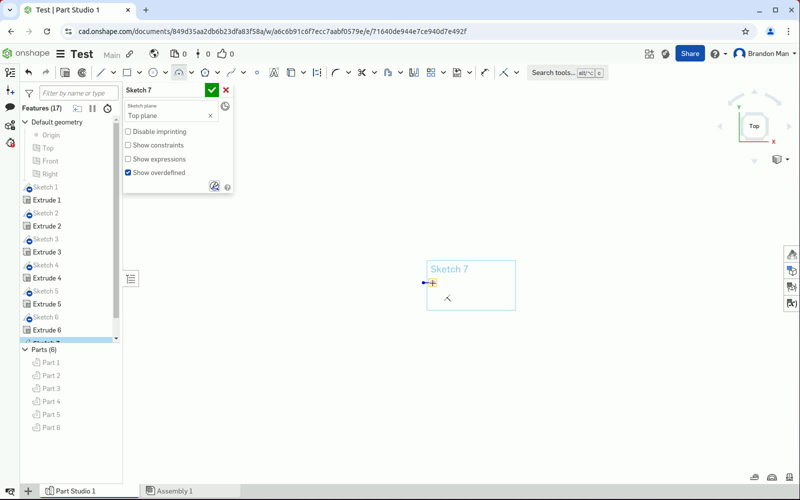
key_down(shift)
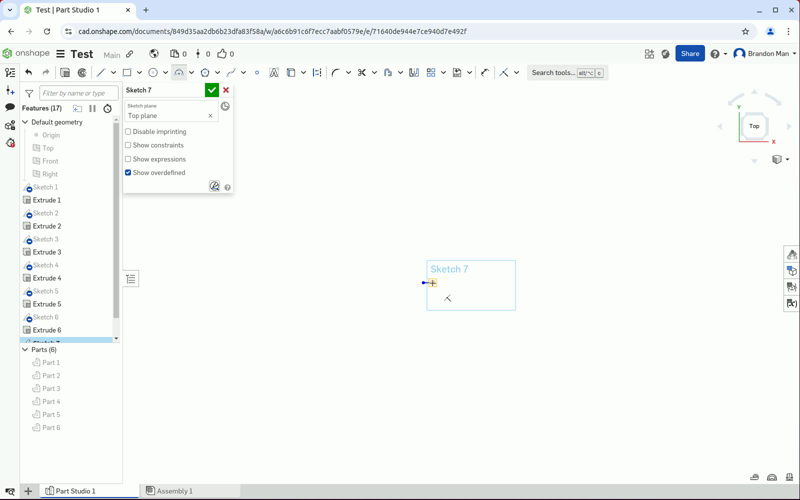
mouse_move(488, 282)
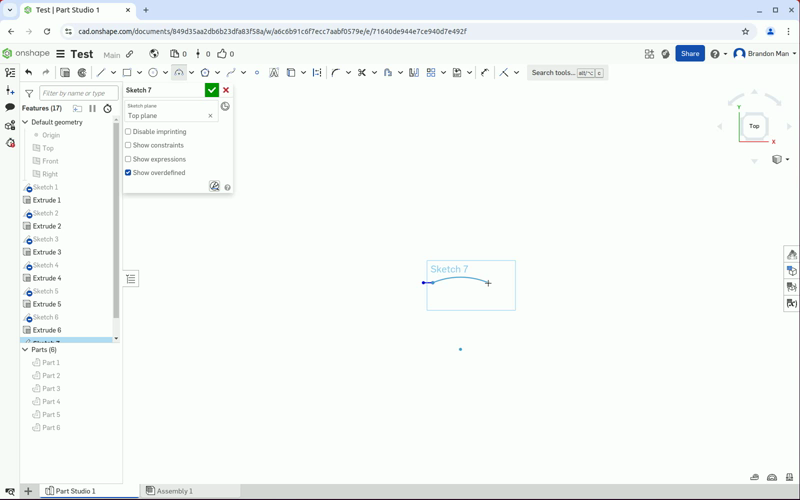
click(488, 282)
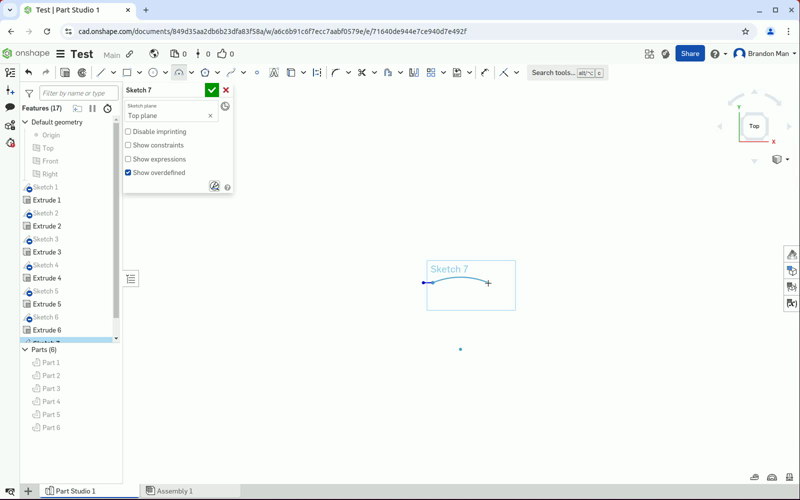
mouse_move(460, 255)
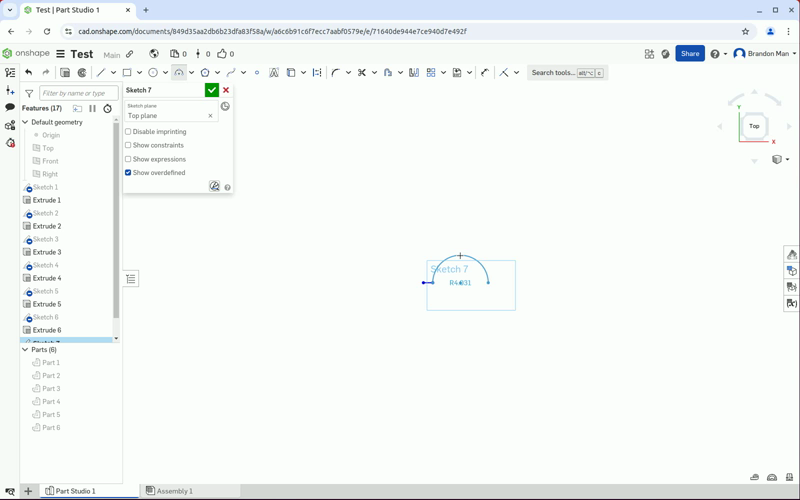
click(460, 255)
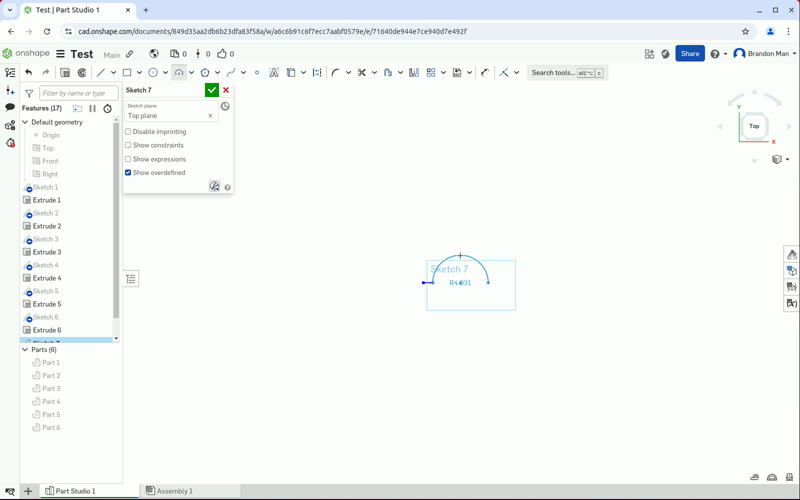
key_up(shift)
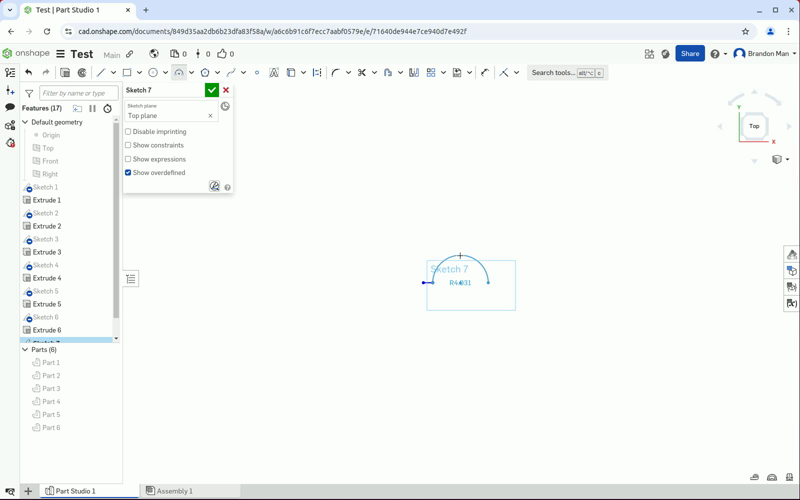
key(esc)
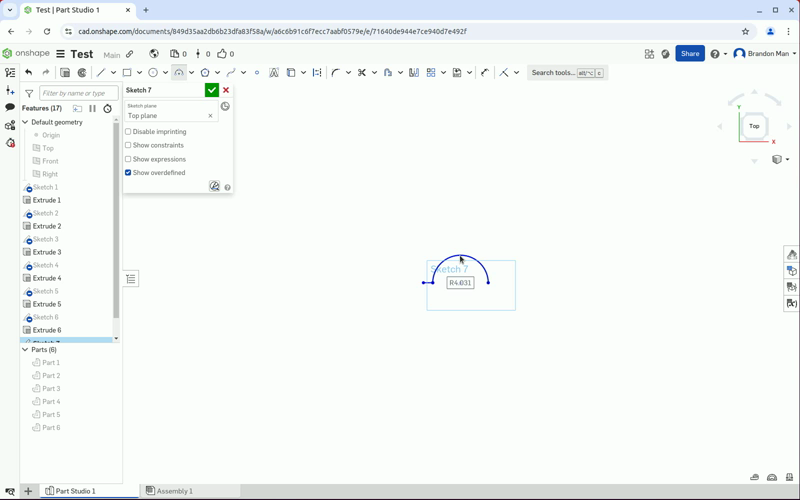
key(l)
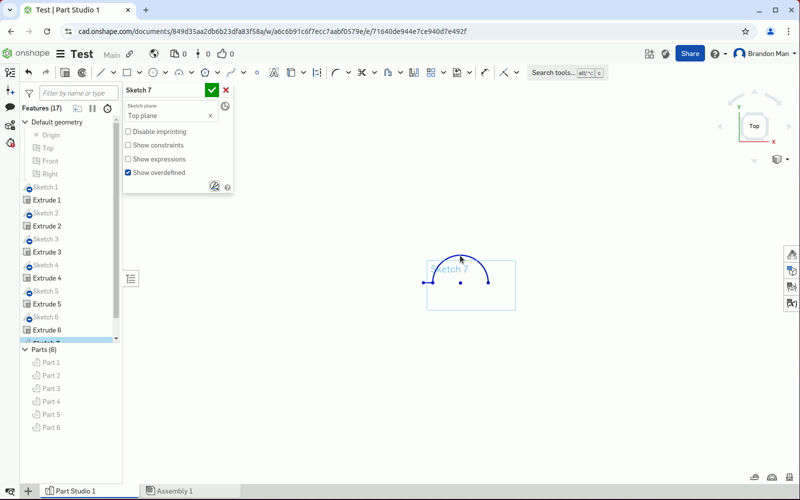
mouse_move(488, 282)
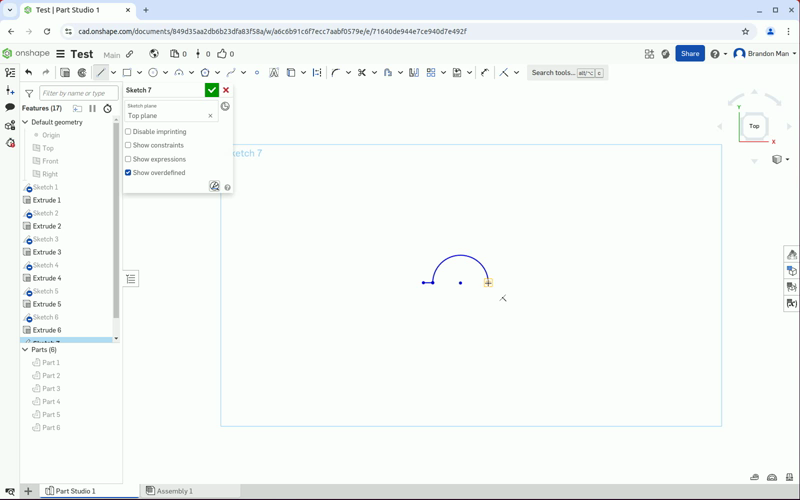
click(488, 282)
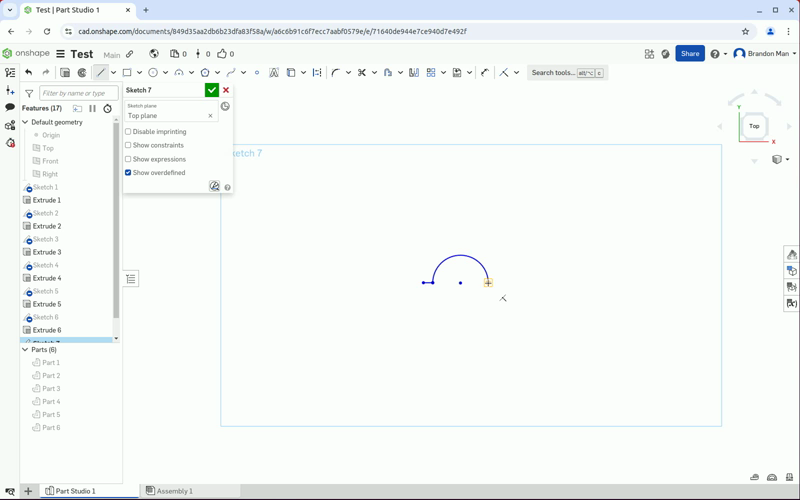
key_down(shift)
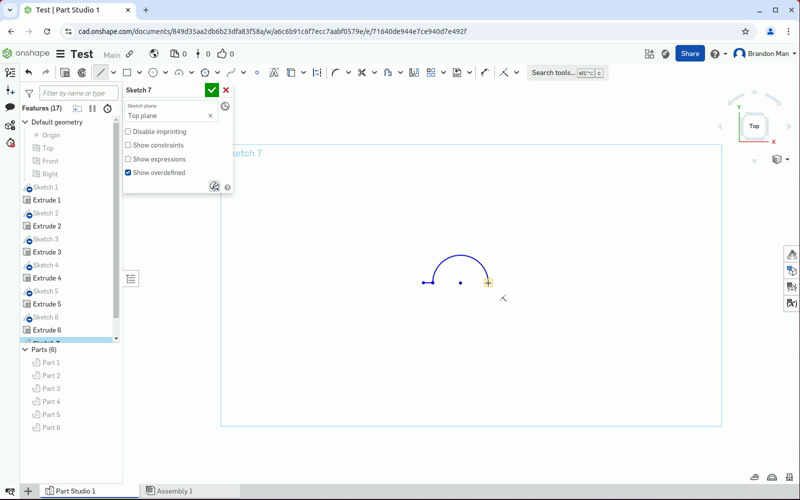
mouse_move(518, 282)
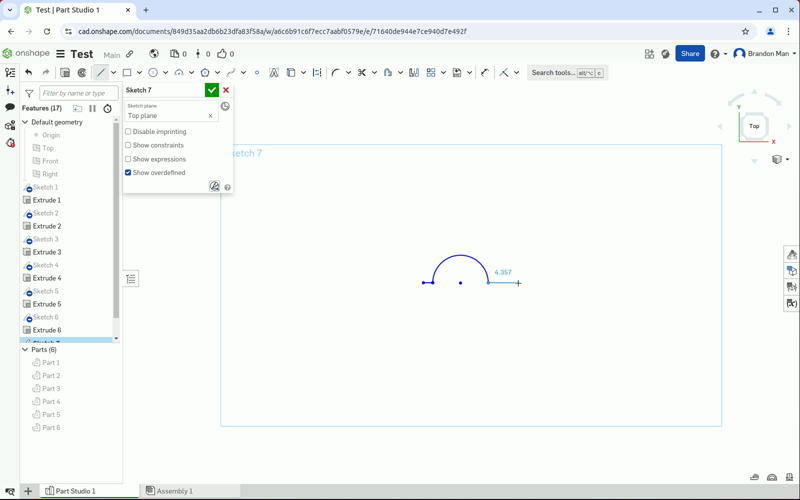
mouse_move(495, 282)
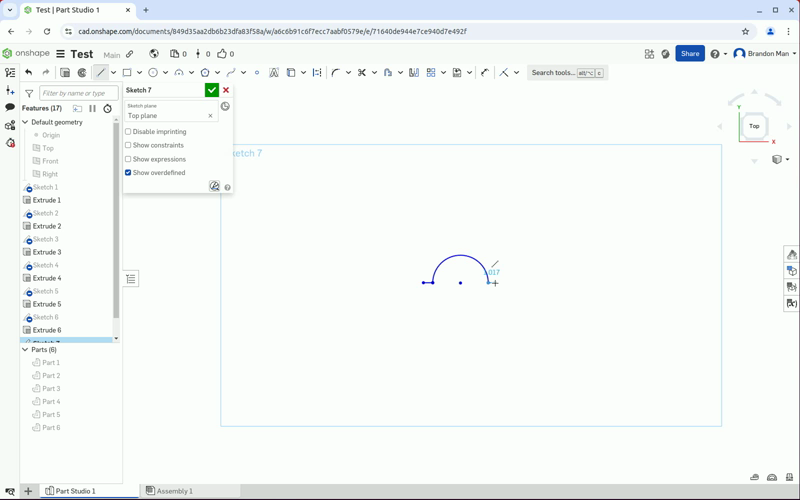
scroll(6)
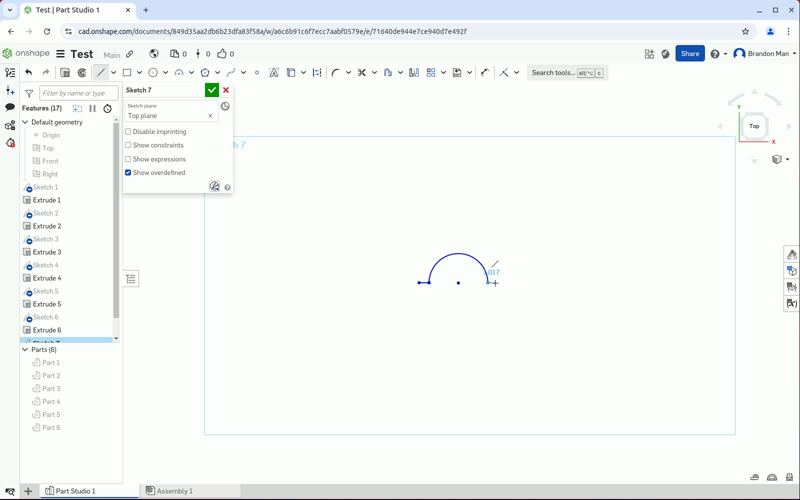
scroll(6)
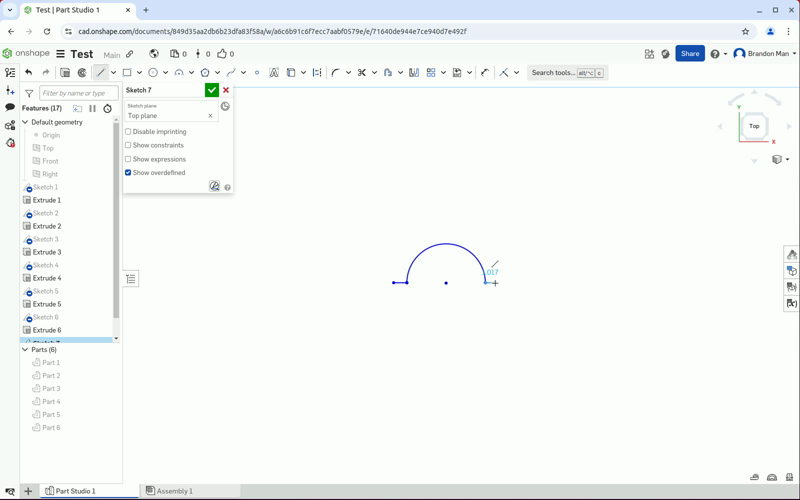
scroll(6)
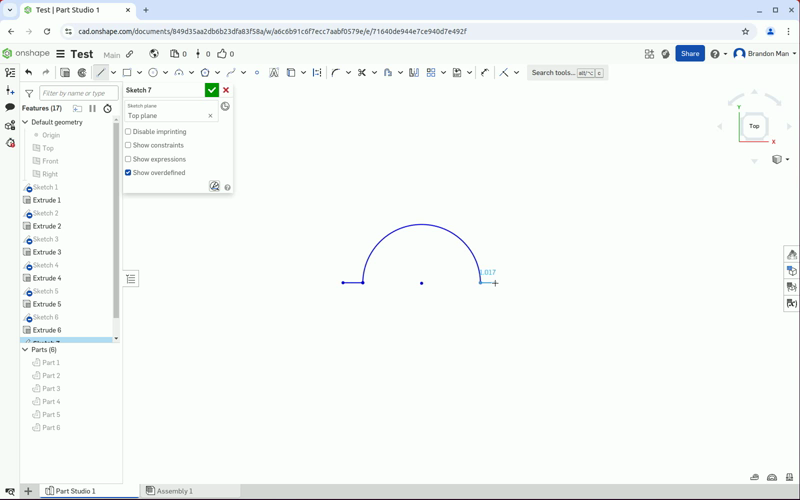
scroll(6)
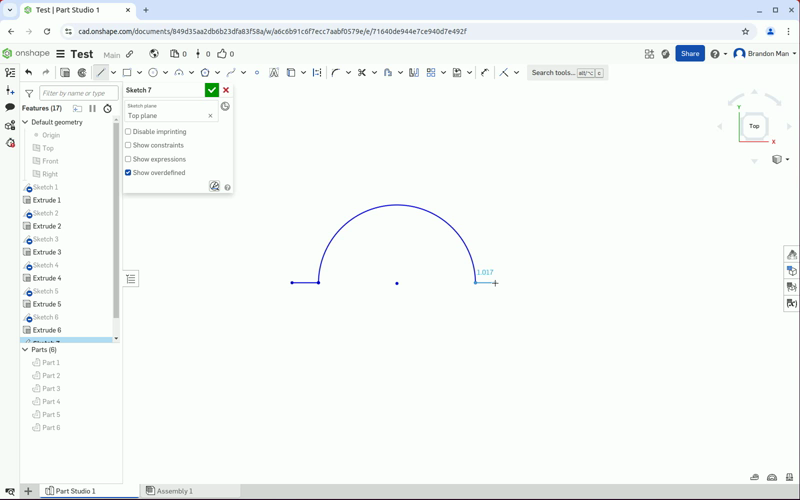
scroll(6)
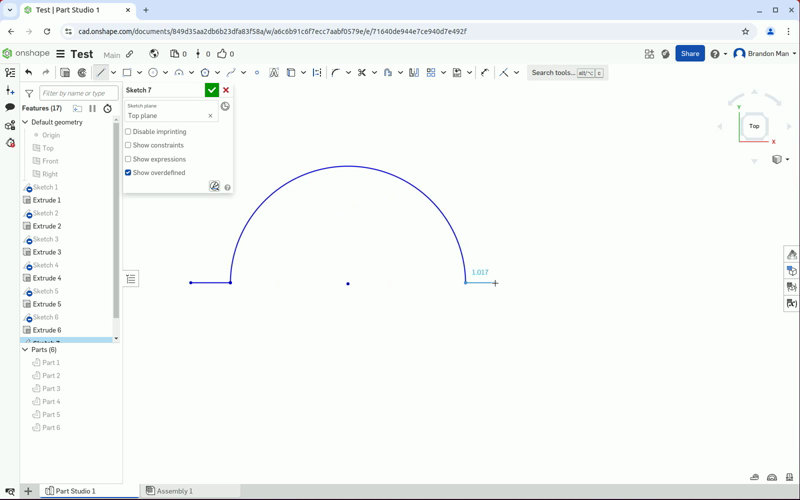
scroll(6)
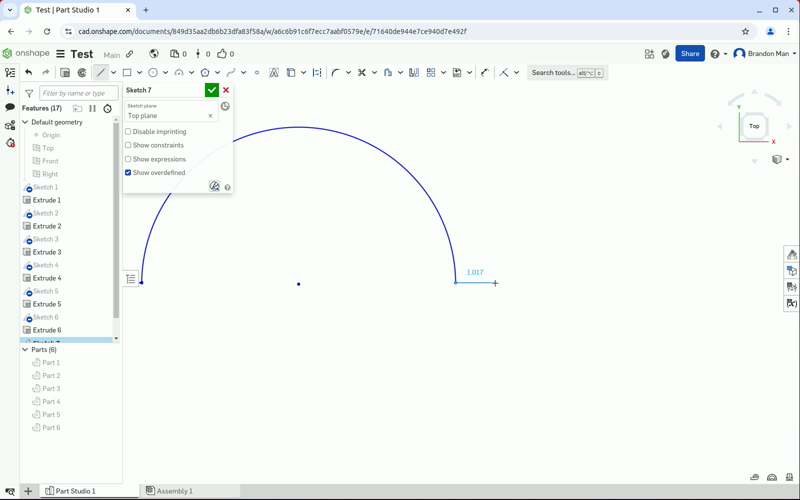
scroll(6)
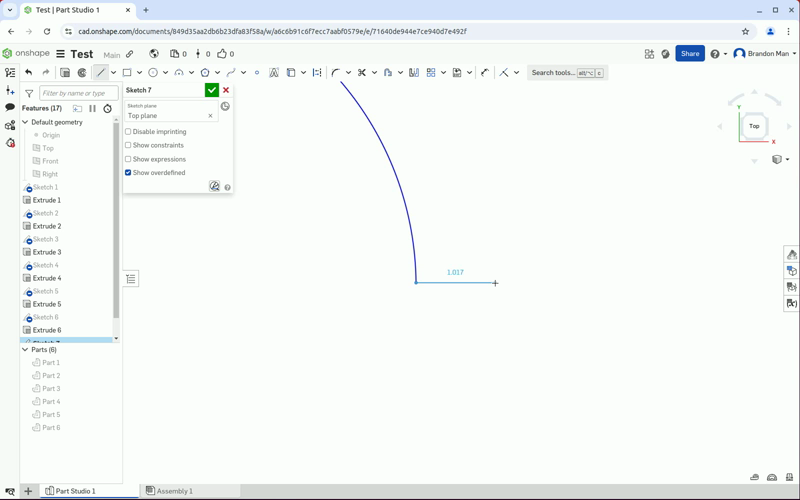
click(495, 282)
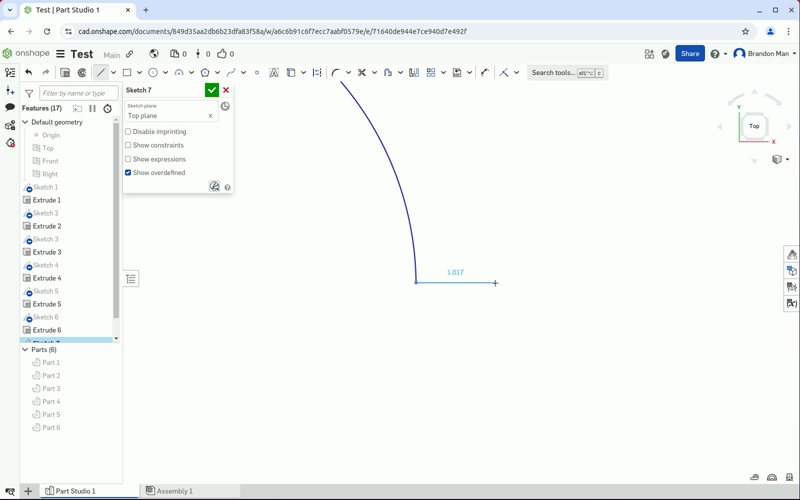
scroll(-6)
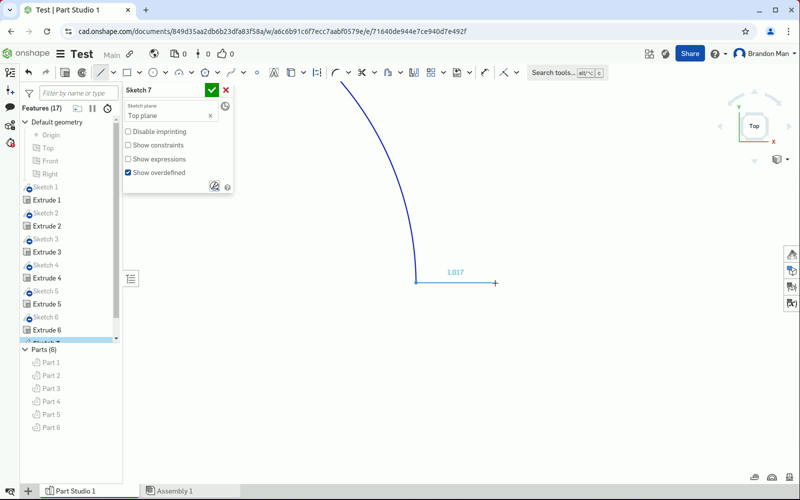
scroll(-6)
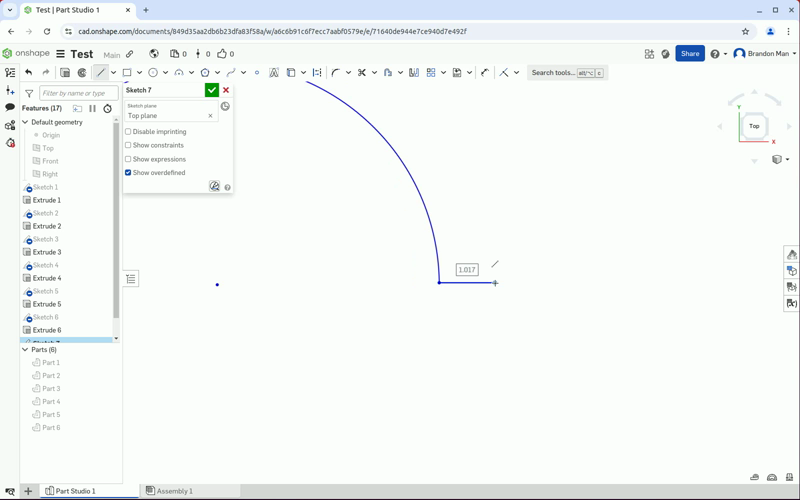
scroll(-6)
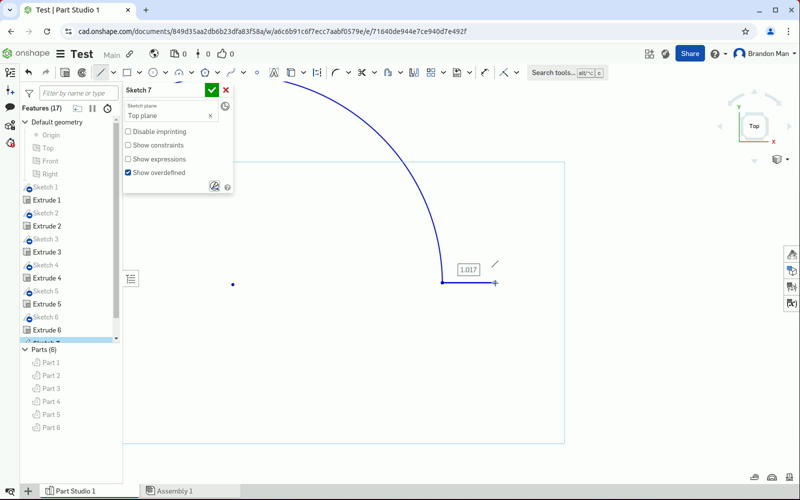
scroll(-6)
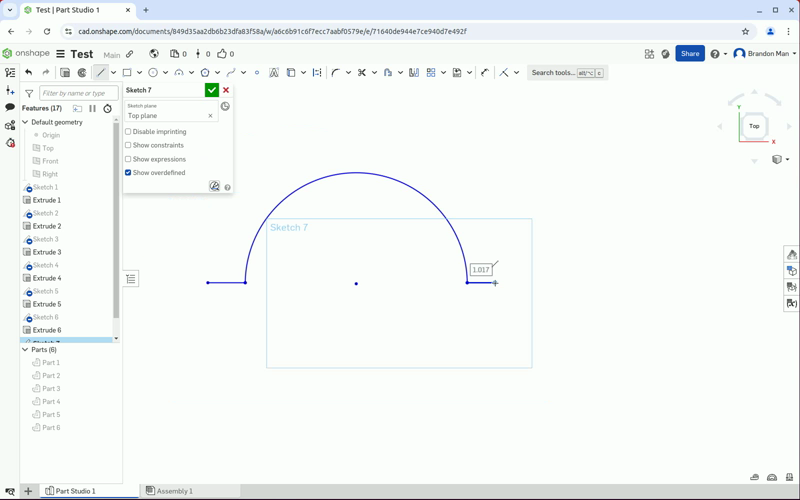
scroll(-6)
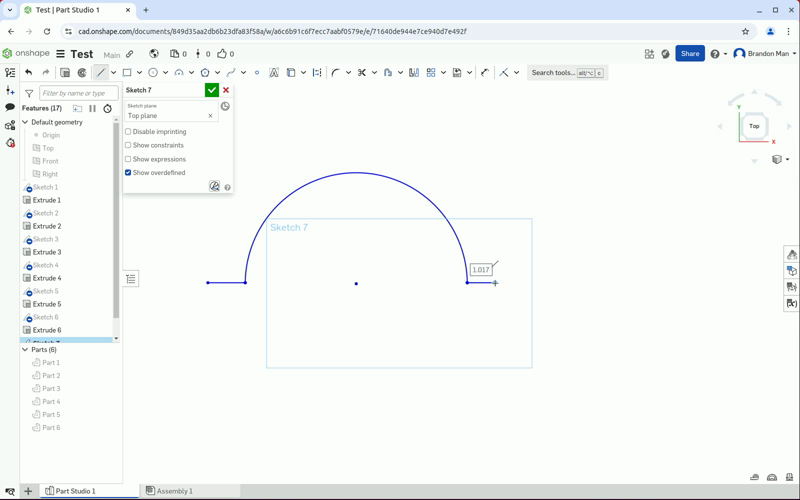
scroll(-6)
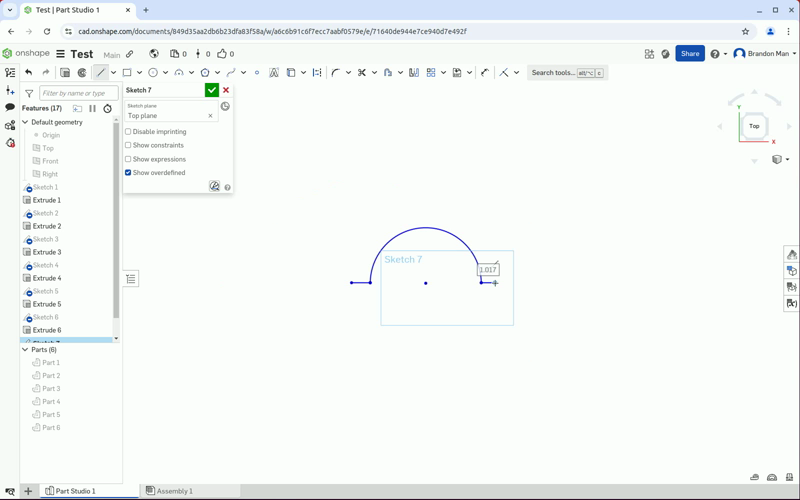
scroll(-6)
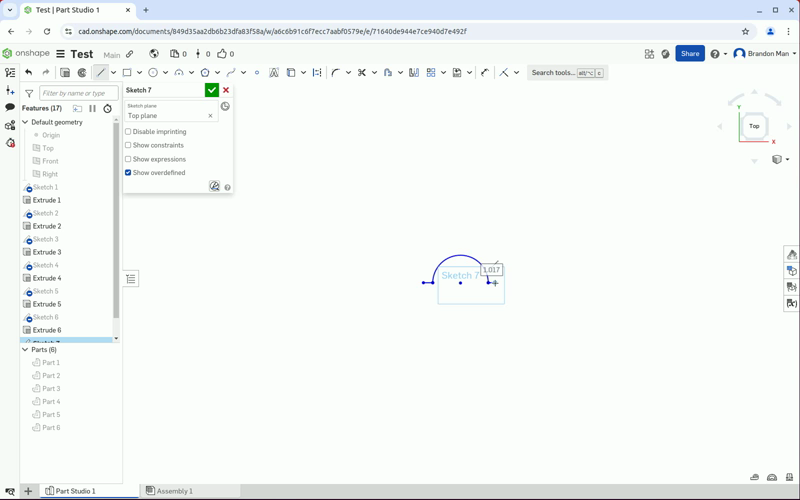
key_up(shift)
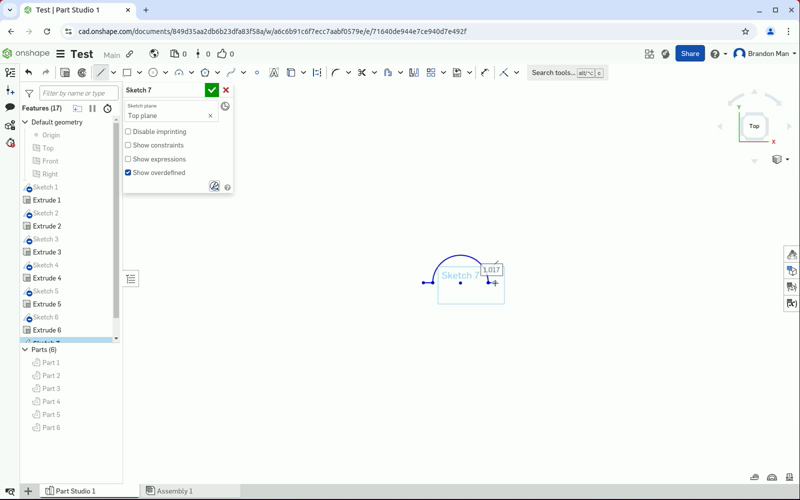
key(esc)
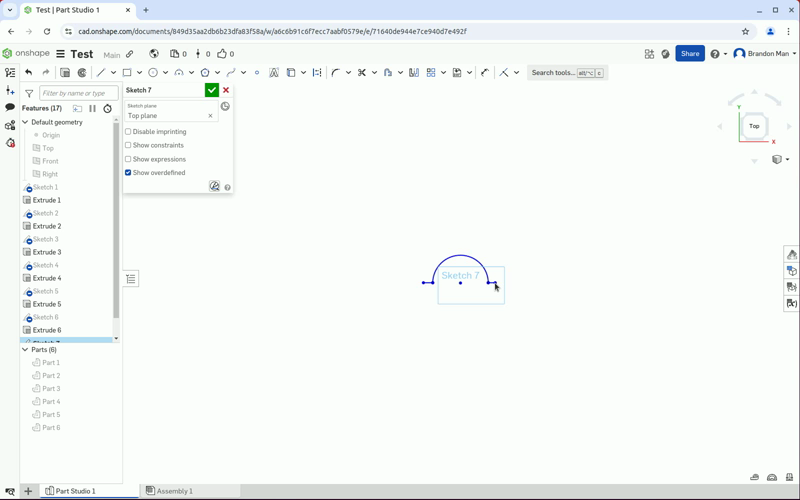
key(a)
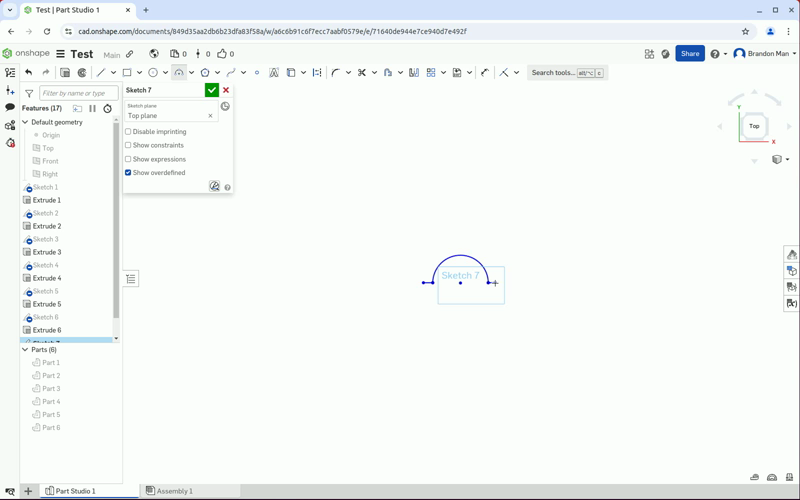
mouse_move(495, 282)
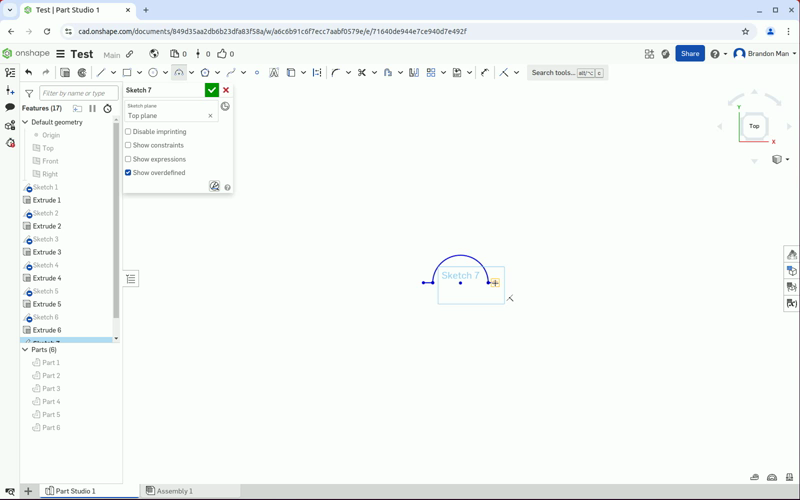
click(495, 282)
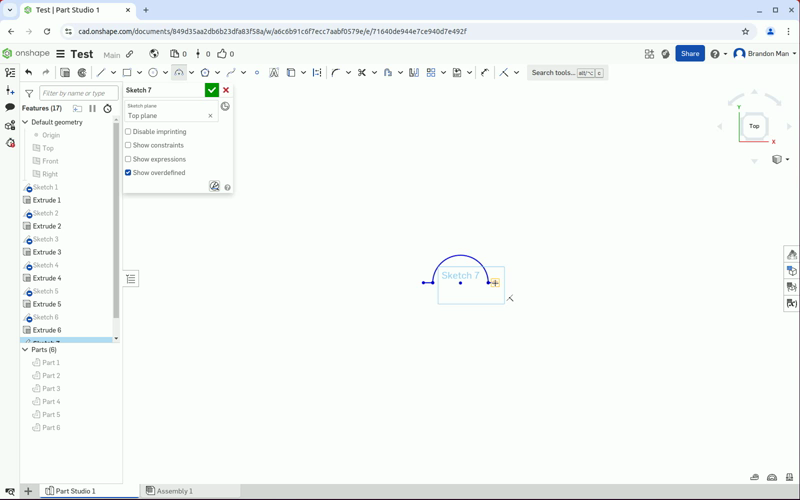
mouse_move(425, 282)
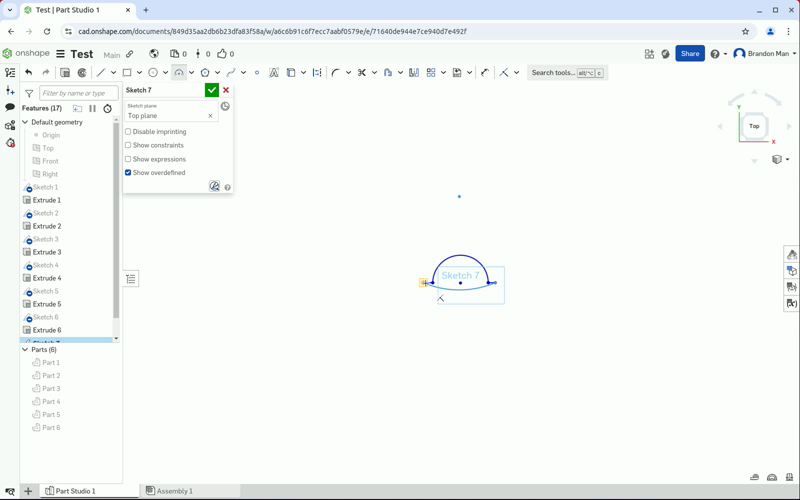
click(425, 282)
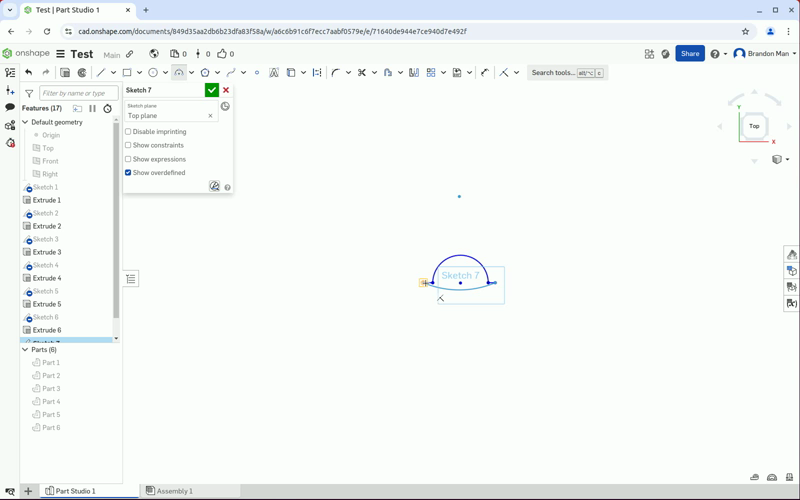
key_down(shift)
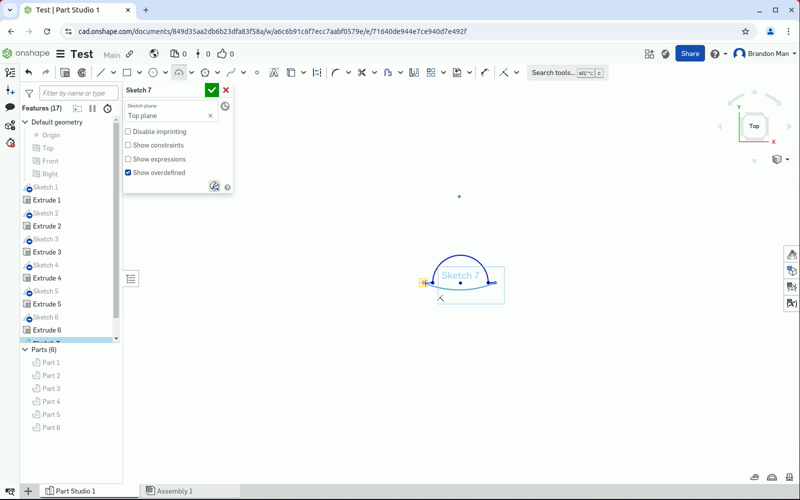
mouse_move(460, 248)
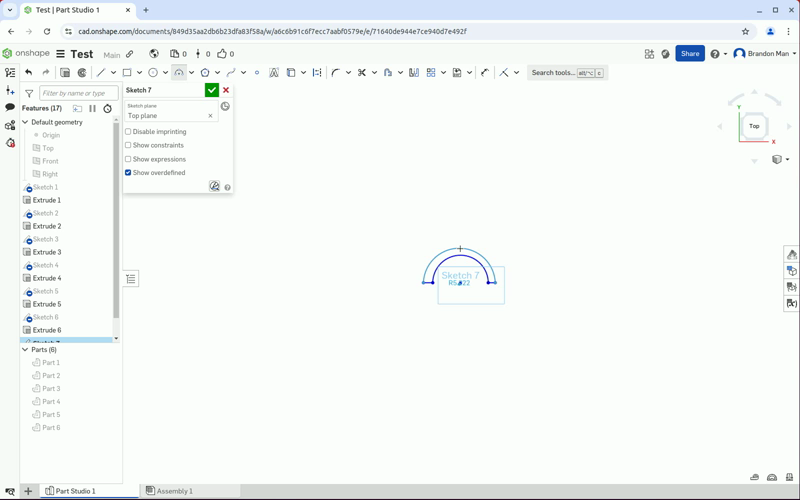
click(460, 248)
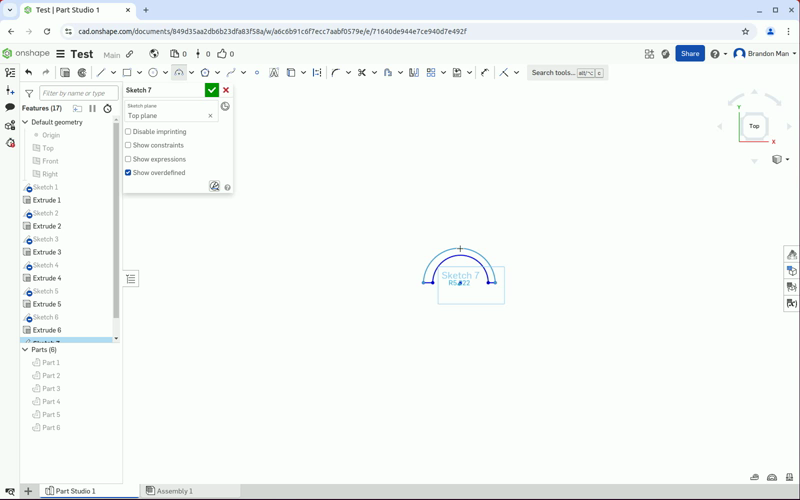
key_up(shift)
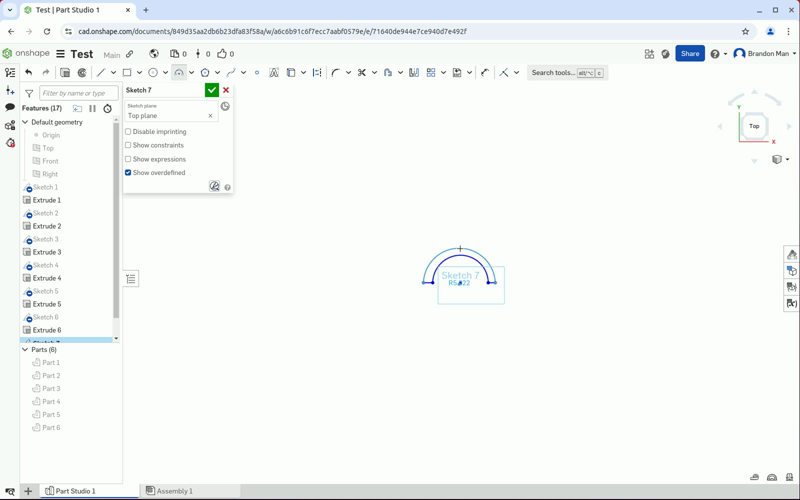
key(esc)
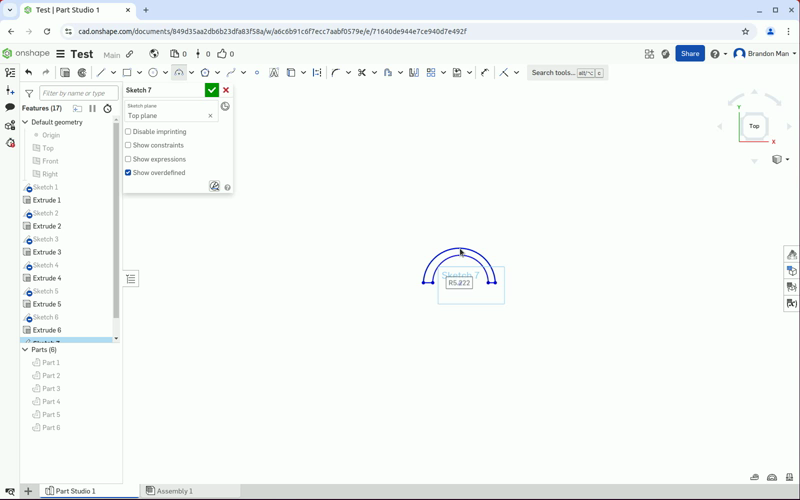
mouse_move(467, 265)
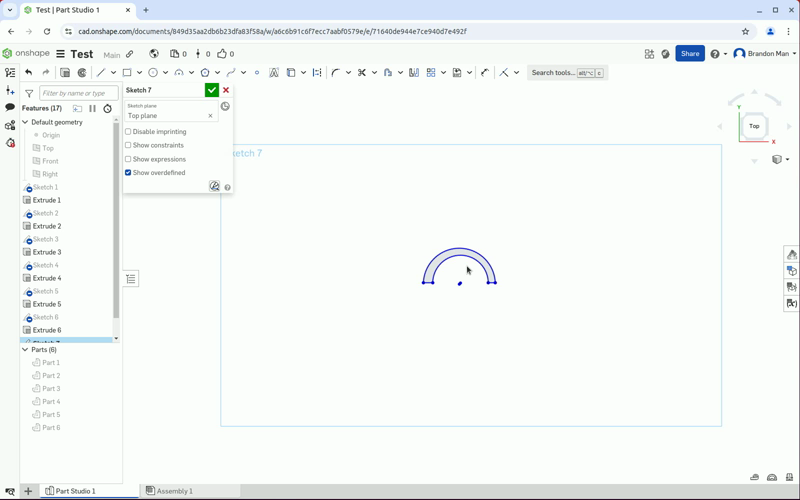
scroll(6)
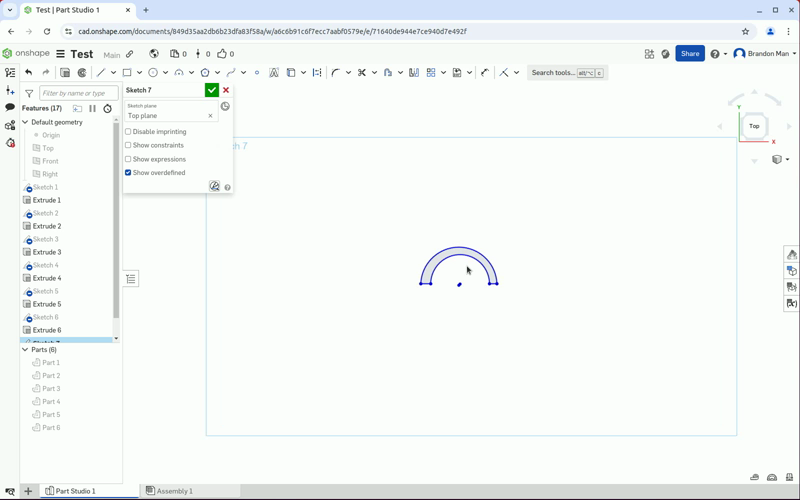
scroll(6)
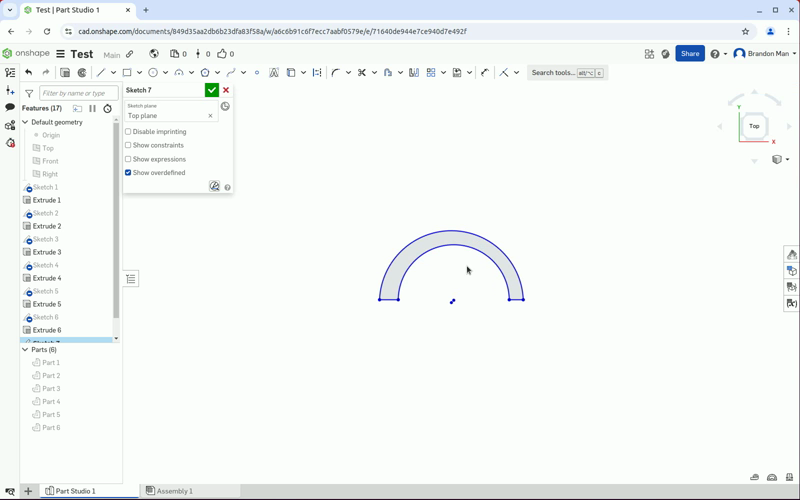
scroll(6)
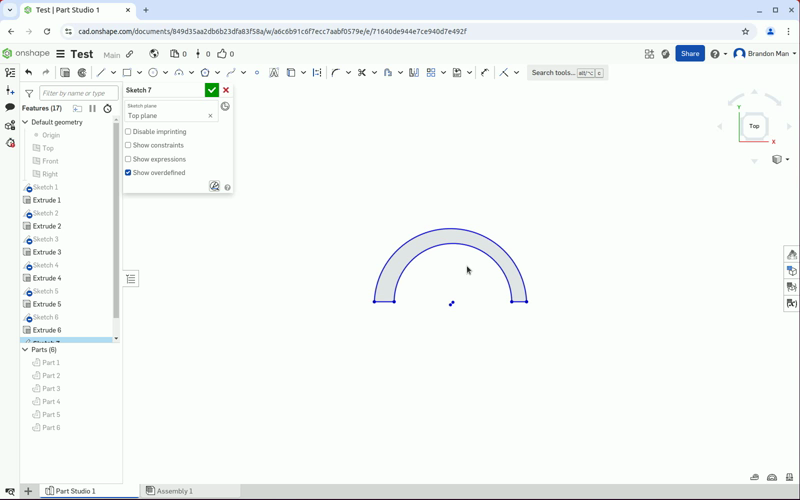
scroll(6)
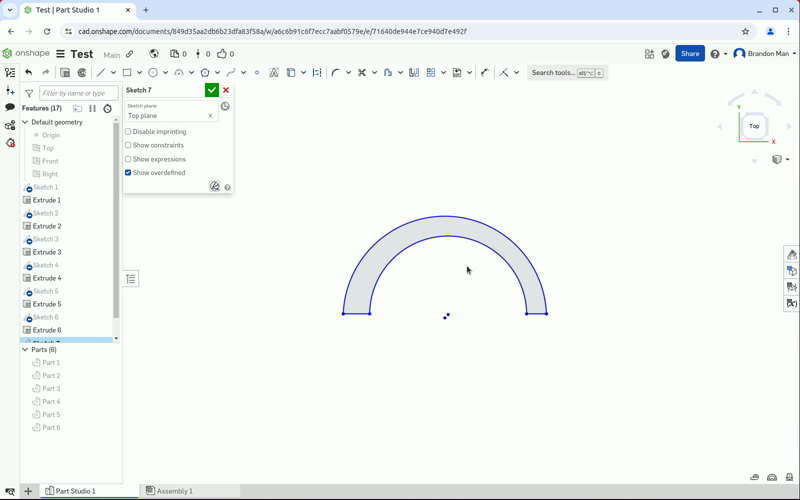
scroll(6)
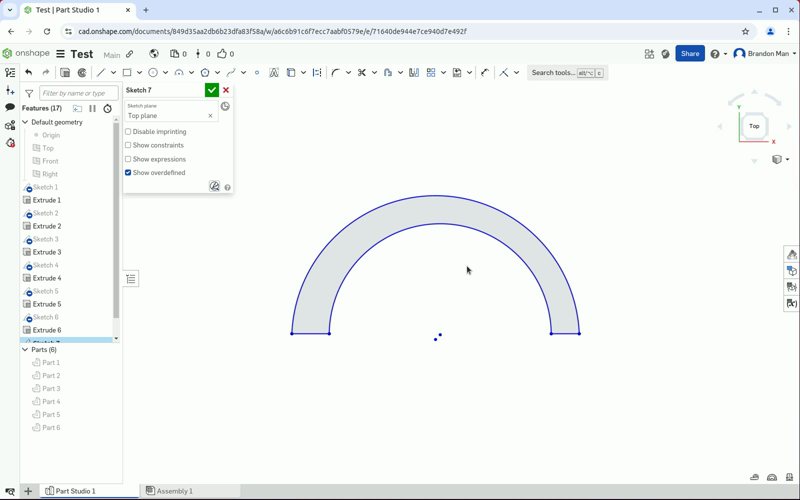
scroll(6)
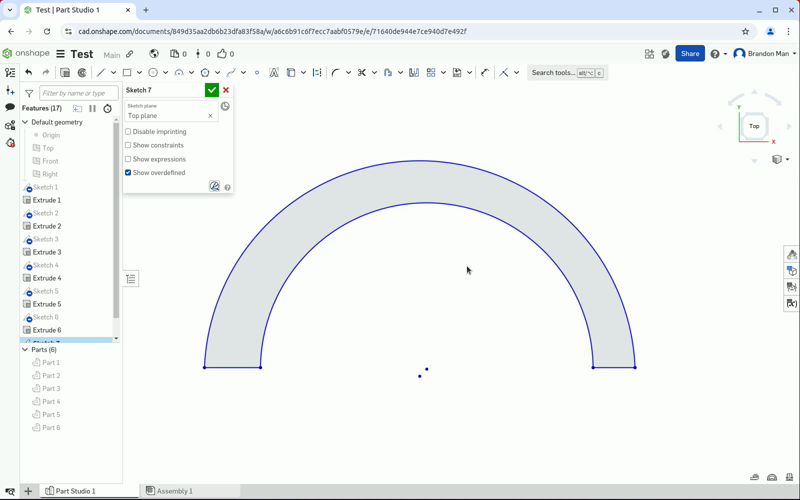
scroll(6)
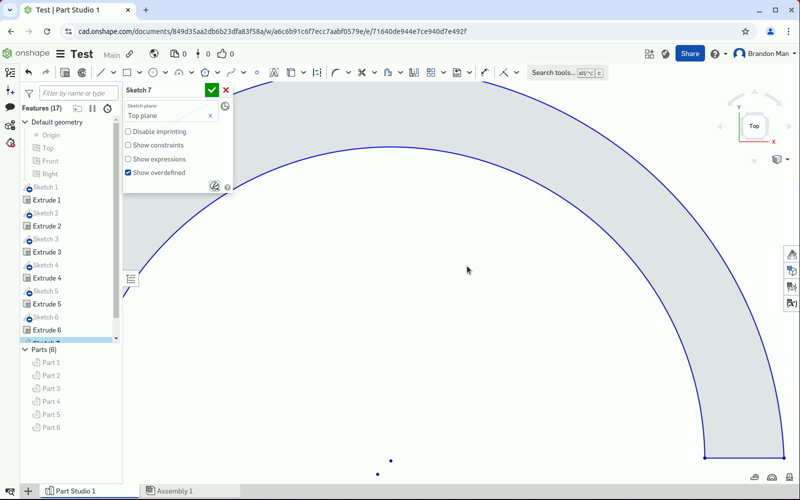
click(467, 265)
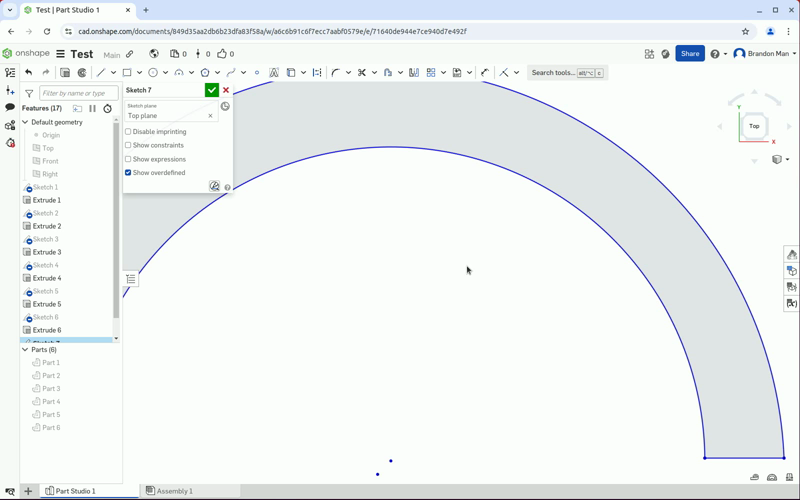
scroll(-6)
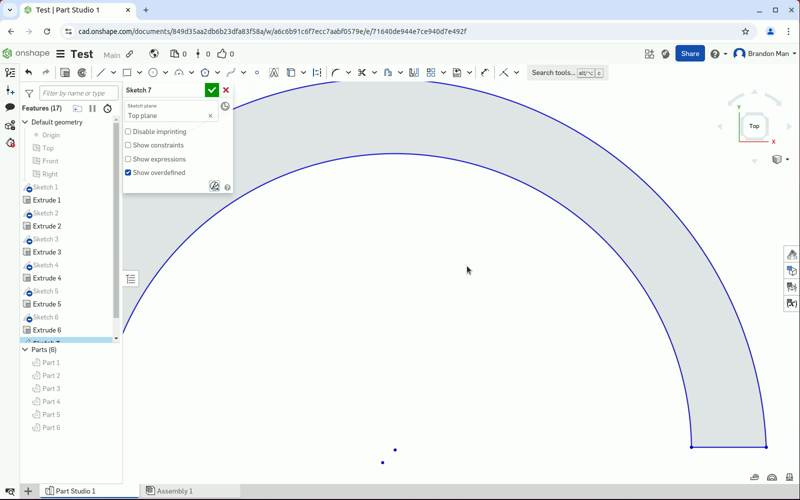
scroll(-6)
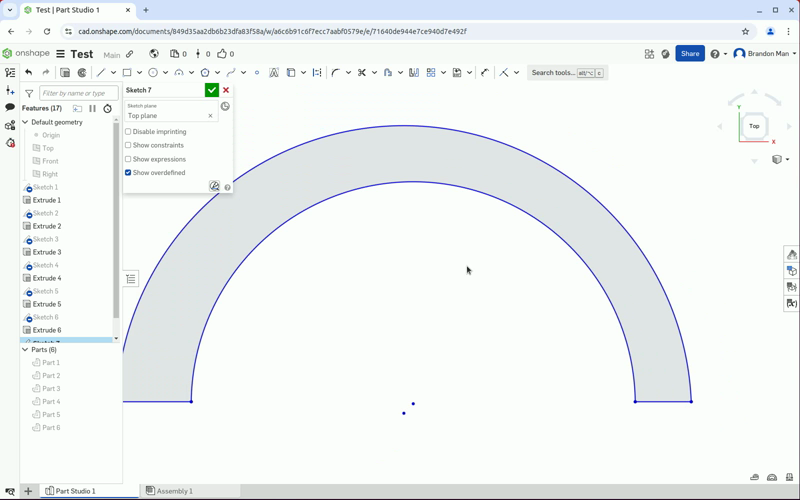
scroll(-6)
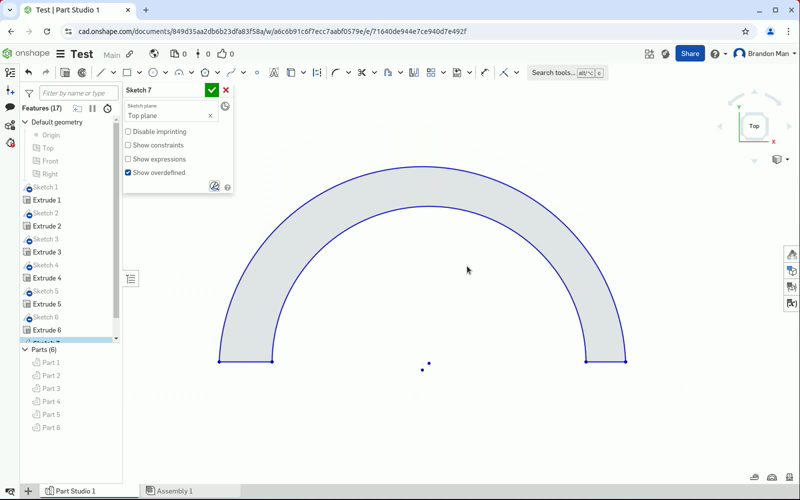
scroll(-6)
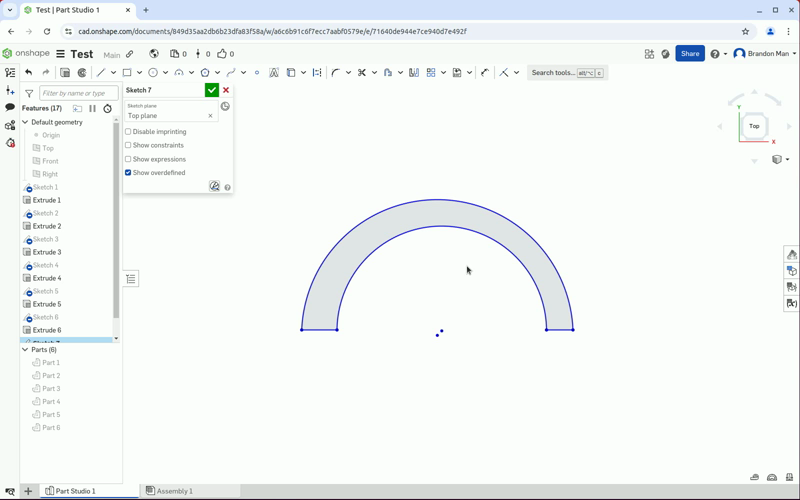
scroll(-6)
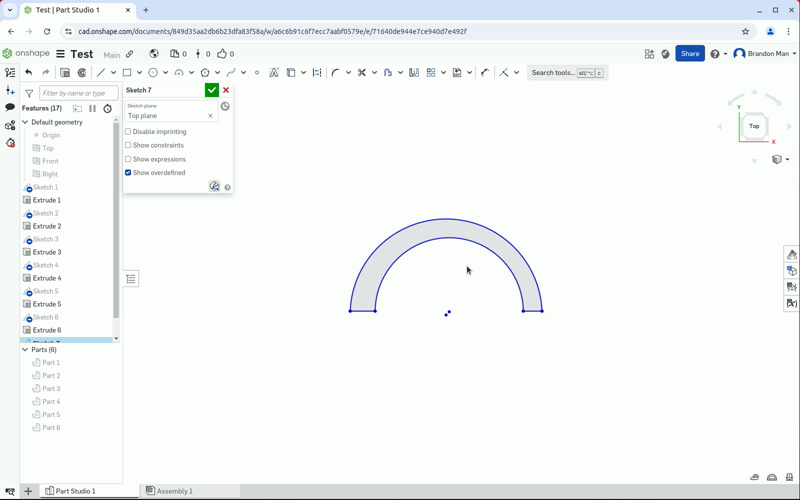
scroll(-6)
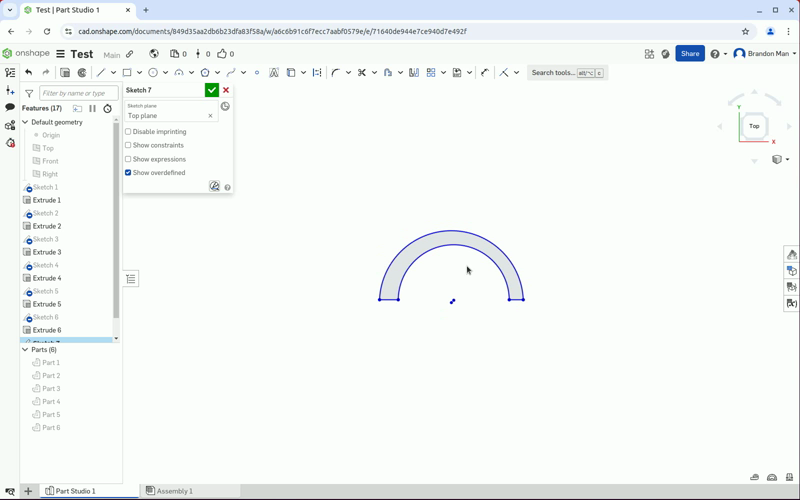
scroll(-6)
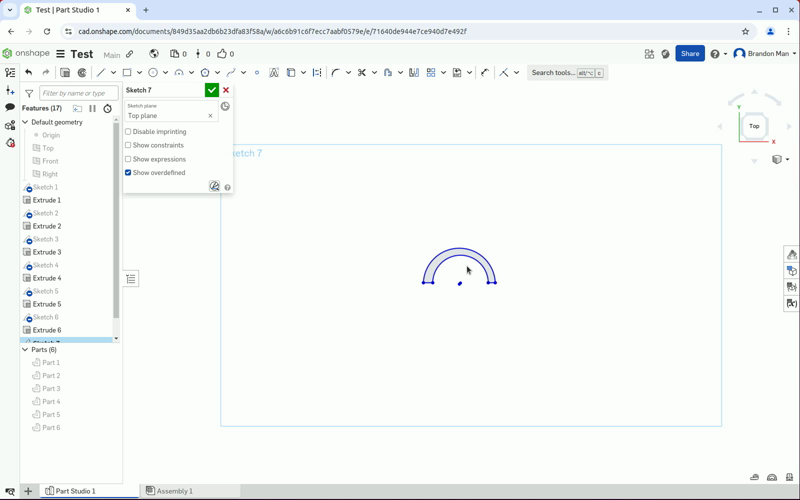
mouse_move(73, 352)
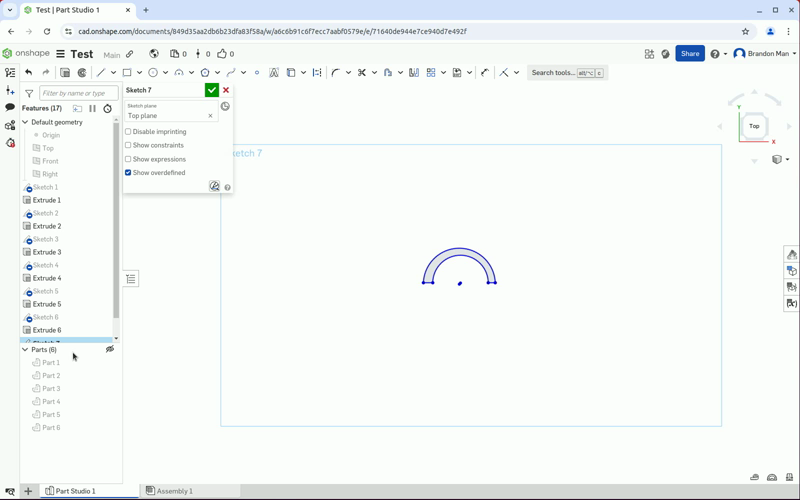
key(shift+y)
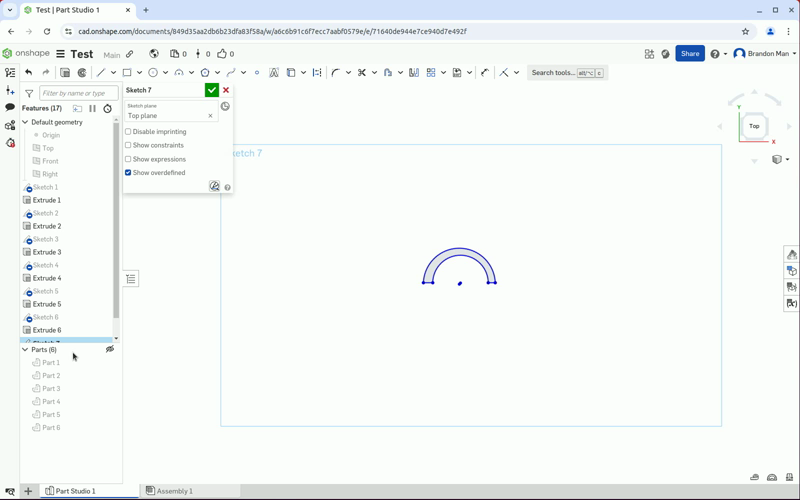
key(shift+e)
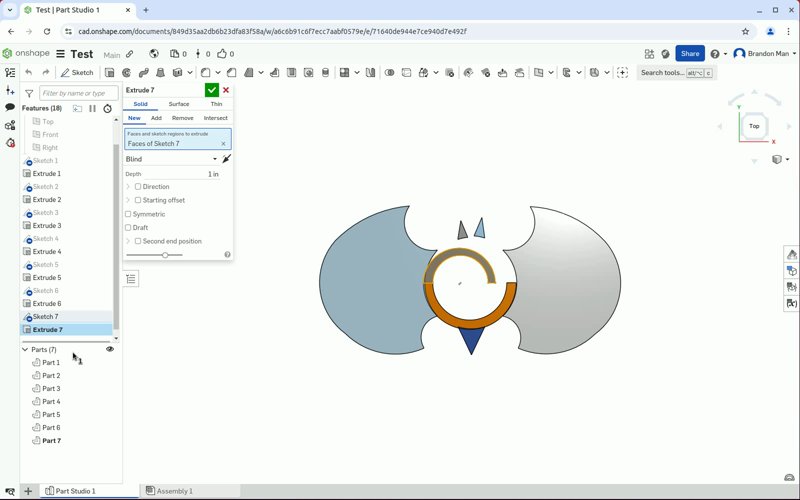
mouse_move(143, 106)
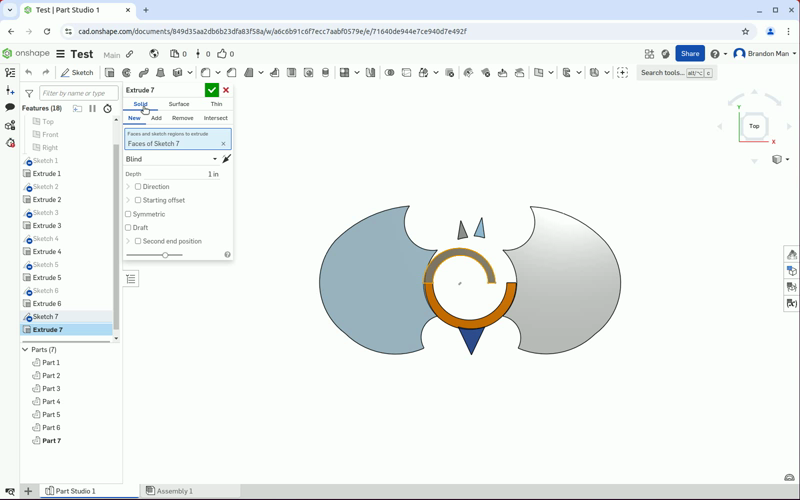
click(143, 106)
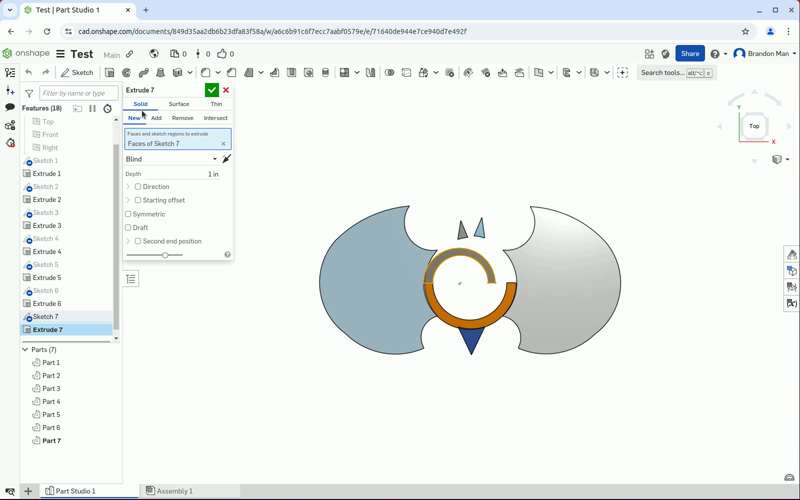
mouse_move(137, 120)
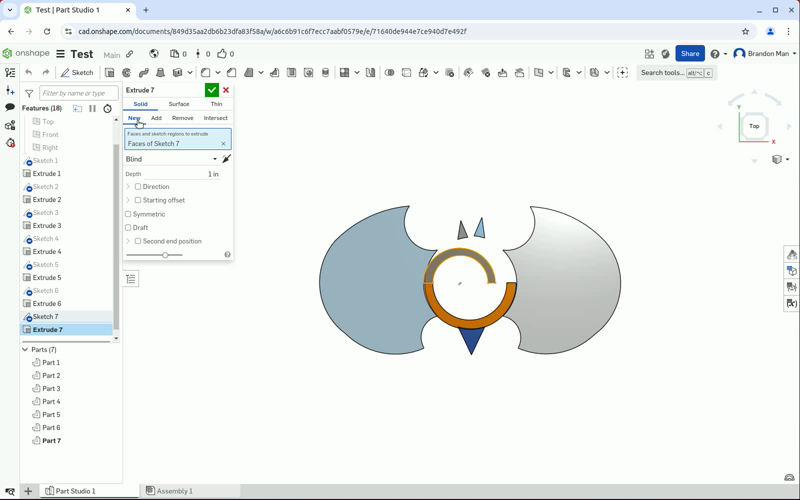
click(137, 120)
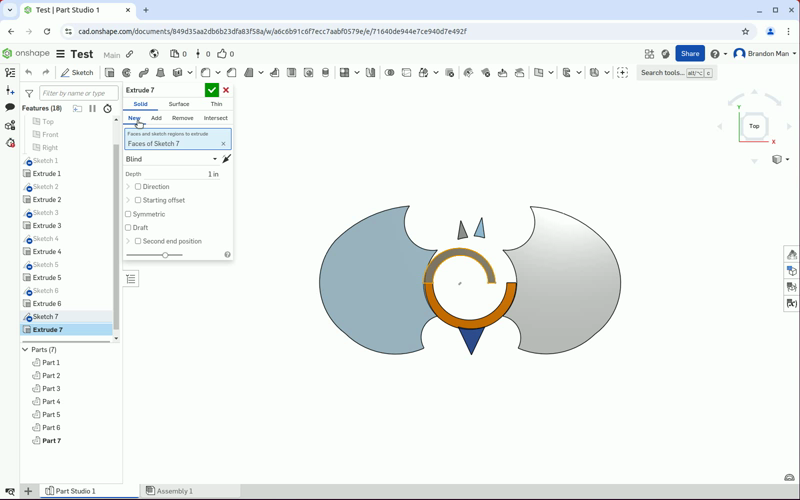
key(tab, 4)
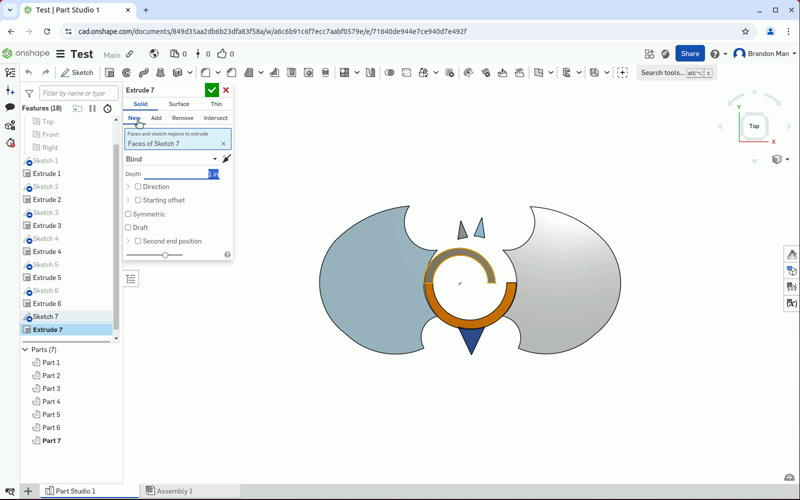
text(3.129)
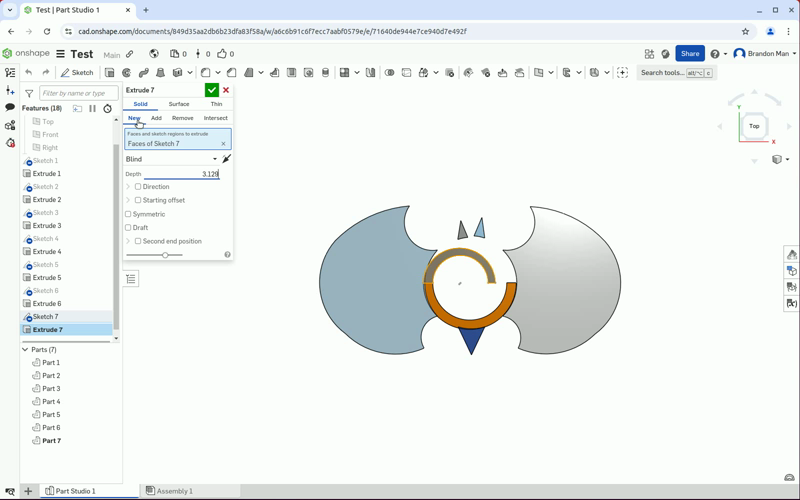
key(enter)
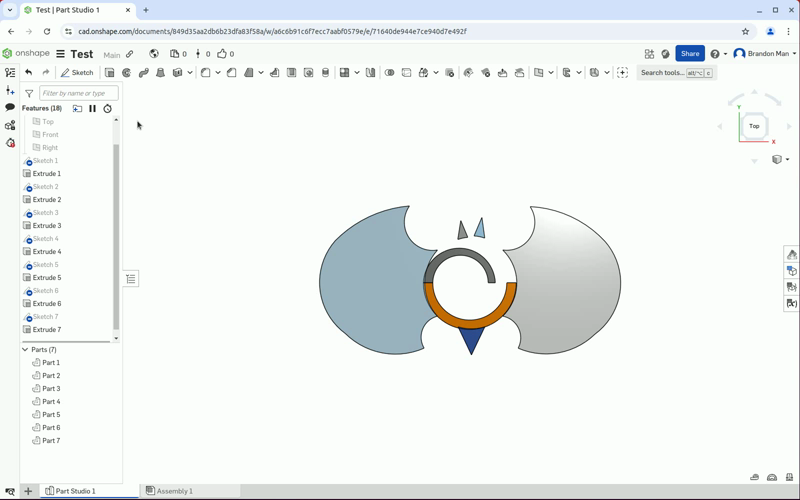
key(shift+h)
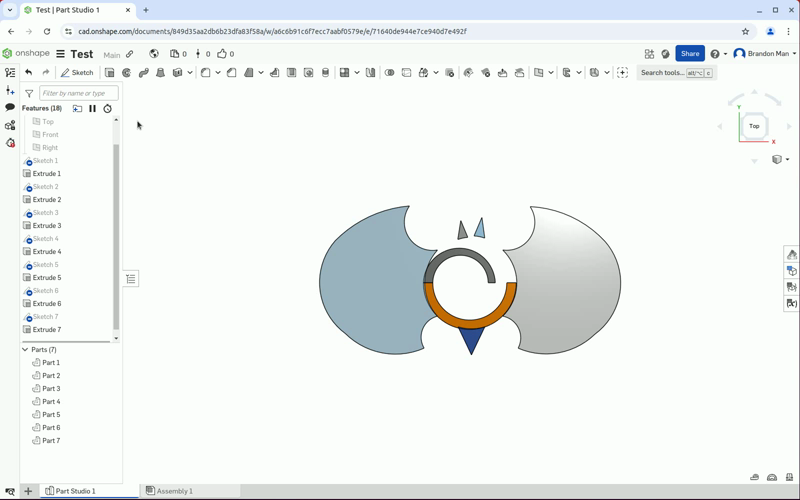
key(shift+h)
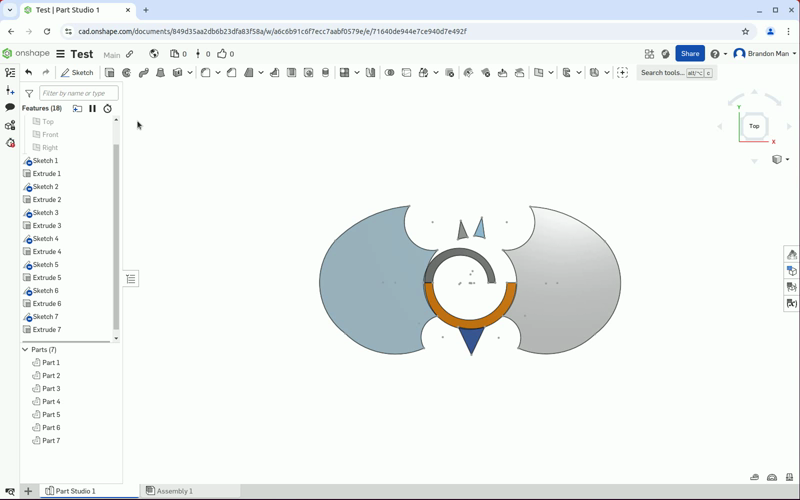
key(shift+7)
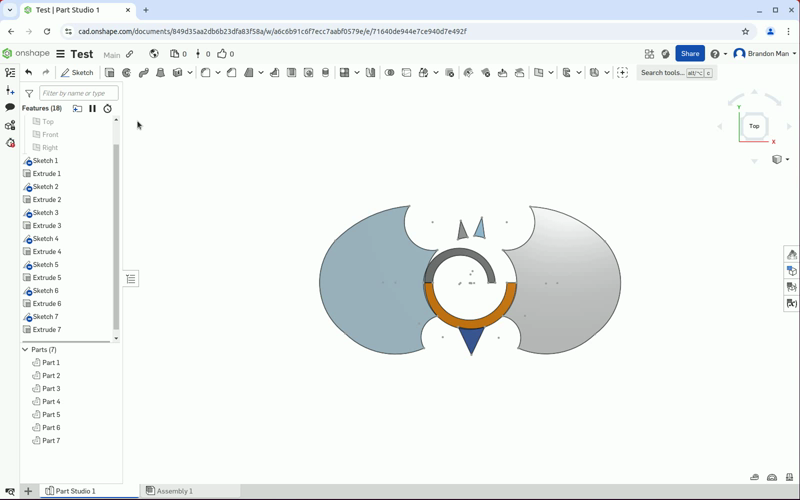
key(up, 3)
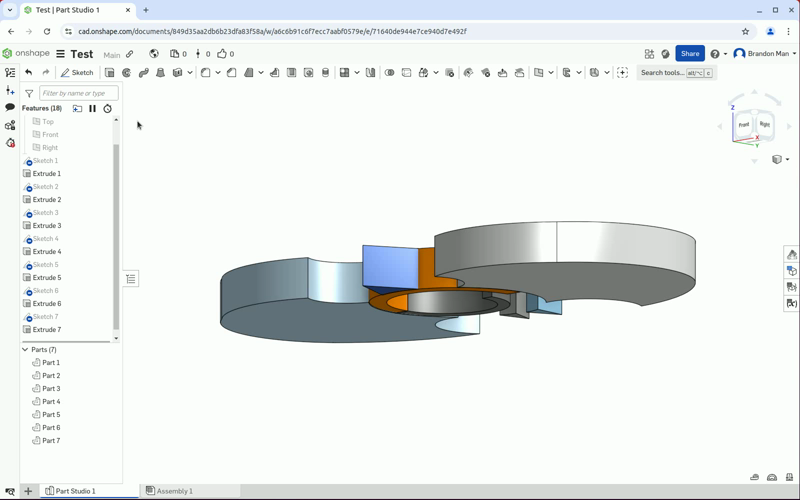
key(left, 3)
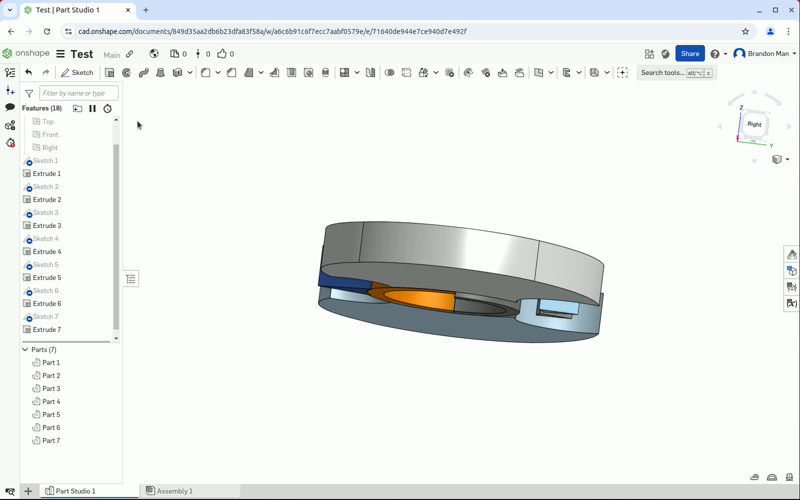
key(right, 3)
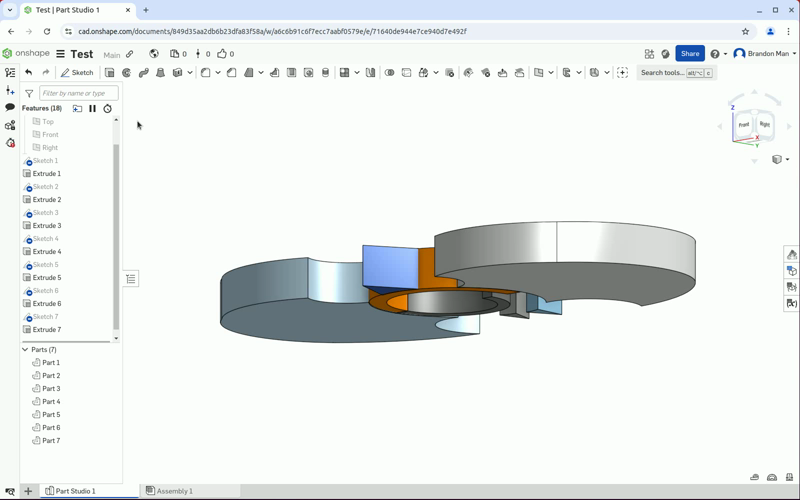
key(down, 3)
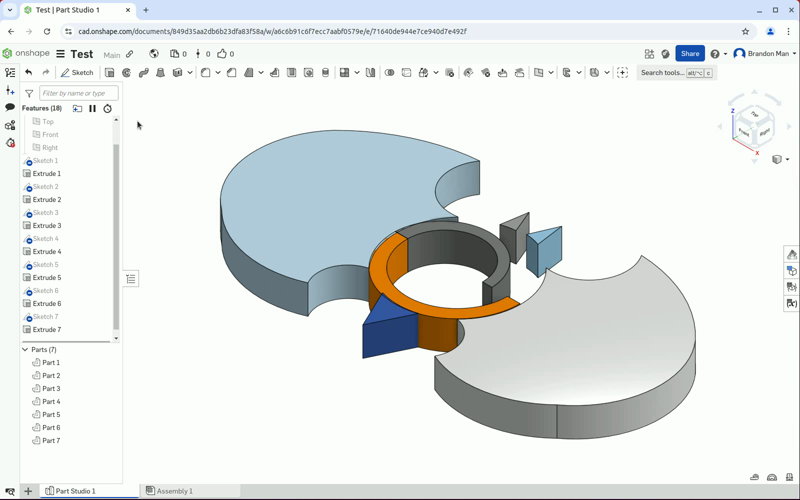
mouse_move(69, 163)
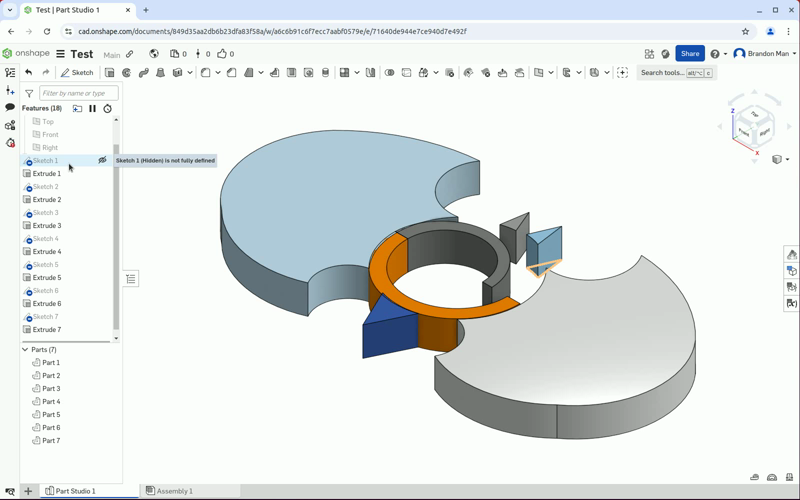
click(69, 163)